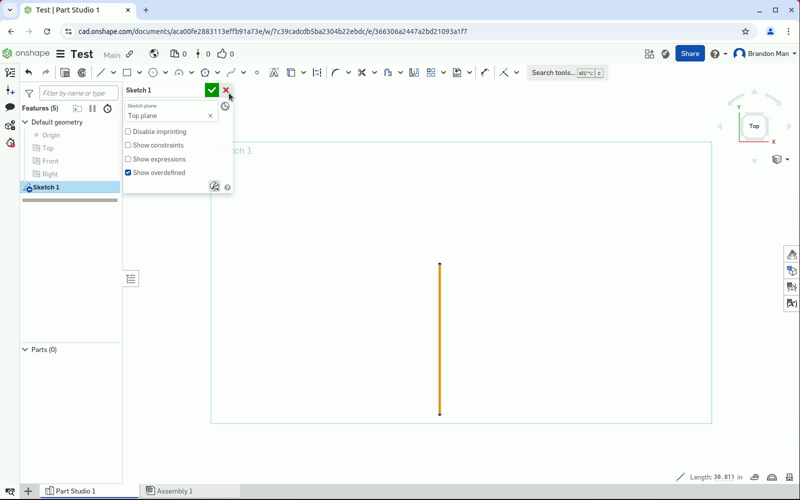
key(shift+h)
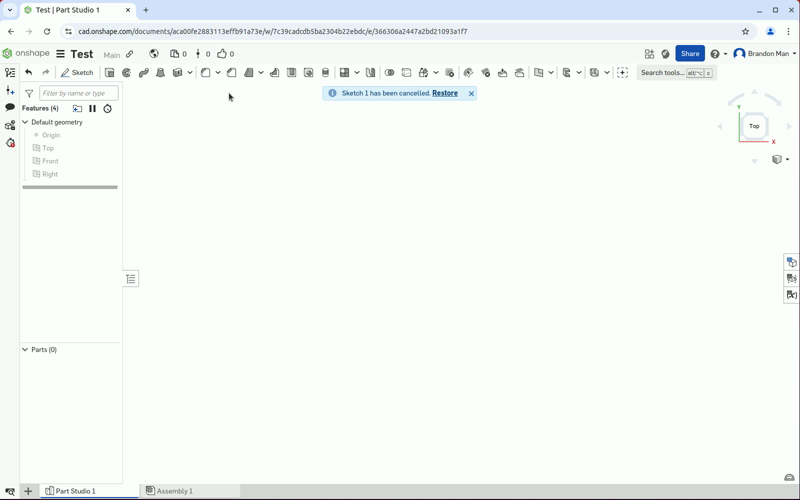
mouse_move(73, 352)
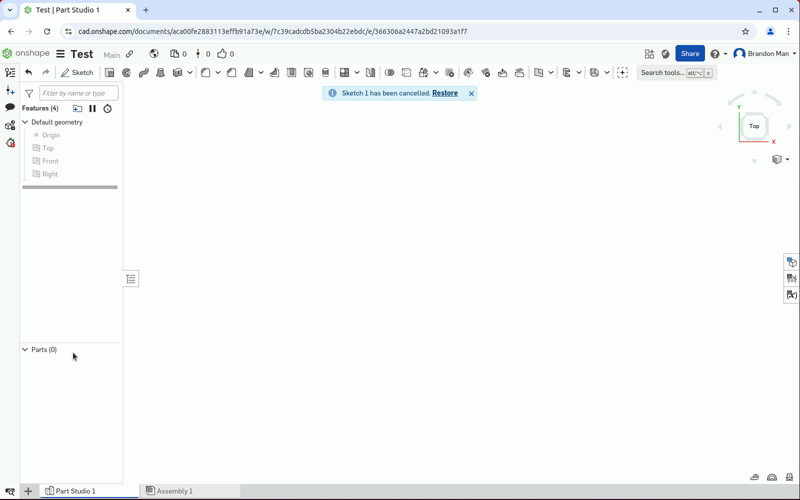
key(y)
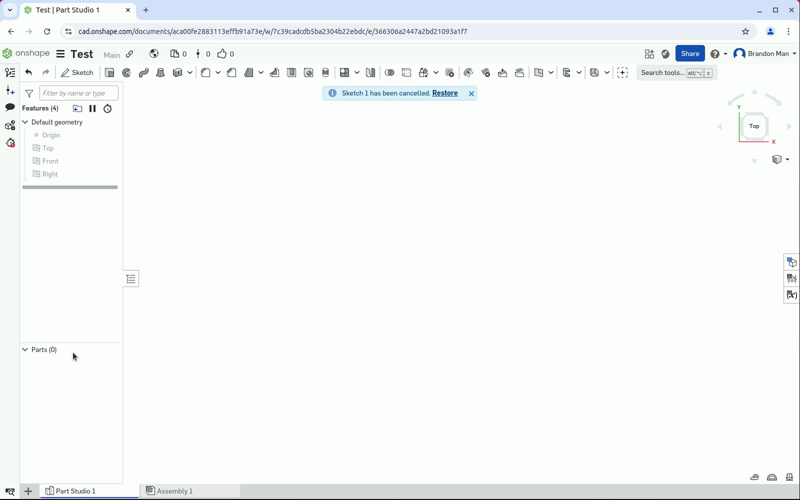
key(shift+p)
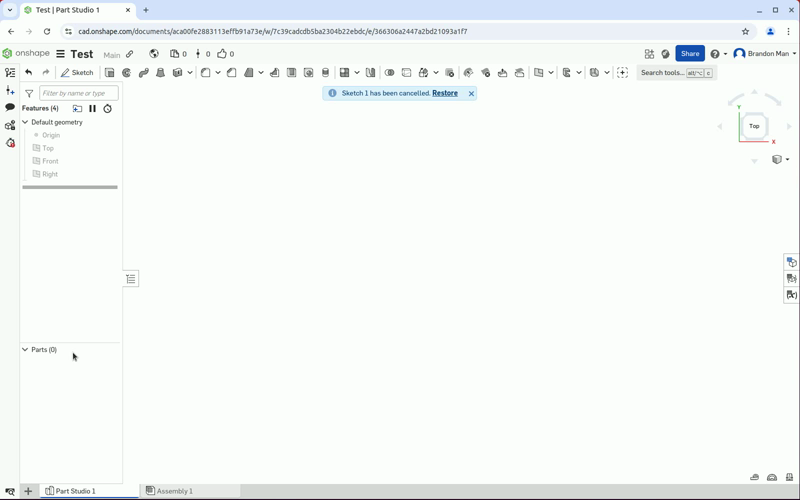
key(space)
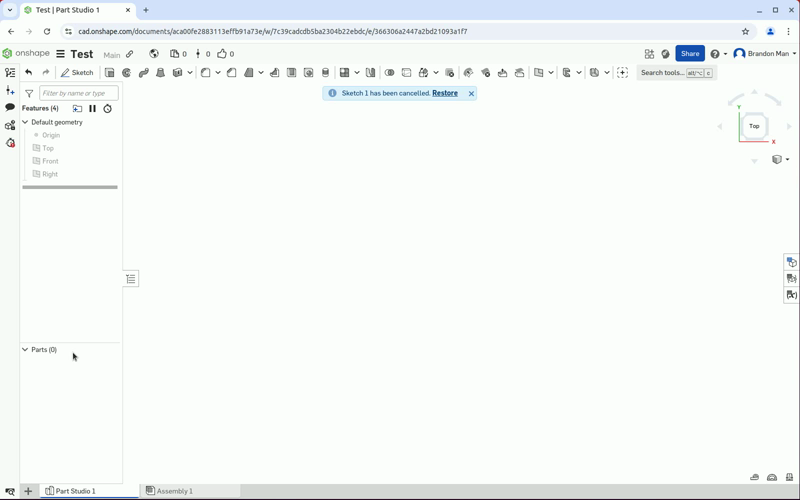
key_down(shift)
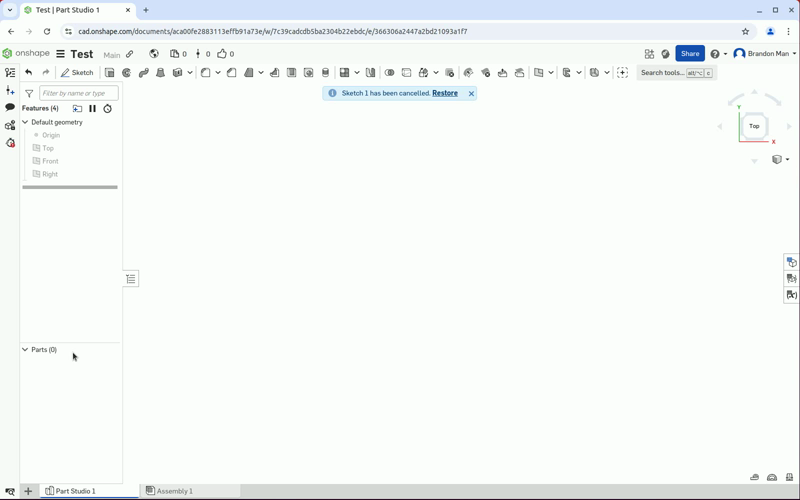
key(up)
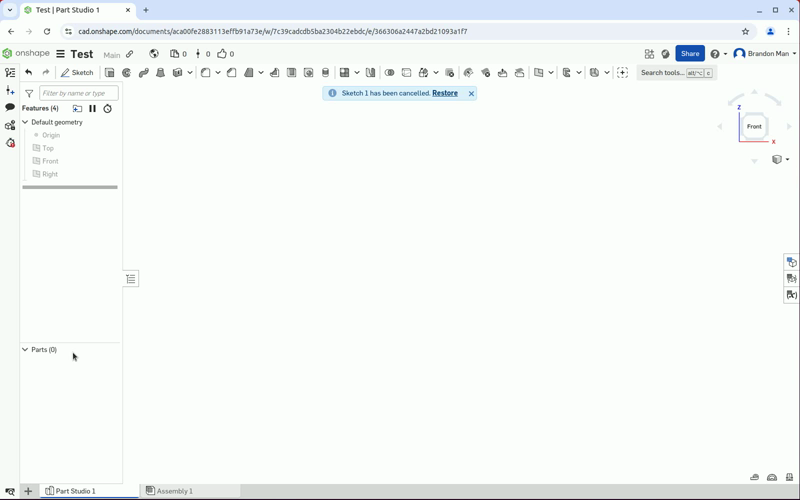
key_up(shift)
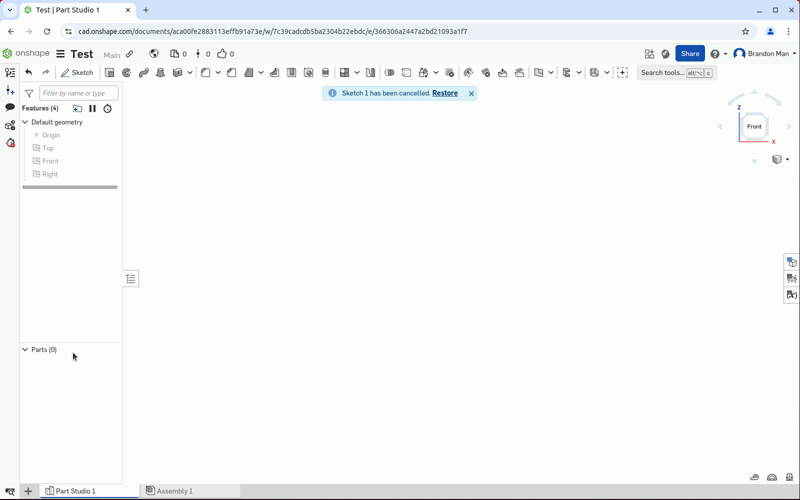
mouse_move(73, 352)
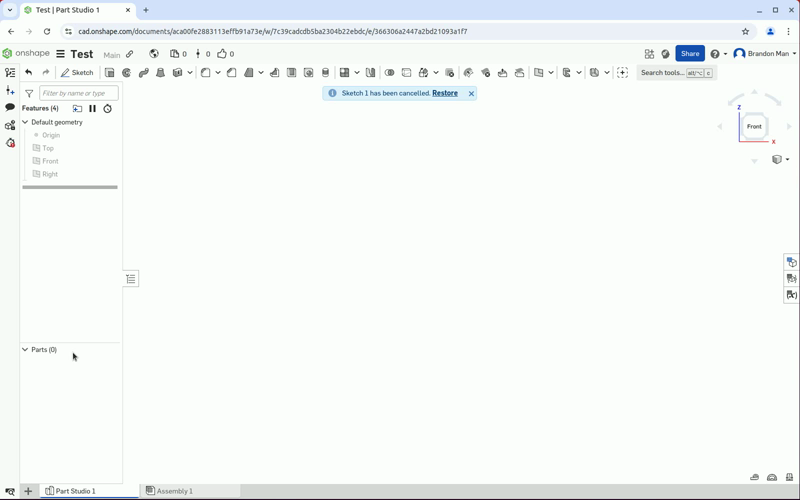
key(shift+y)
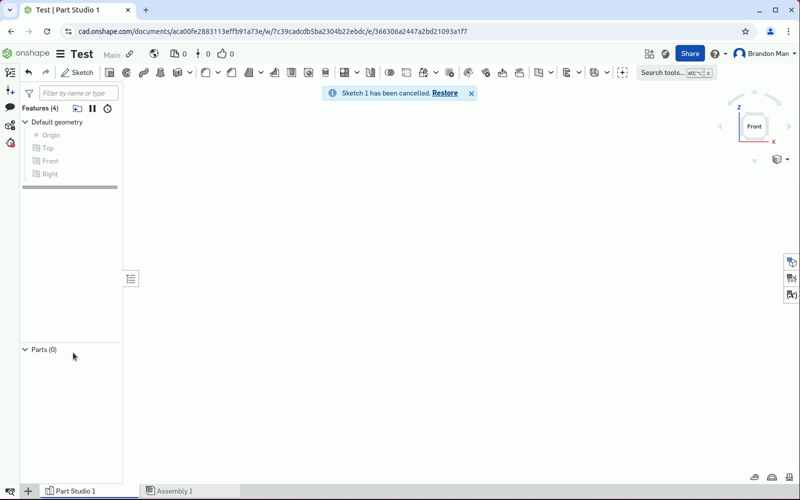
key(shift+s)
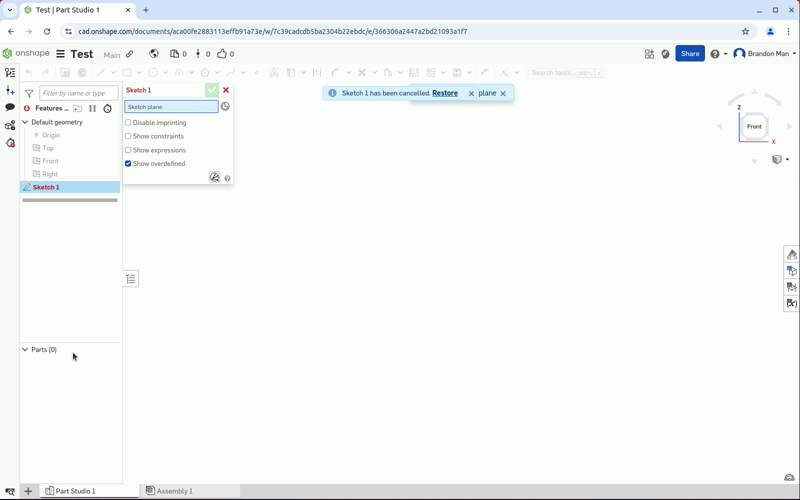
mouse_move(73, 163)
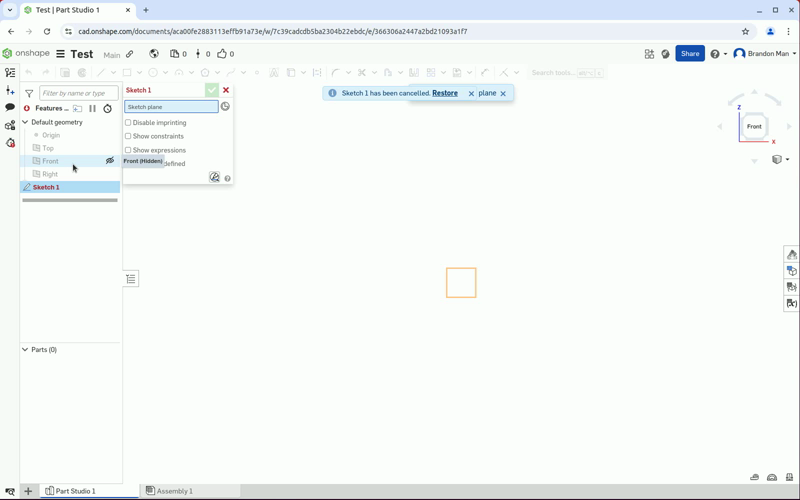
click(73, 163)
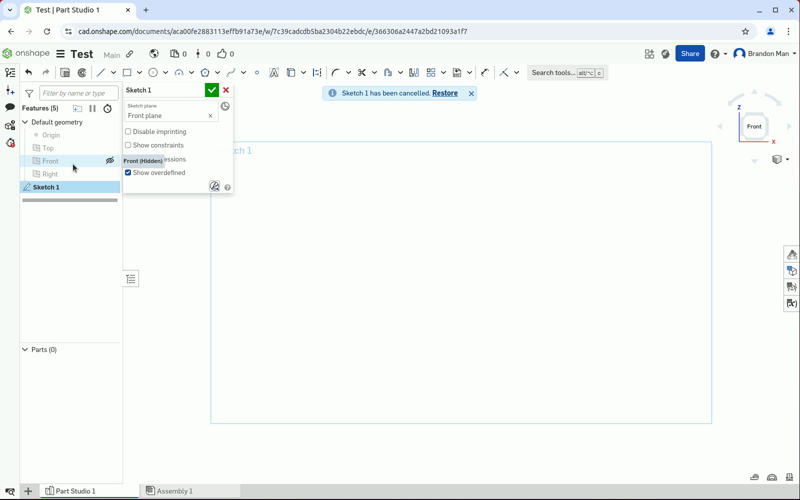
mouse_move(73, 352)
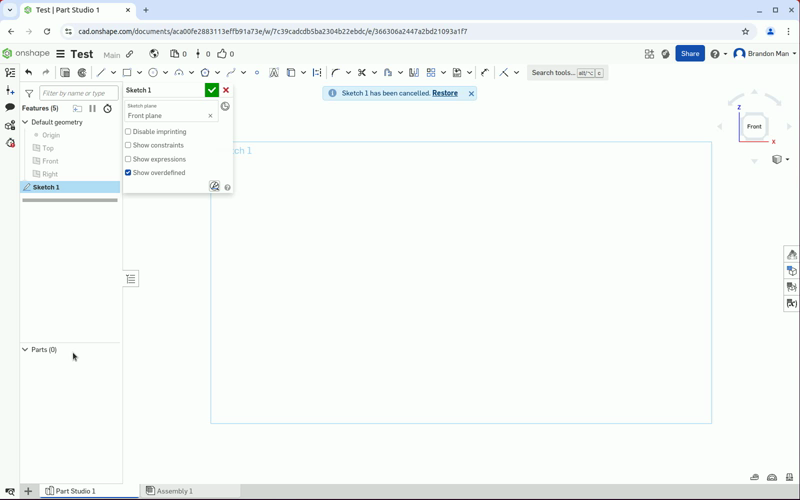
key(y)
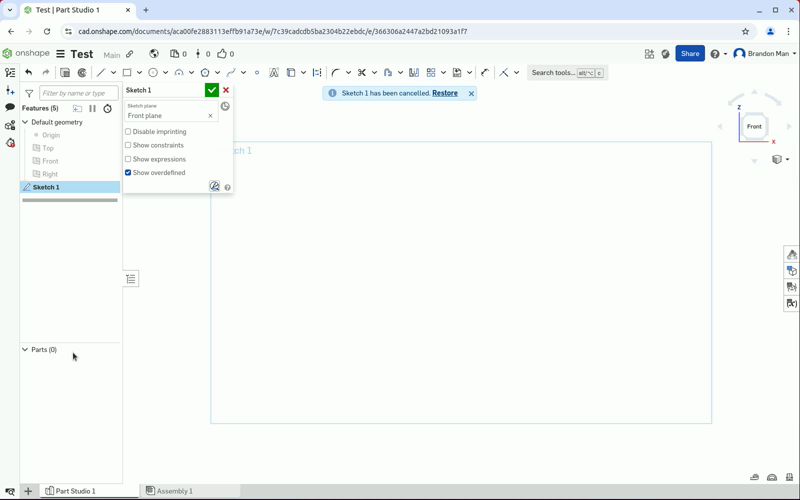
key(l)
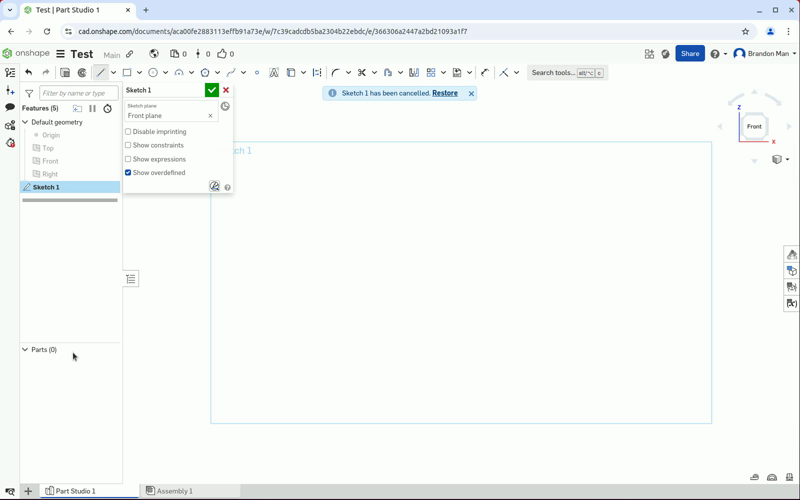
key_down(shift)
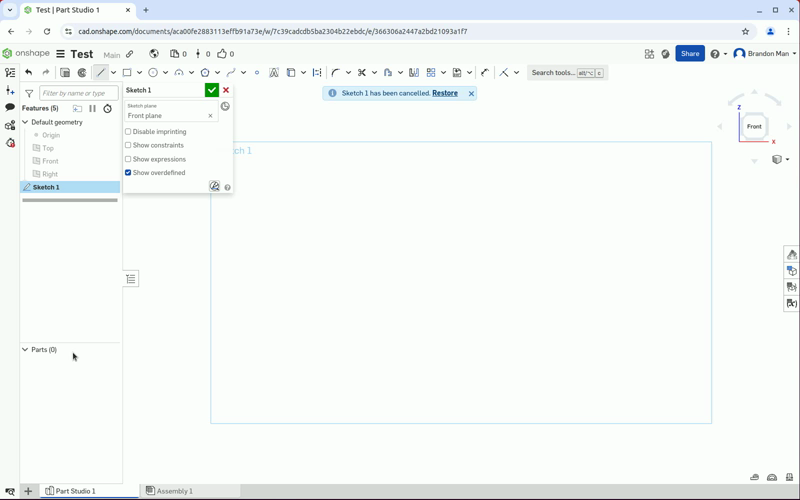
mouse_move(366, 395)
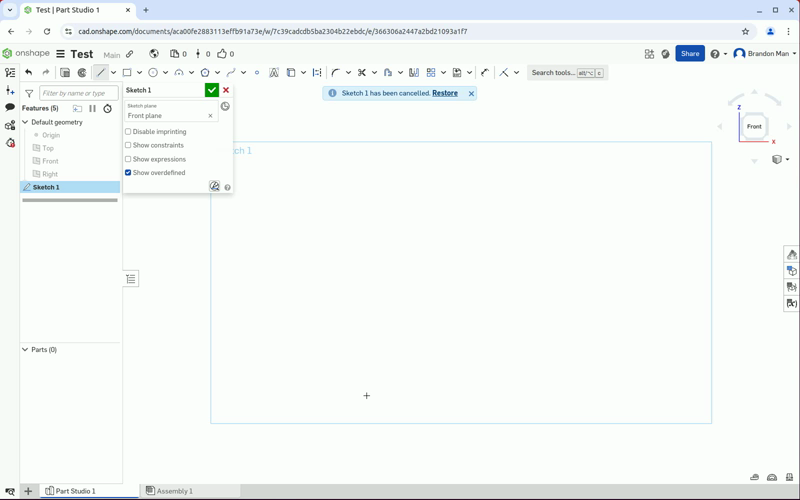
click(366, 395)
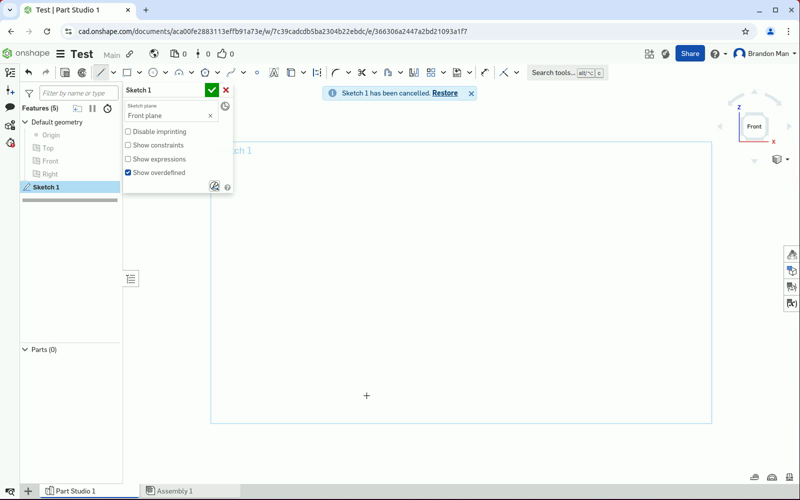
key_up(shift)
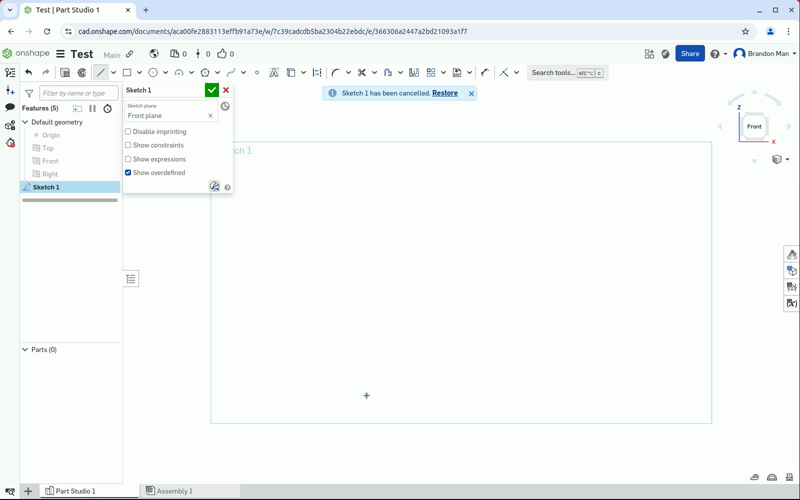
key_down(shift)
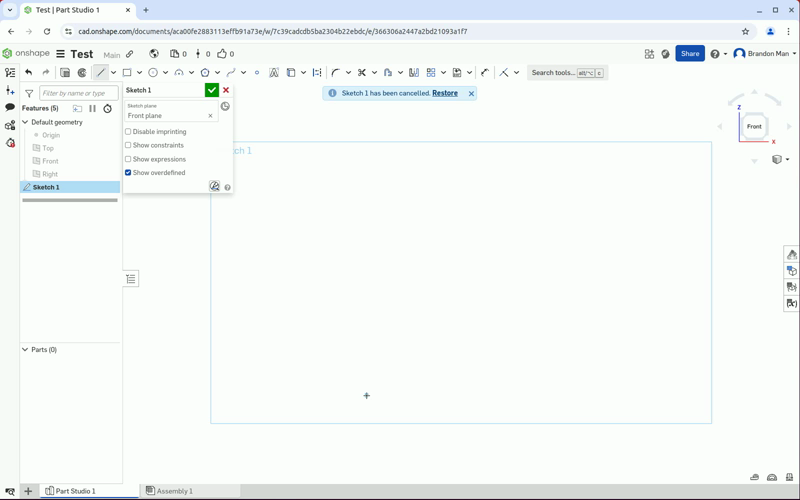
mouse_move(527, 395)
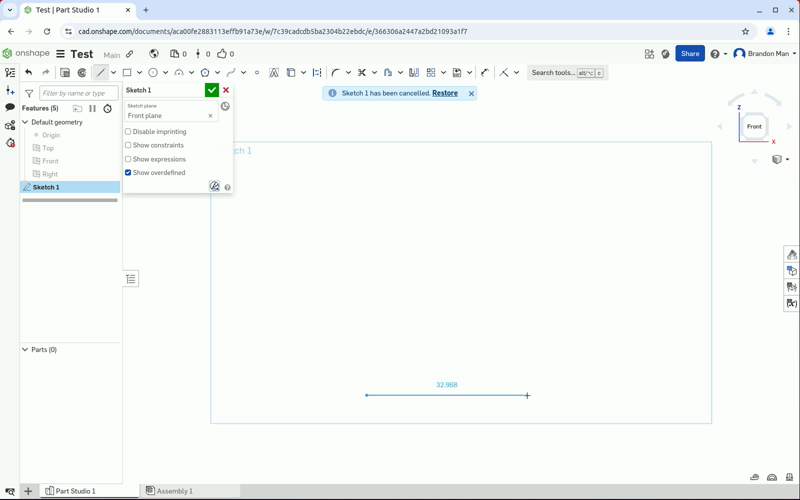
click(527, 395)
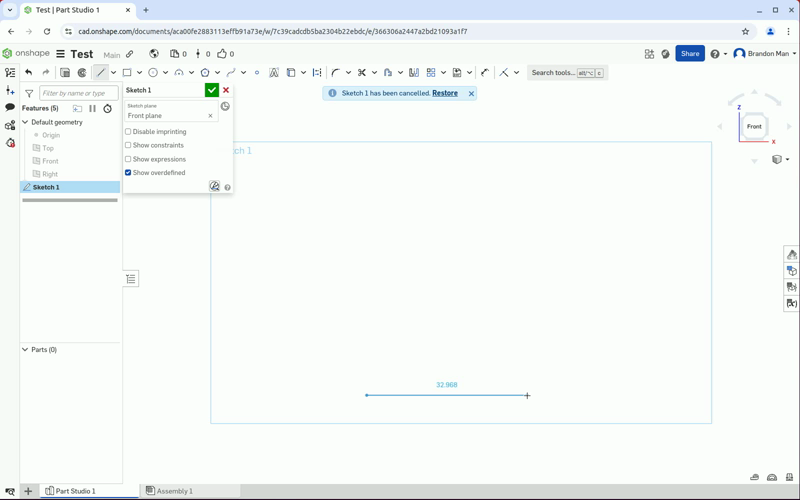
key_up(shift)
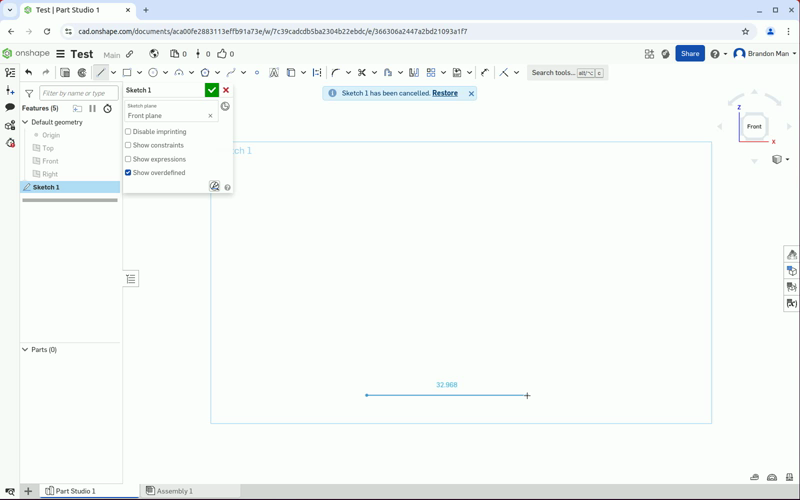
key_down(shift)
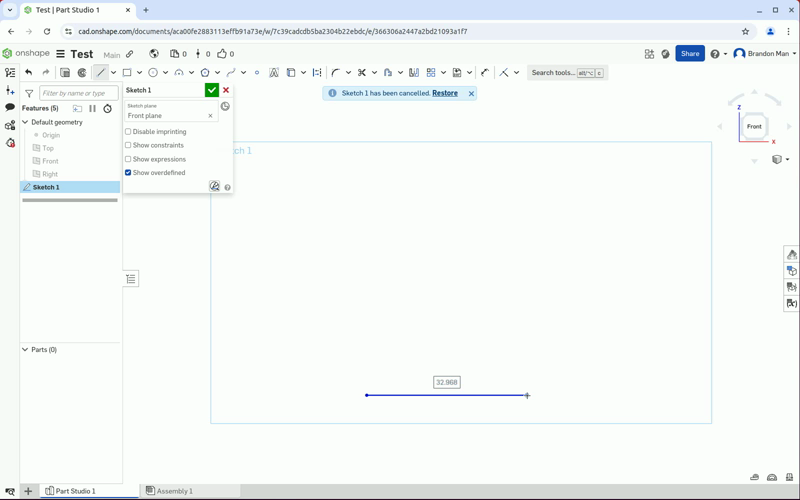
mouse_move(527, 192)
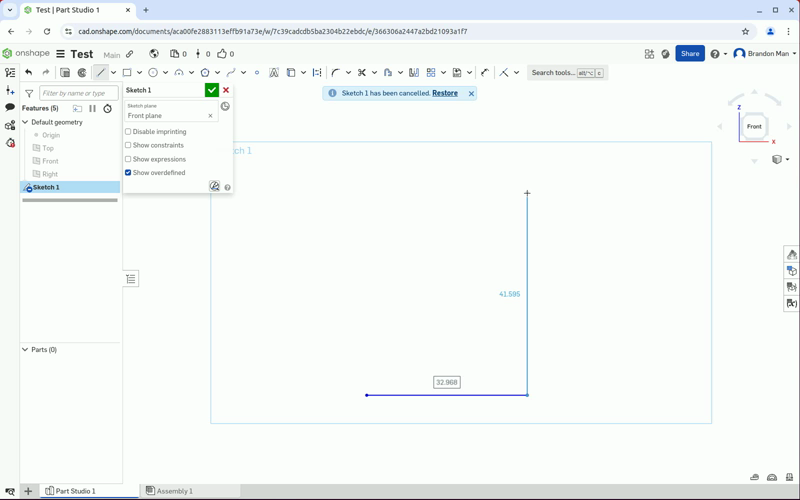
click(527, 192)
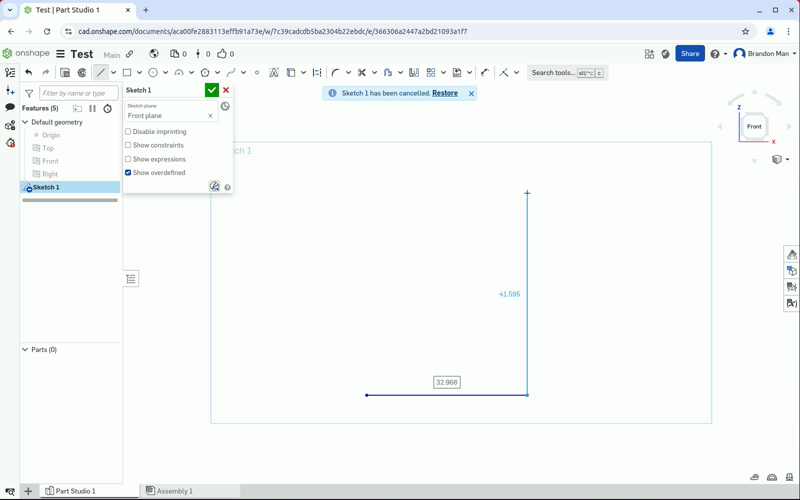
key_up(shift)
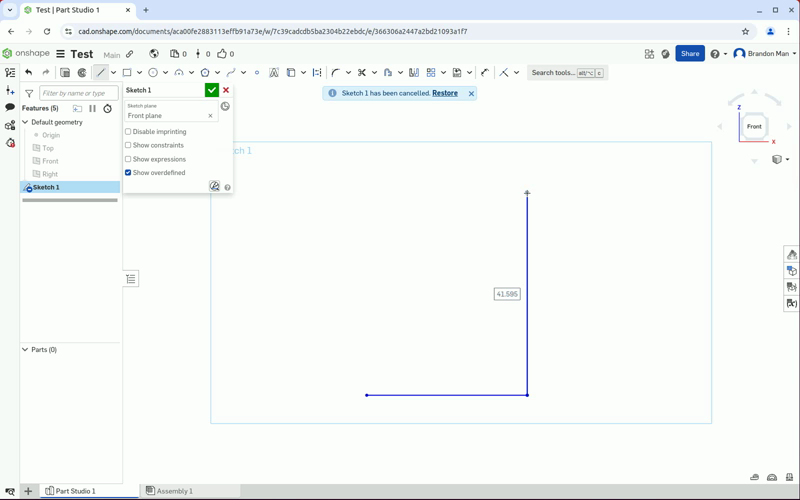
key_down(shift)
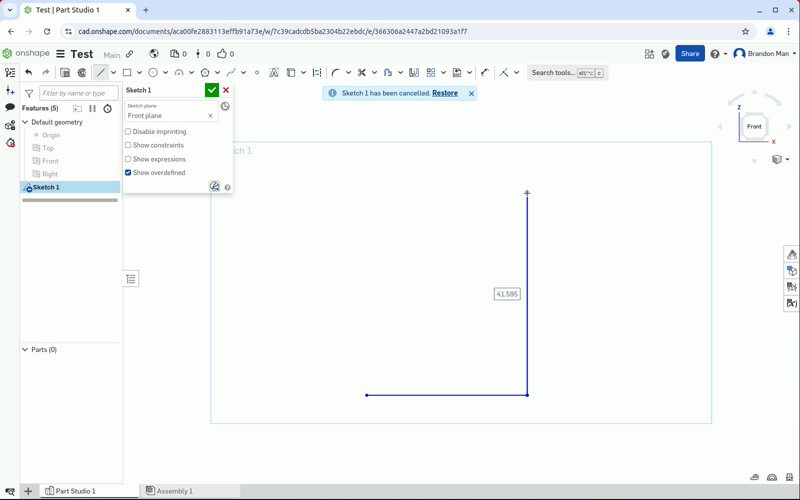
mouse_move(367, 192)
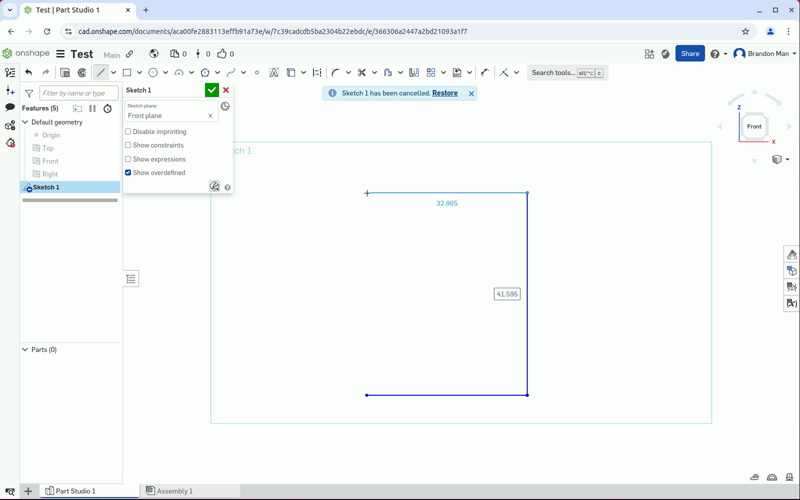
click(367, 192)
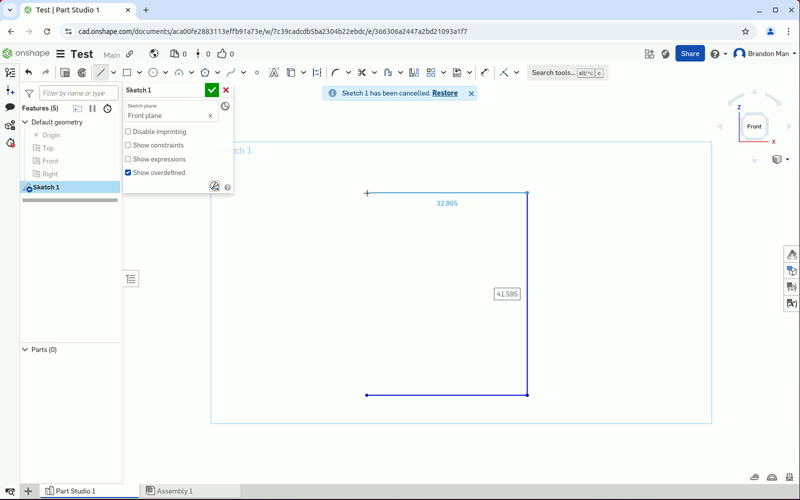
key_up(shift)
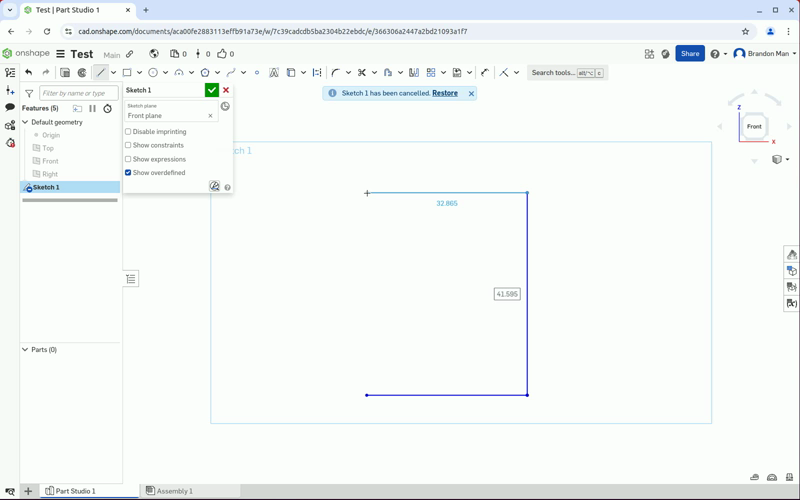
key_down(shift)
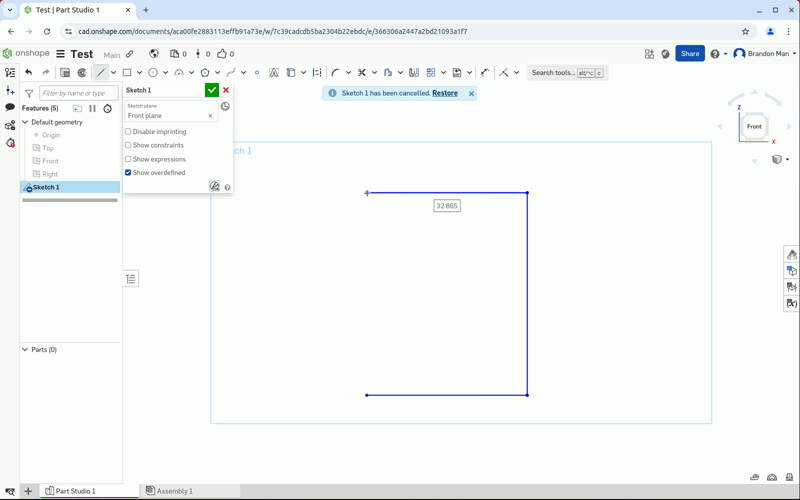
mouse_move(366, 395)
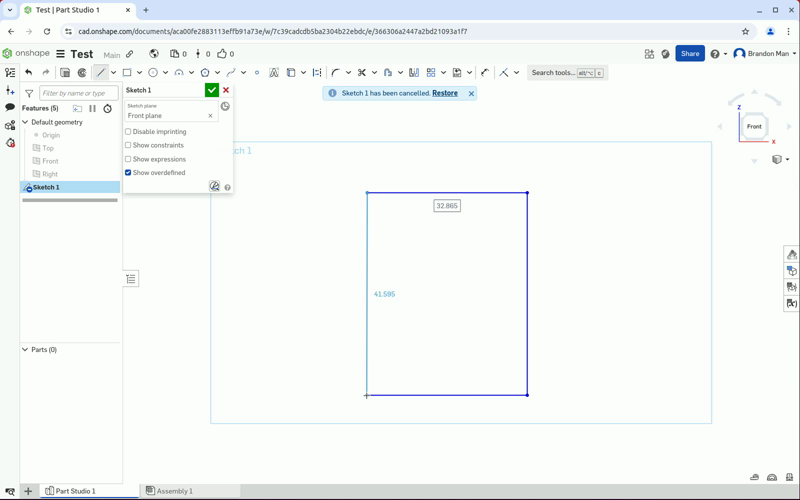
key_up(shift)
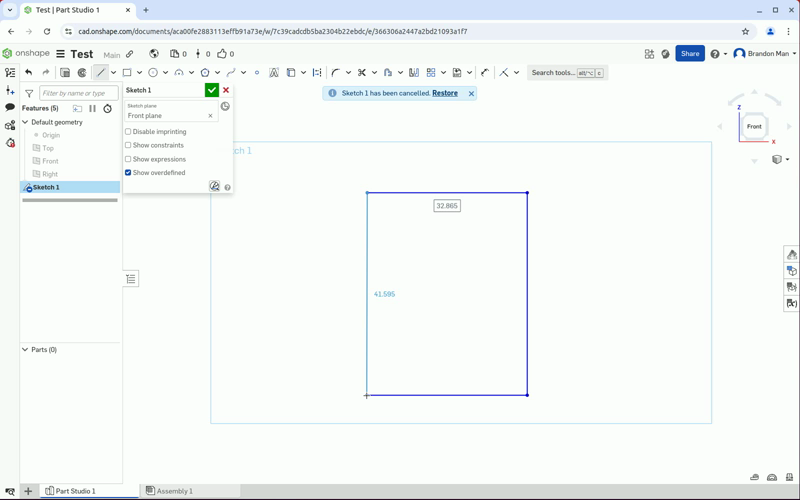
click(366, 395)
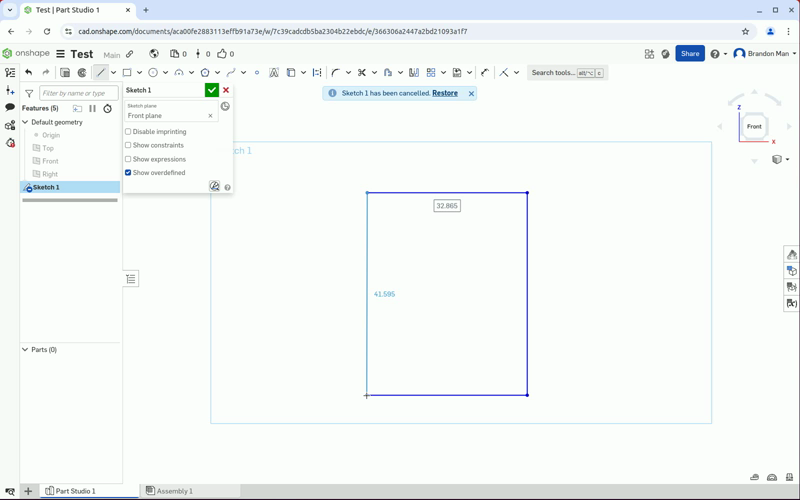
key(esc)
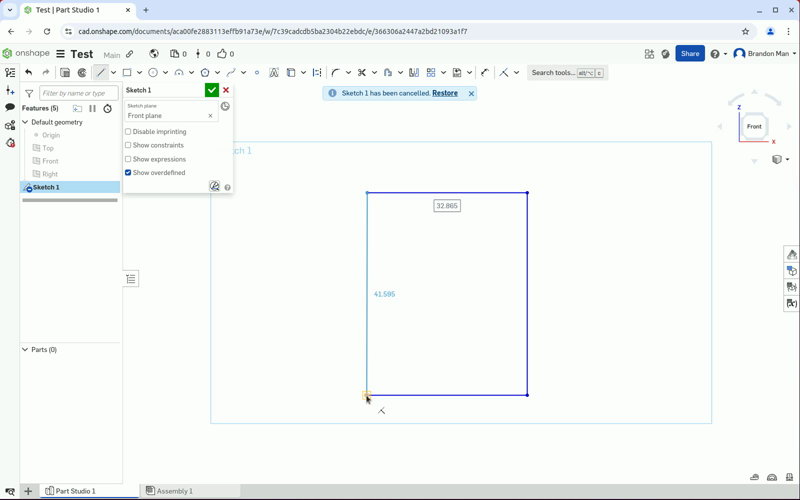
mouse_move(445, 246)
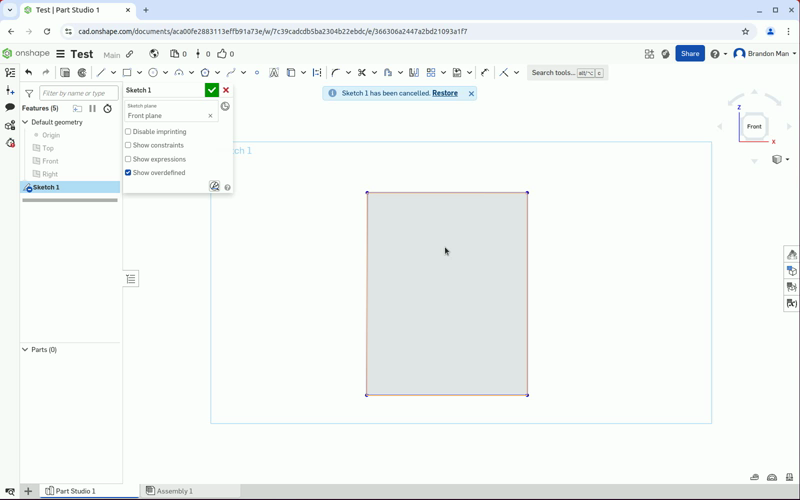
click(445, 246)
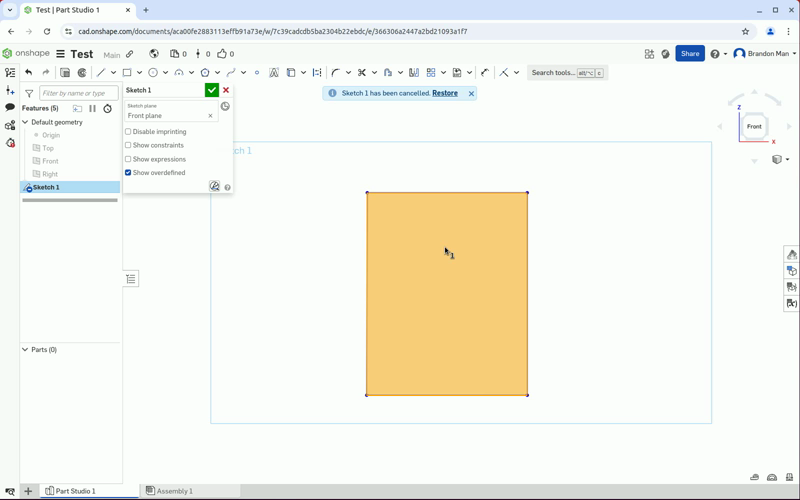
mouse_move(73, 352)
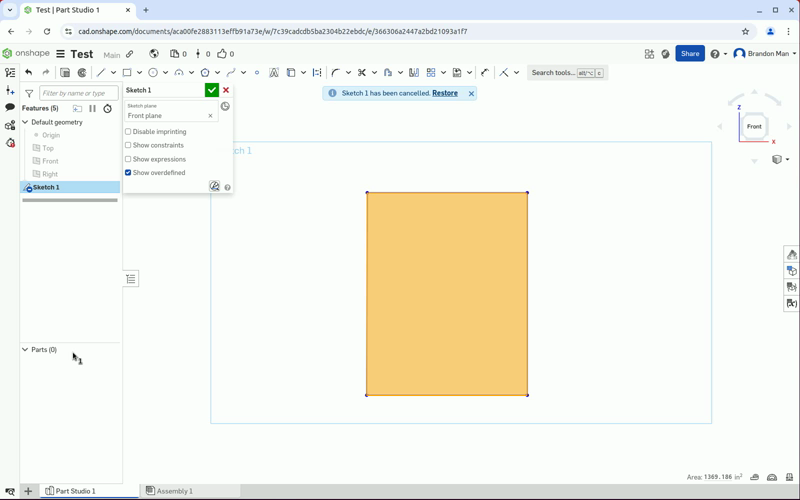
key(shift+y)
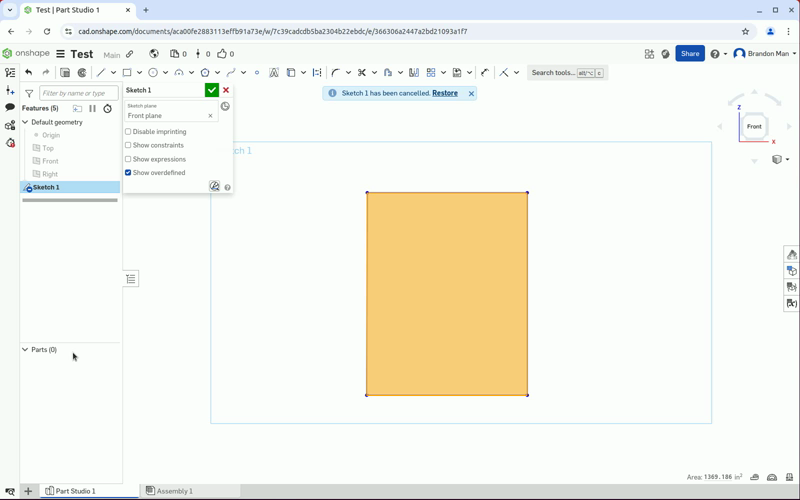
key(shift+e)
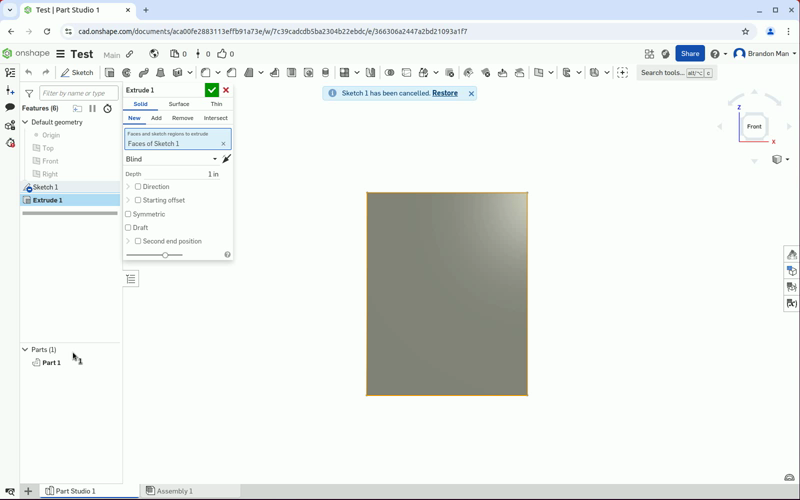
mouse_move(143, 106)
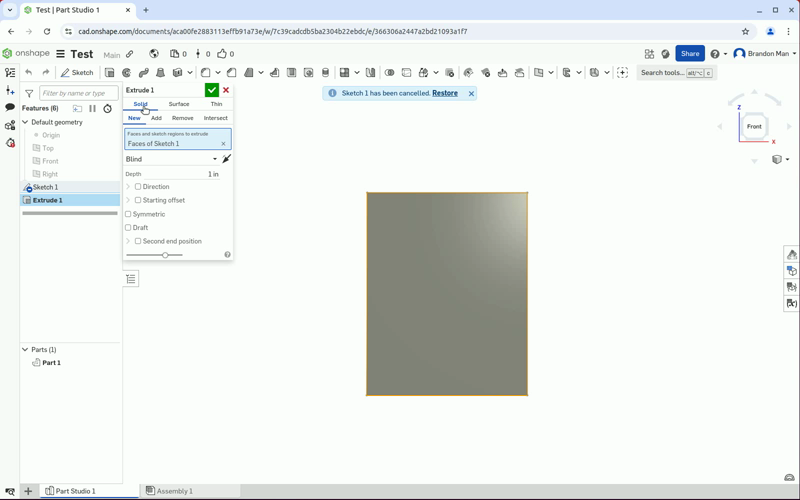
click(143, 106)
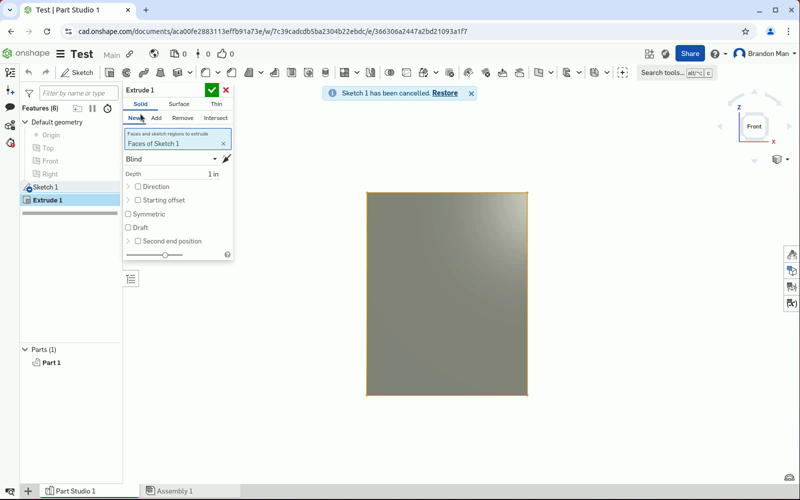
mouse_move(137, 120)
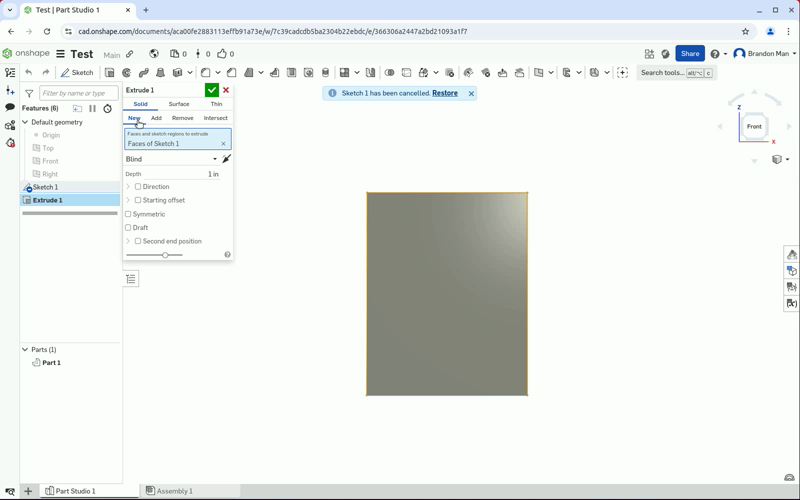
click(137, 120)
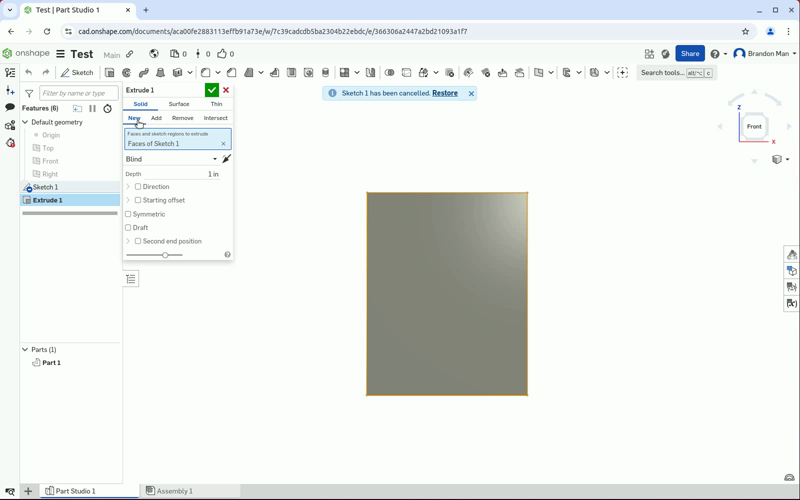
key(tab, 4)
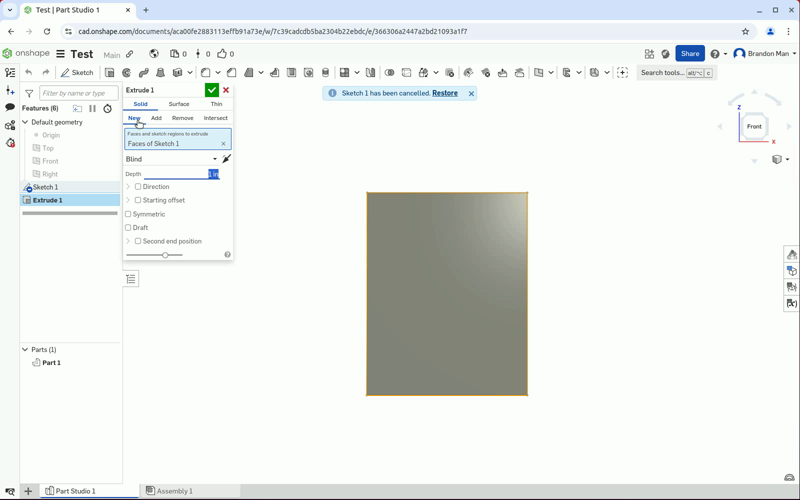
text(0.481)
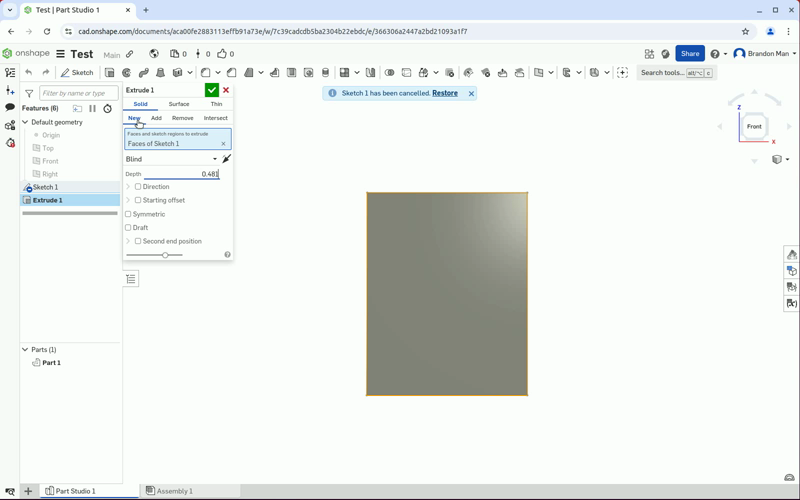
key(enter)
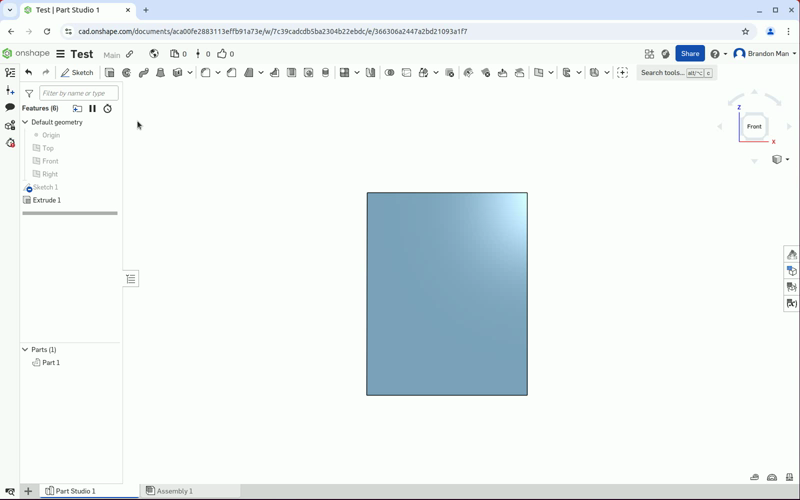
key(shift+h)
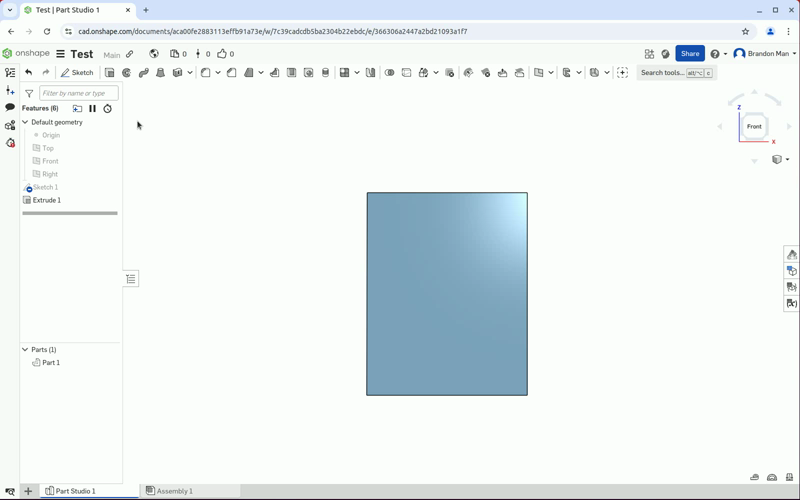
key(shift+h)
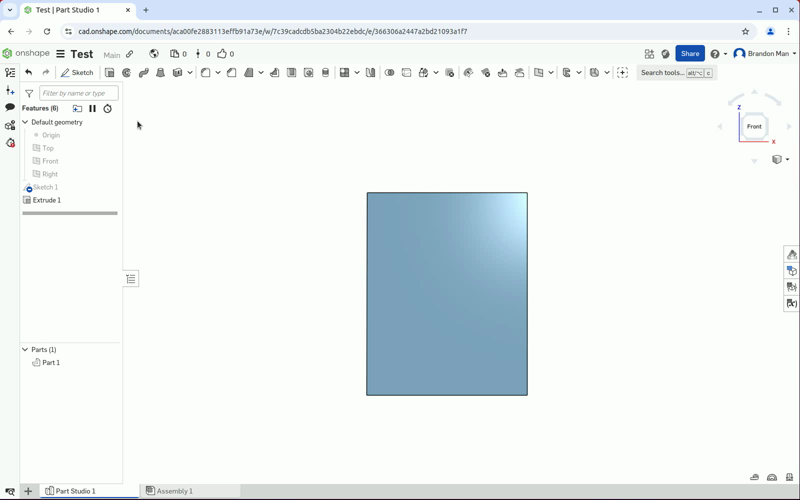
mouse_move(73, 189)
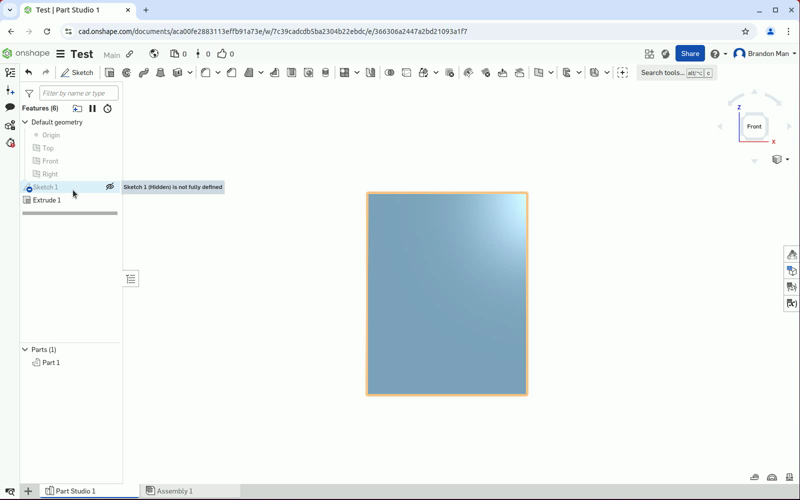
click(73, 189)
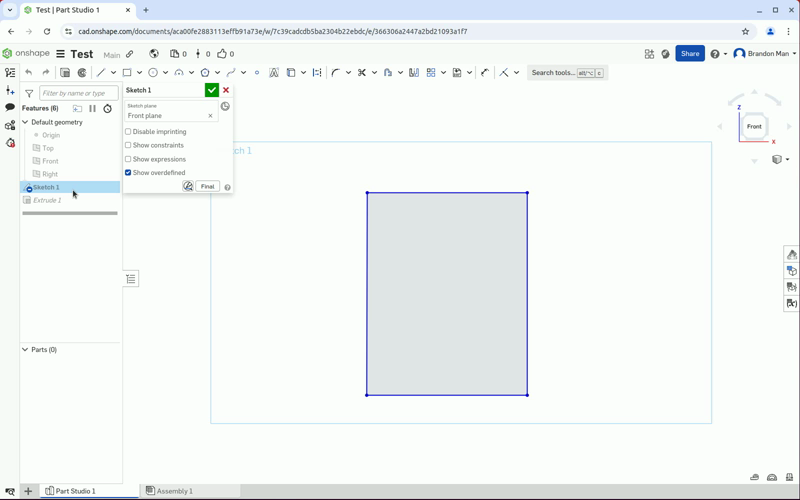
mouse_move(229, 92)
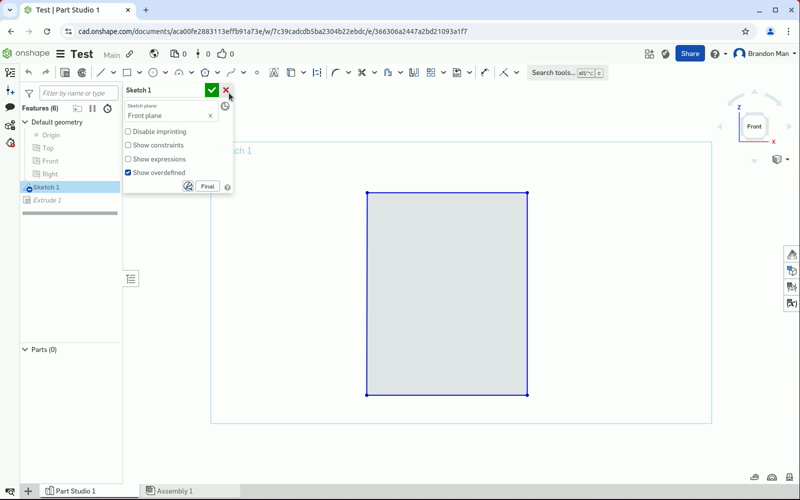
click(229, 92)
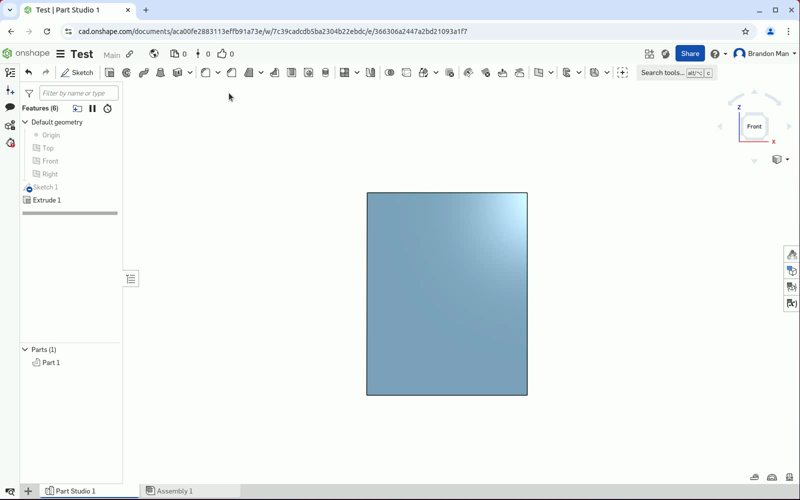
mouse_move(541, 75)
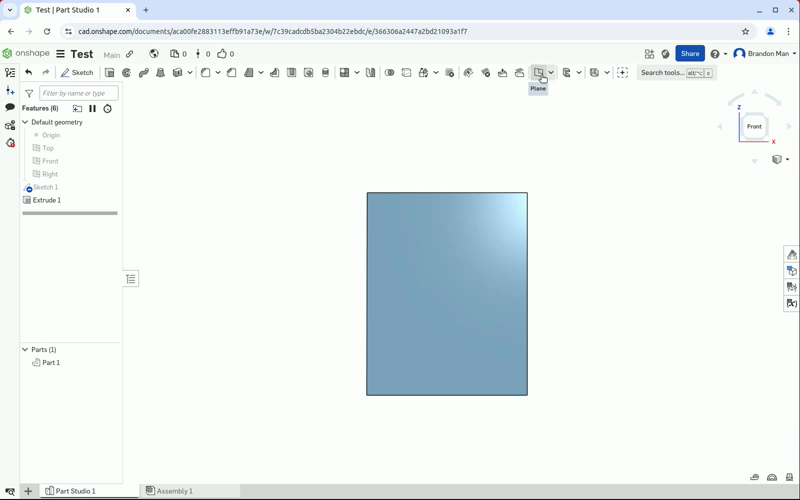
click(541, 75)
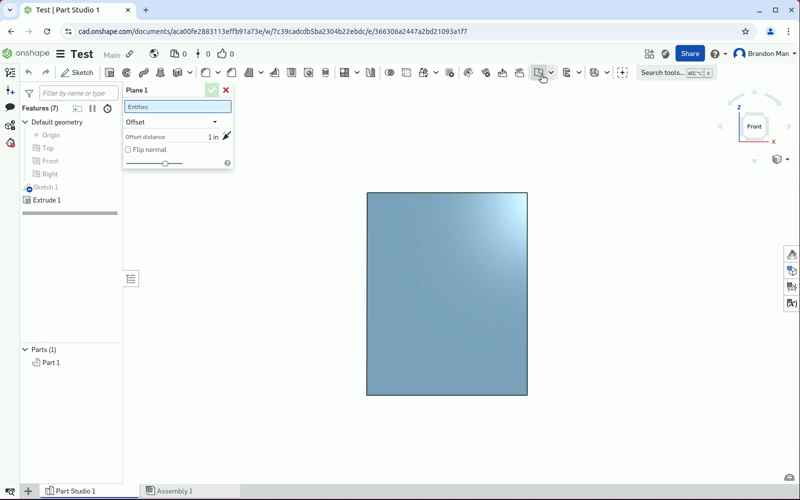
mouse_move(73, 163)
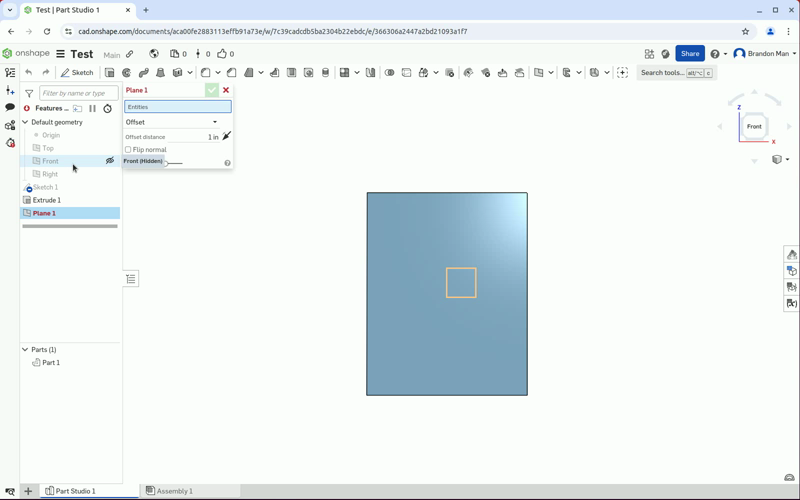
click(73, 163)
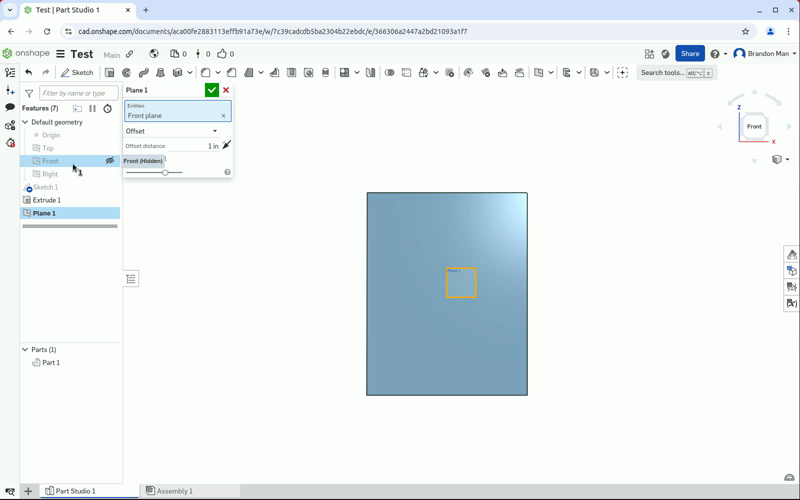
key(tab, 2)
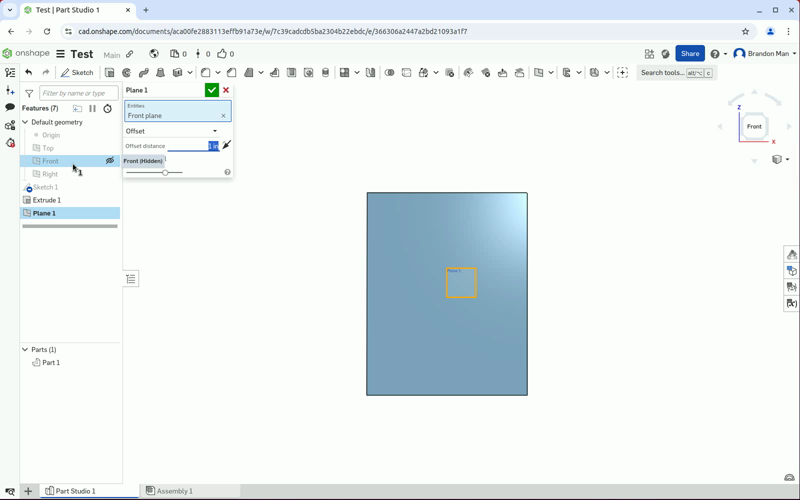
text(0.493)
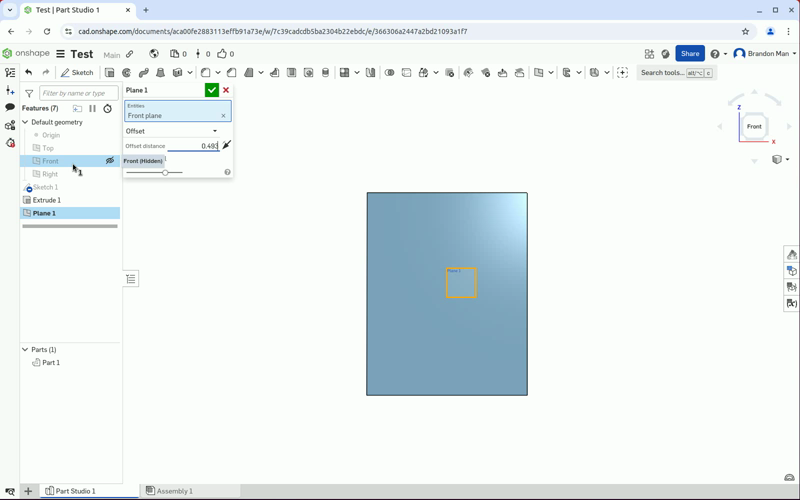
key(enter, 2)
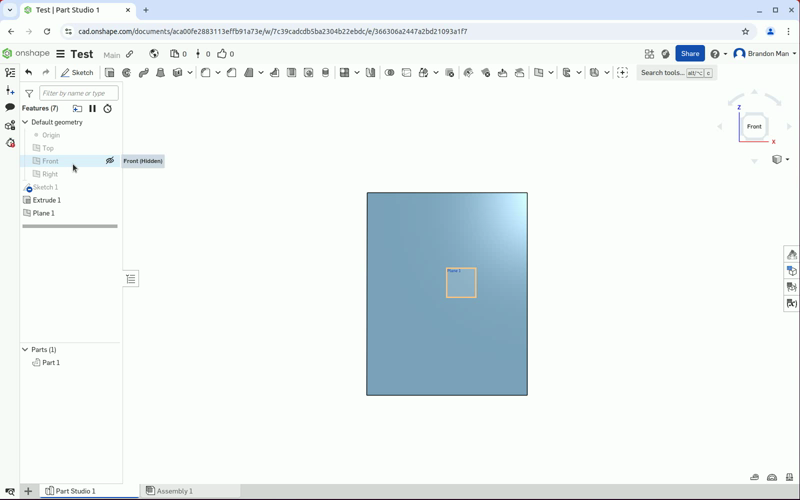
key(shift+s)
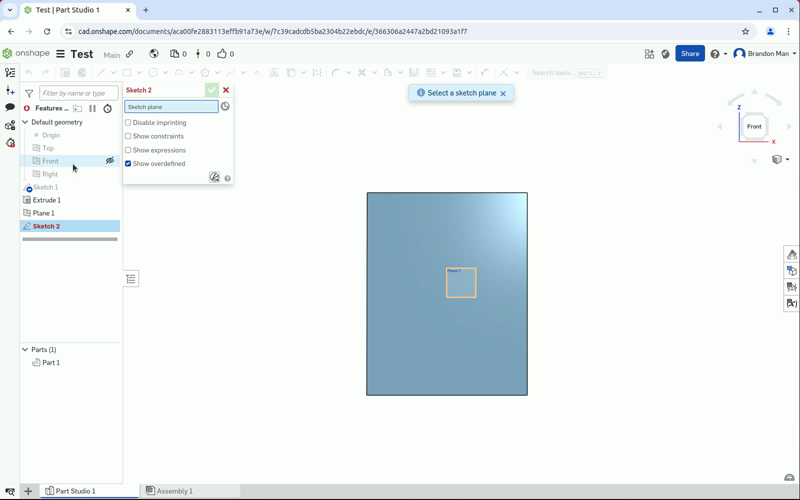
mouse_move(73, 215)
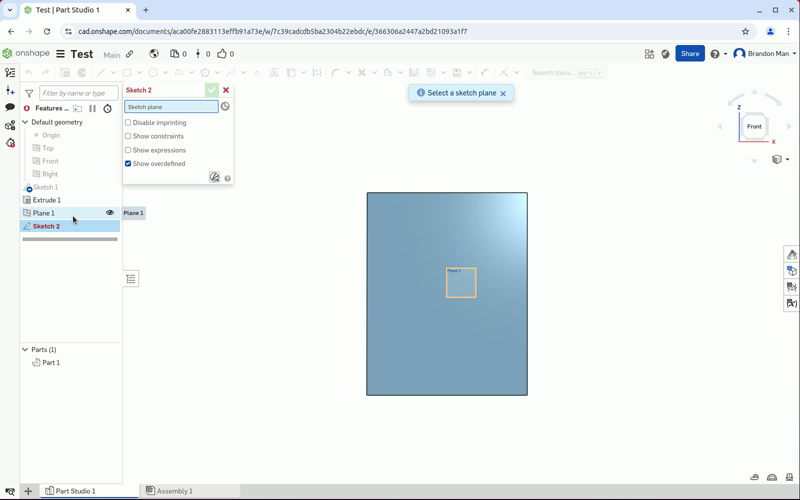
click(73, 215)
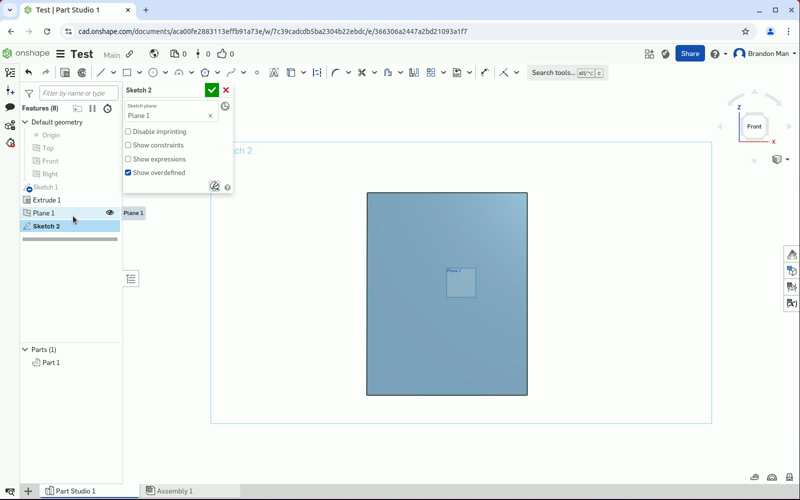
mouse_move(73, 352)
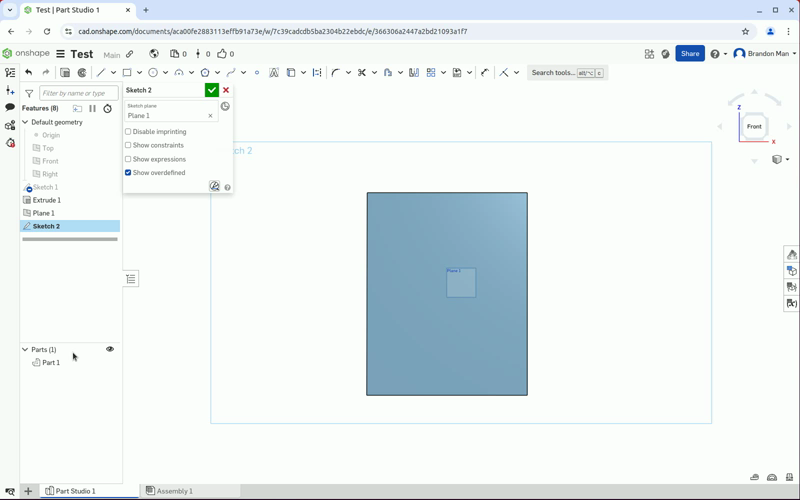
key(y)
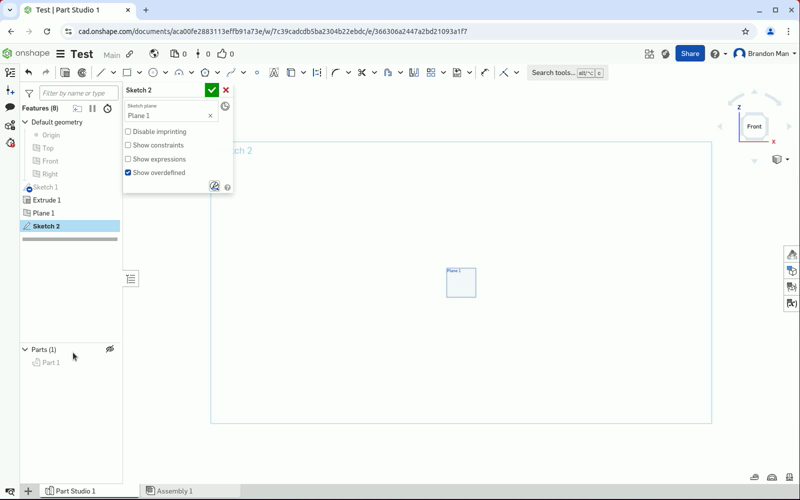
key(l)
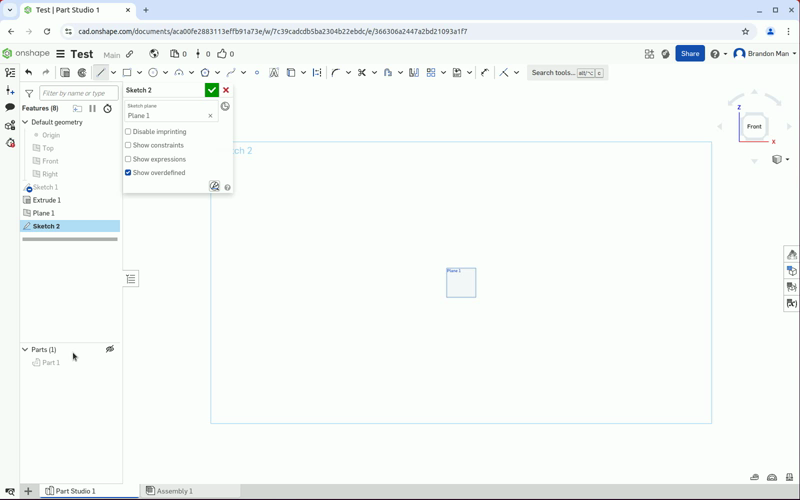
key_down(shift)
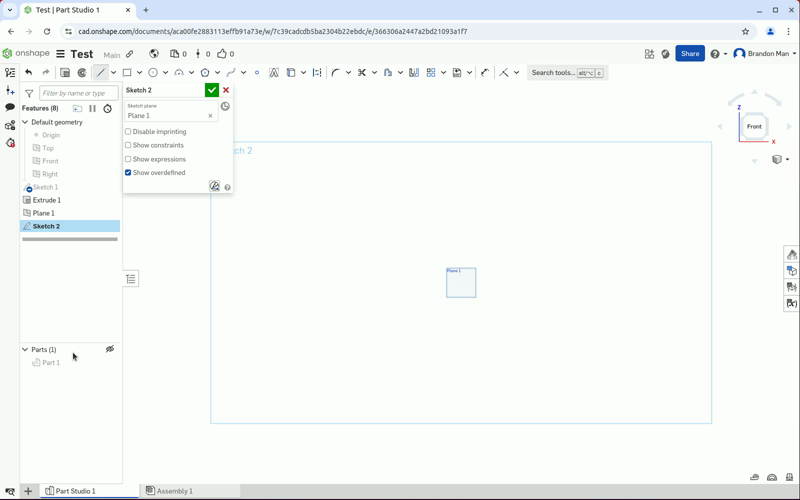
mouse_move(372, 247)
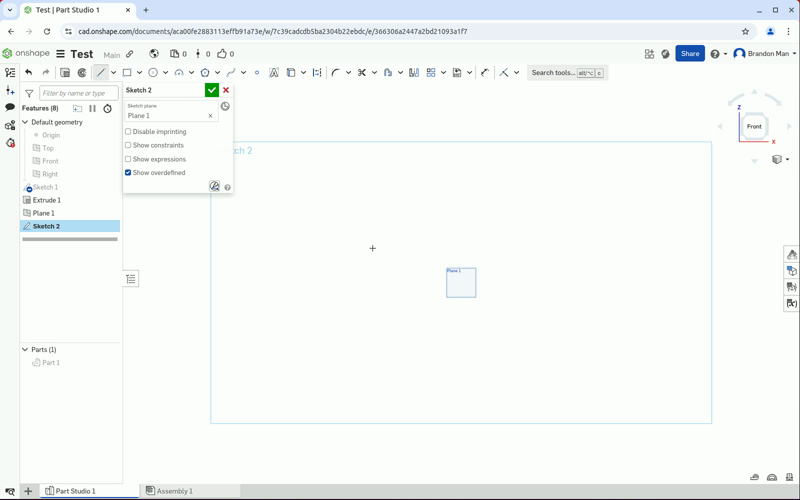
click(372, 247)
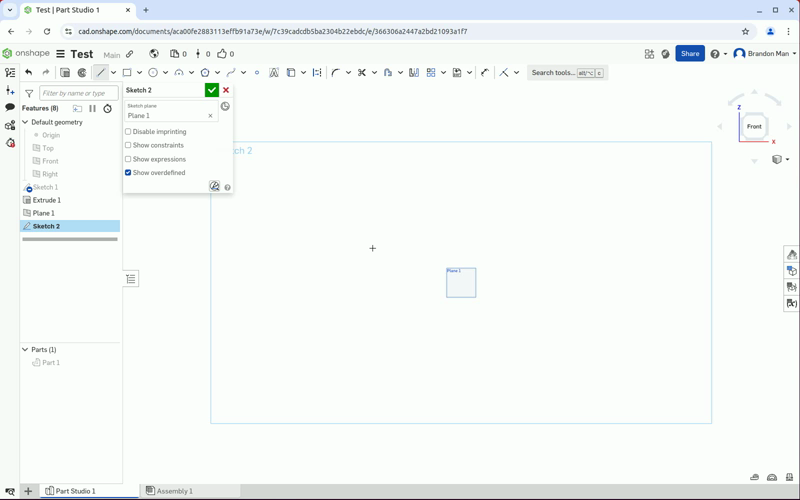
key_up(shift)
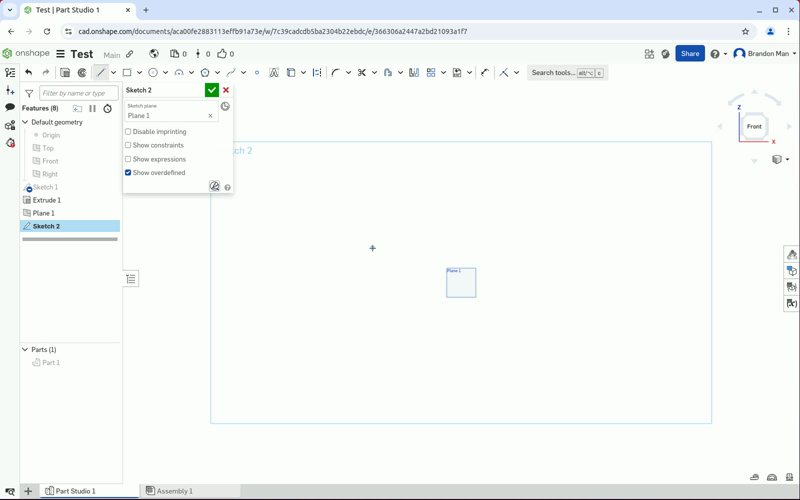
key_down(shift)
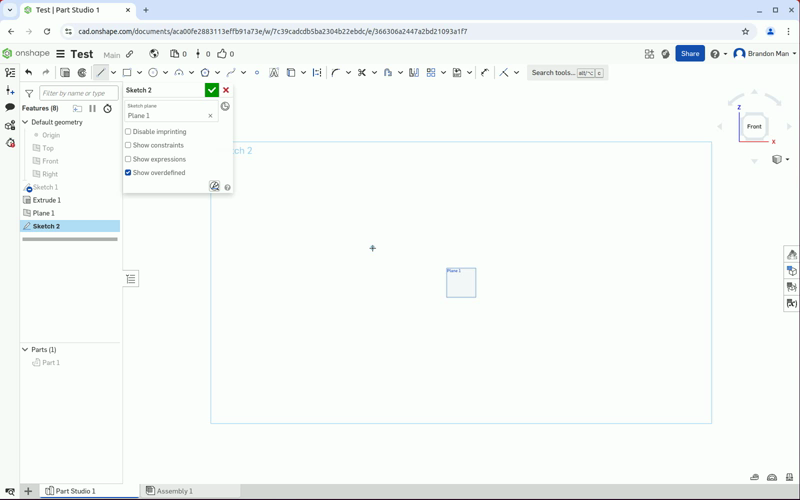
mouse_move(402, 247)
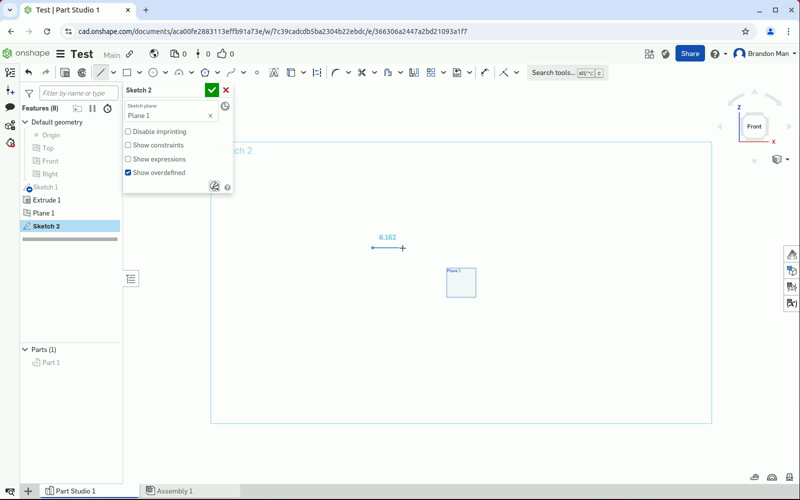
mouse_move(418, 247)
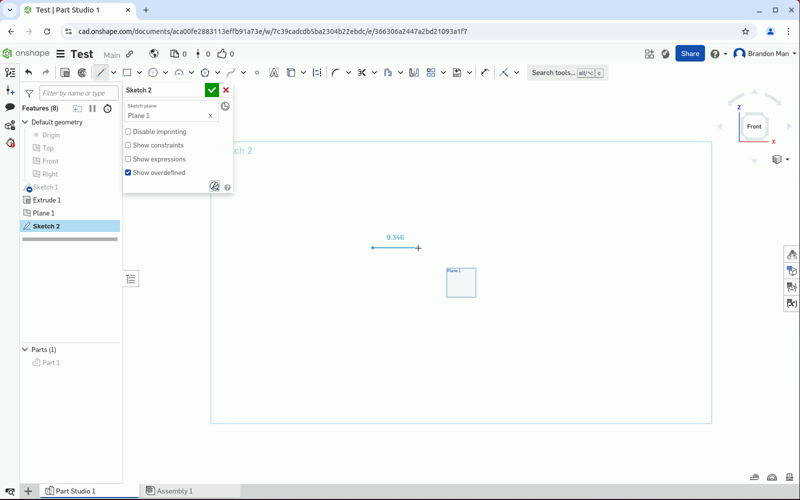
click(418, 247)
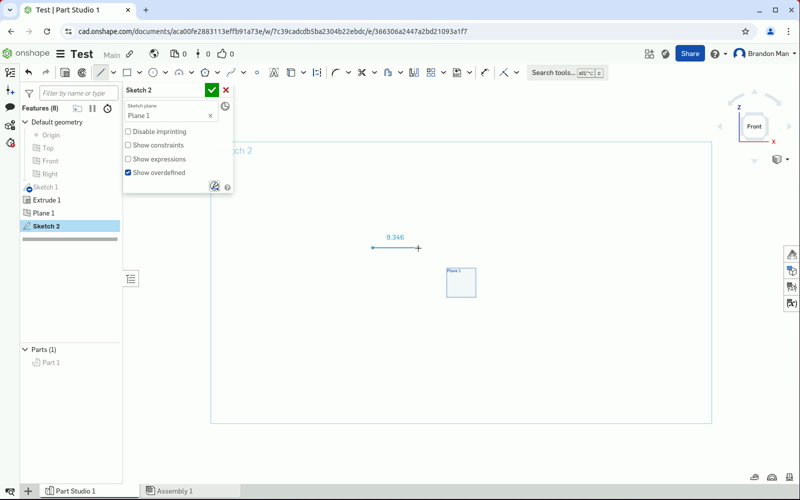
key_up(shift)
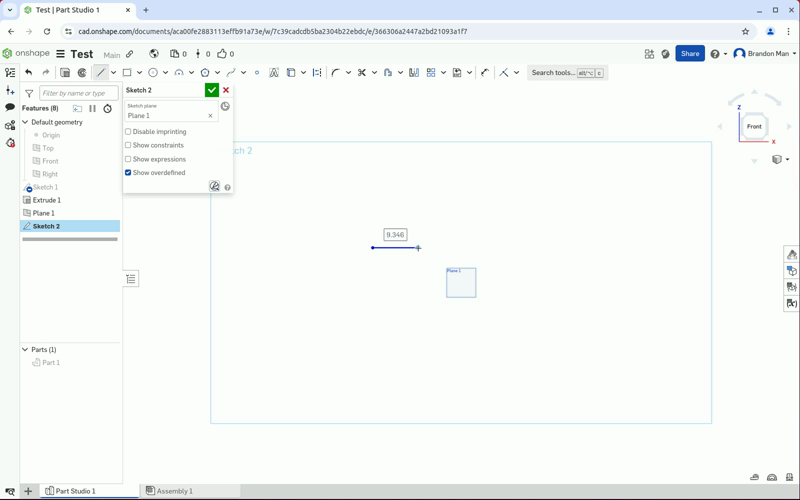
key_down(shift)
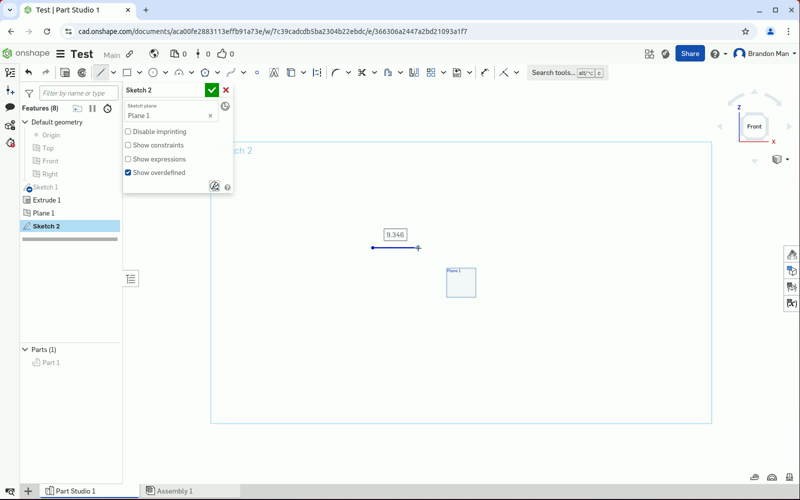
mouse_move(448, 247)
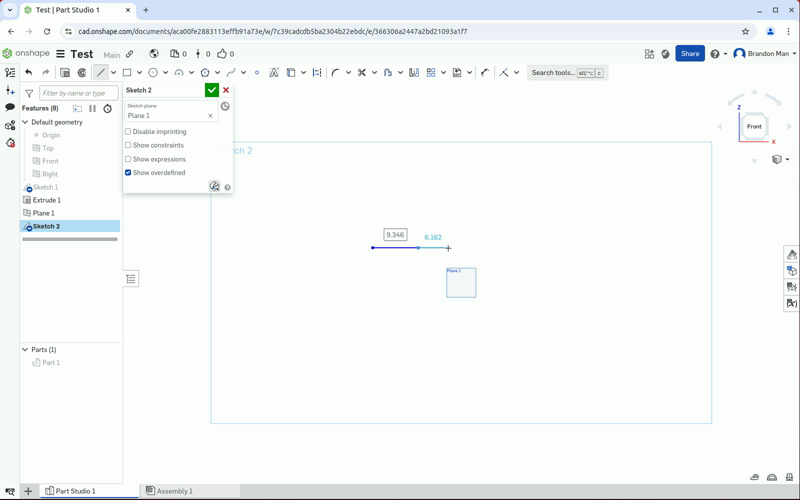
mouse_move(418, 202)
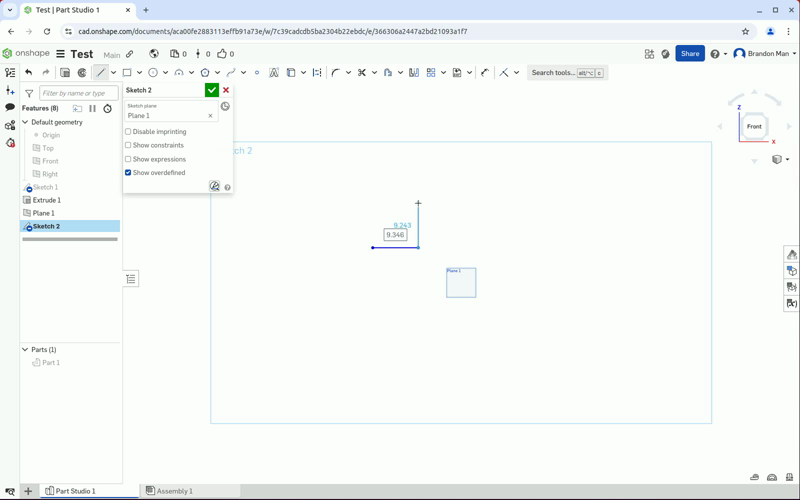
click(418, 202)
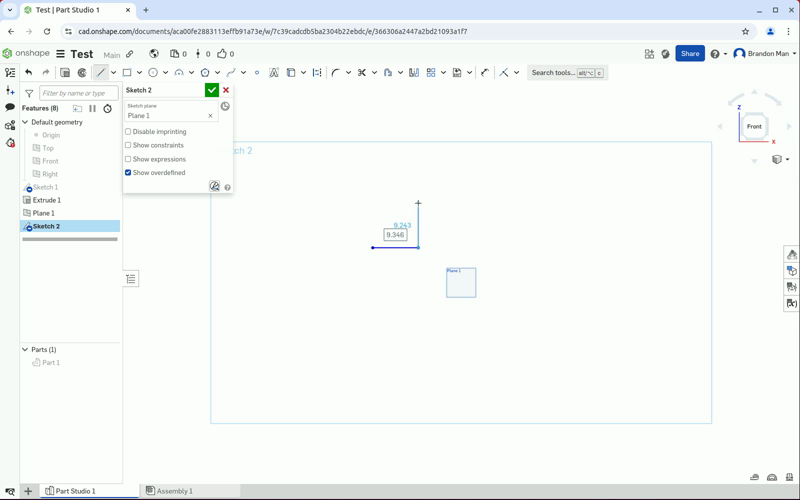
key_up(shift)
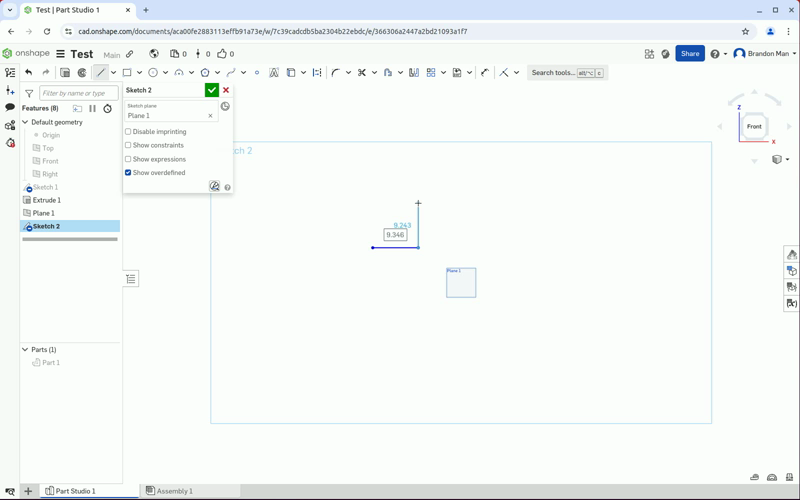
key_down(shift)
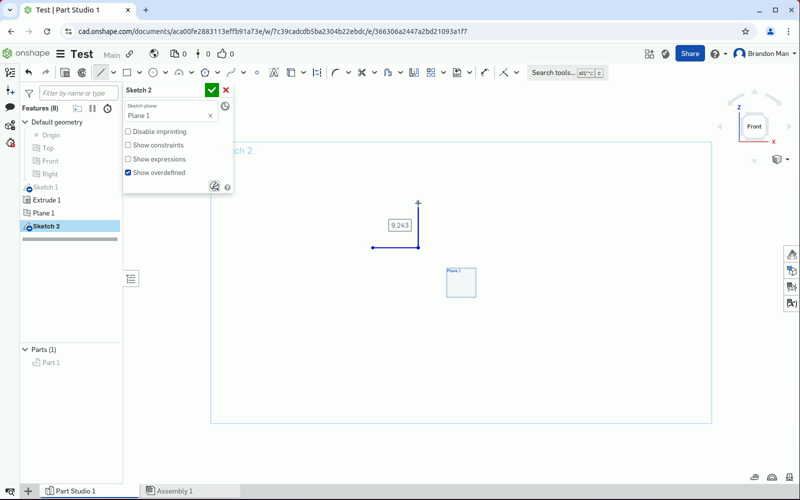
mouse_move(448, 202)
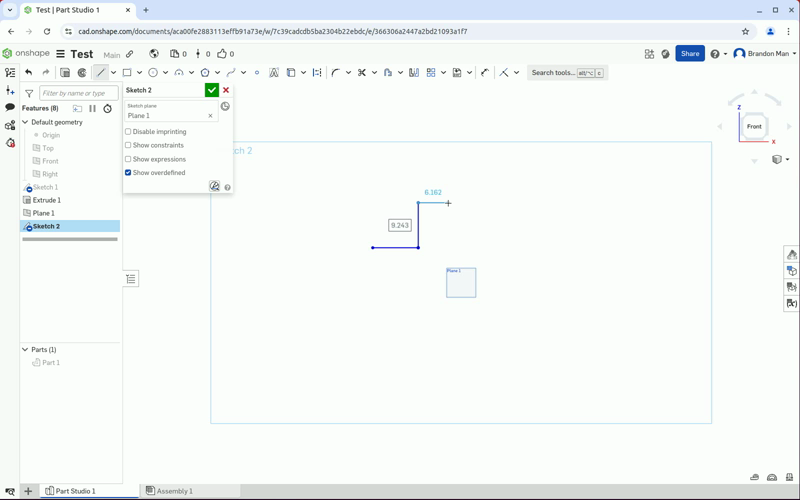
mouse_move(372, 202)
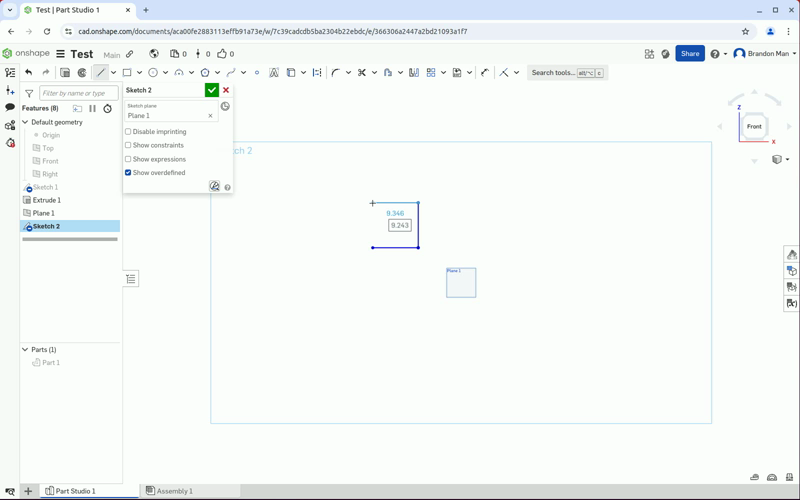
click(372, 202)
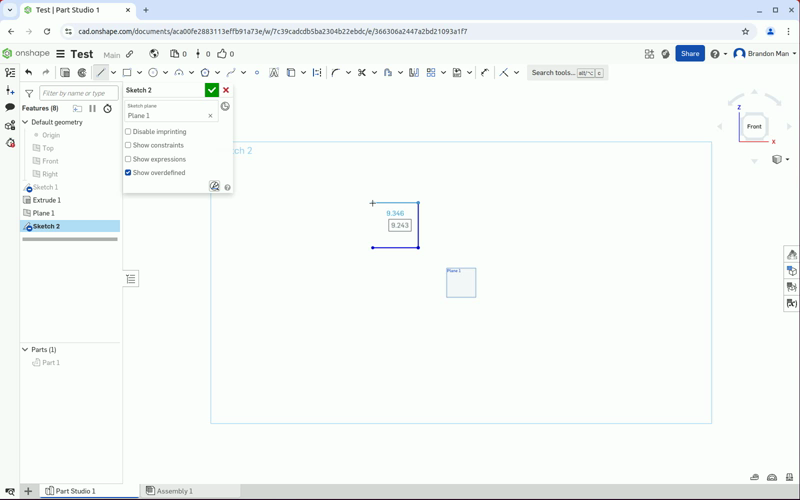
key_up(shift)
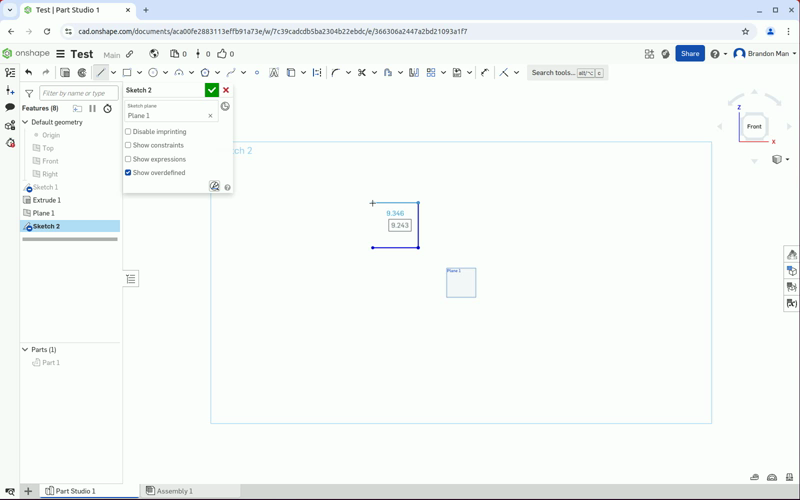
mouse_move(402, 202)
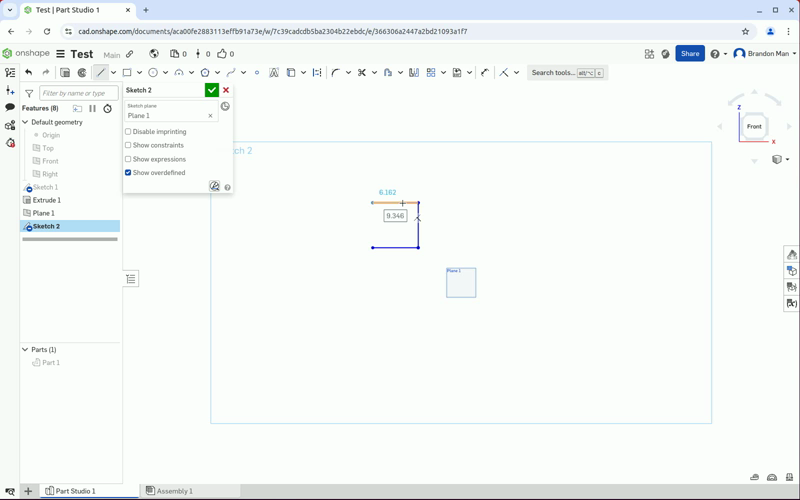
key_down(shift)
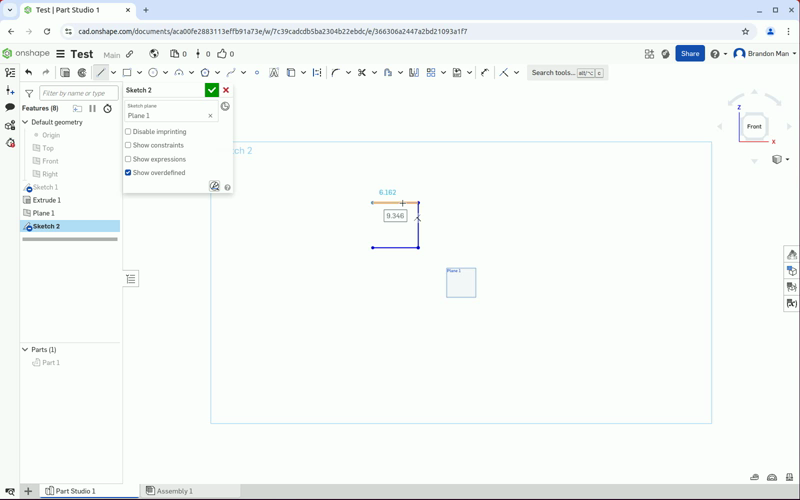
mouse_move(372, 247)
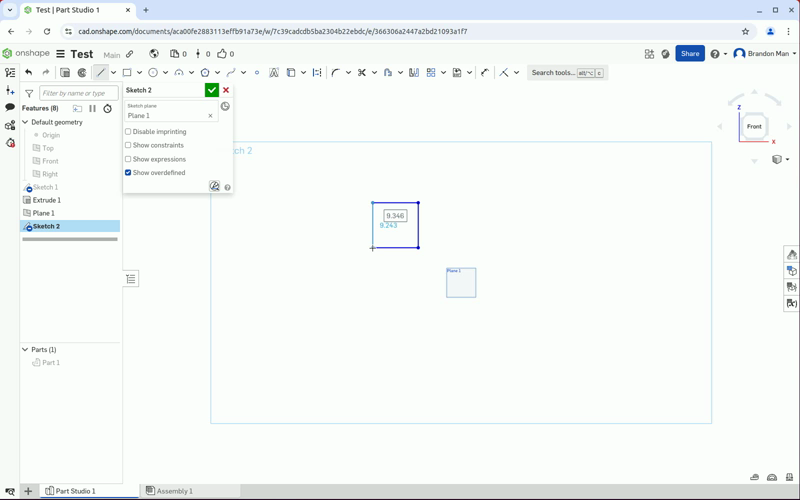
key_up(shift)
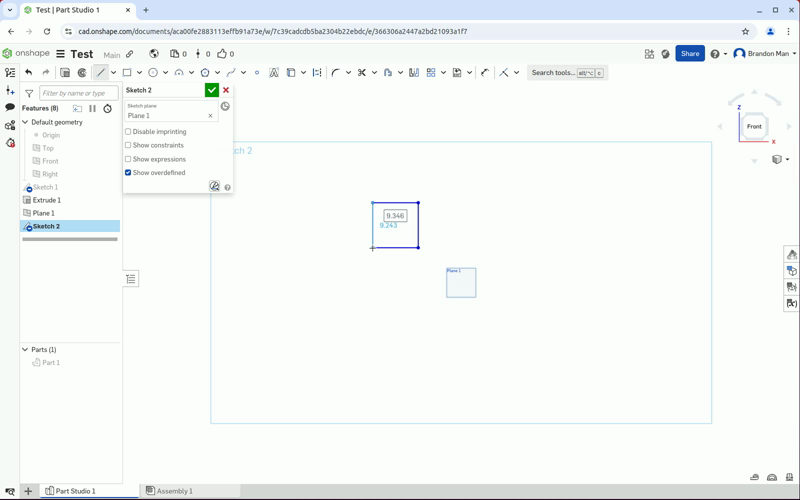
click(372, 247)
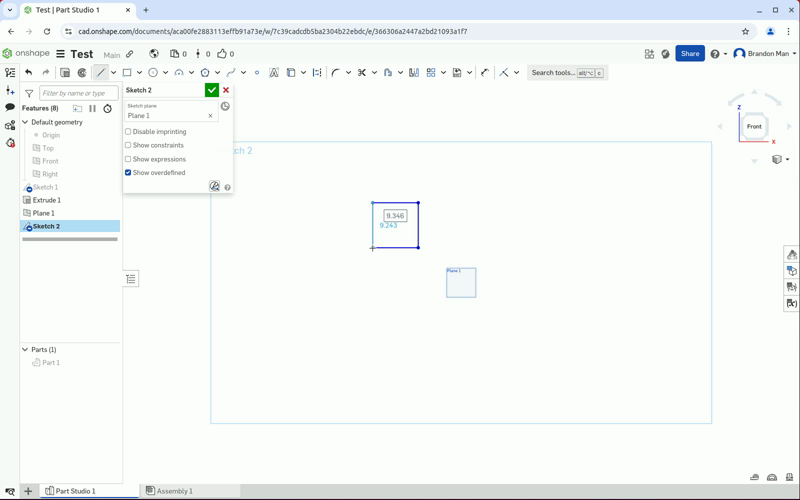
key(esc)
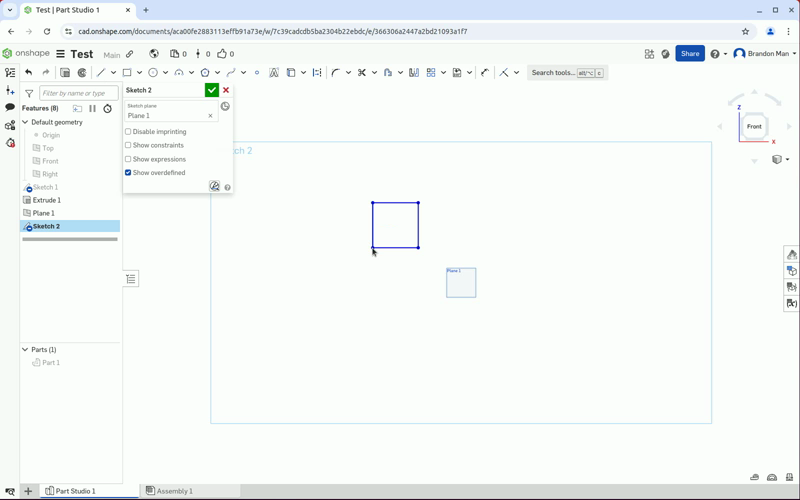
mouse_move(394, 235)
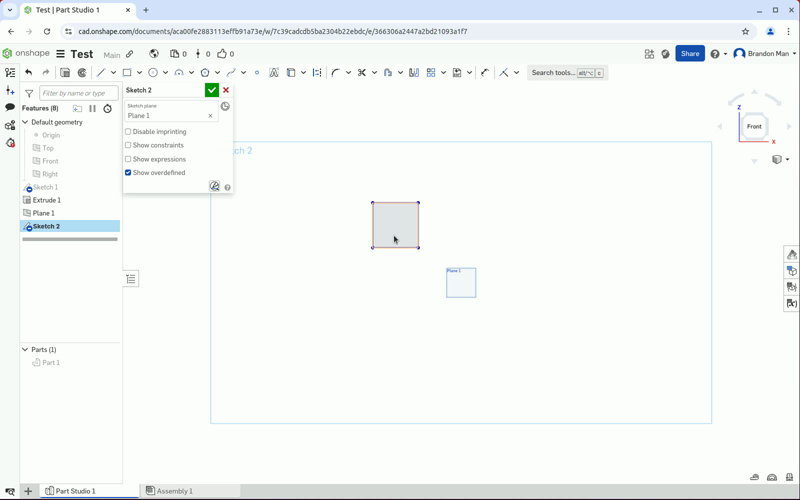
click(394, 235)
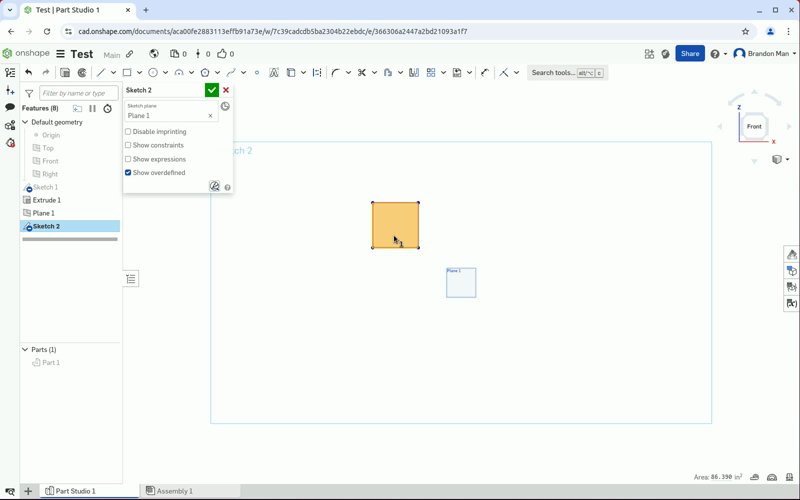
mouse_move(73, 352)
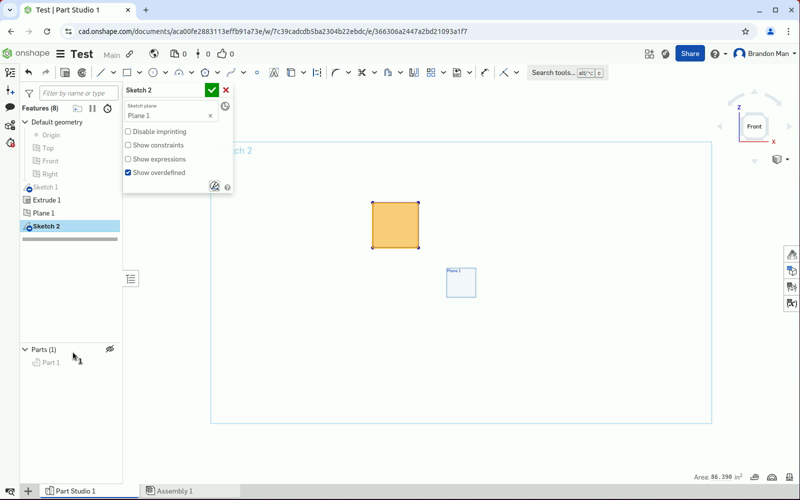
key(shift+y)
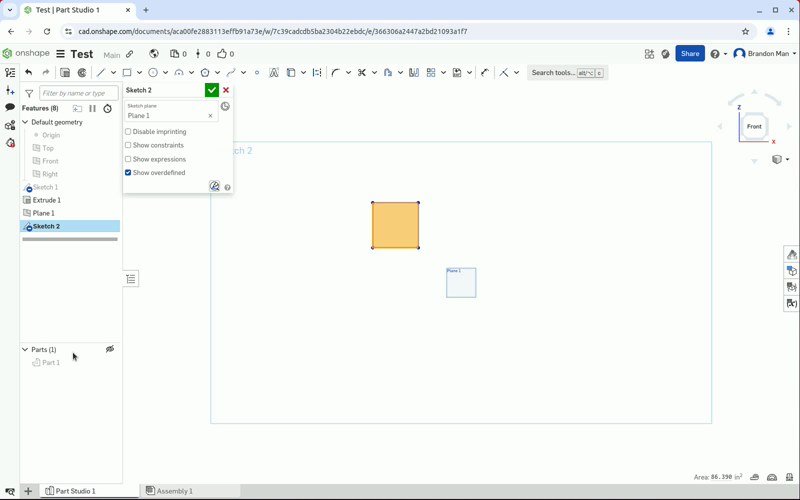
key(shift+e)
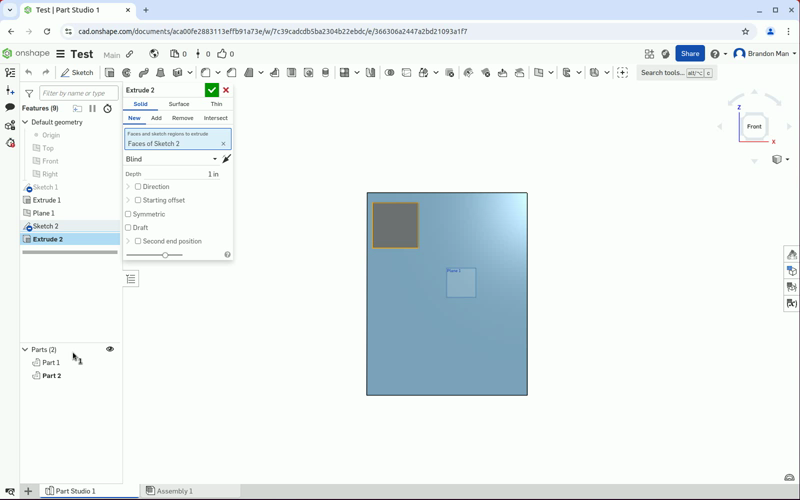
mouse_move(143, 106)
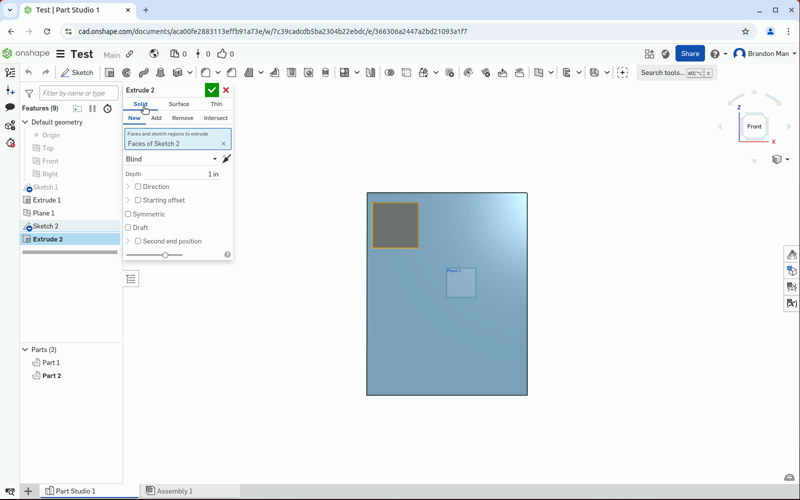
click(143, 106)
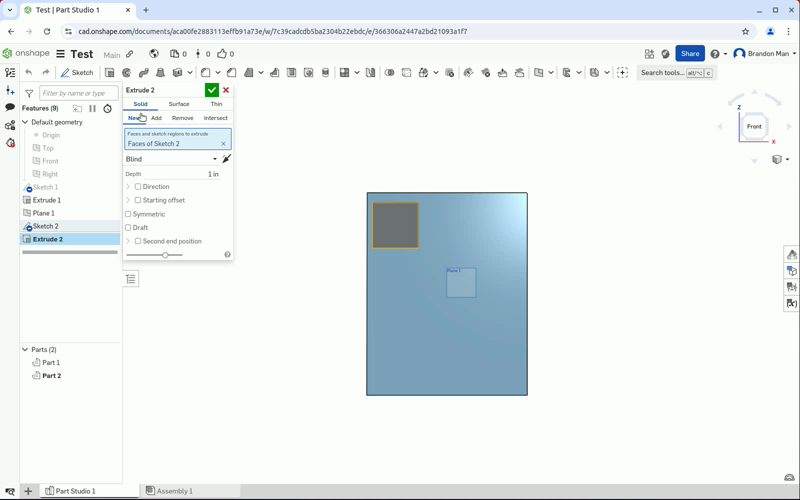
mouse_move(137, 120)
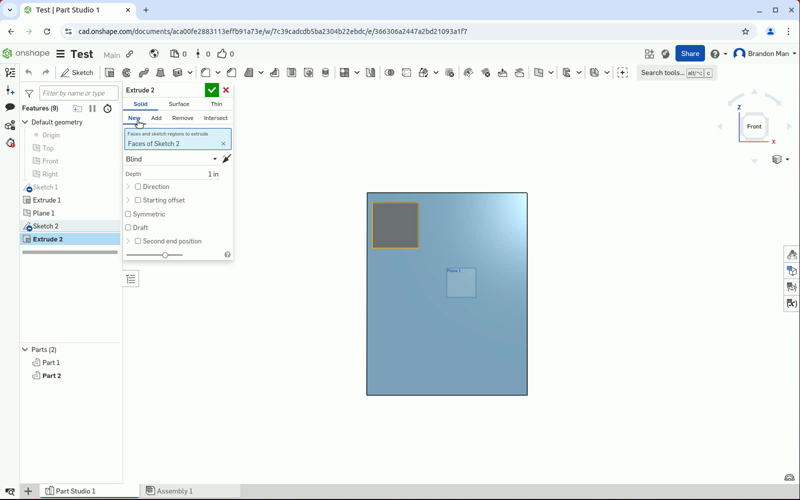
click(137, 120)
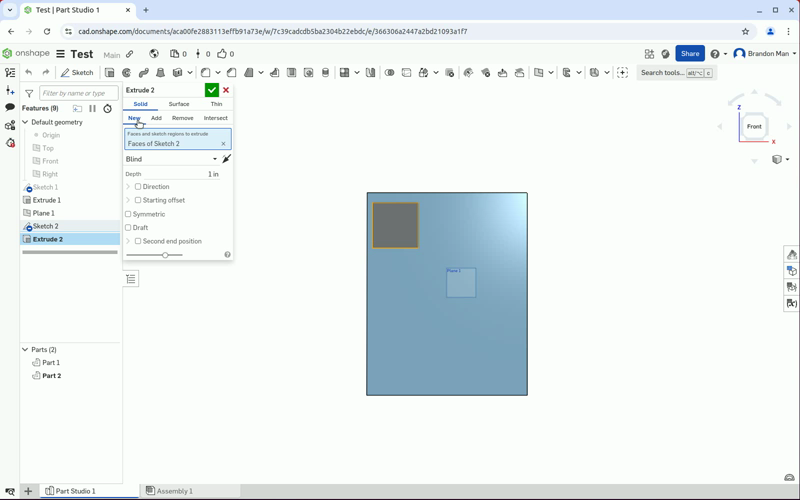
key(tab, 4)
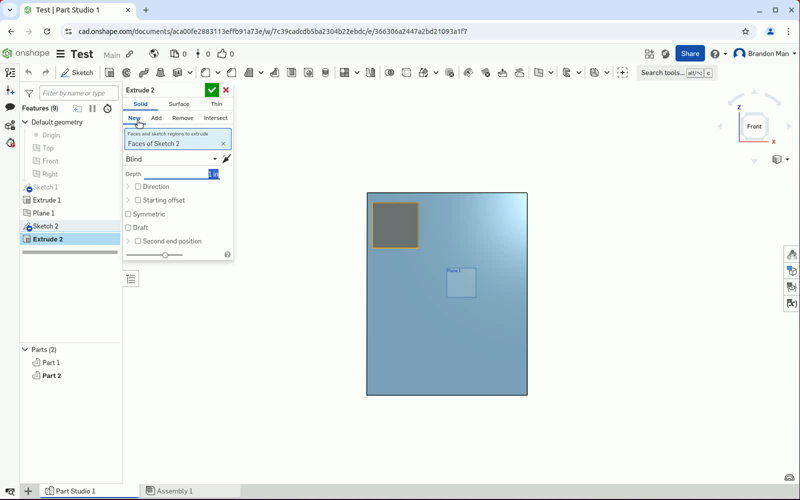
text(1.926)
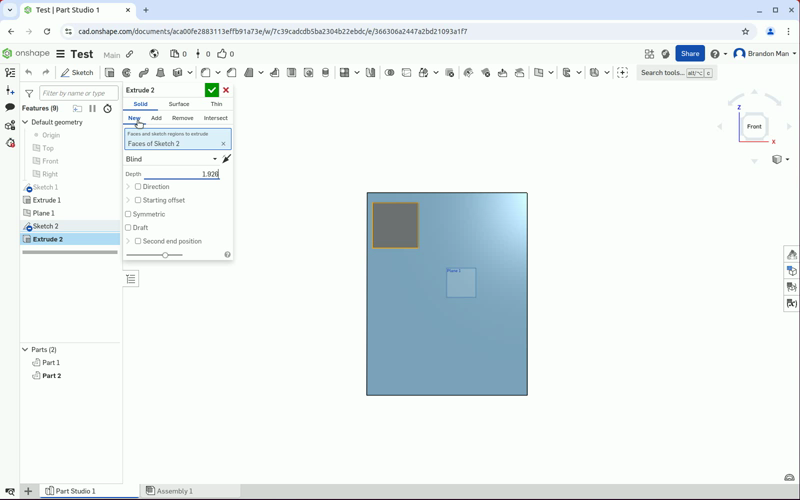
key(enter)
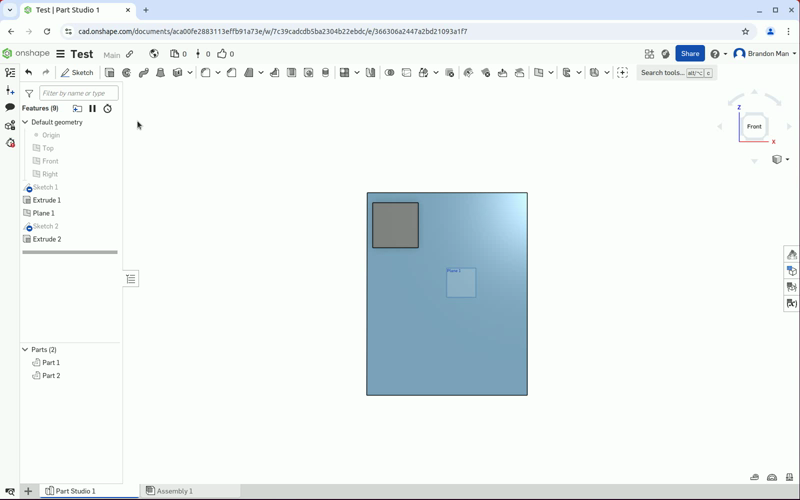
key(shift+h)
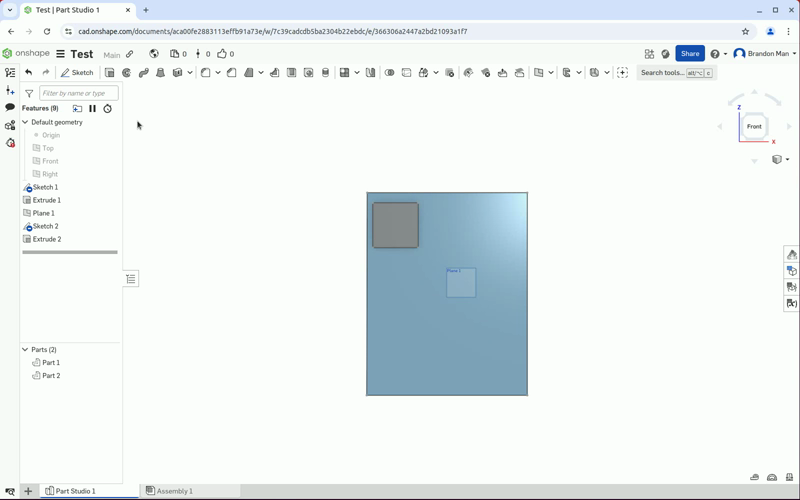
key(shift+h)
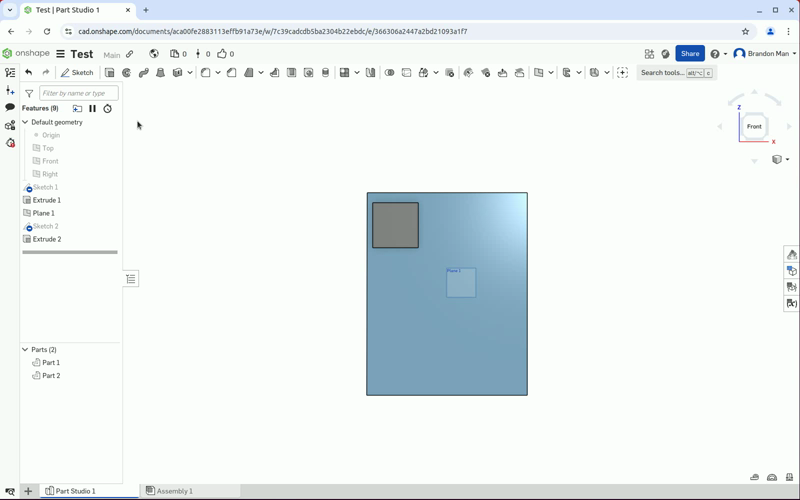
mouse_move(73, 189)
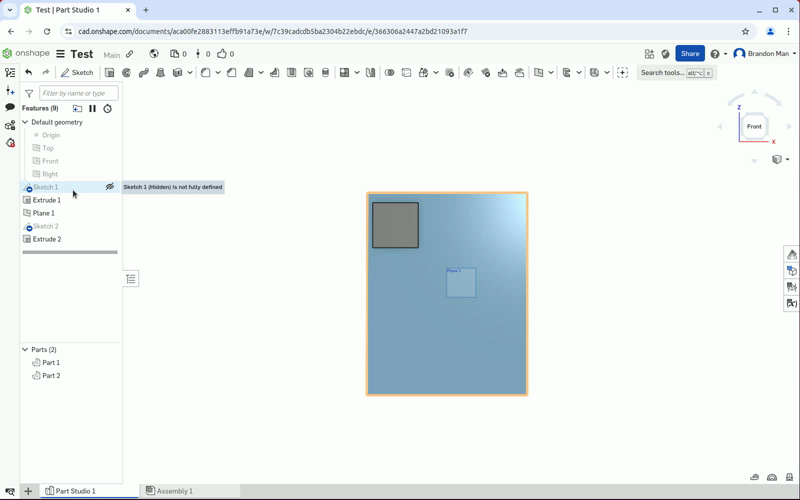
click(73, 189)
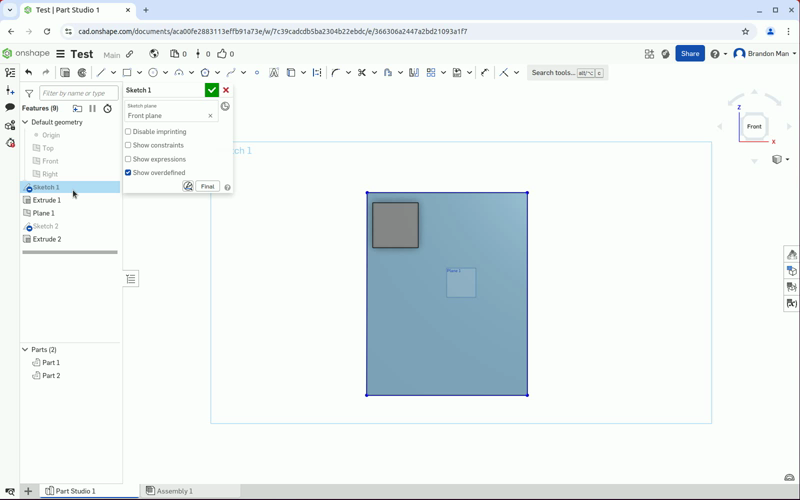
mouse_move(229, 92)
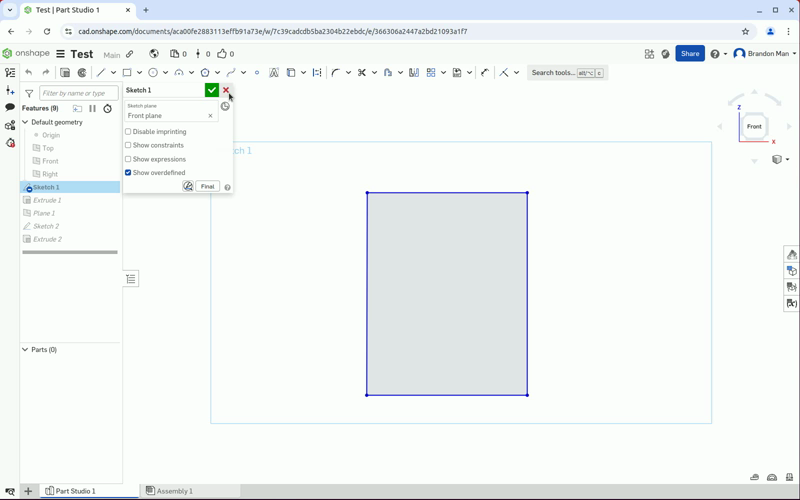
click(229, 92)
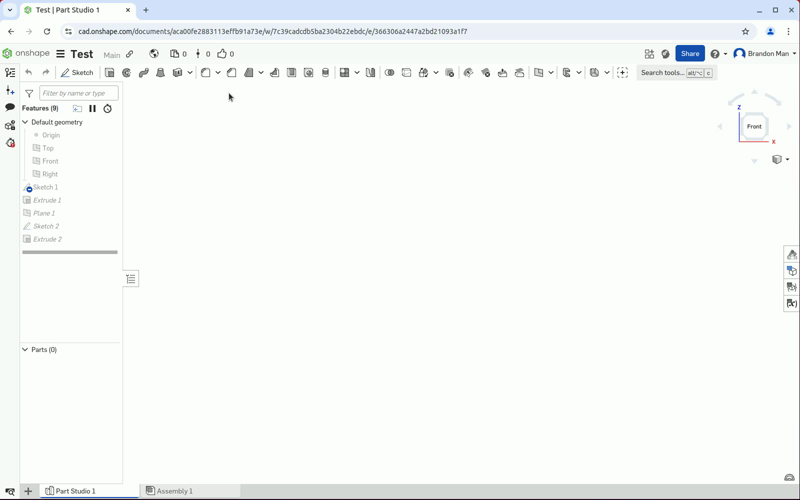
key(shift+s)
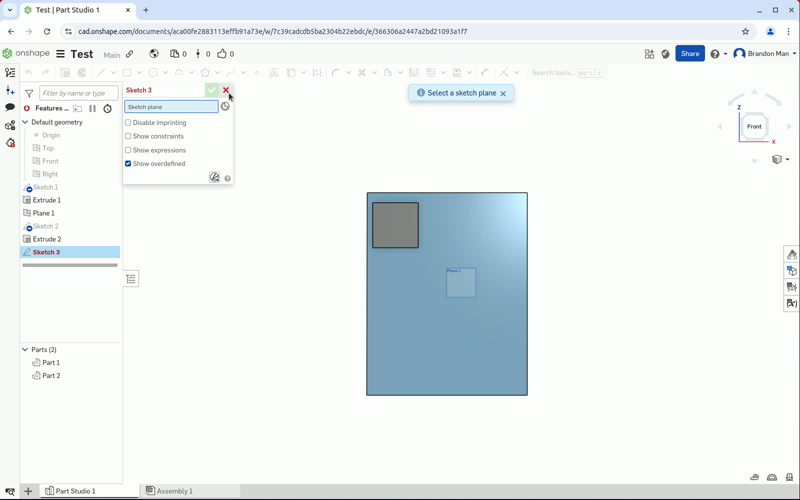
mouse_move(73, 215)
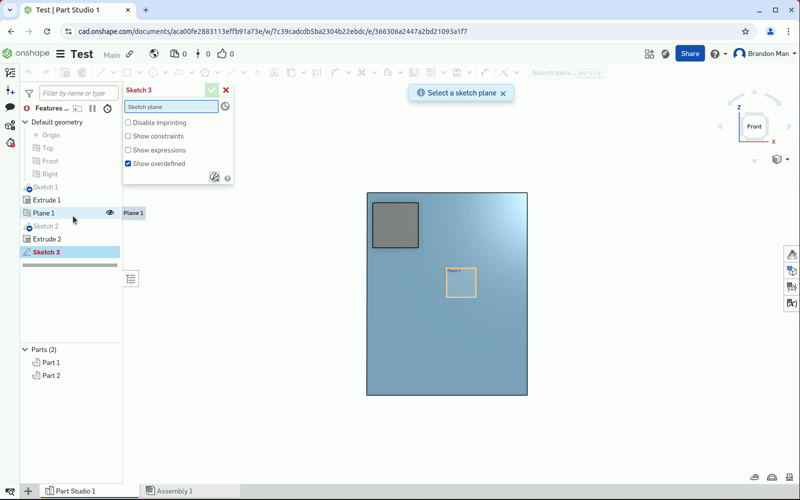
click(73, 215)
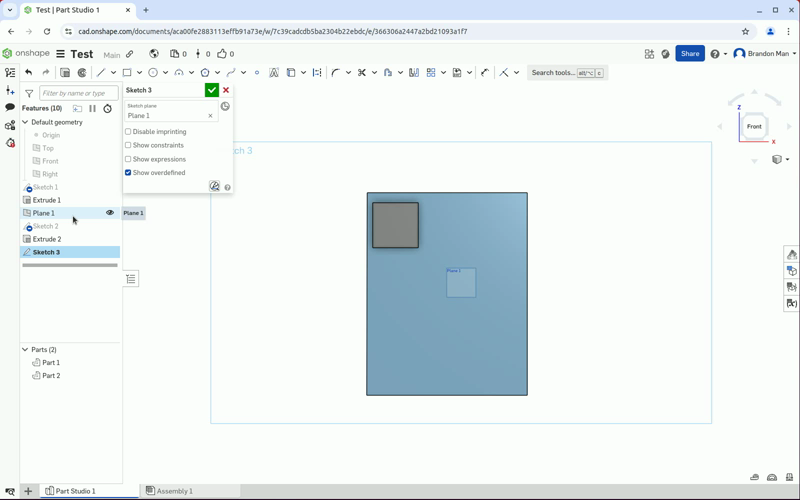
mouse_move(73, 352)
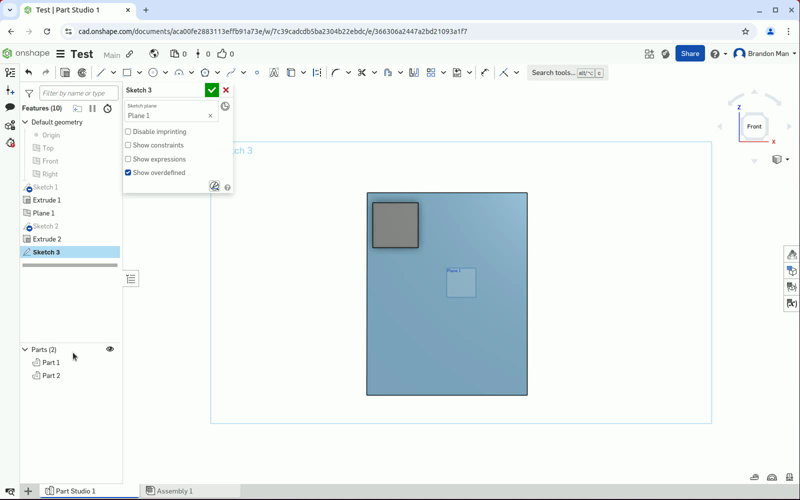
key(y)
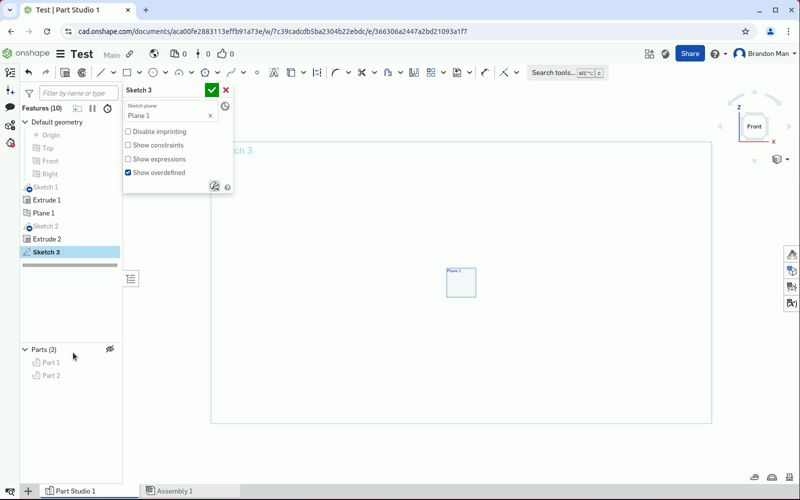
key(l)
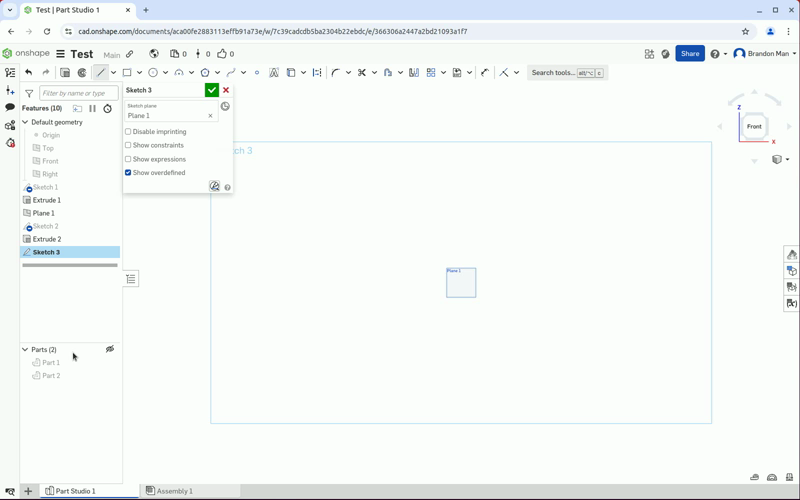
key_down(shift)
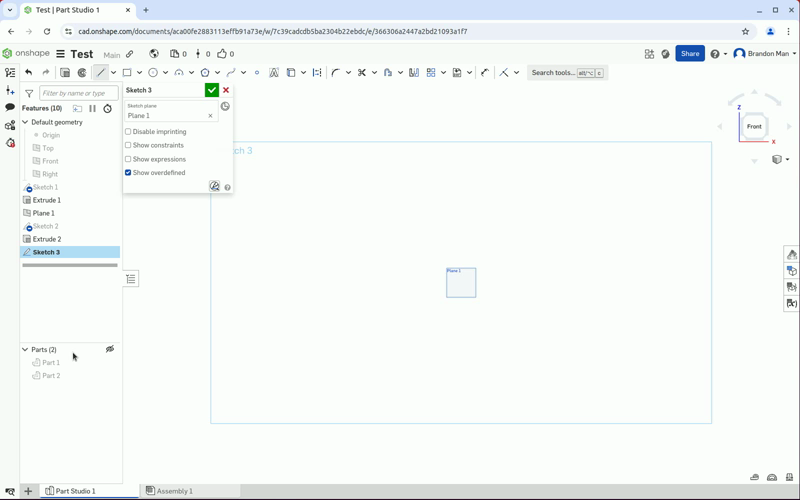
mouse_move(425, 247)
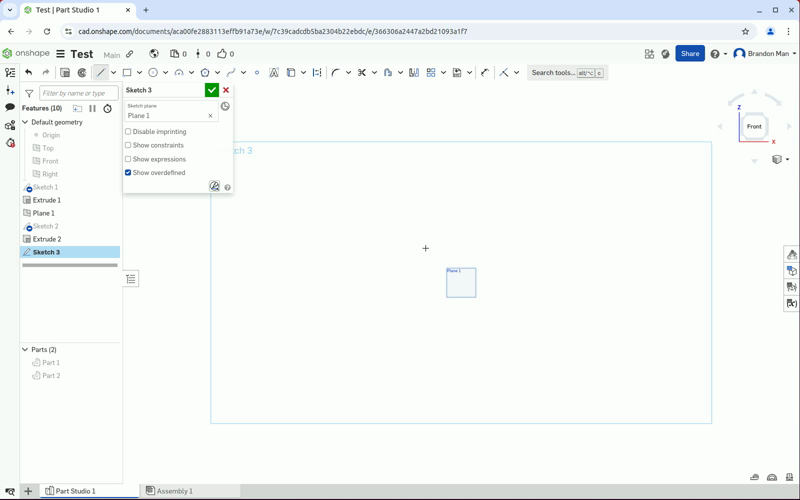
click(425, 247)
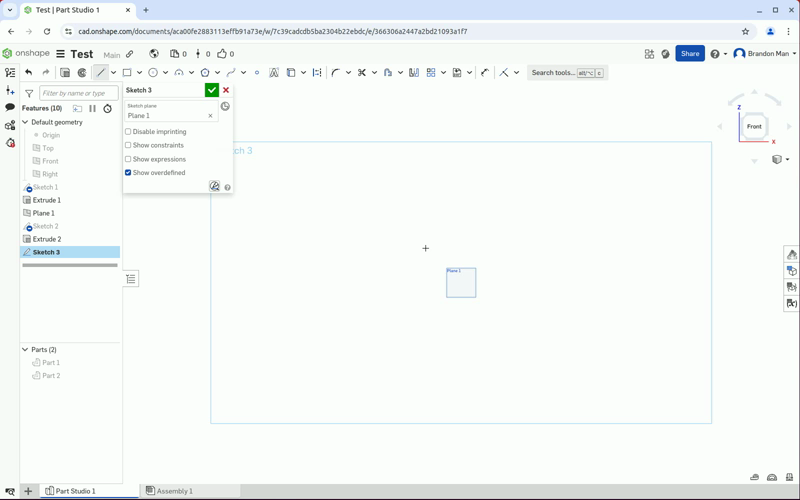
key_up(shift)
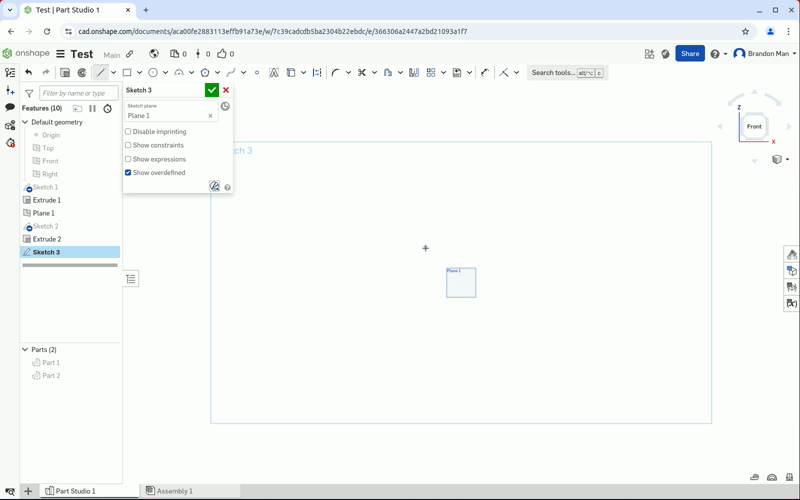
key_down(shift)
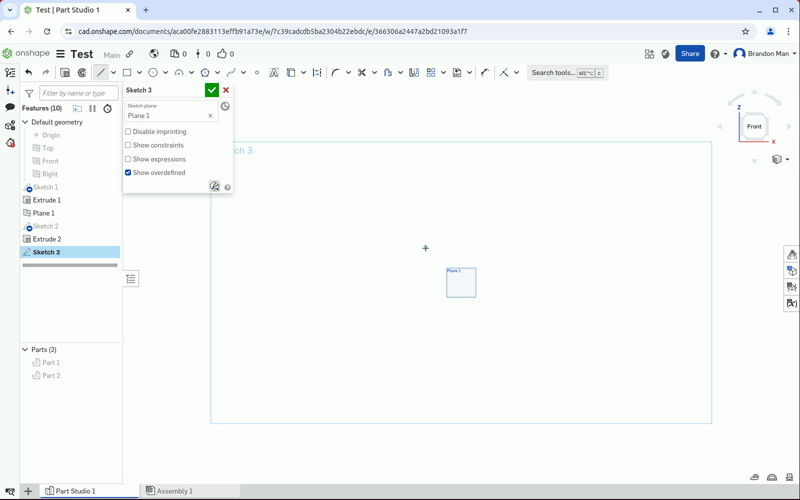
mouse_move(455, 247)
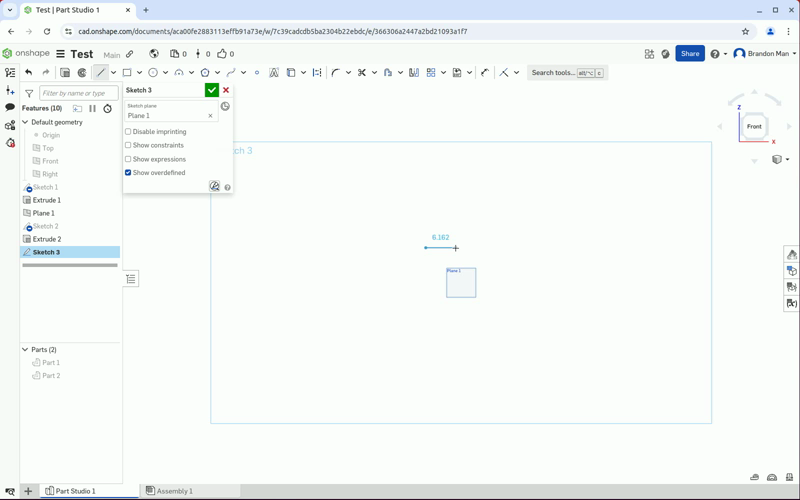
mouse_move(470, 247)
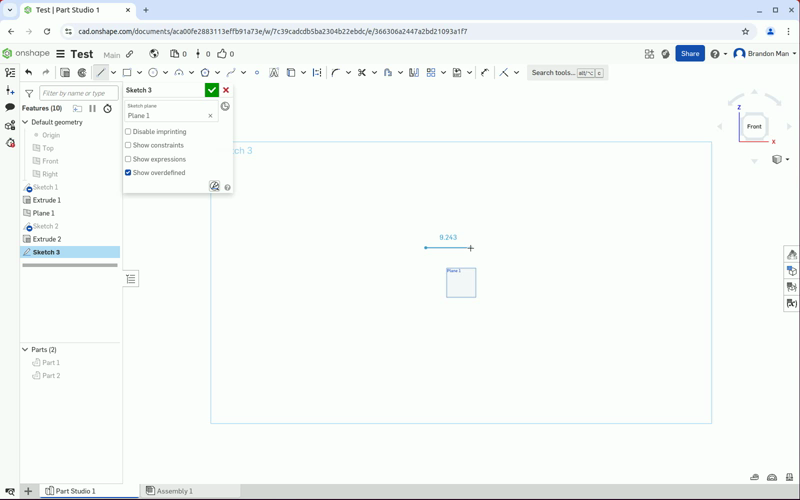
click(470, 247)
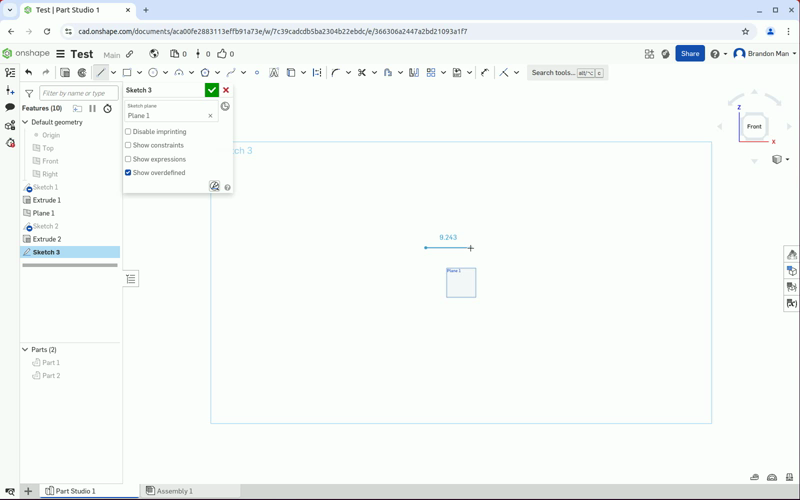
key_up(shift)
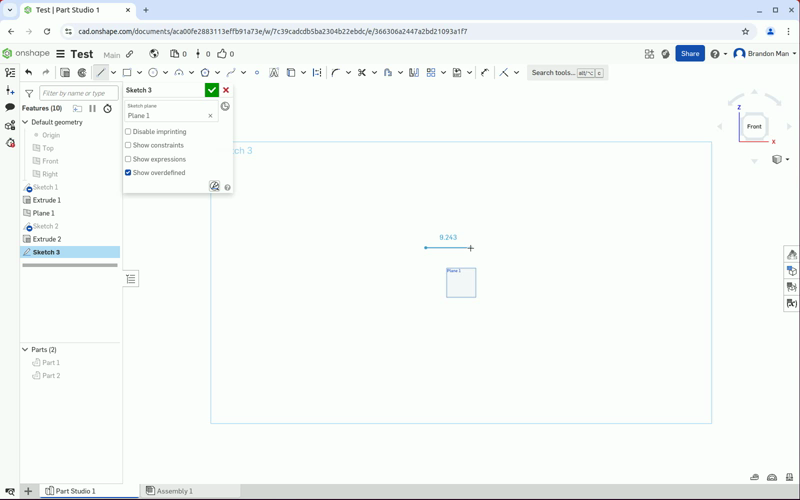
key_down(shift)
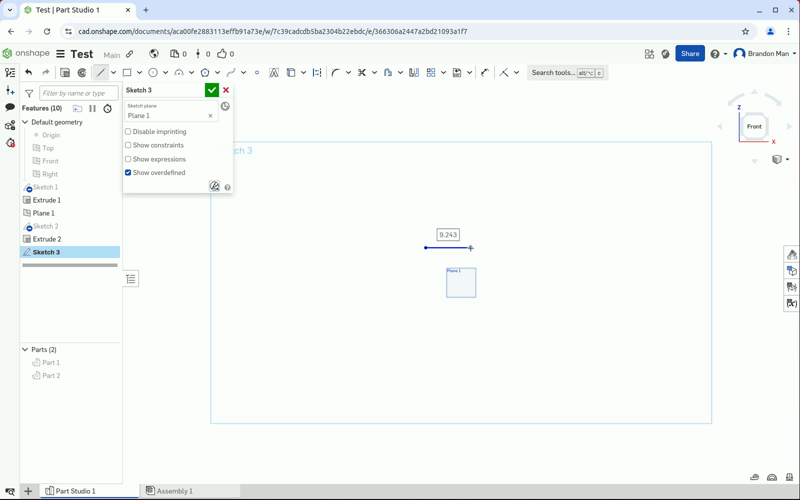
mouse_move(501, 247)
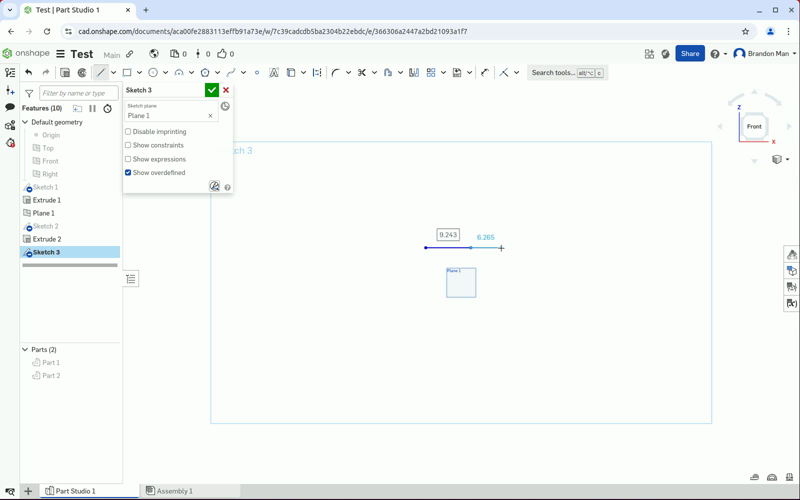
mouse_move(470, 202)
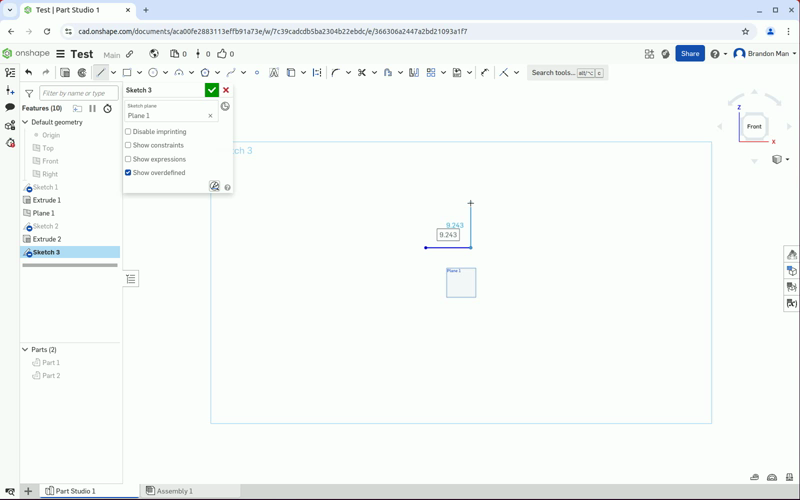
click(470, 202)
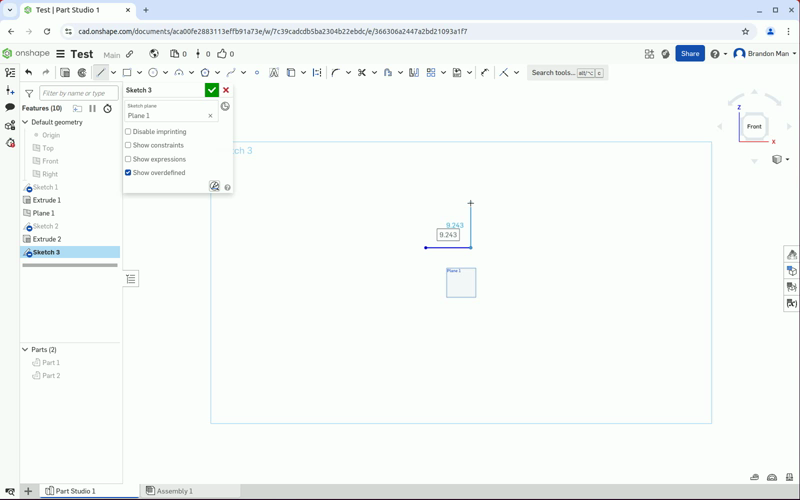
key_up(shift)
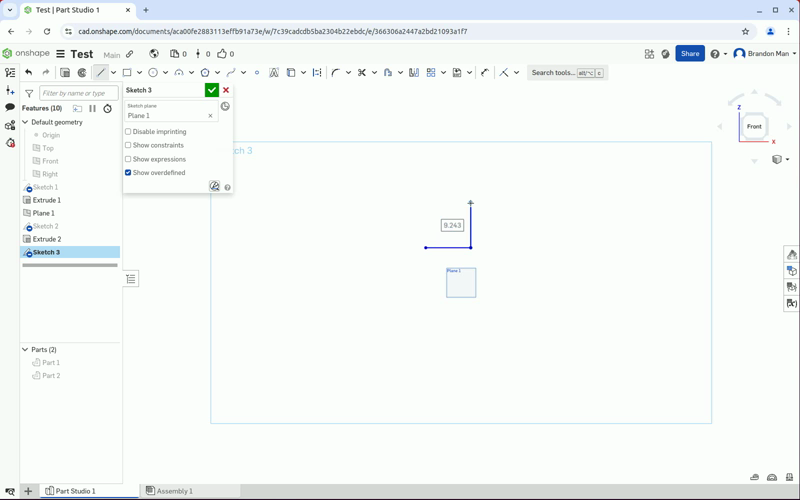
key_down(shift)
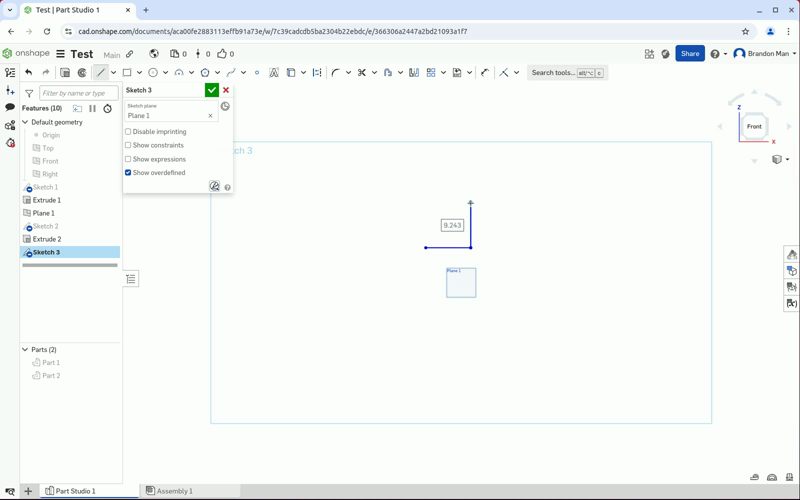
mouse_move(501, 202)
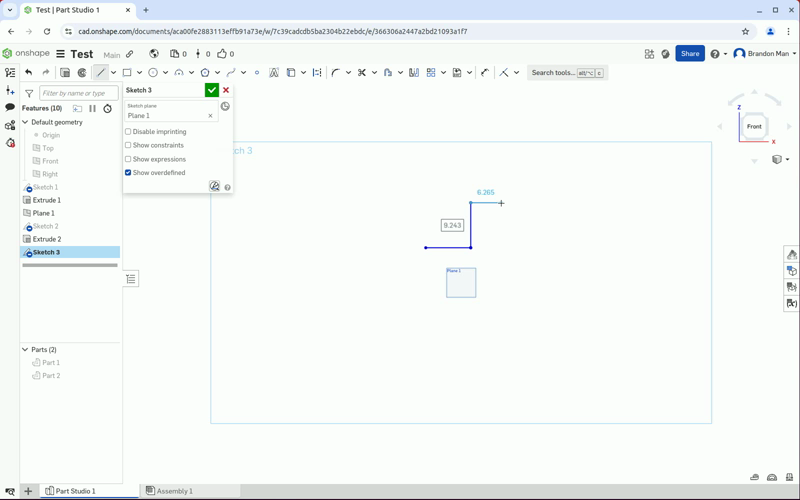
mouse_move(425, 202)
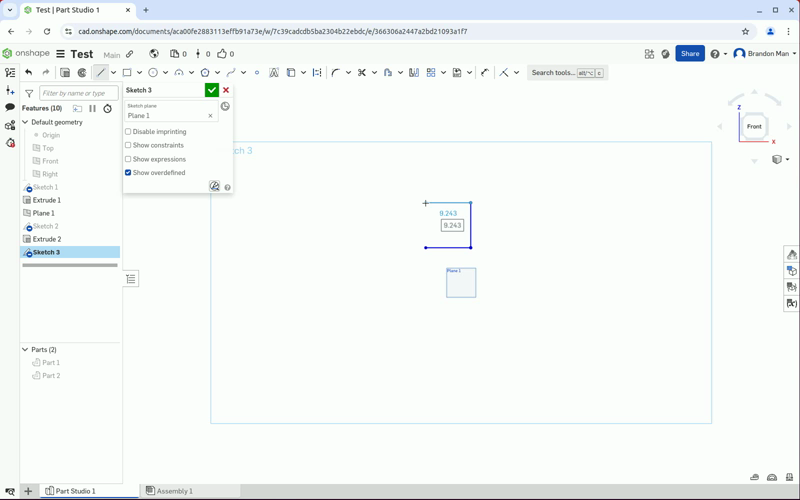
click(425, 202)
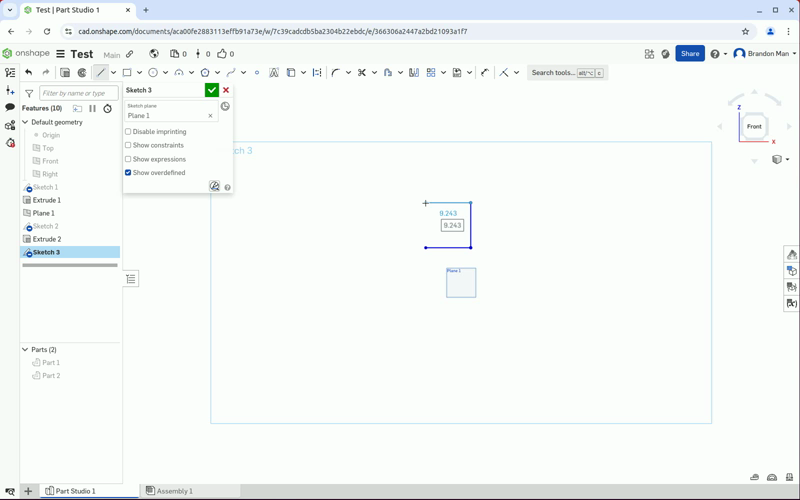
key_up(shift)
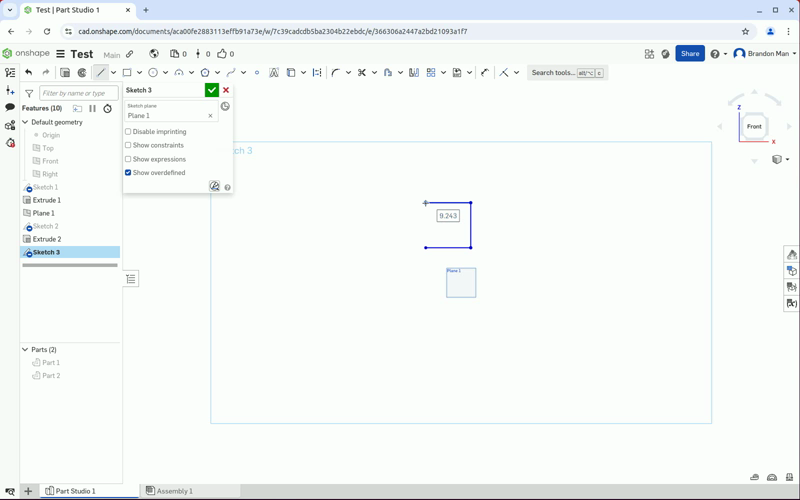
mouse_move(455, 202)
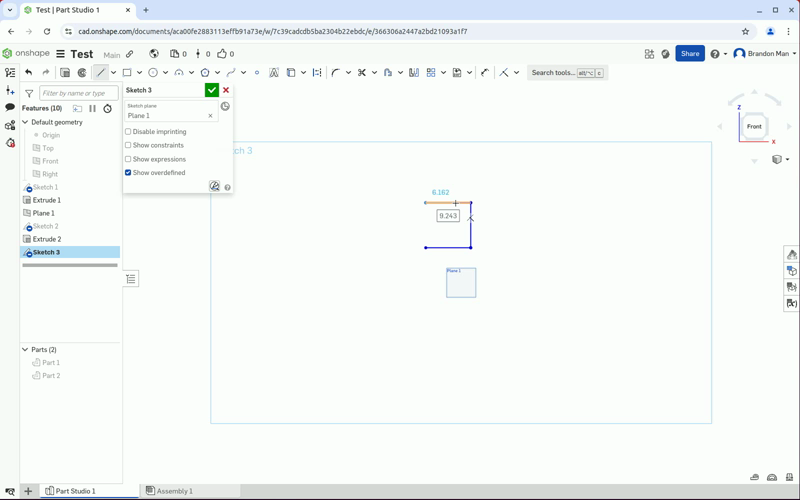
key_down(shift)
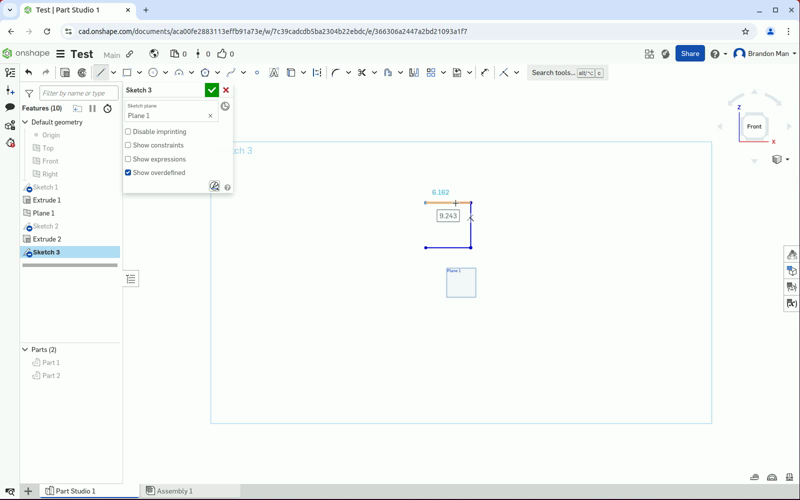
mouse_move(425, 247)
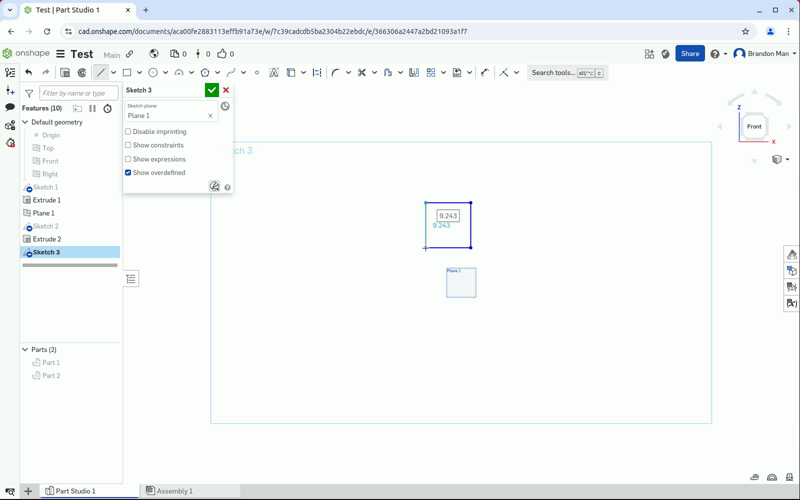
key_up(shift)
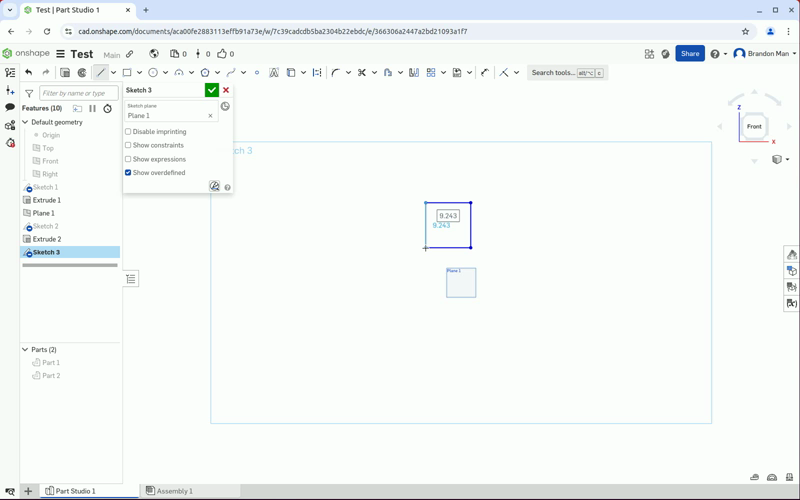
click(425, 247)
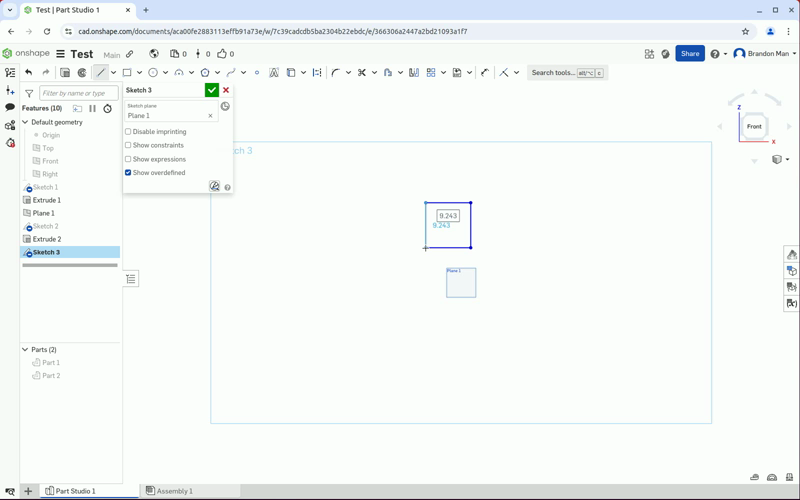
key(esc)
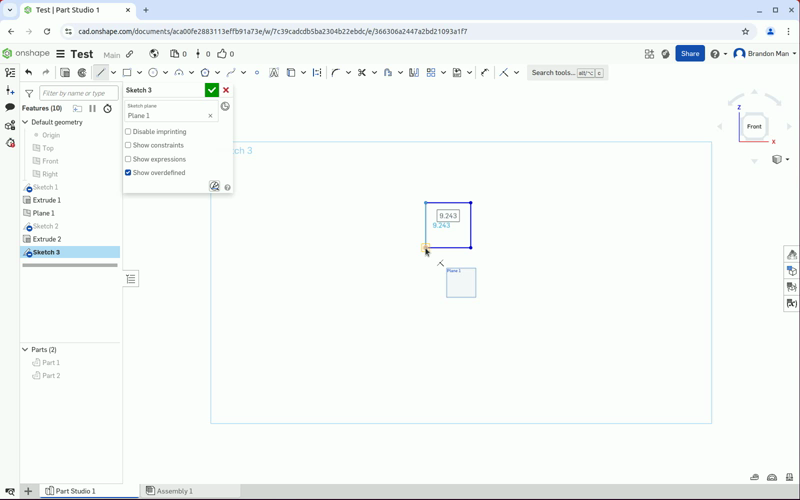
mouse_move(454, 227)
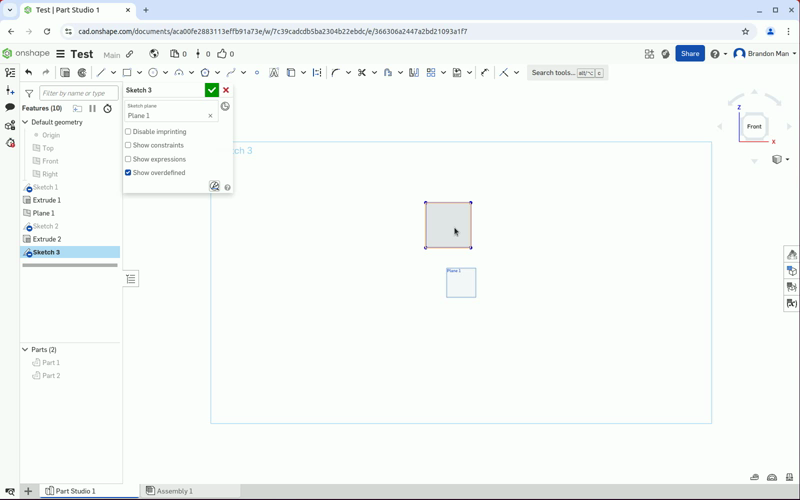
click(454, 227)
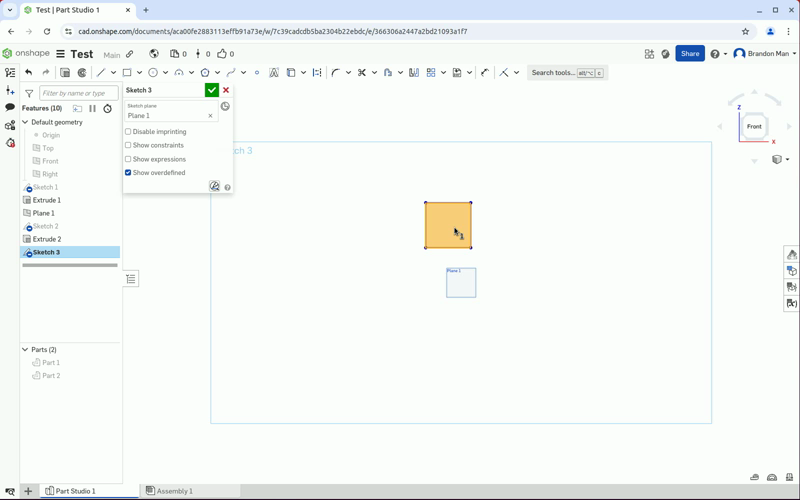
mouse_move(73, 352)
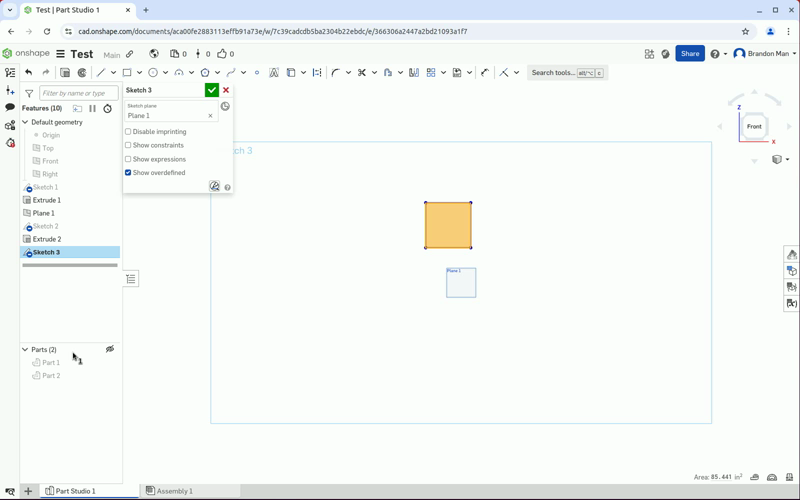
key(shift+y)
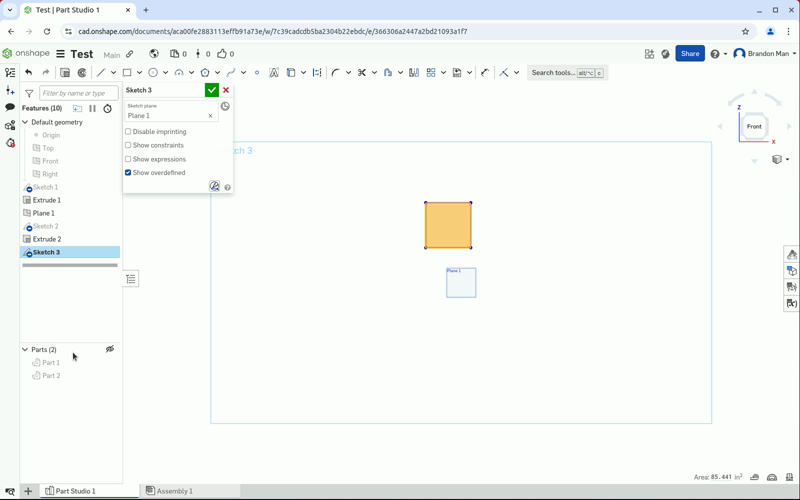
key(shift+e)
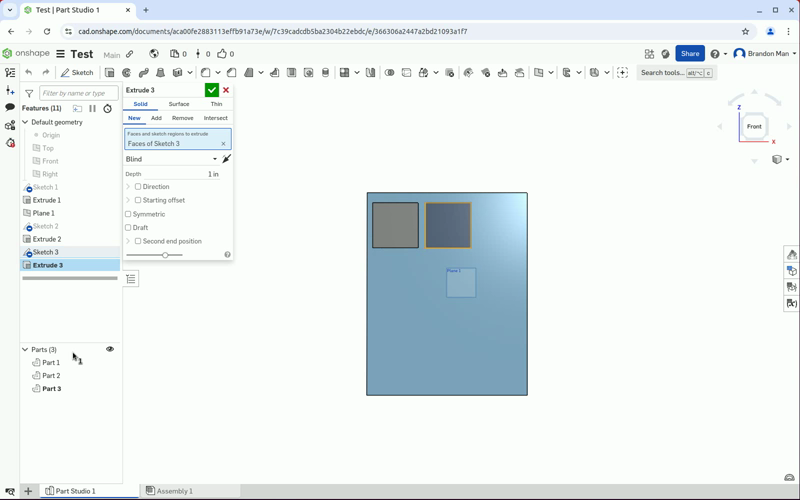
mouse_move(143, 106)
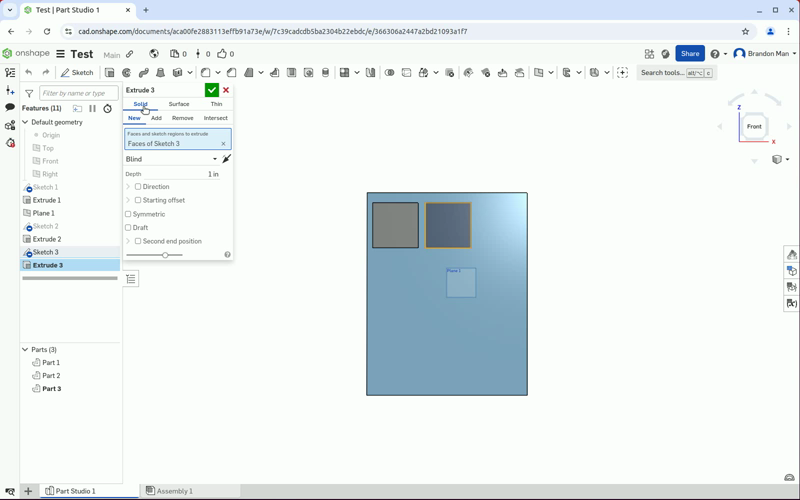
click(143, 106)
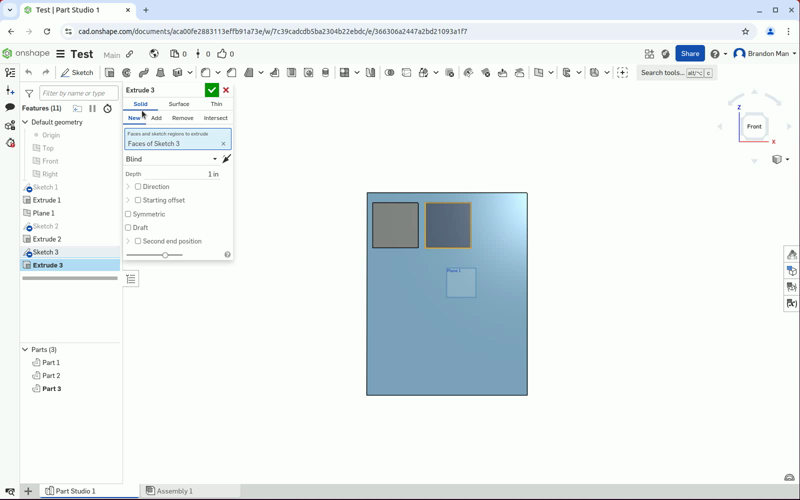
mouse_move(137, 120)
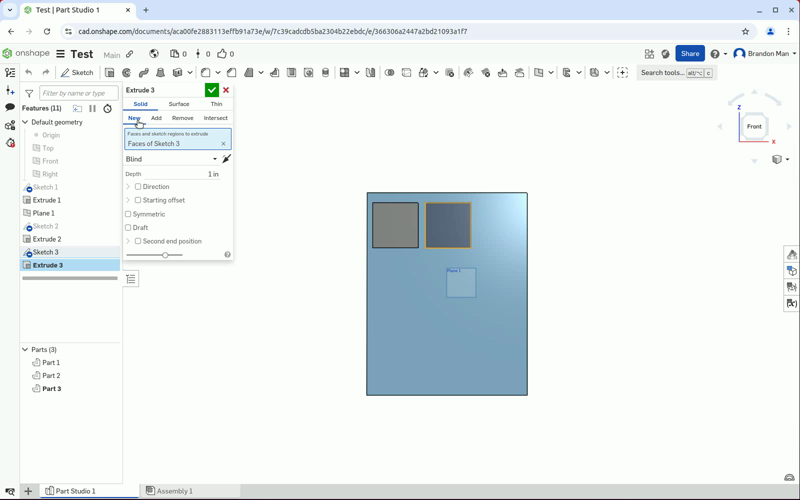
click(137, 120)
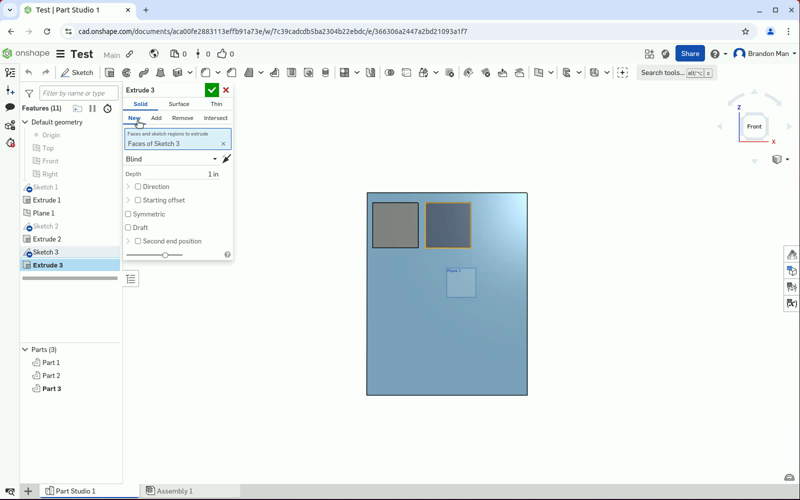
key(tab, 4)
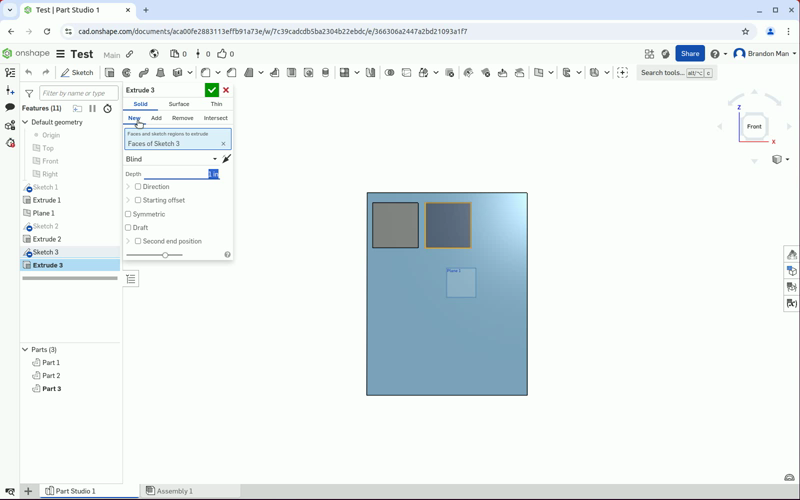
text(1.926)
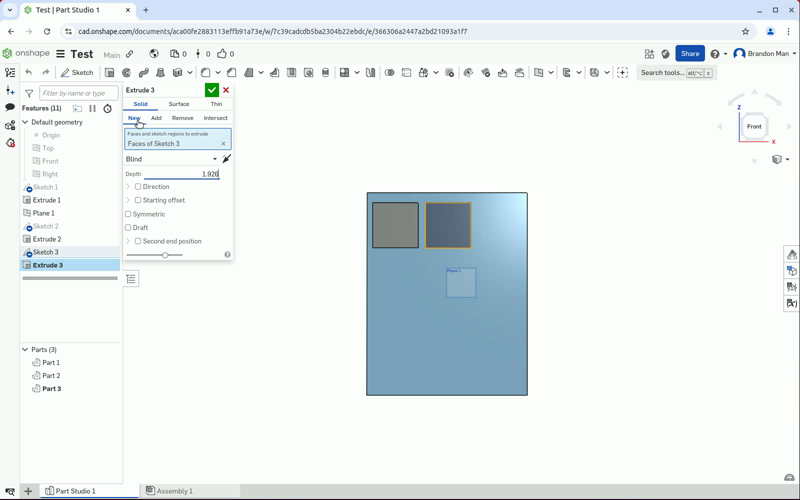
key(enter)
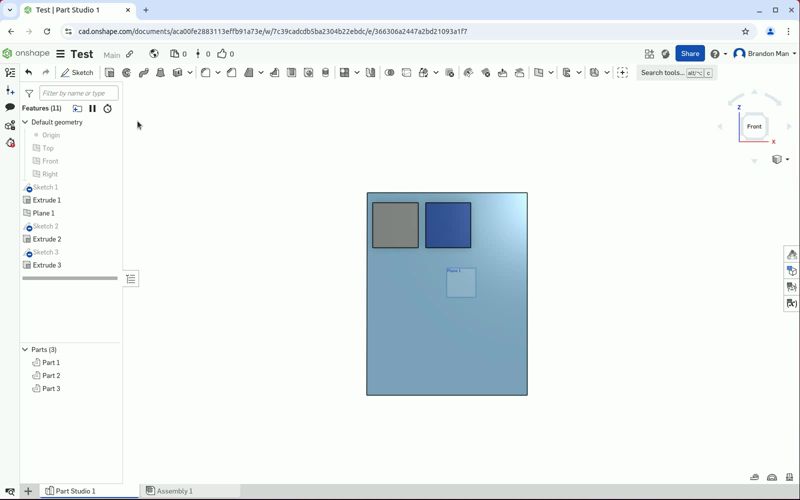
key(shift+h)
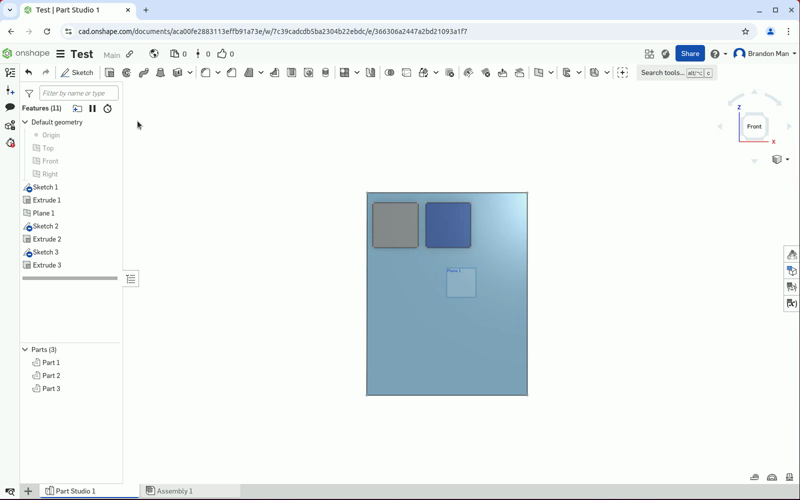
key(shift+h)
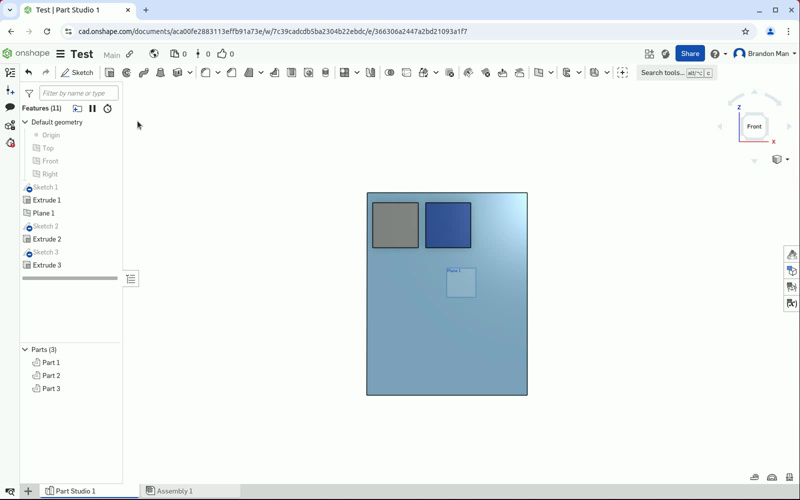
mouse_move(73, 189)
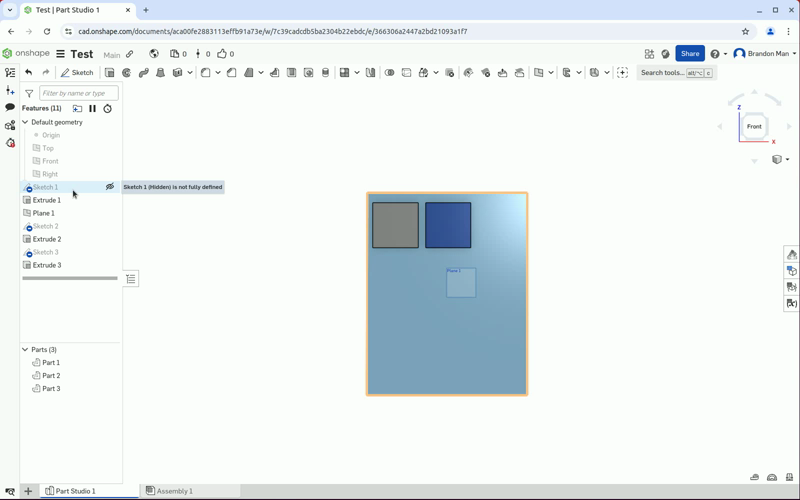
click(73, 189)
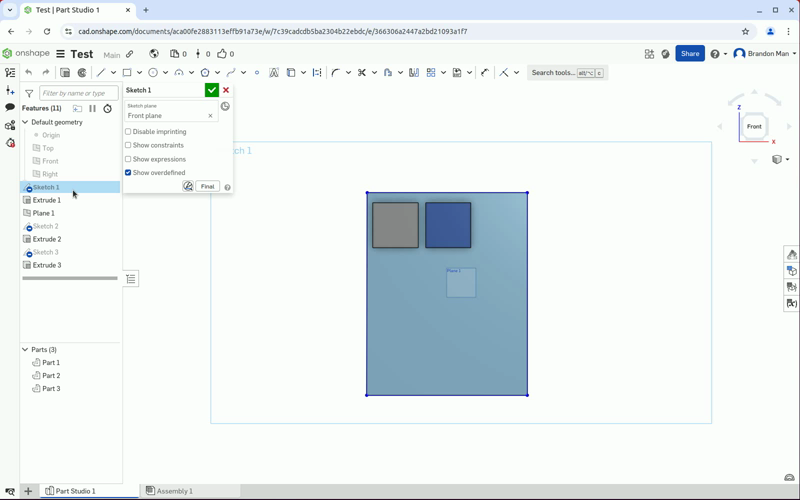
mouse_move(229, 92)
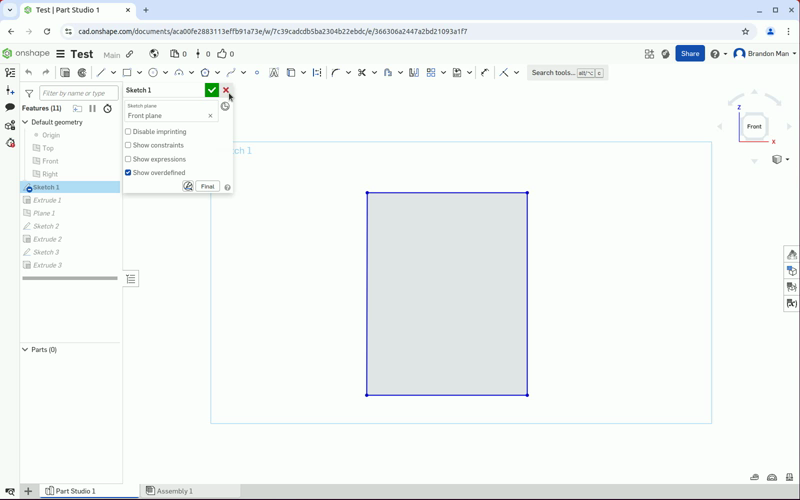
click(229, 92)
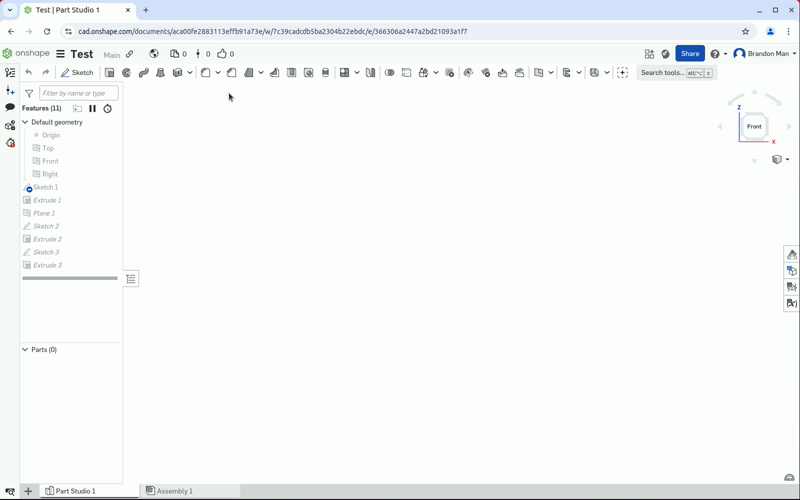
key(shift+s)
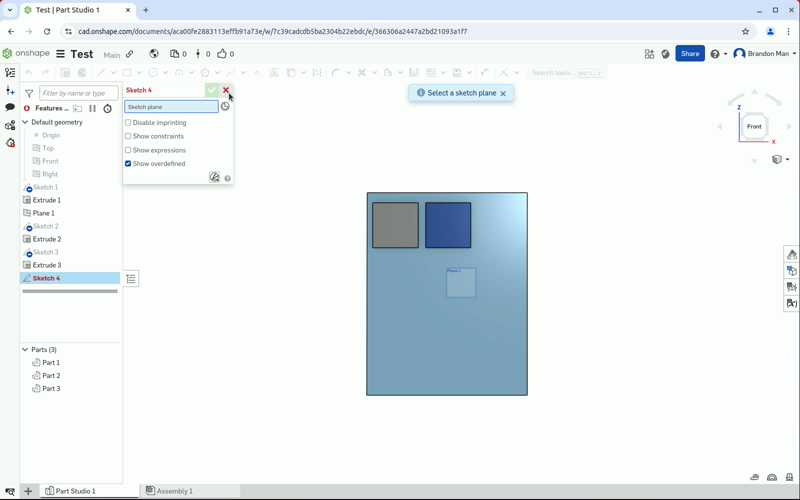
mouse_move(73, 215)
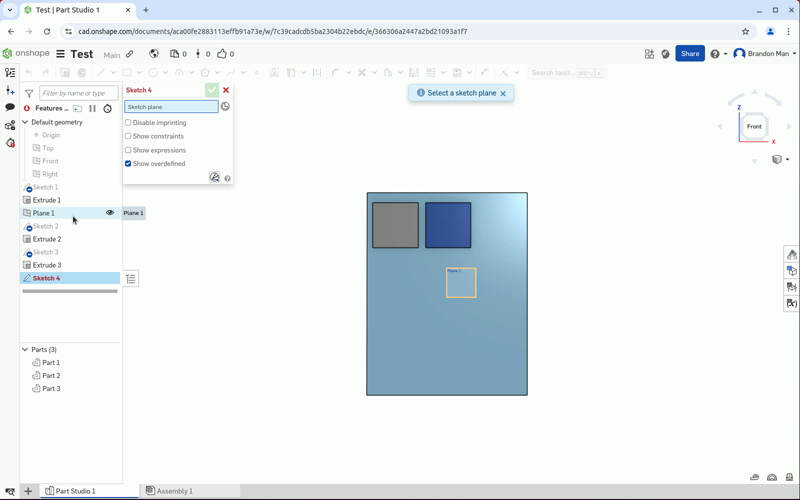
click(73, 215)
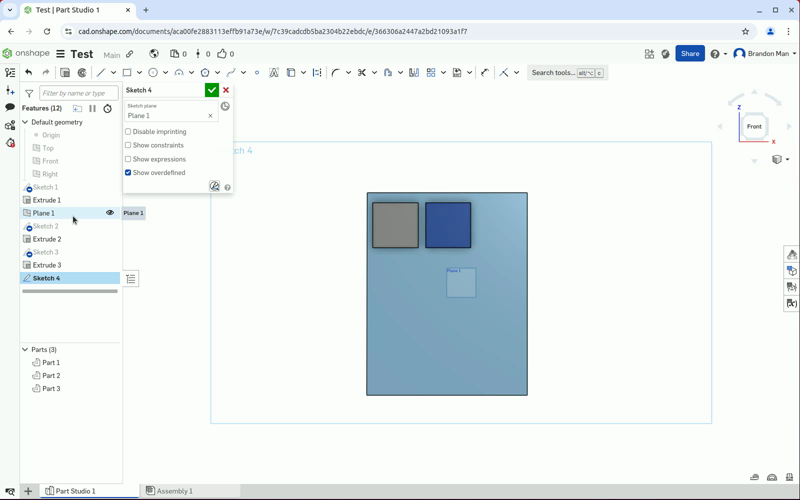
mouse_move(73, 352)
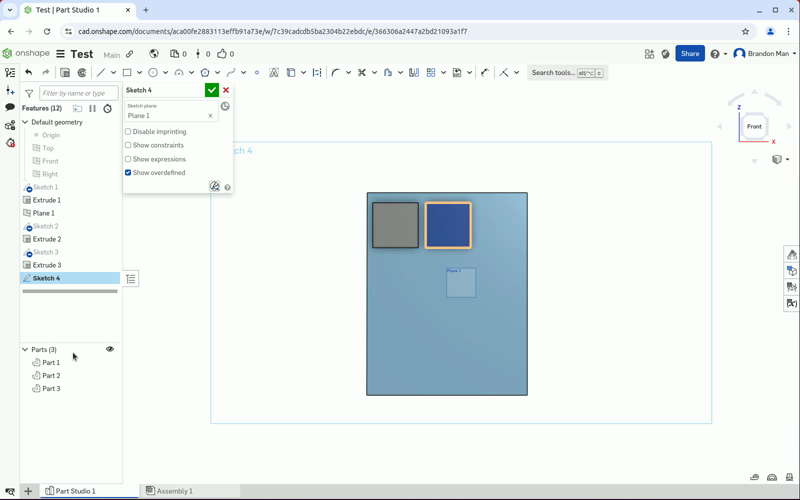
key(y)
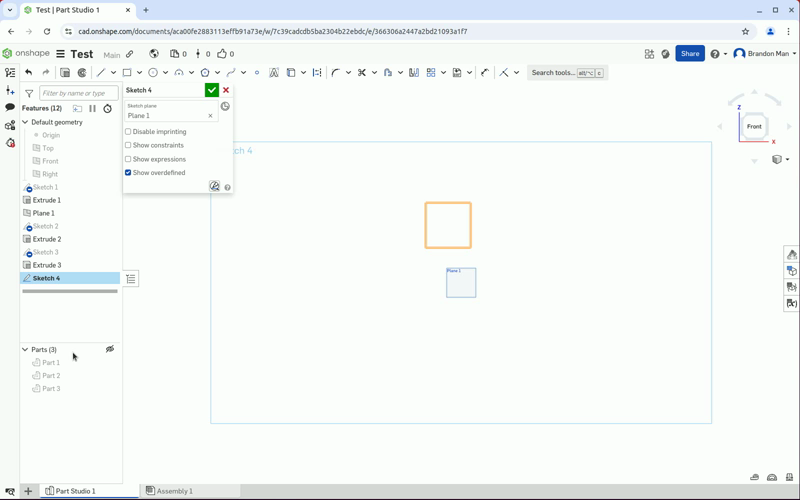
key(l)
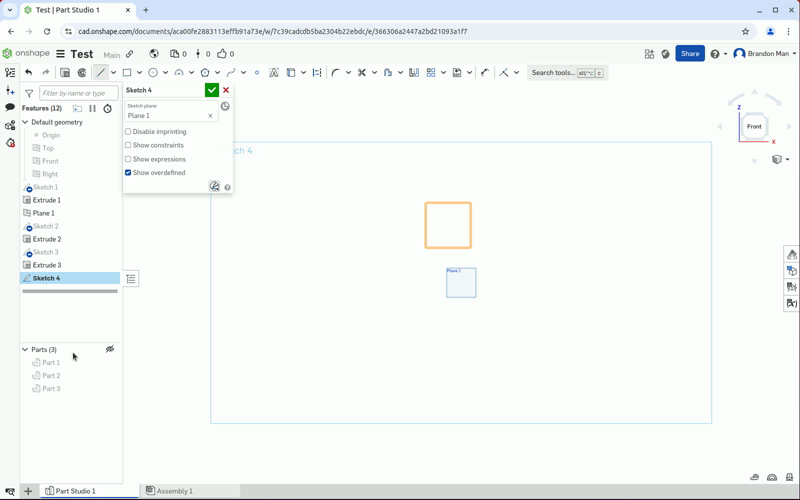
key_down(shift)
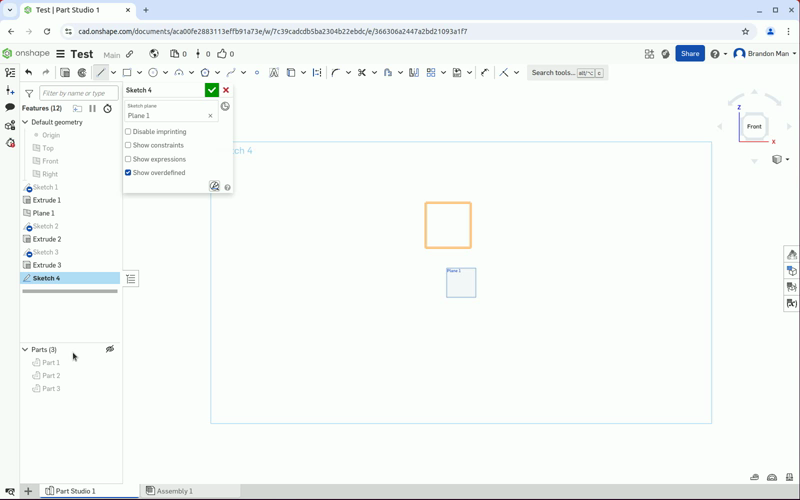
mouse_move(478, 247)
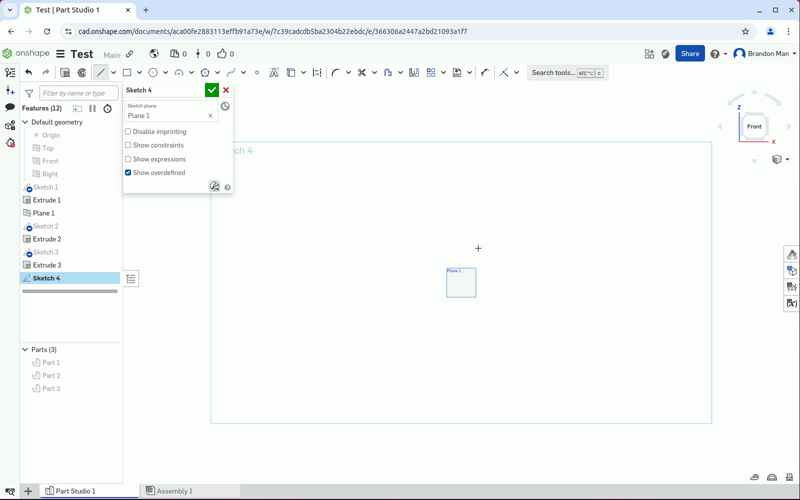
click(478, 247)
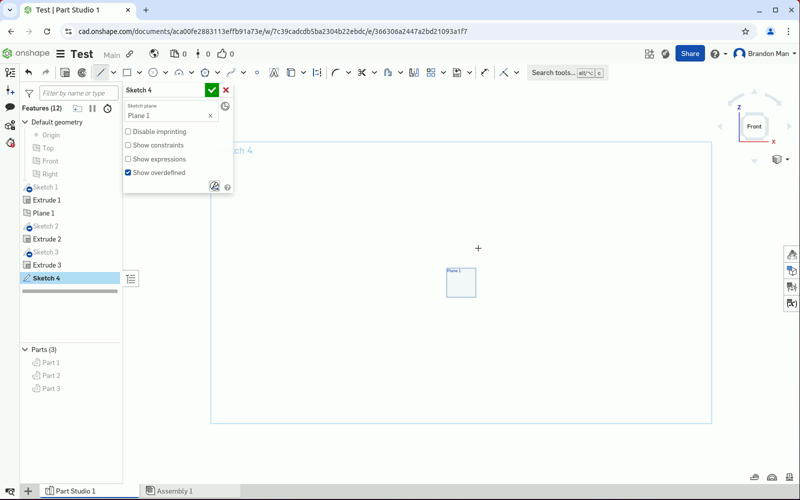
key_up(shift)
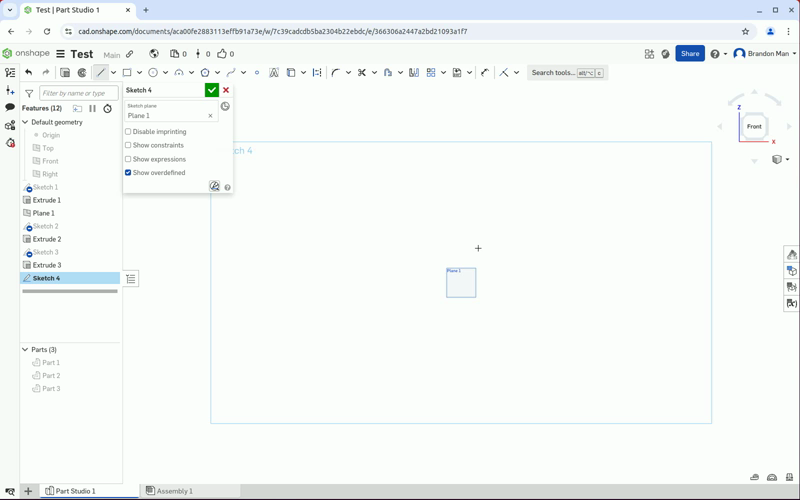
key_down(shift)
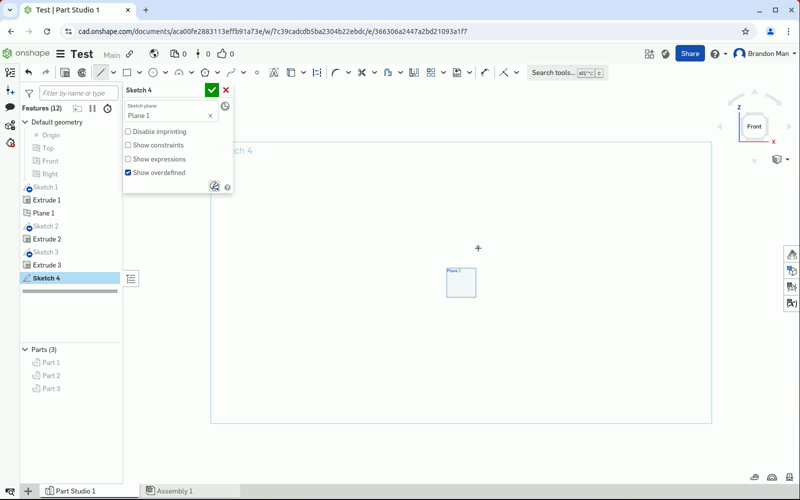
mouse_move(508, 247)
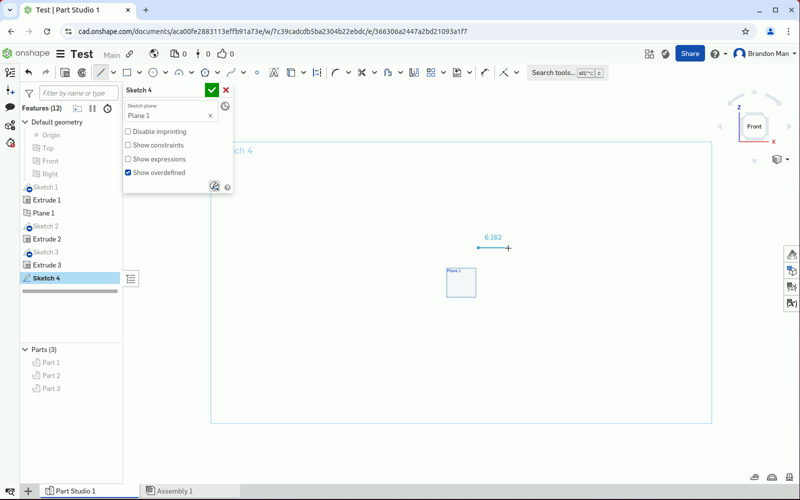
mouse_move(523, 247)
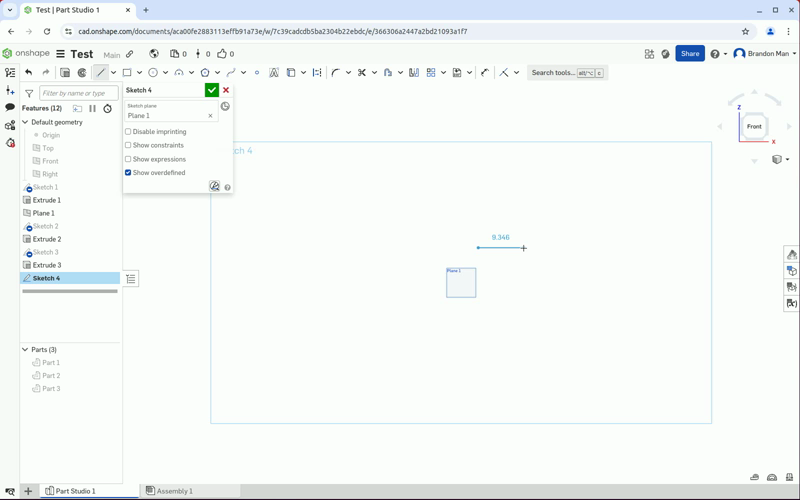
click(523, 247)
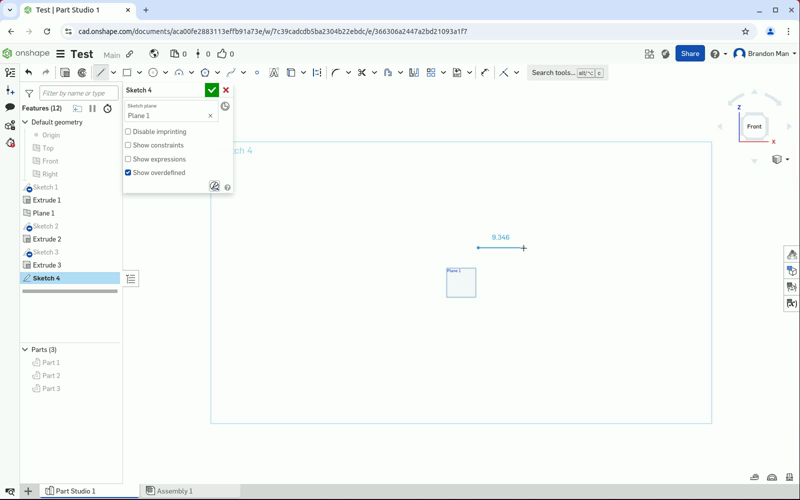
key_up(shift)
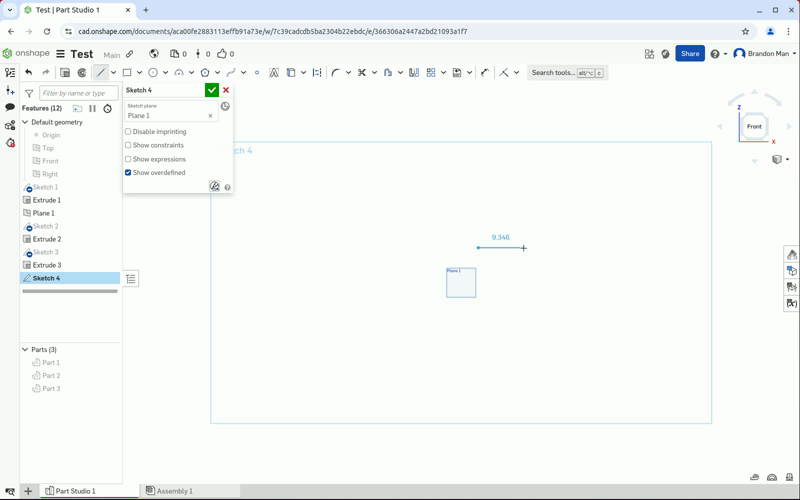
key_down(shift)
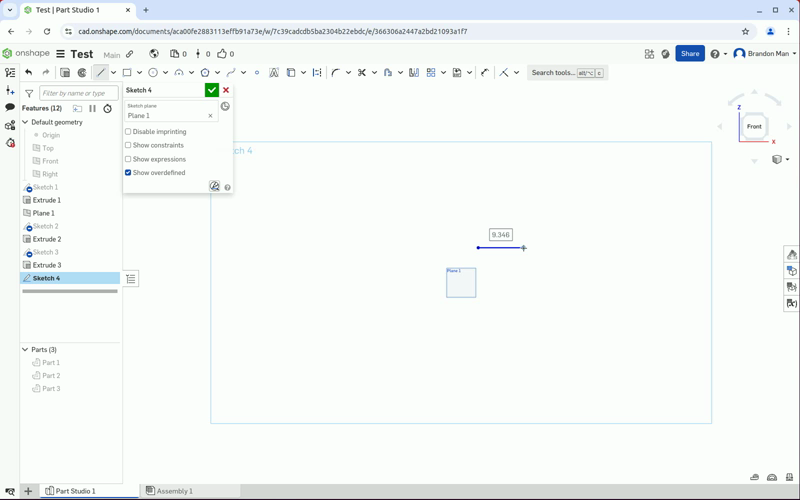
mouse_move(553, 247)
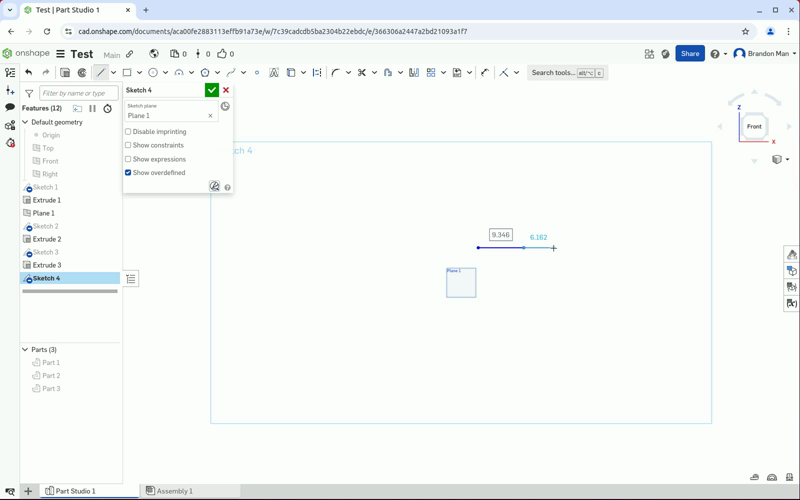
mouse_move(523, 202)
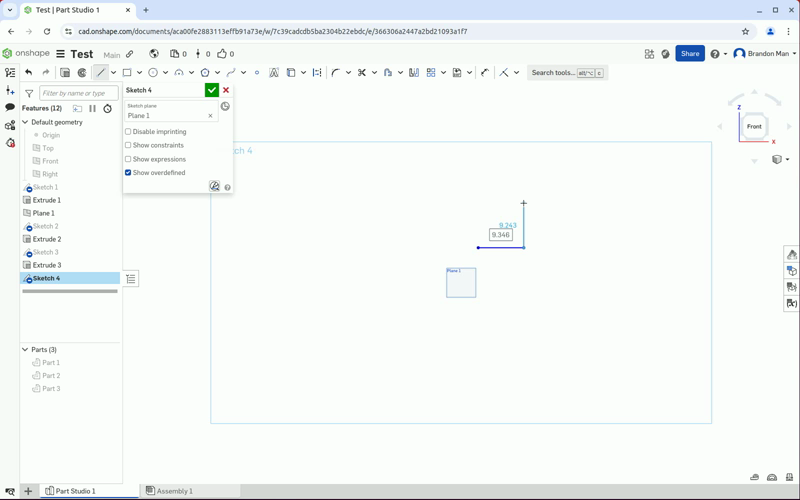
click(523, 202)
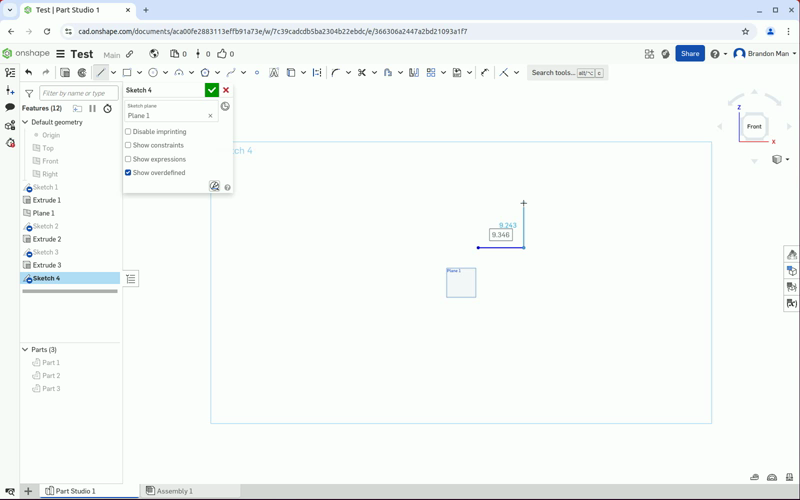
key_up(shift)
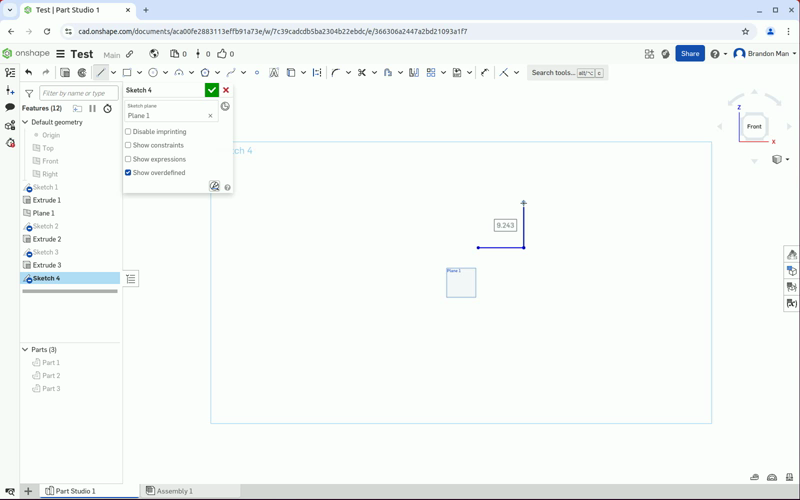
key_down(shift)
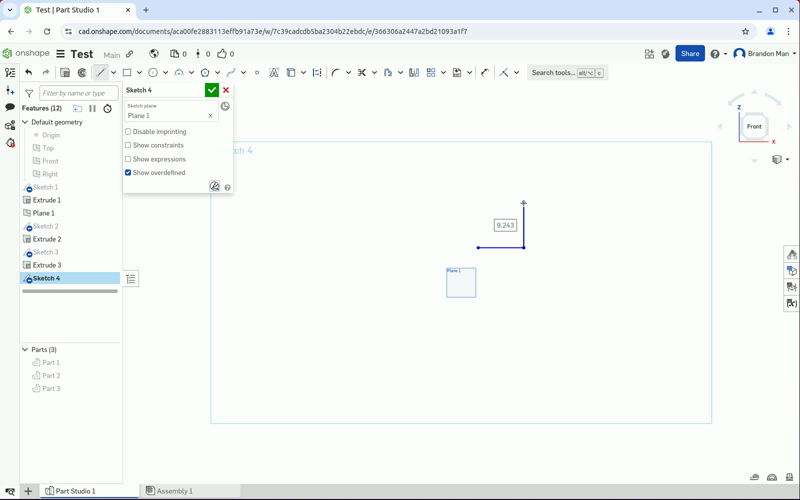
mouse_move(553, 202)
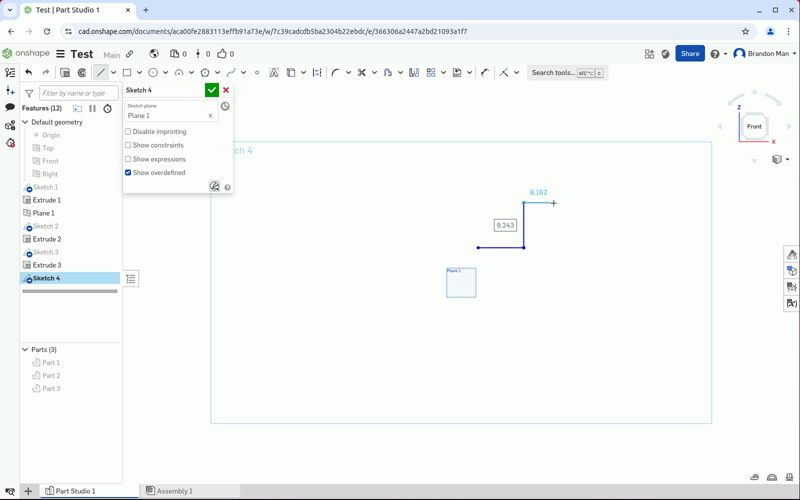
mouse_move(478, 202)
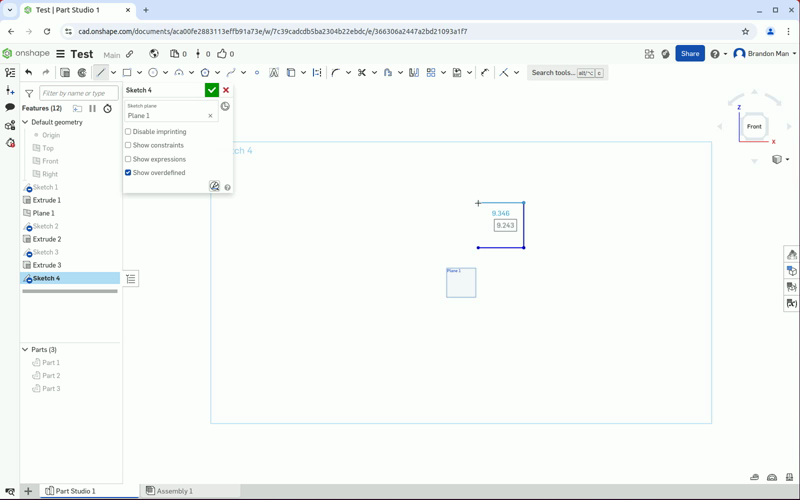
click(478, 202)
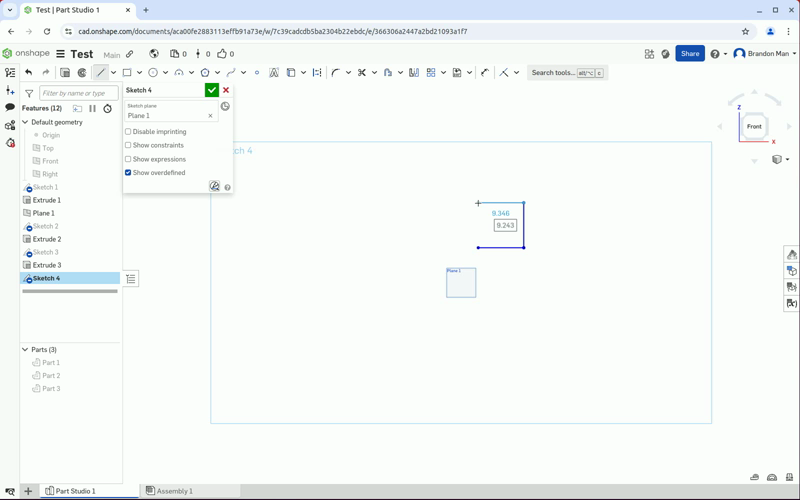
key_up(shift)
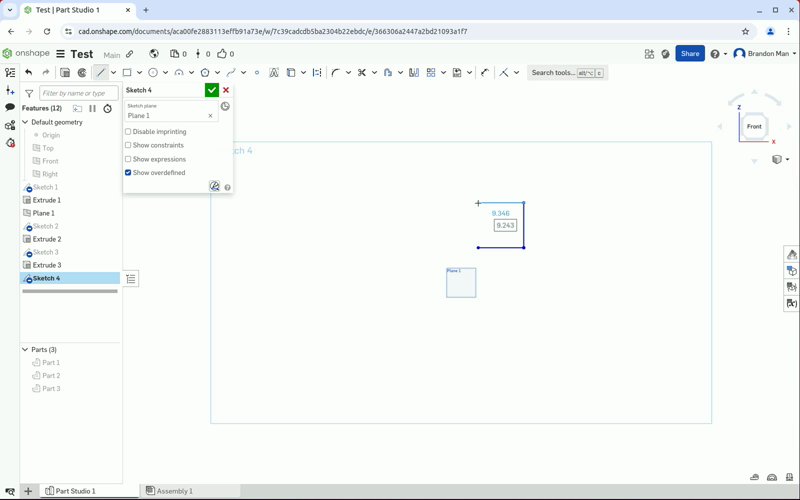
mouse_move(508, 202)
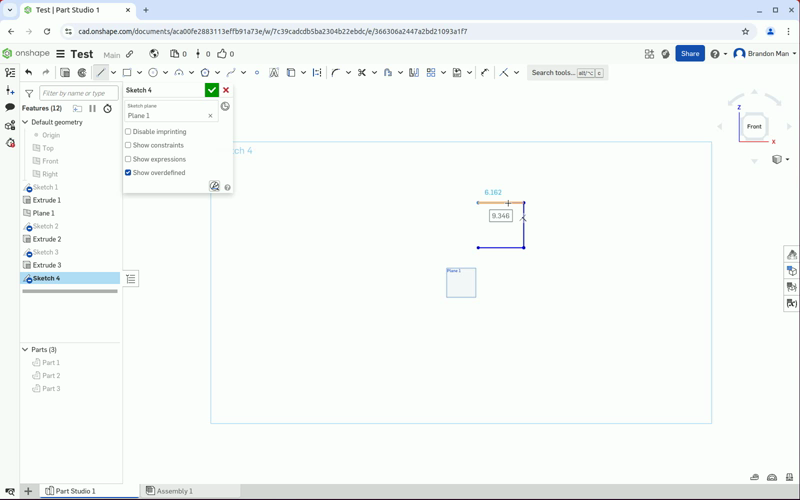
key_down(shift)
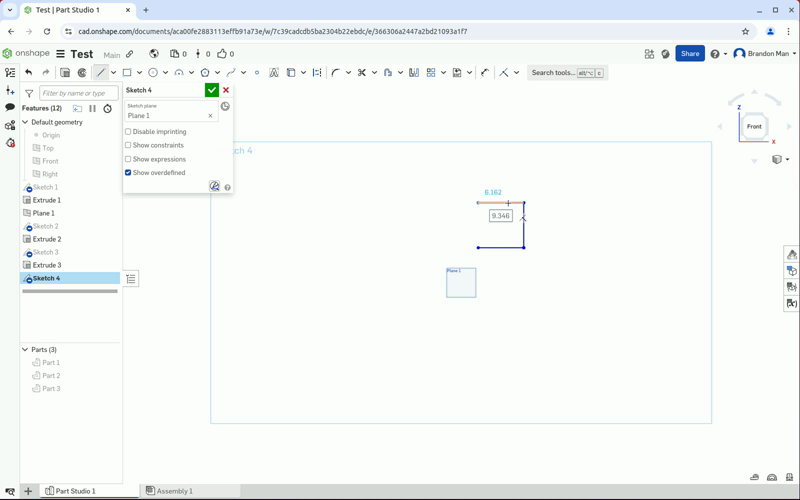
mouse_move(478, 247)
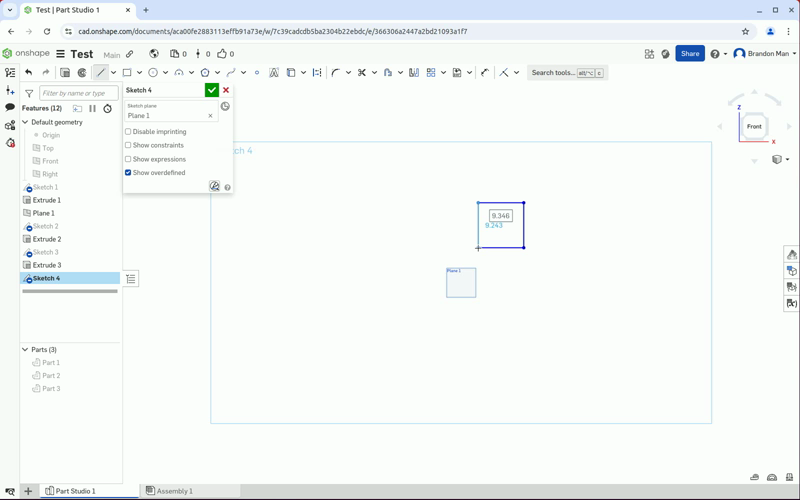
key_up(shift)
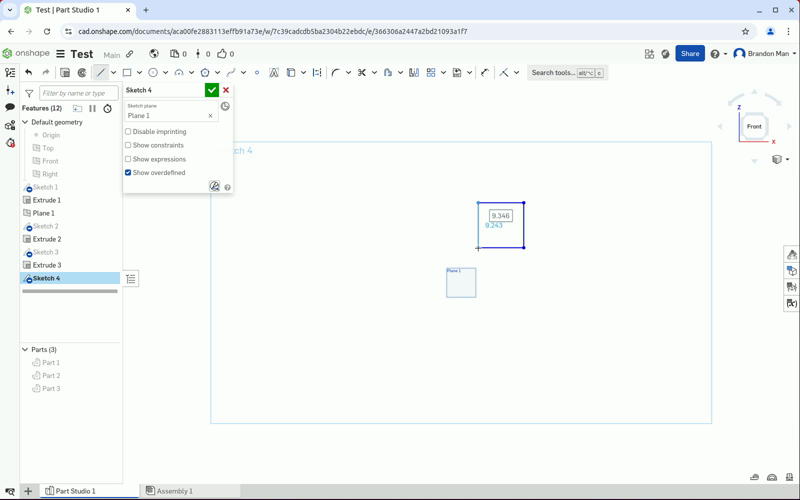
click(478, 247)
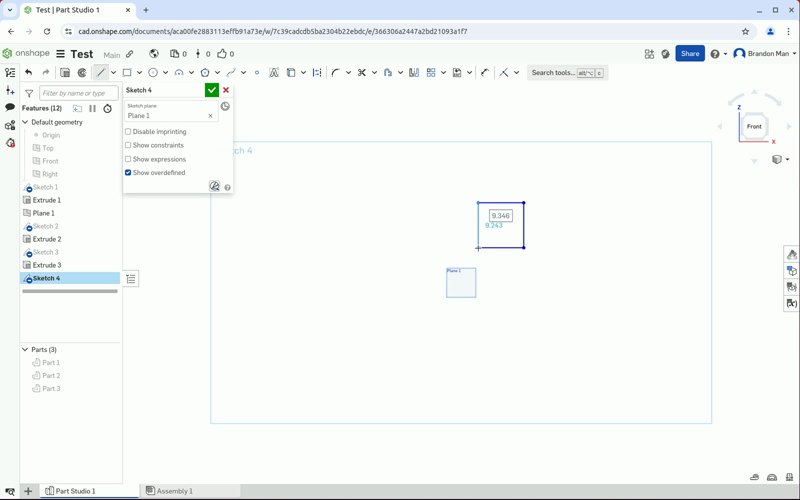
key(esc)
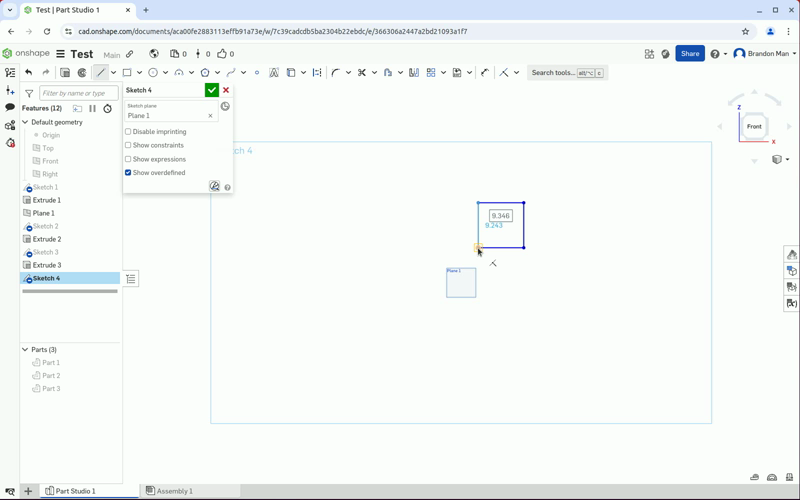
mouse_move(503, 216)
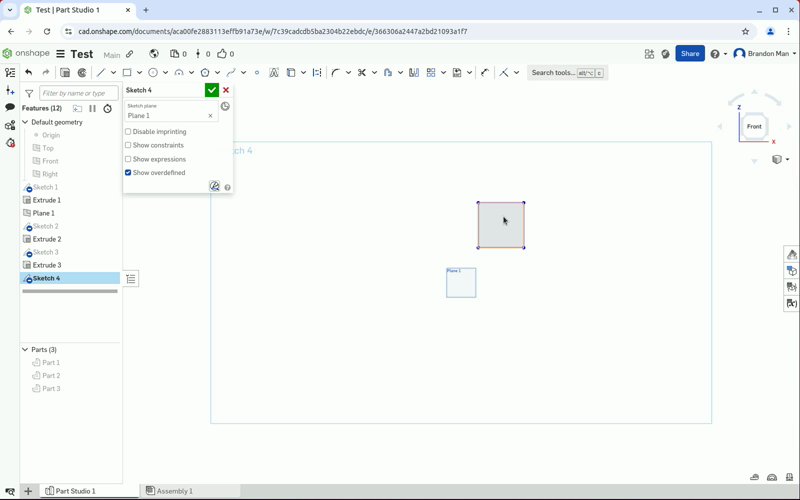
click(503, 216)
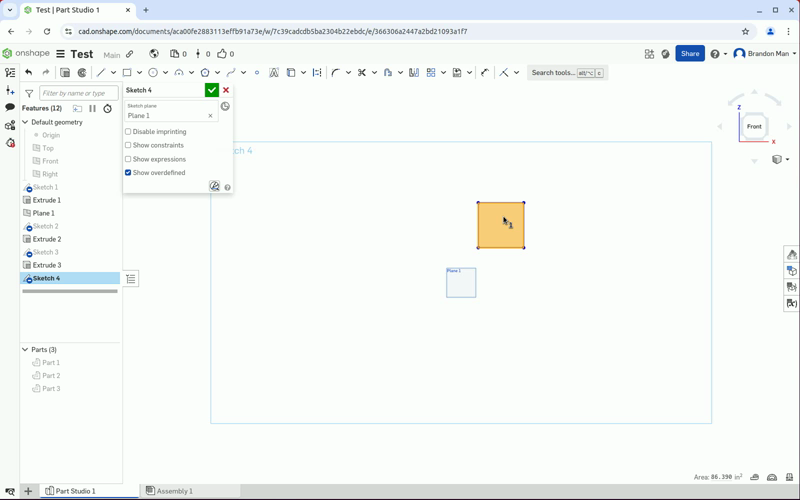
mouse_move(73, 352)
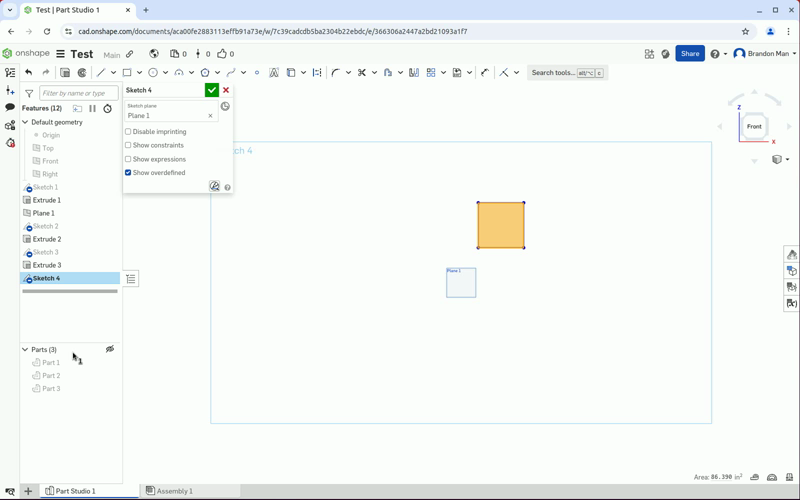
key(shift+y)
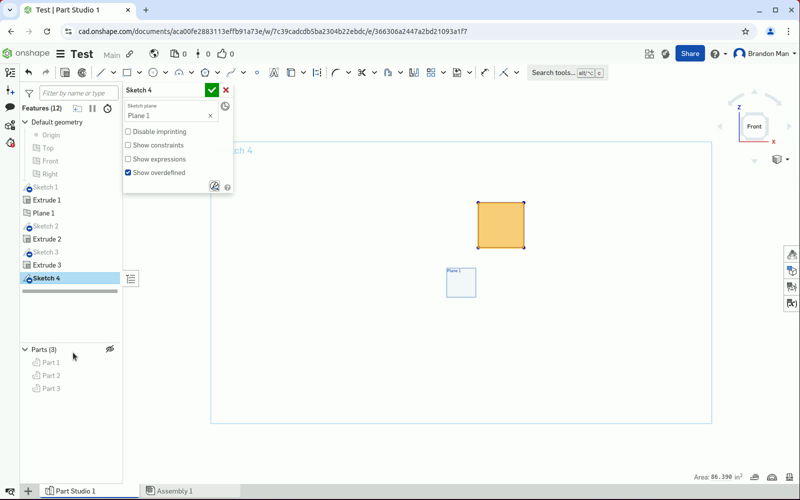
key(shift+e)
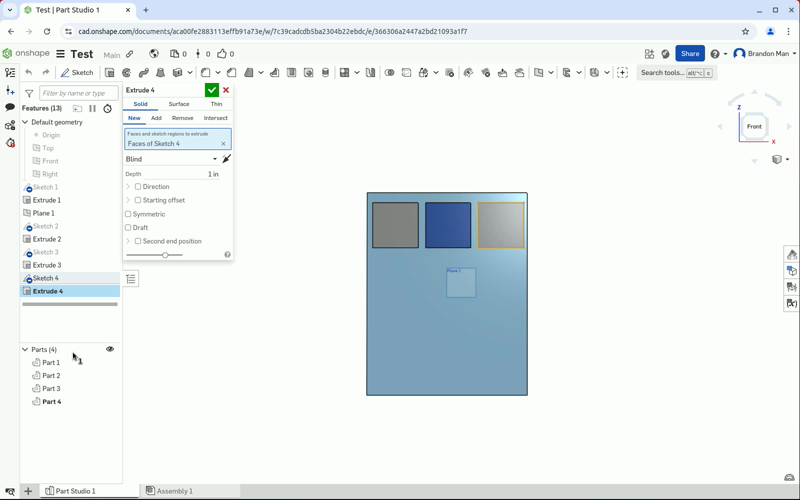
mouse_move(143, 106)
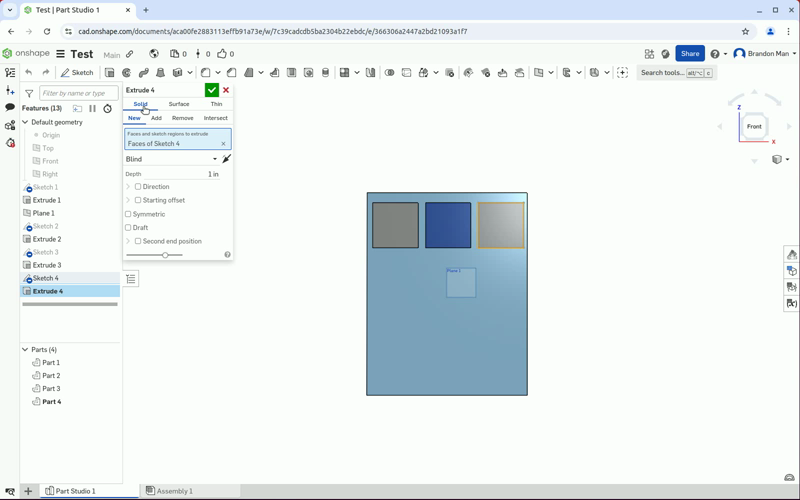
click(143, 106)
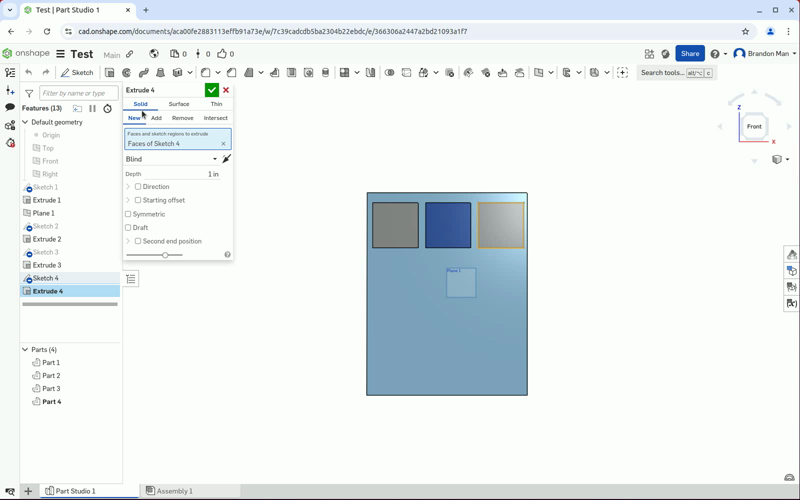
mouse_move(137, 120)
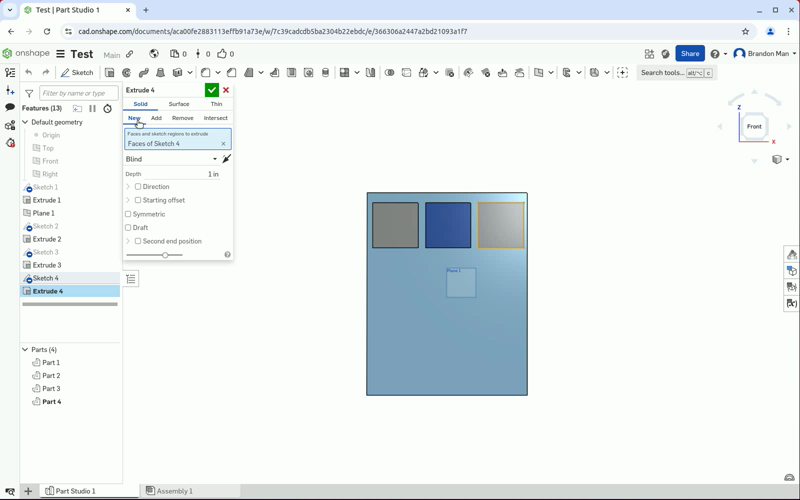
click(137, 120)
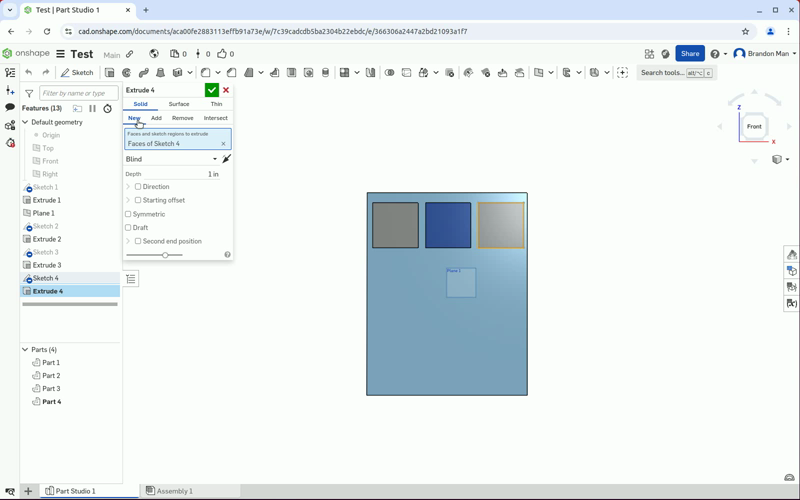
key(tab, 4)
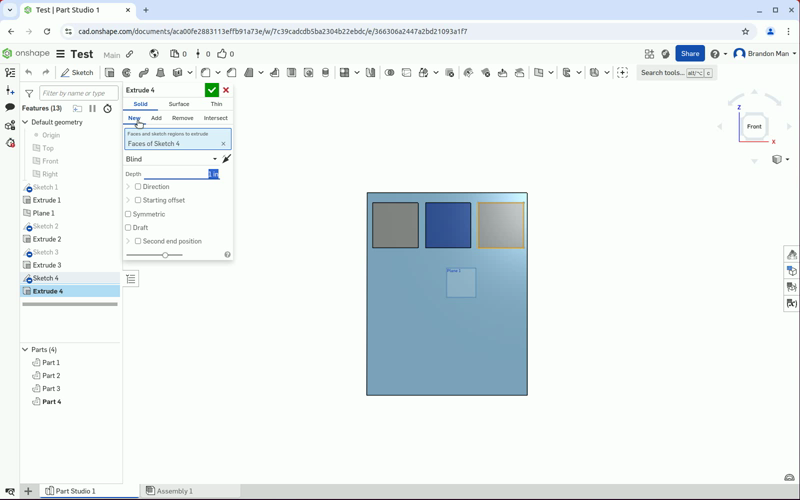
text(1.926)
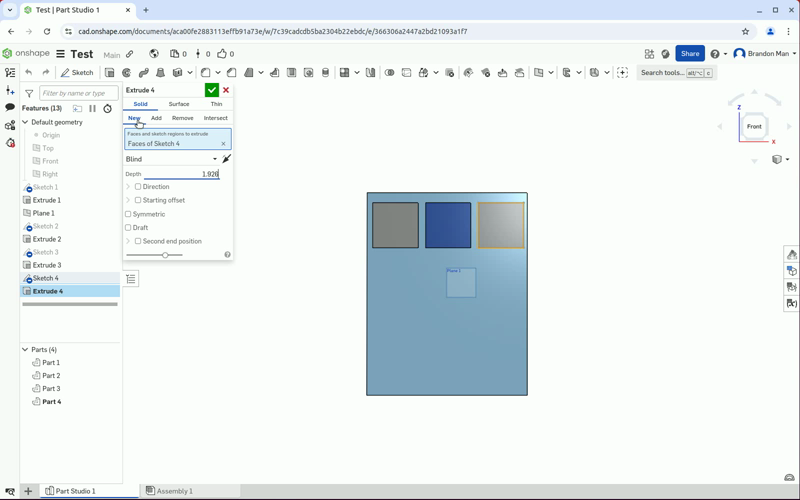
key(enter)
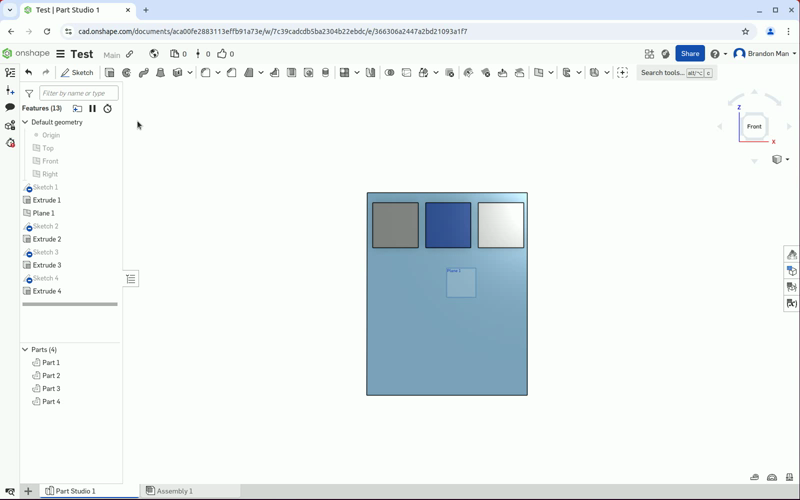
key(shift+h)
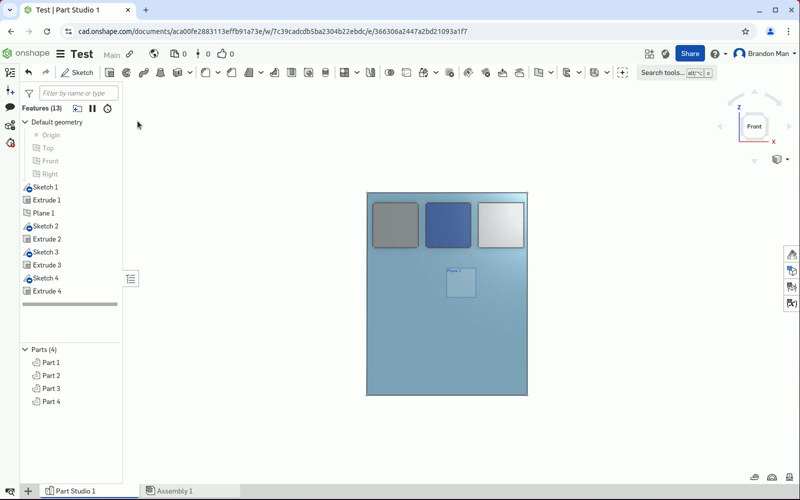
key(shift+h)
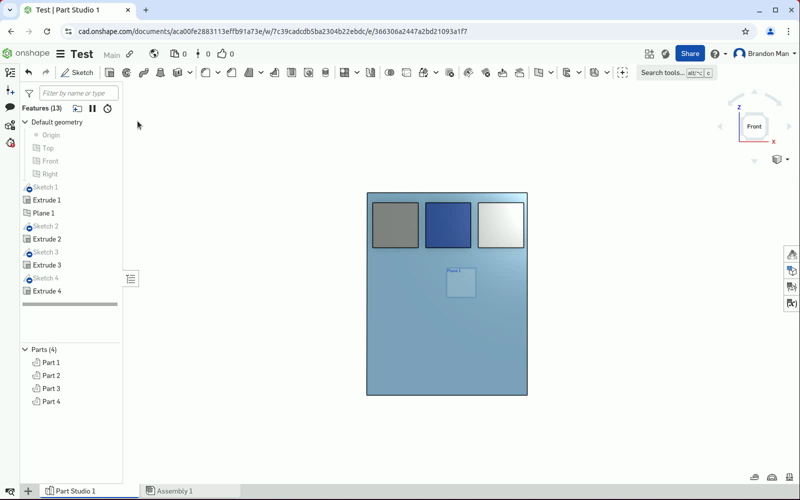
mouse_move(73, 189)
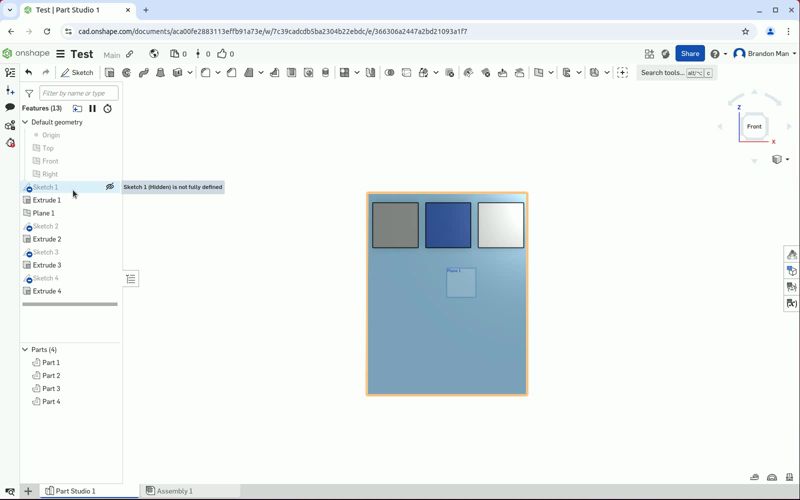
click(73, 189)
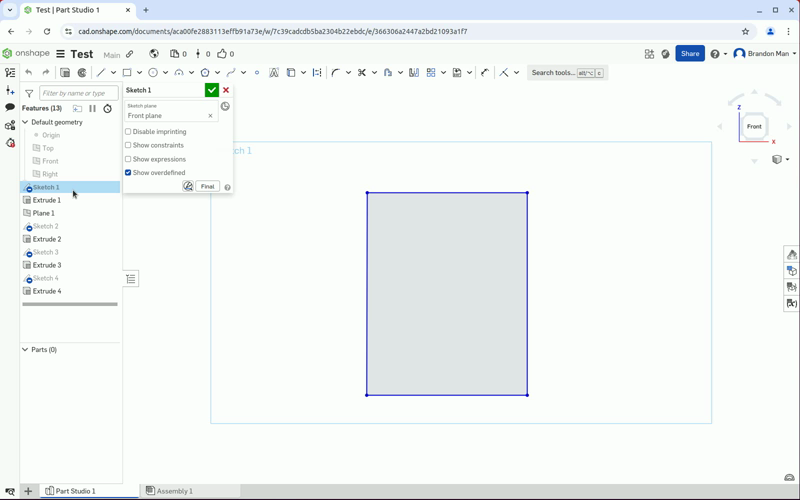
mouse_move(229, 92)
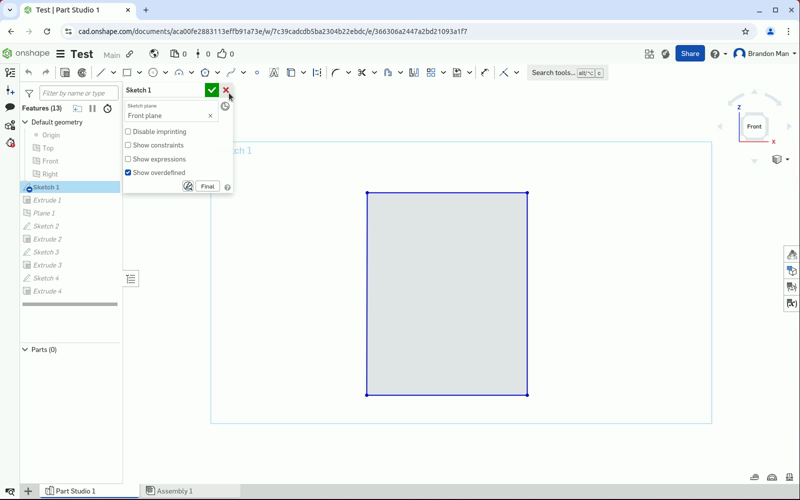
click(229, 92)
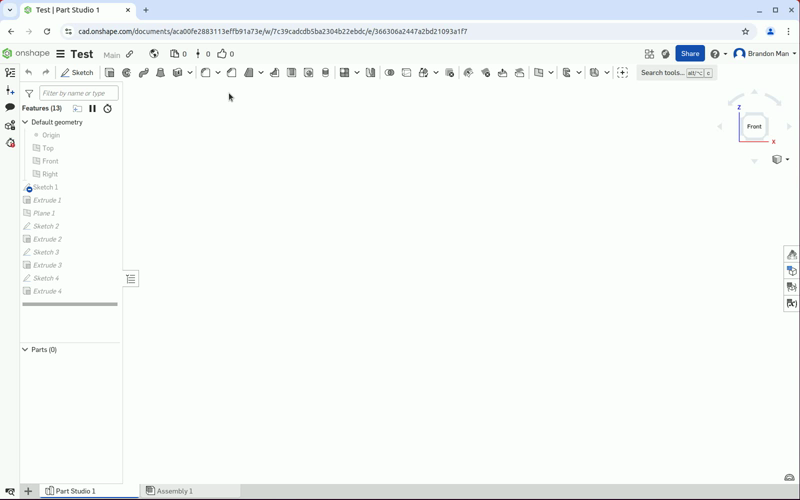
key(shift+s)
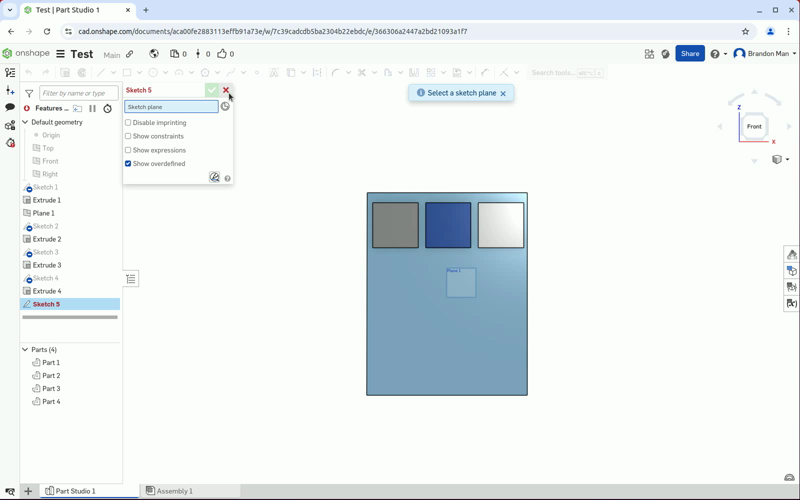
mouse_move(73, 215)
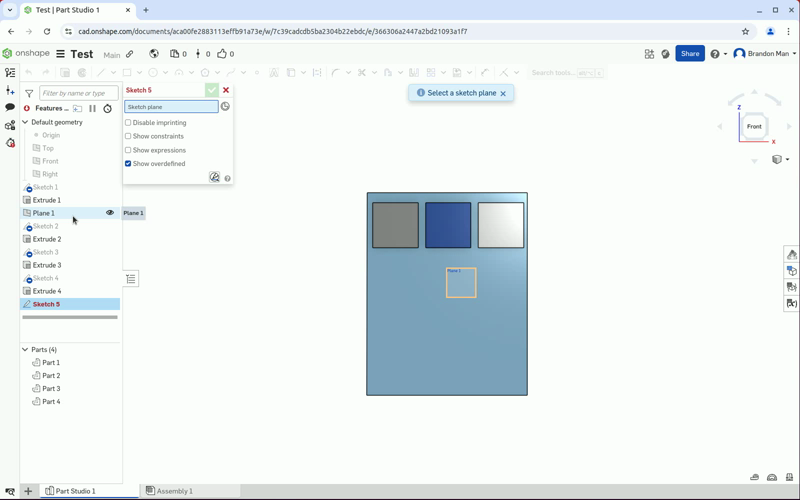
click(73, 215)
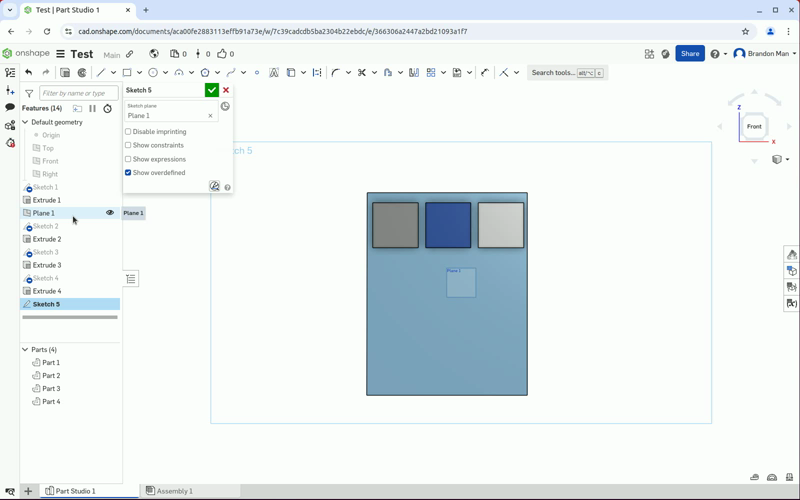
mouse_move(73, 352)
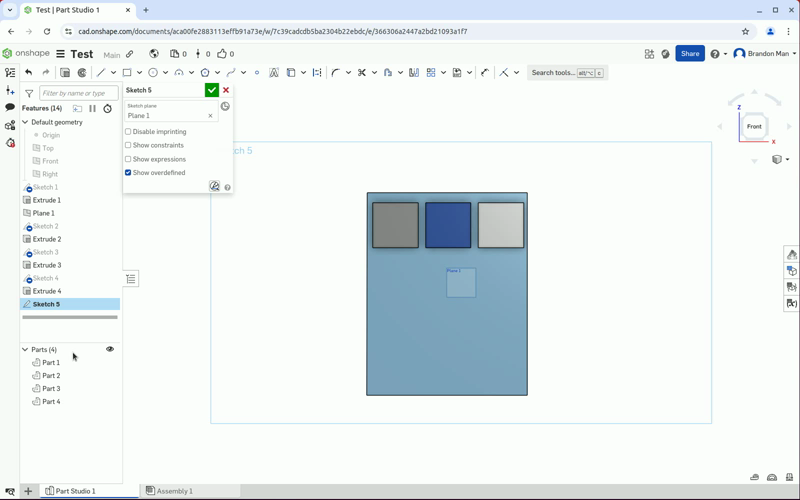
key(y)
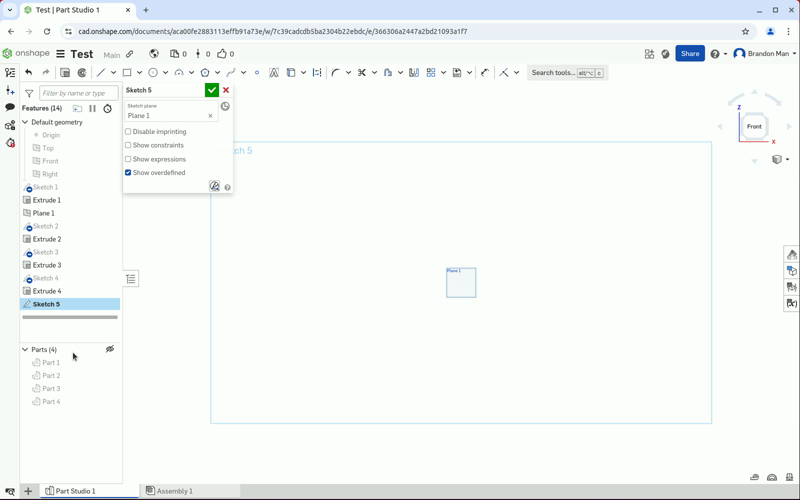
key(l)
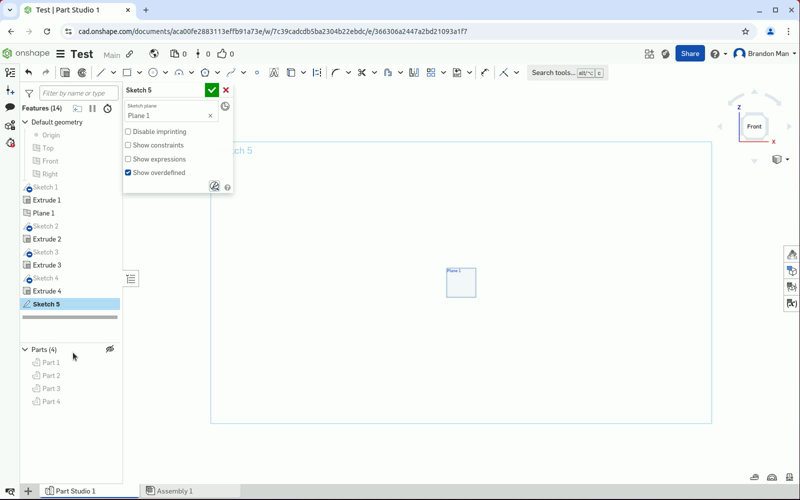
key_down(shift)
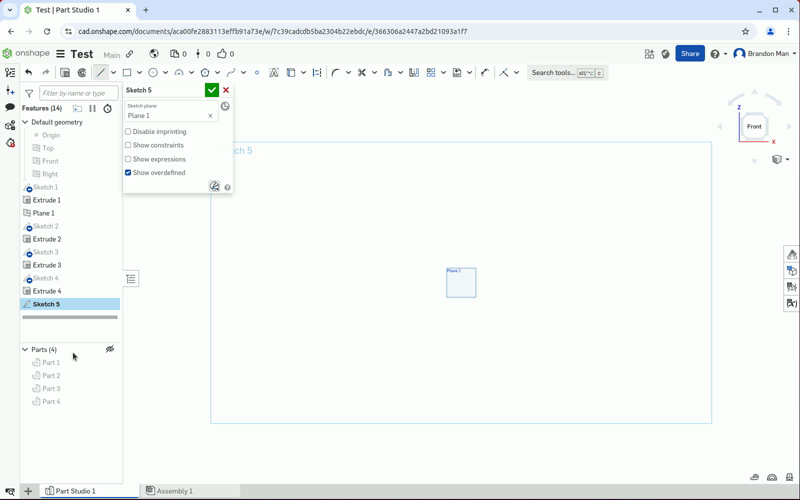
mouse_move(390, 326)
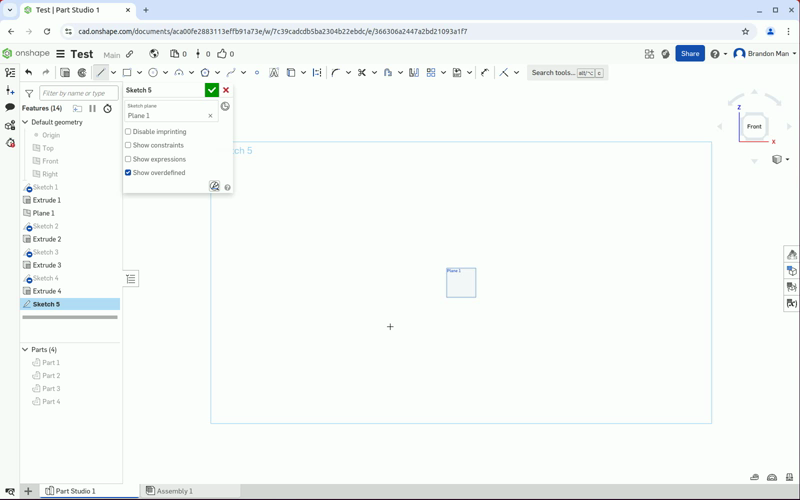
click(390, 326)
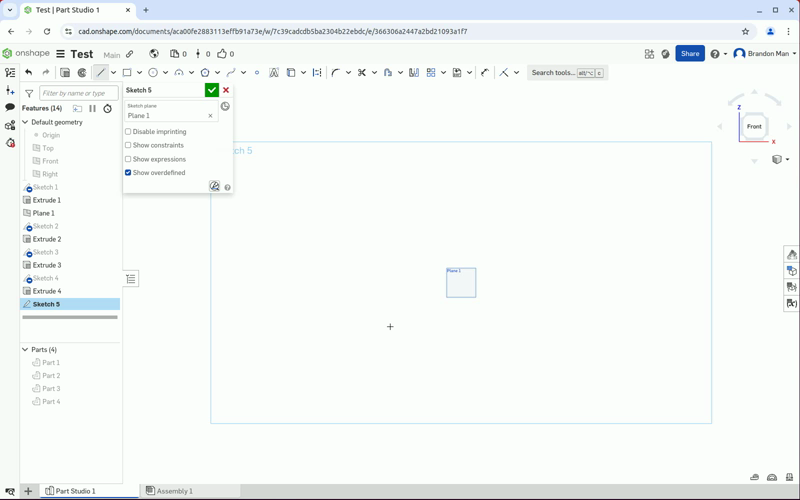
key_up(shift)
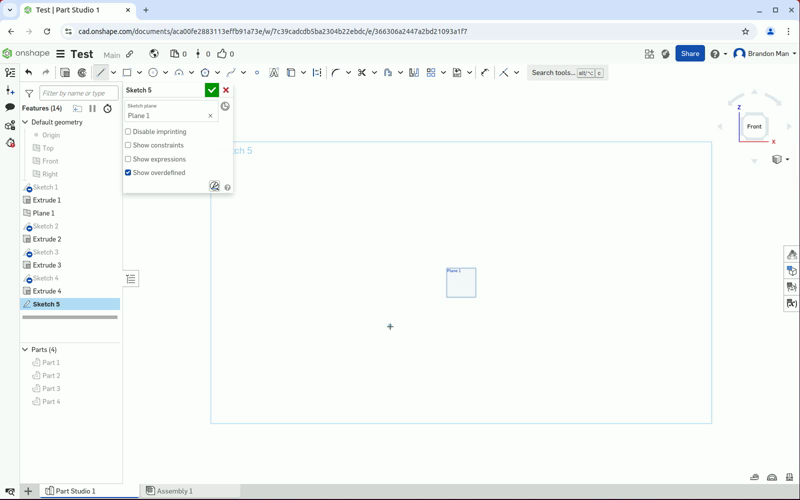
key_down(shift)
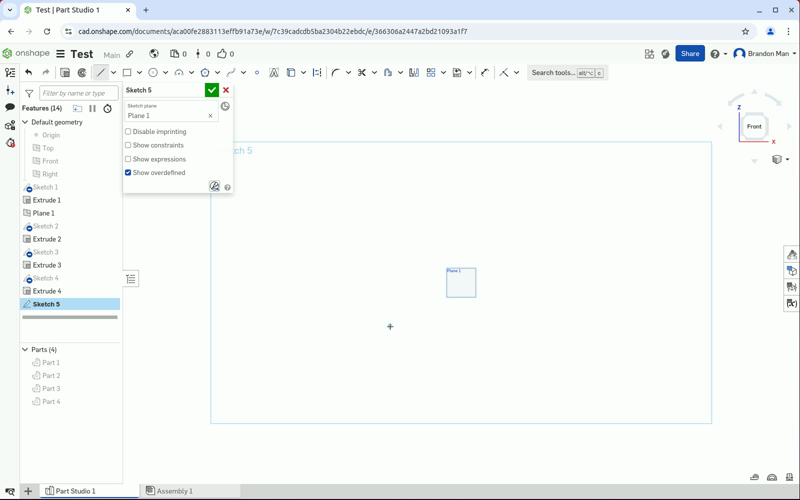
mouse_move(420, 326)
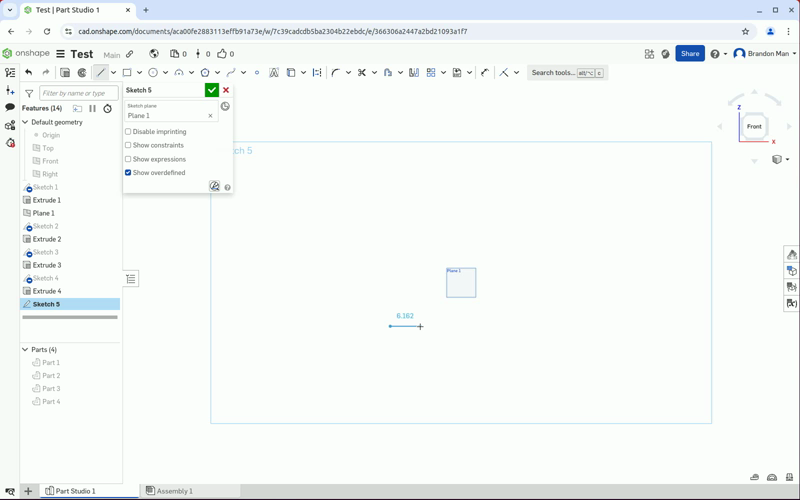
mouse_move(438, 326)
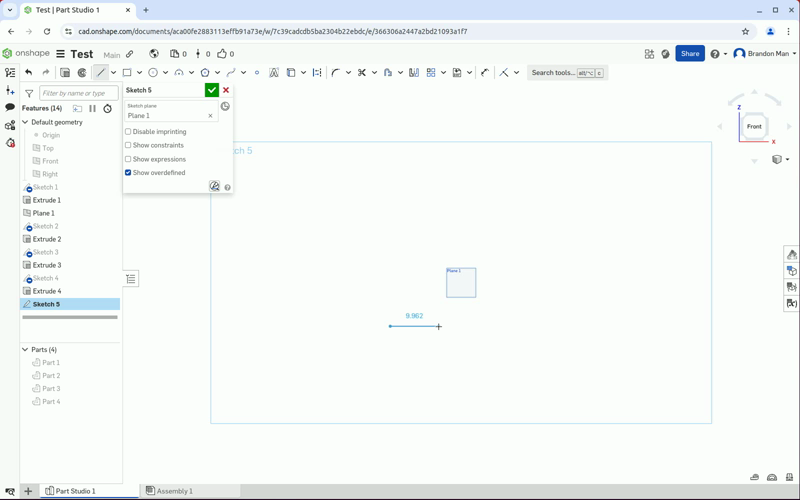
click(438, 326)
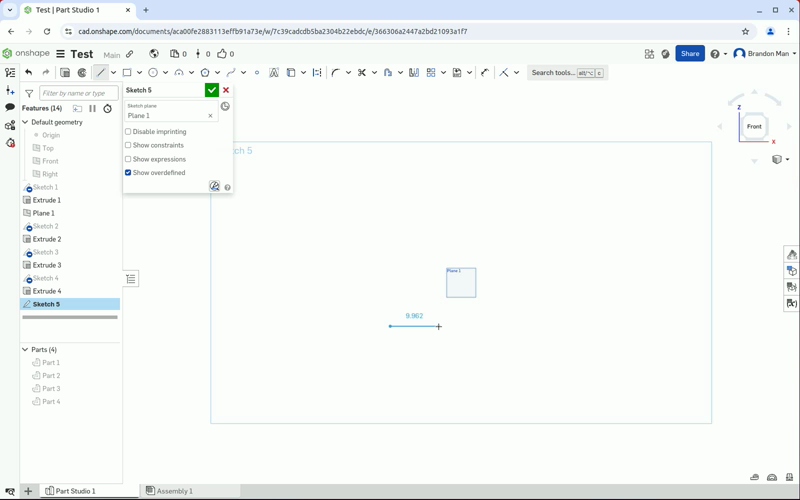
key_up(shift)
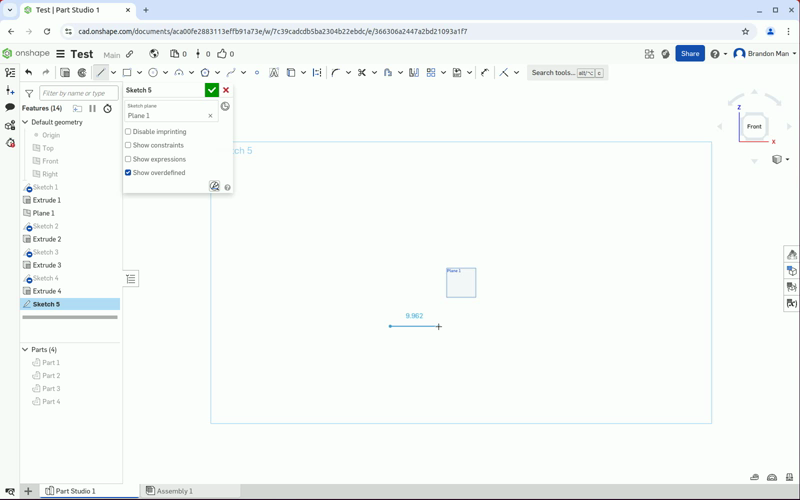
key_down(shift)
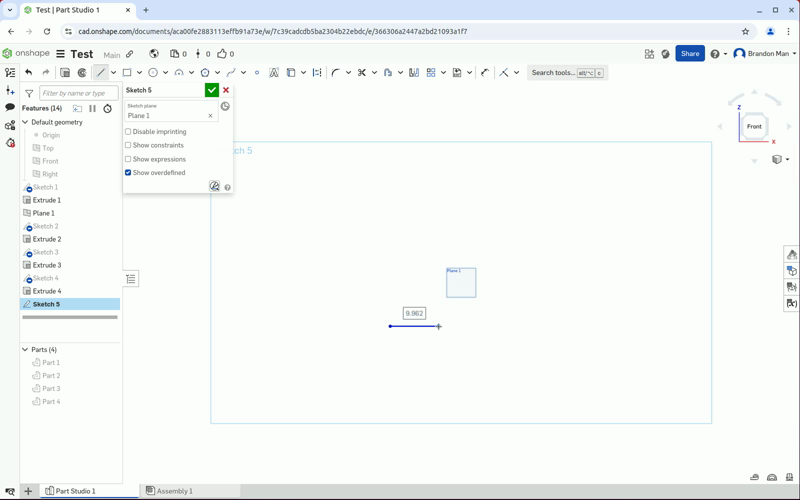
mouse_move(468, 326)
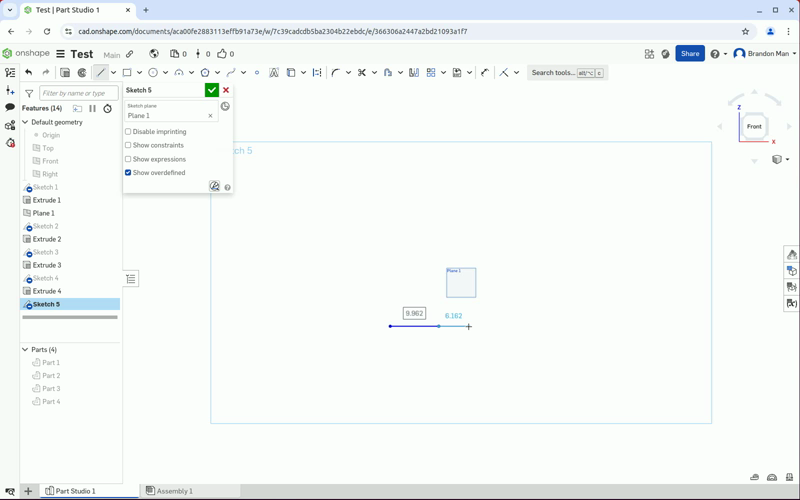
mouse_move(438, 311)
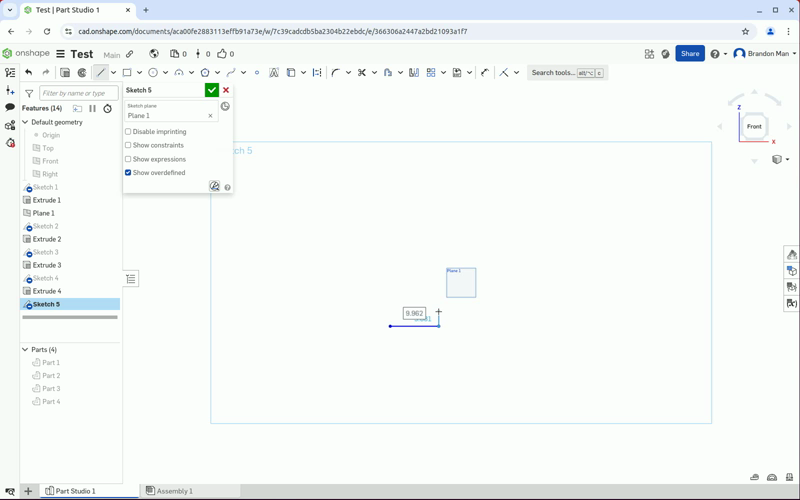
click(438, 311)
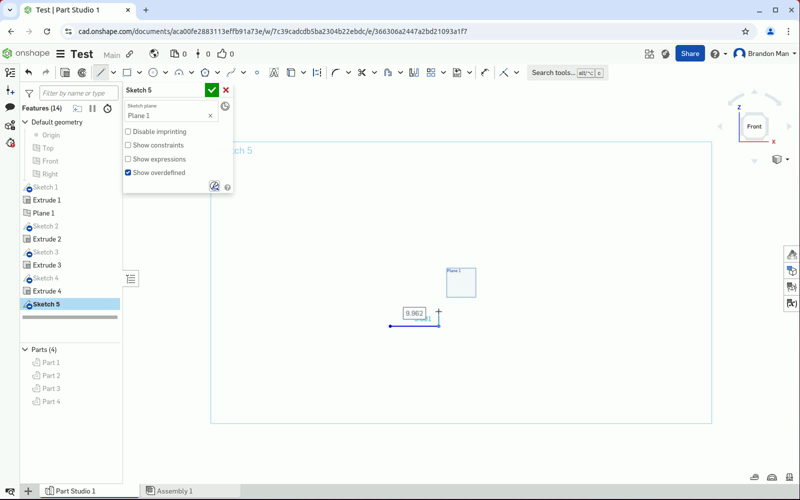
key_up(shift)
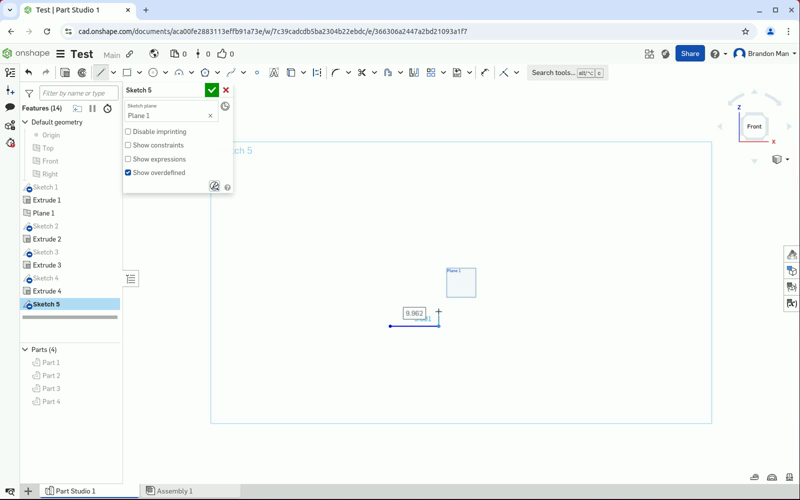
key_down(shift)
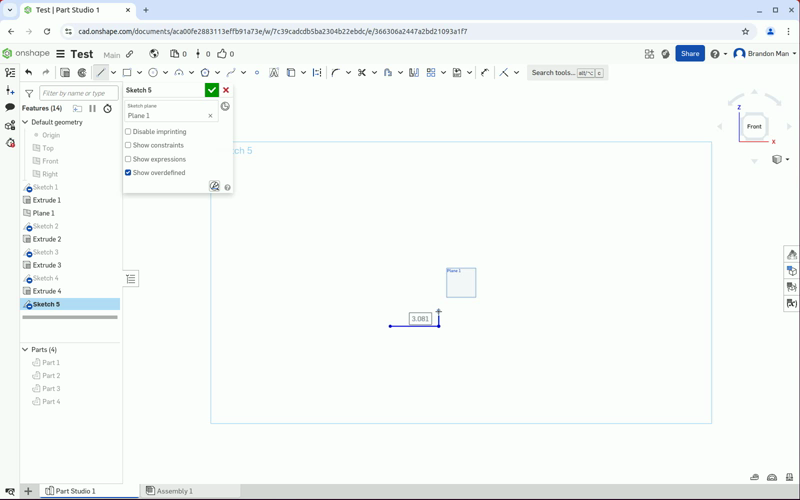
mouse_move(468, 311)
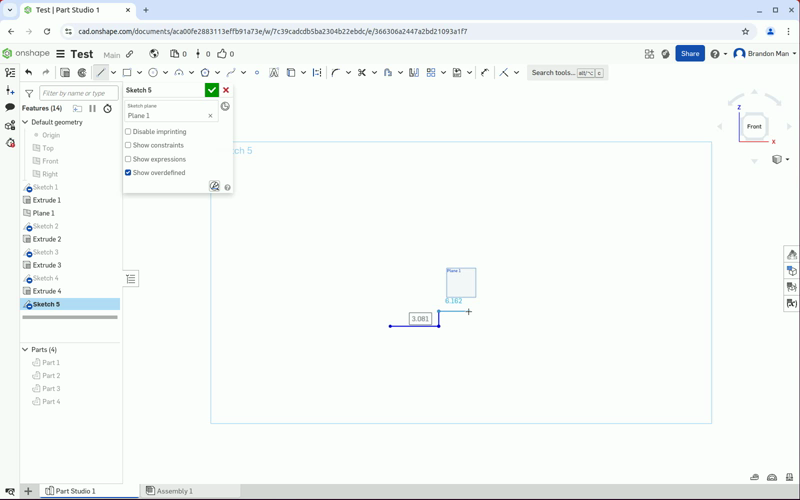
mouse_move(438, 265)
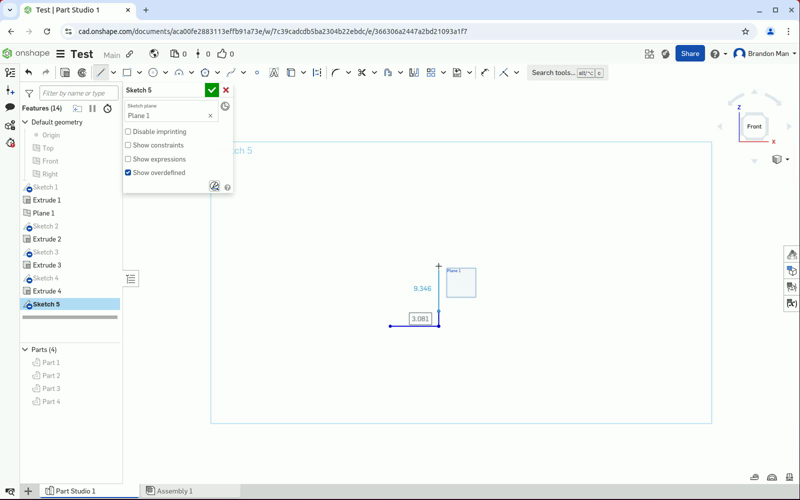
click(438, 265)
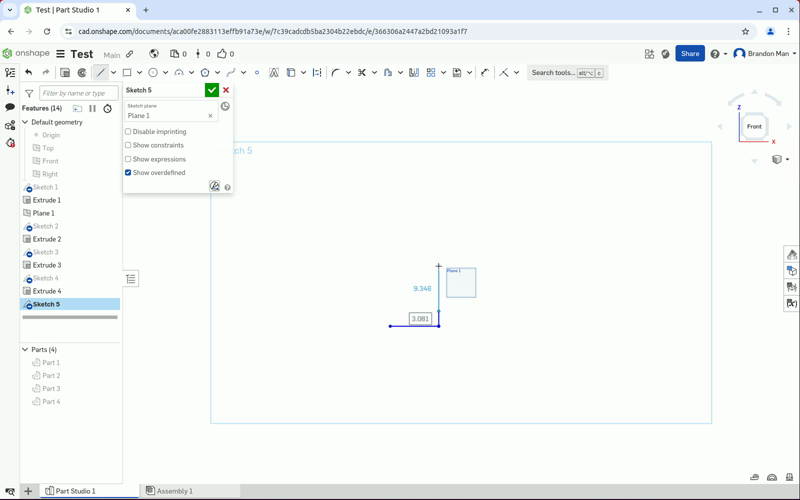
key_up(shift)
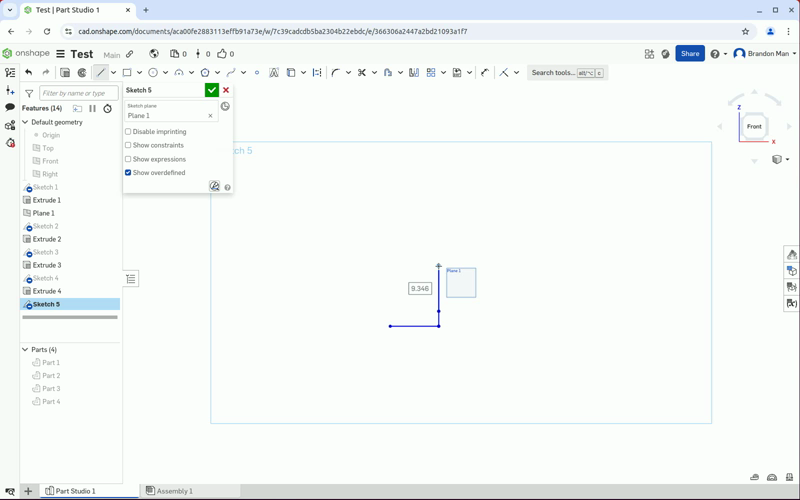
key_down(shift)
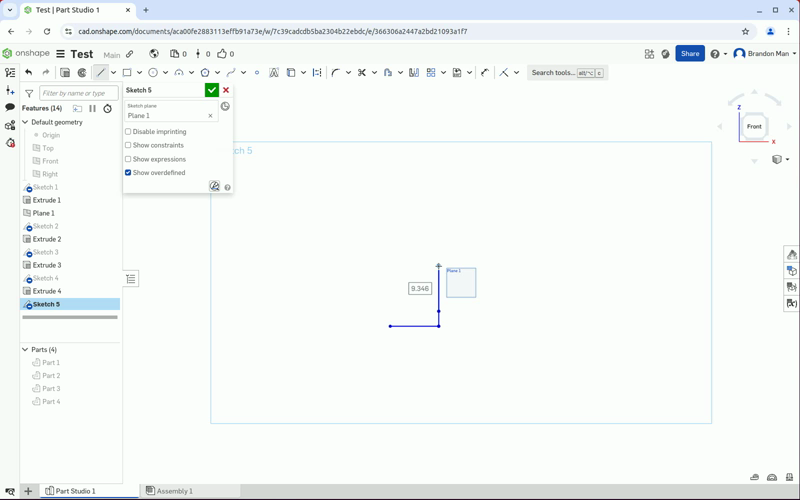
mouse_move(468, 265)
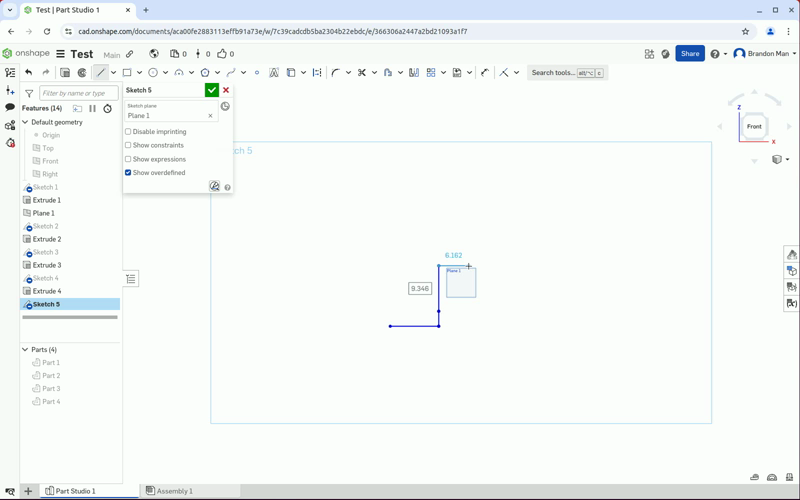
mouse_move(390, 265)
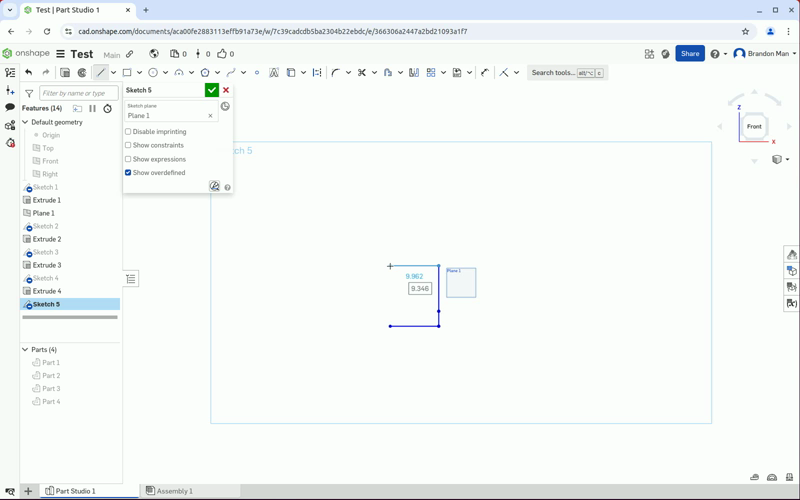
click(390, 265)
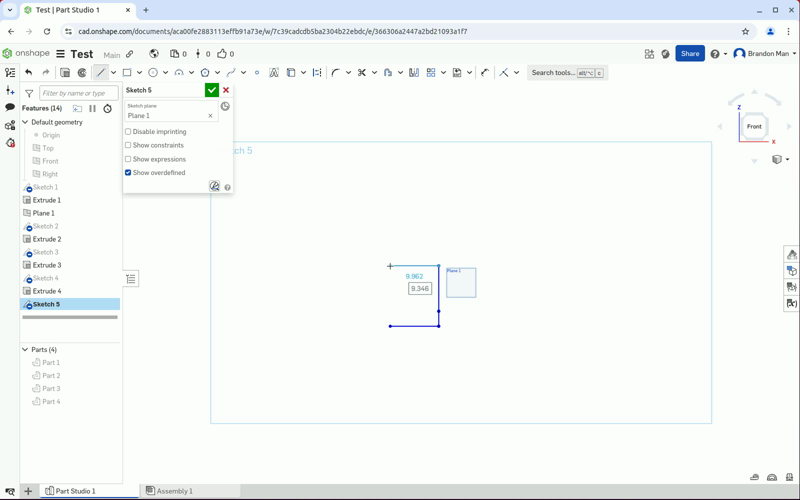
key_up(shift)
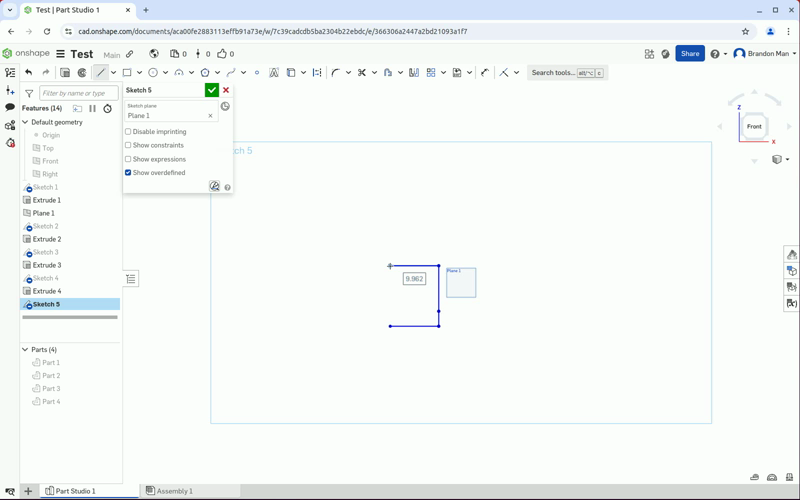
key_down(shift)
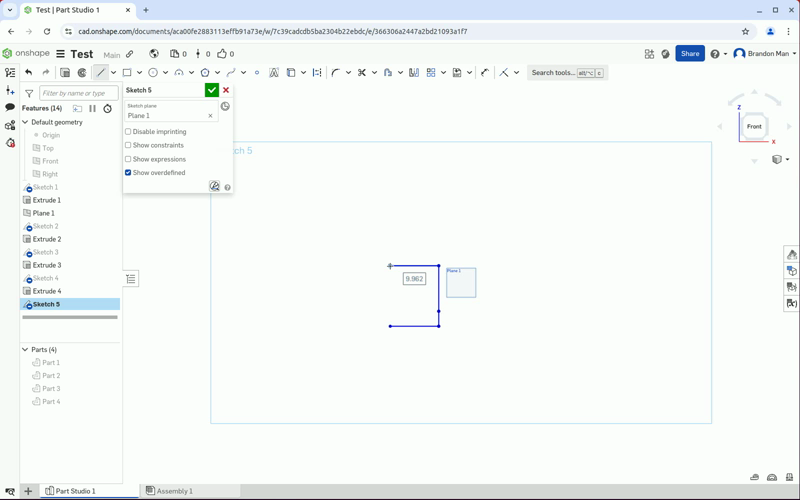
mouse_move(390, 326)
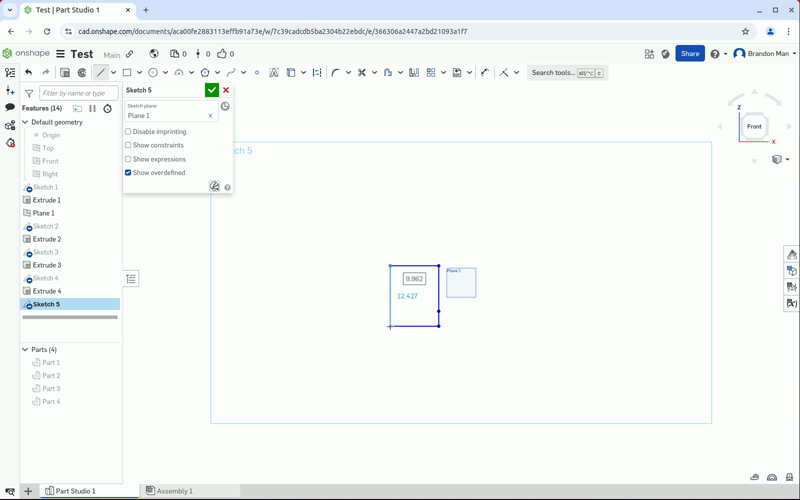
key_up(shift)
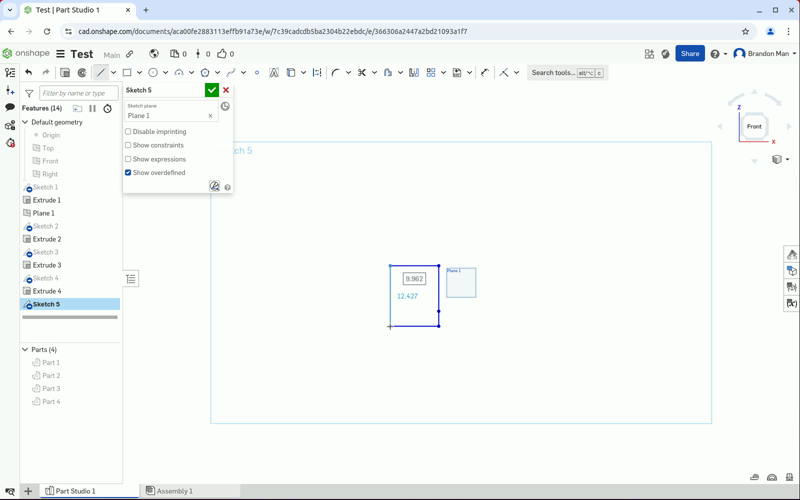
click(390, 326)
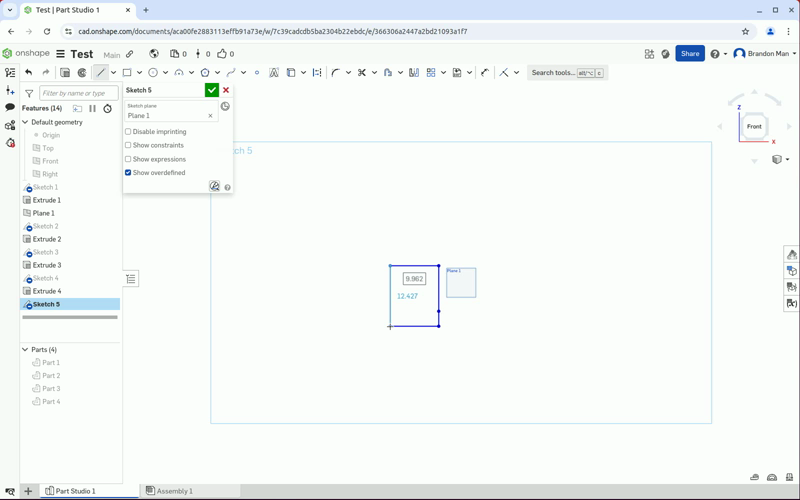
key(esc)
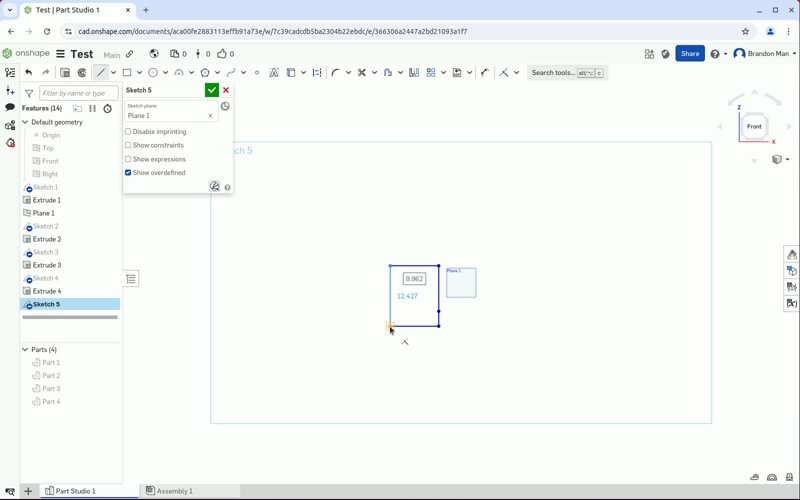
mouse_move(425, 284)
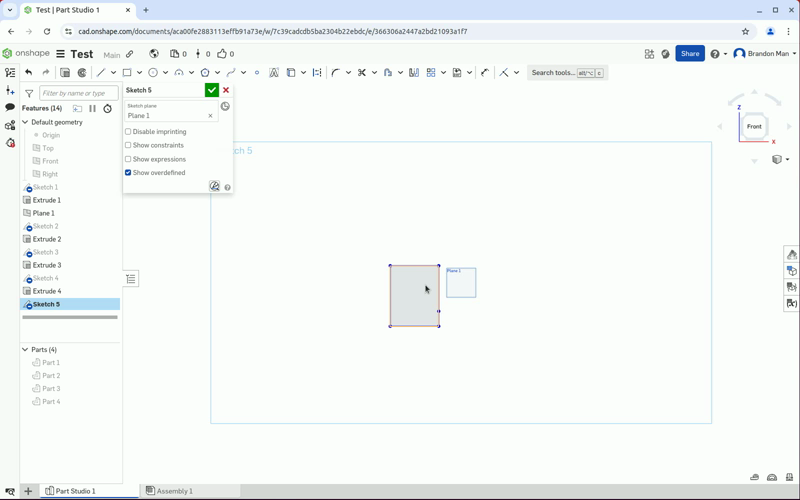
click(425, 284)
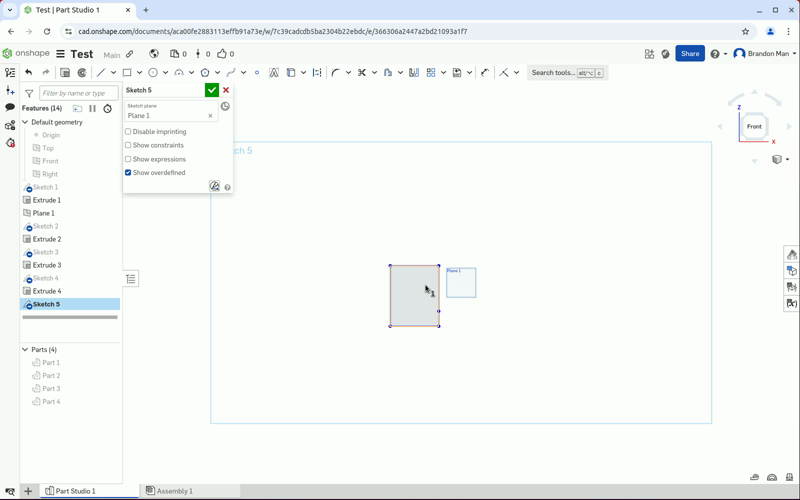
mouse_move(73, 352)
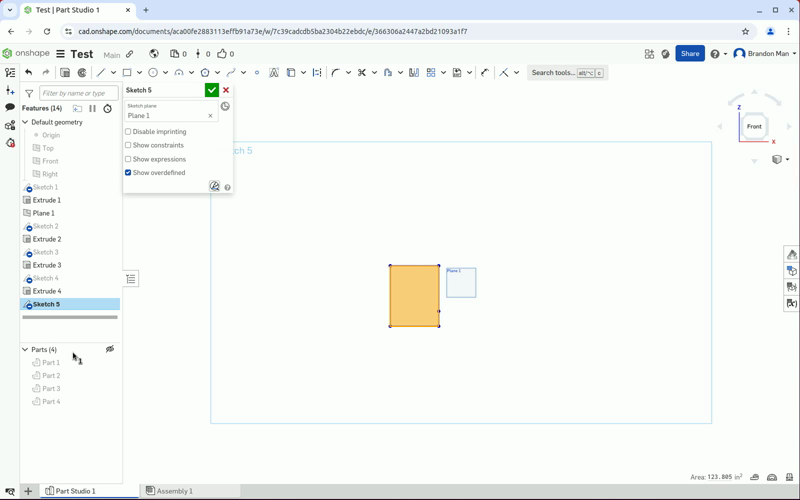
key(shift+y)
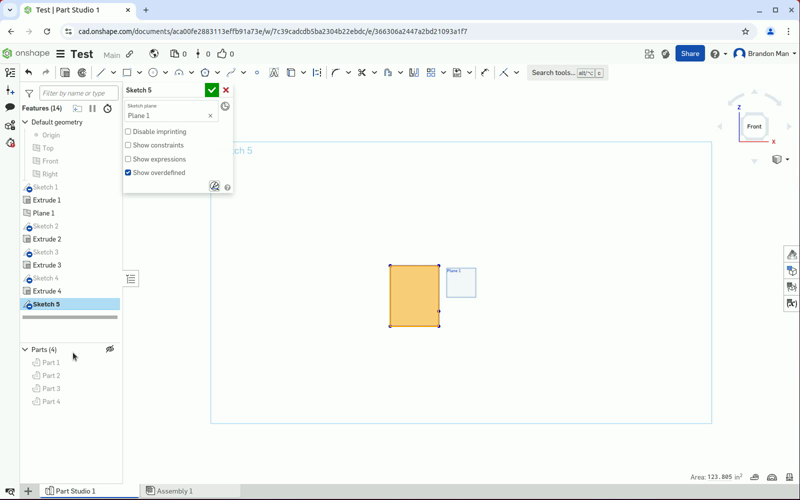
key(shift+e)
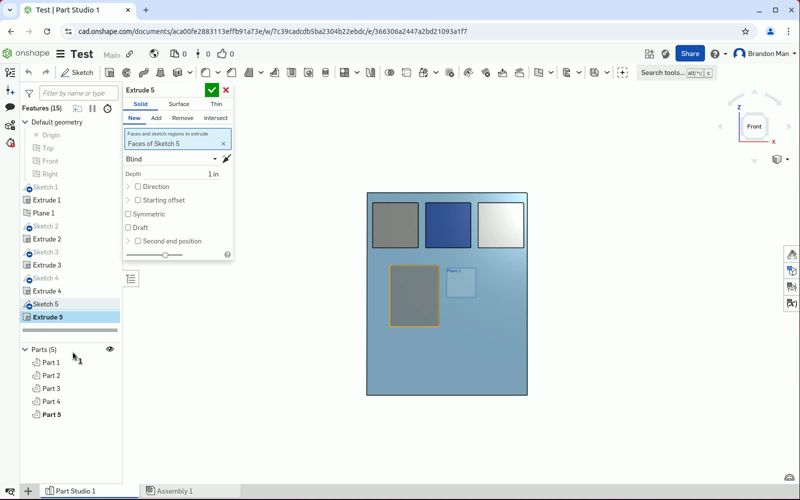
mouse_move(143, 106)
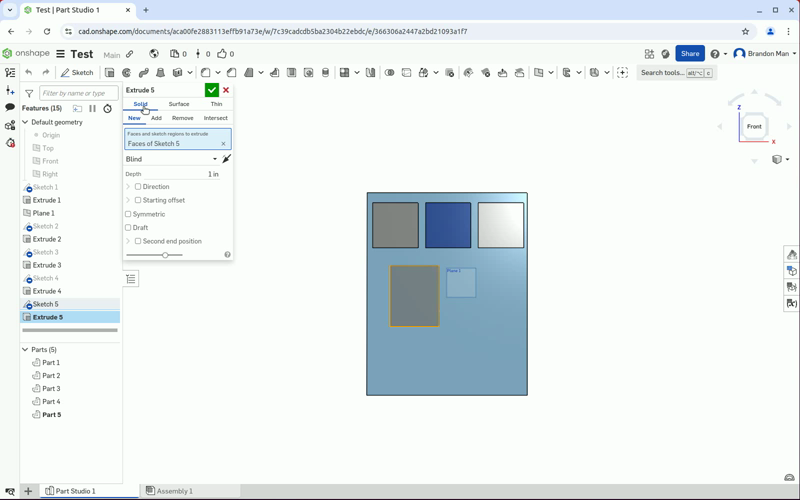
click(143, 106)
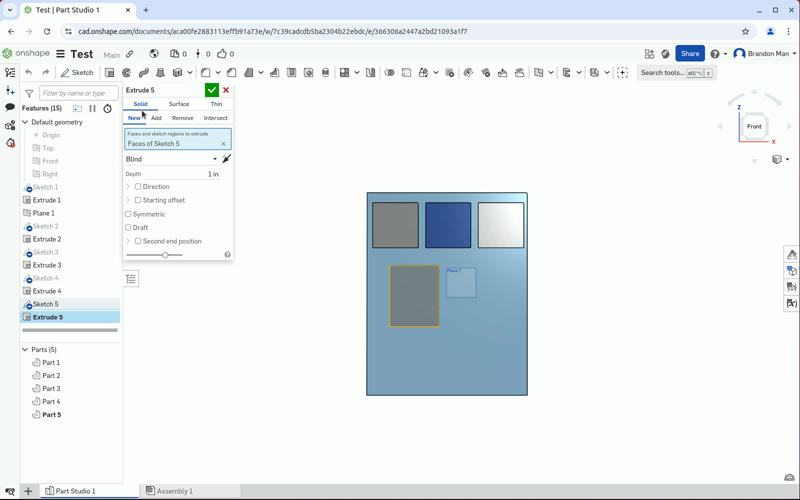
mouse_move(137, 120)
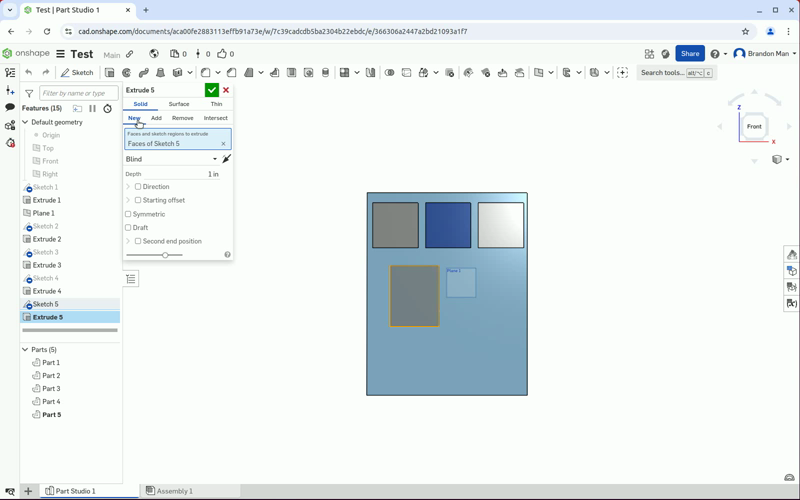
click(137, 120)
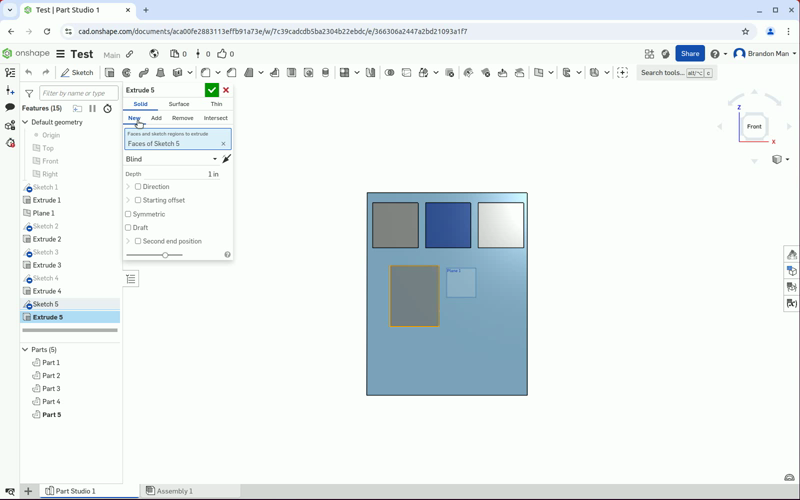
key(tab, 4)
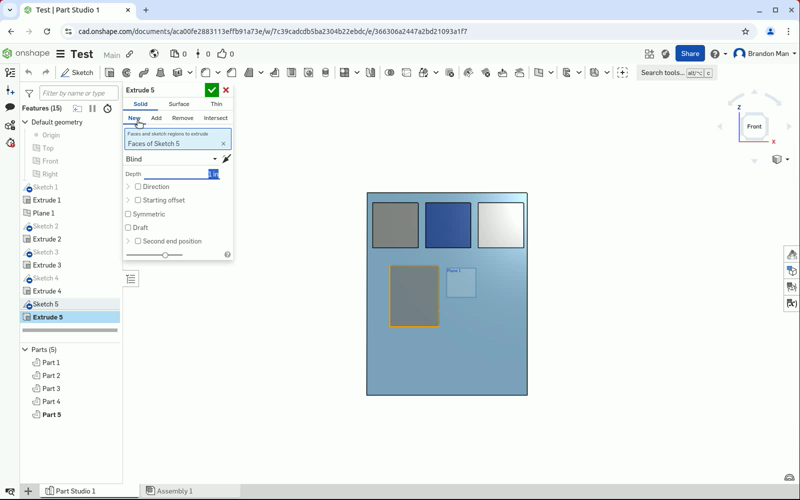
text(1.926)
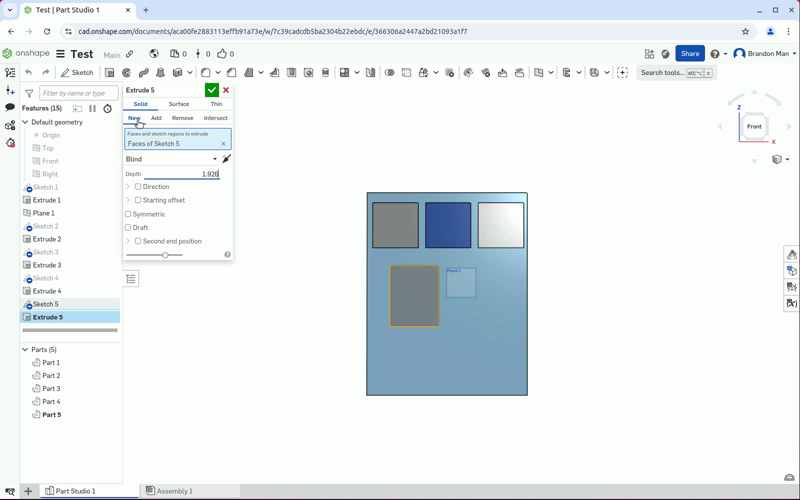
key(enter)
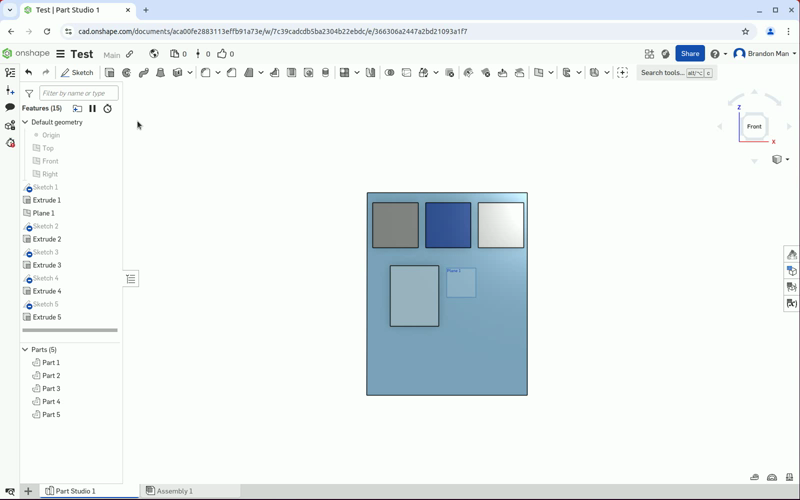
key(shift+h)
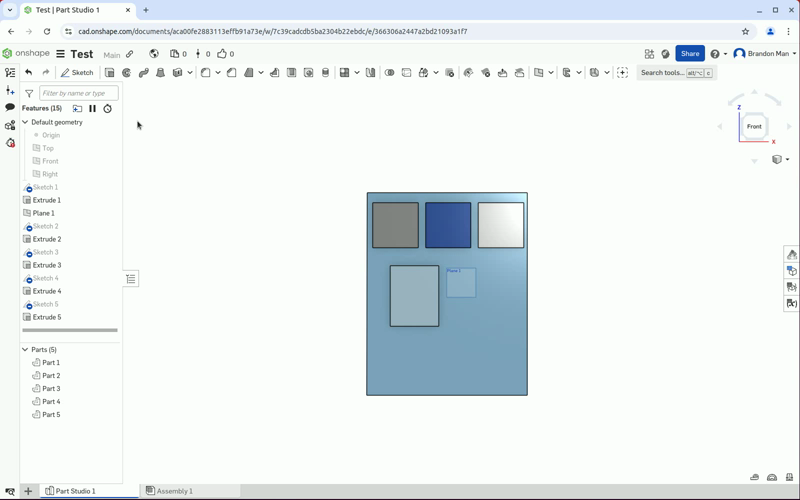
key(shift+h)
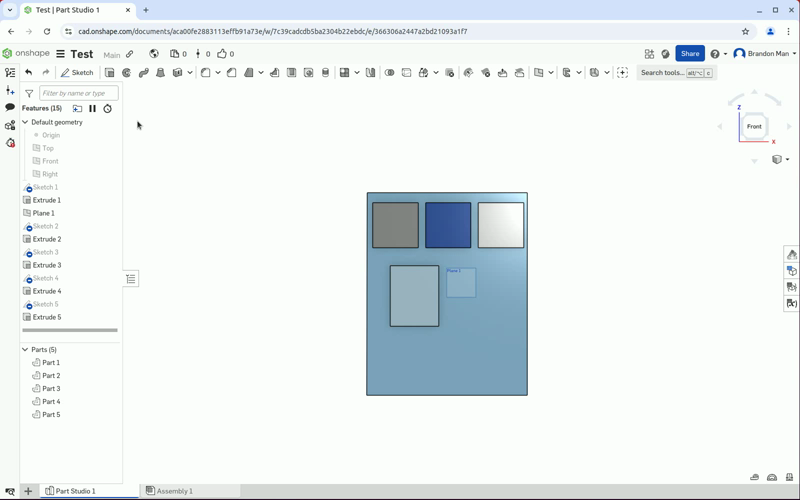
mouse_move(73, 189)
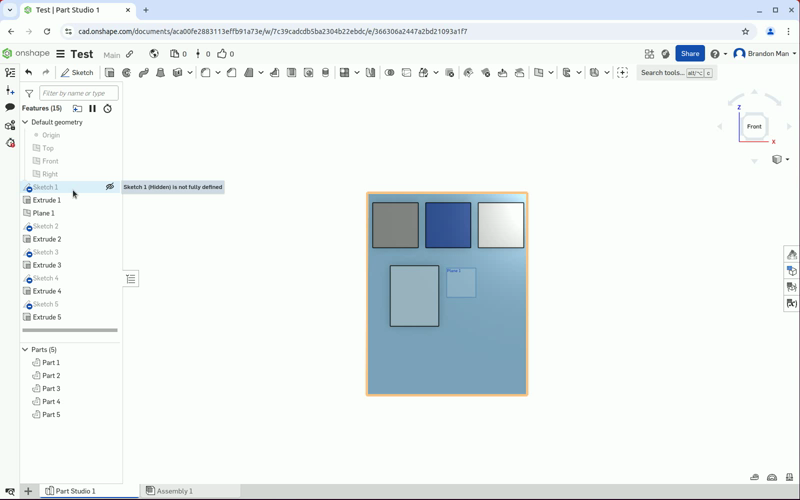
click(73, 189)
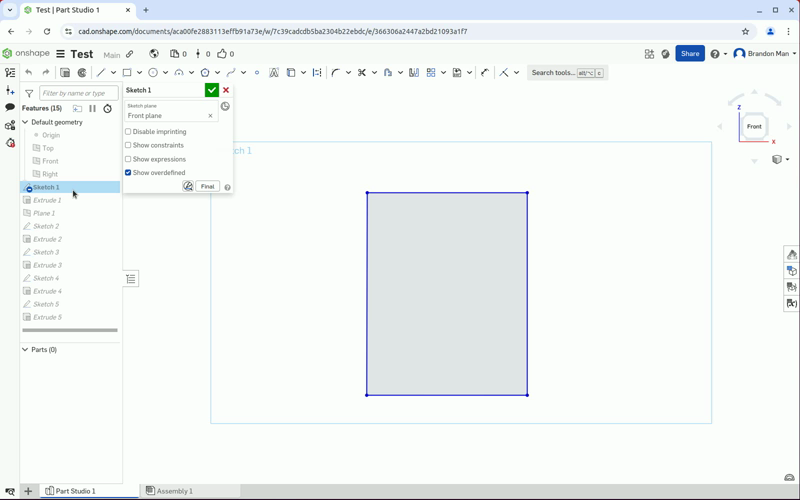
mouse_move(229, 92)
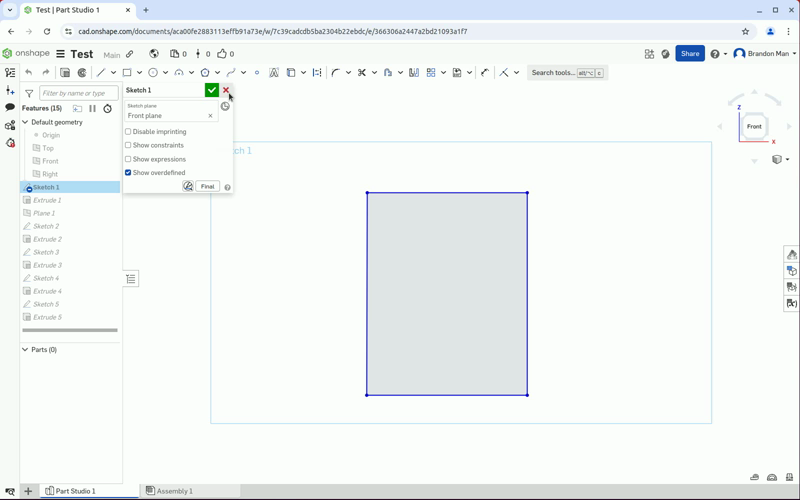
click(229, 92)
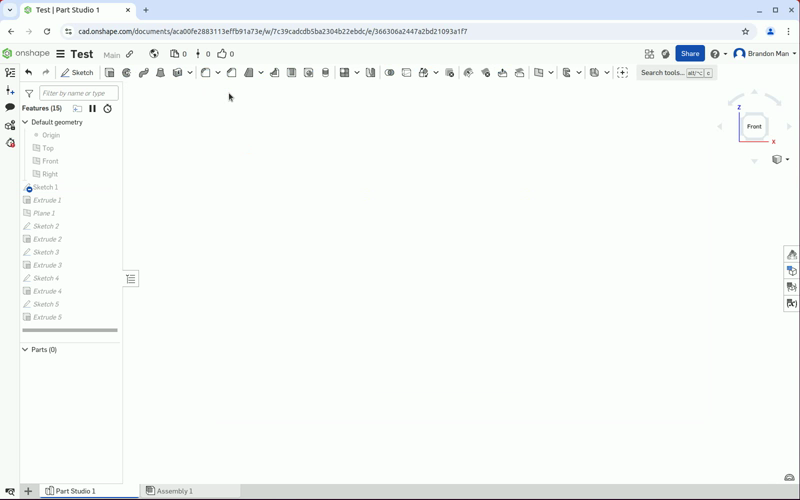
key(shift+s)
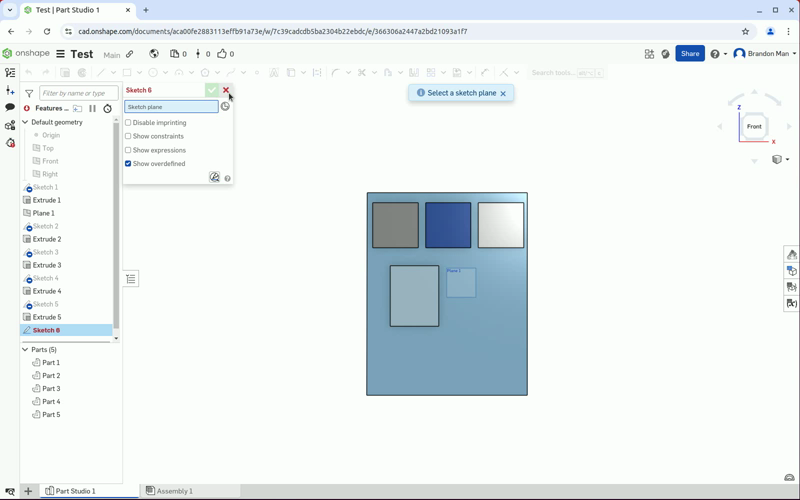
mouse_move(69, 215)
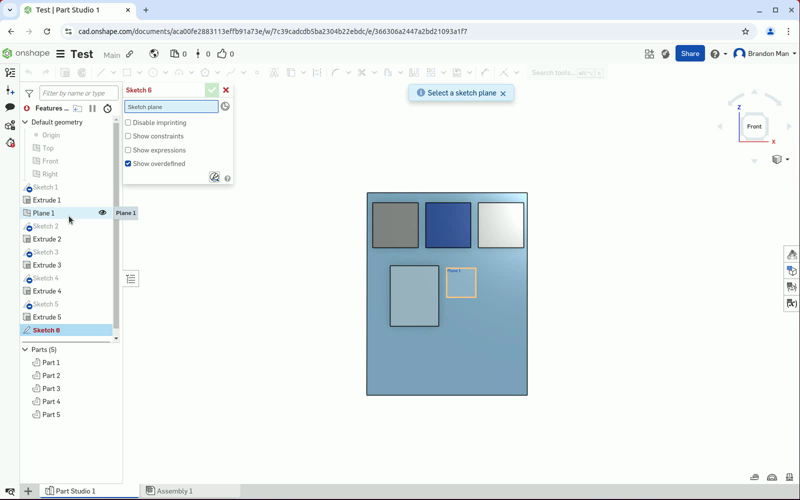
click(69, 215)
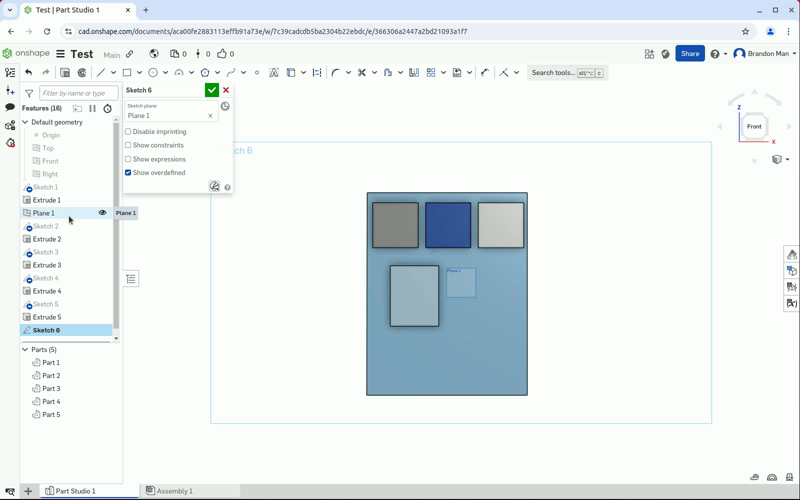
mouse_move(73, 352)
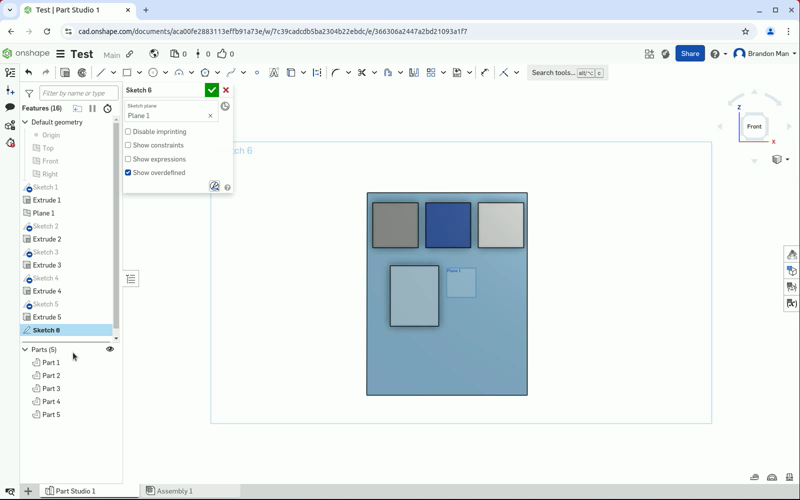
key(y)
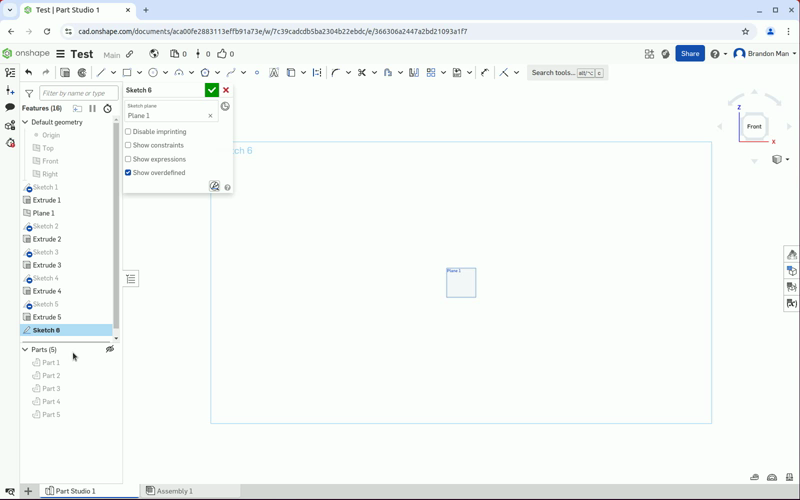
key(l)
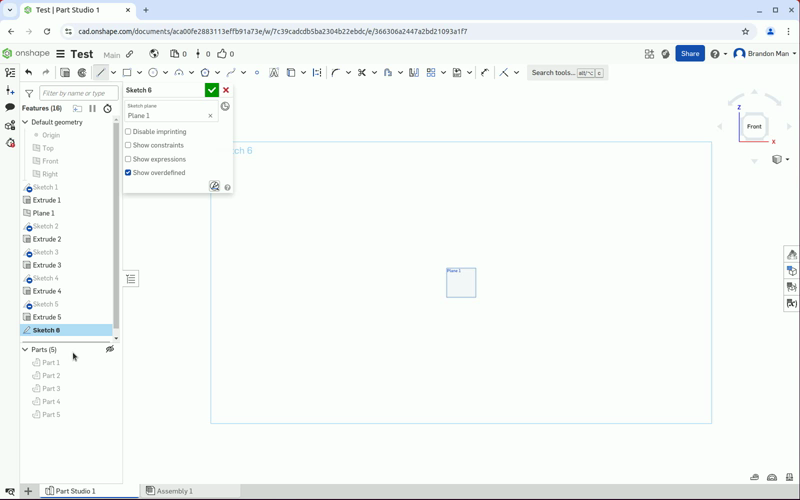
key_down(shift)
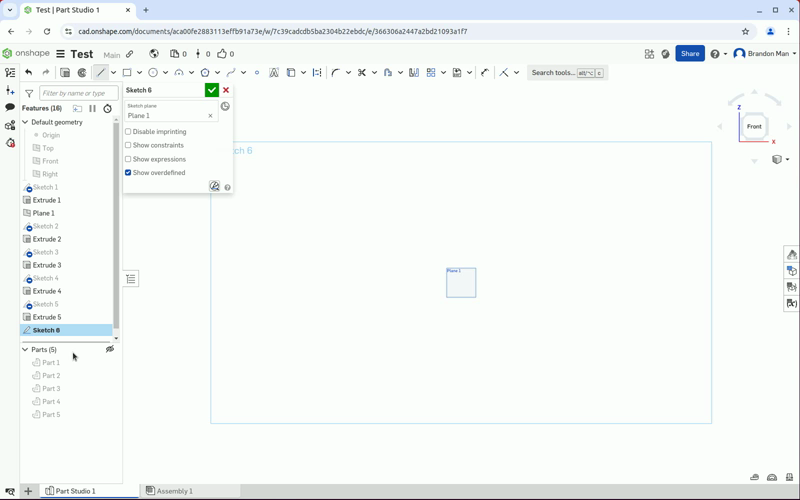
mouse_move(439, 312)
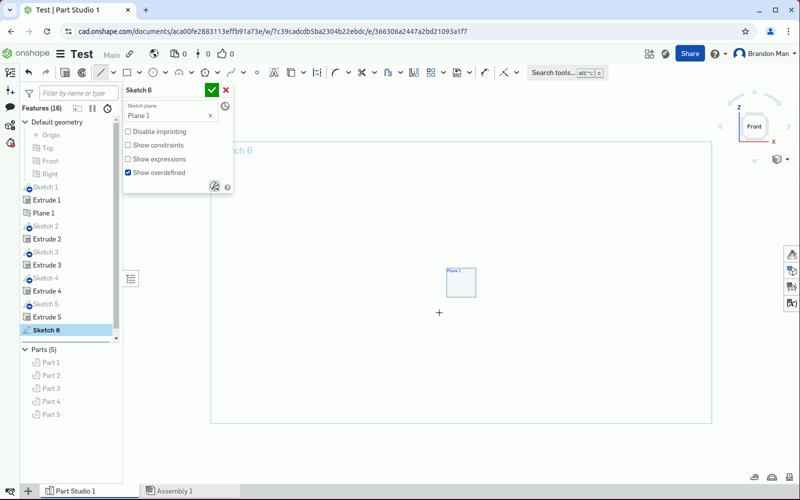
click(439, 312)
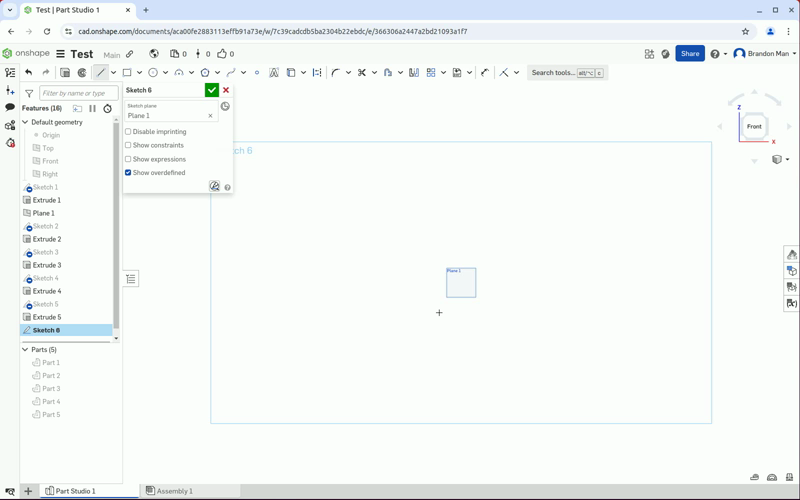
key_up(shift)
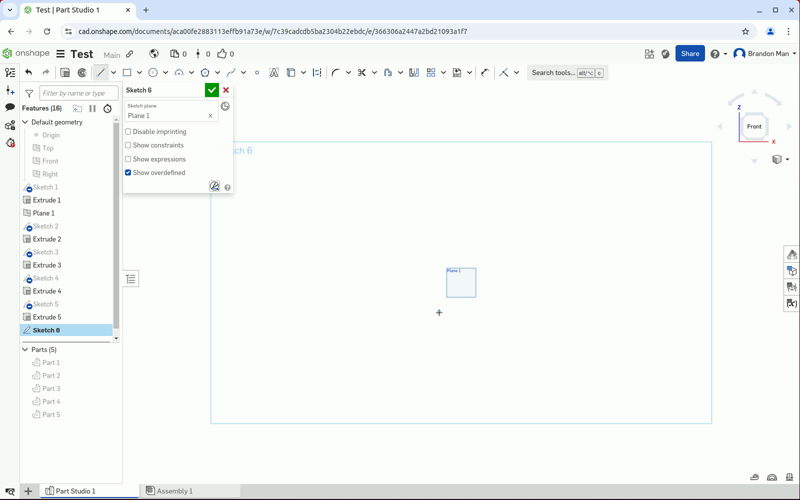
key_down(shift)
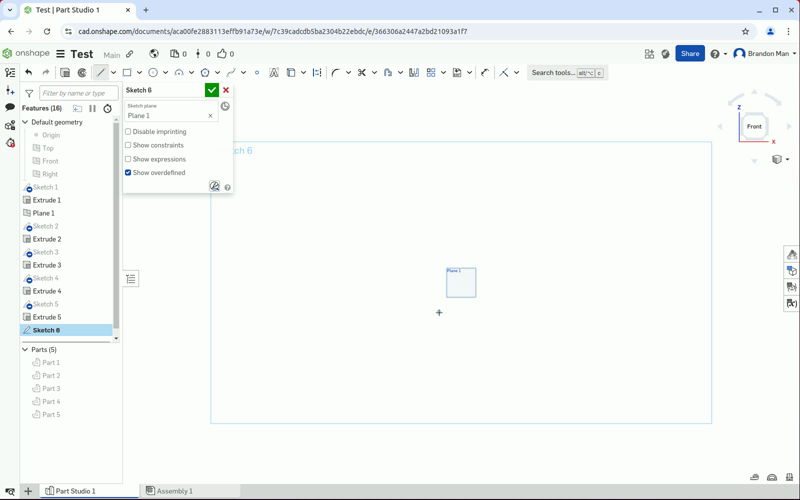
mouse_move(469, 312)
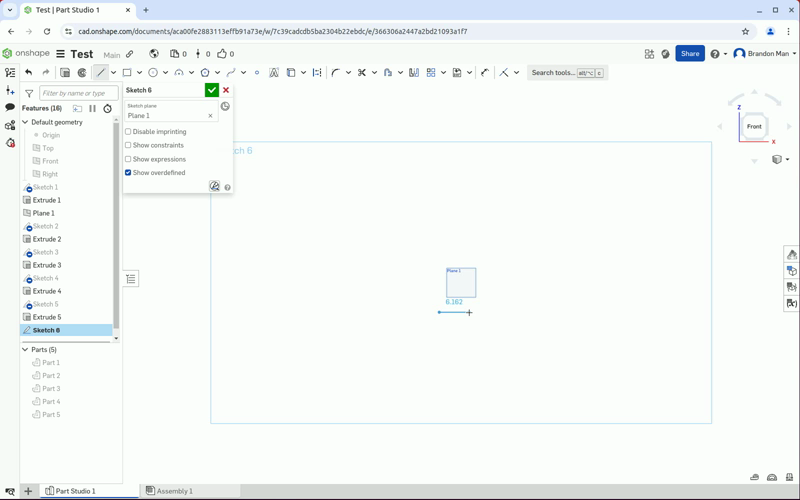
mouse_move(477, 312)
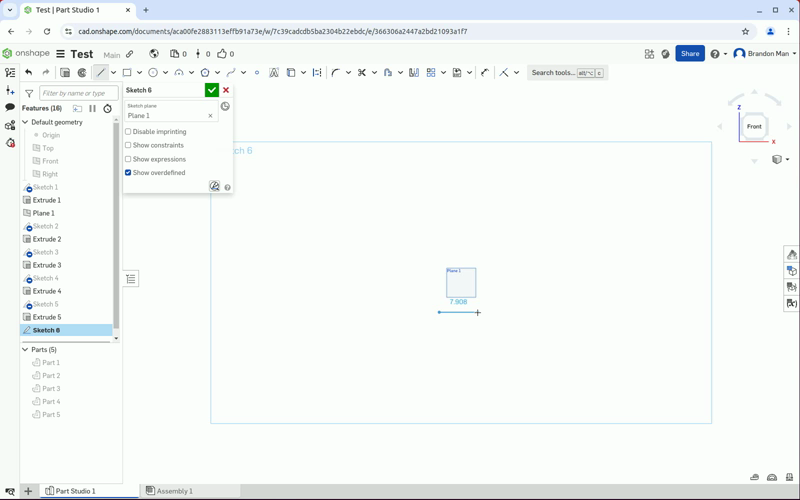
click(477, 312)
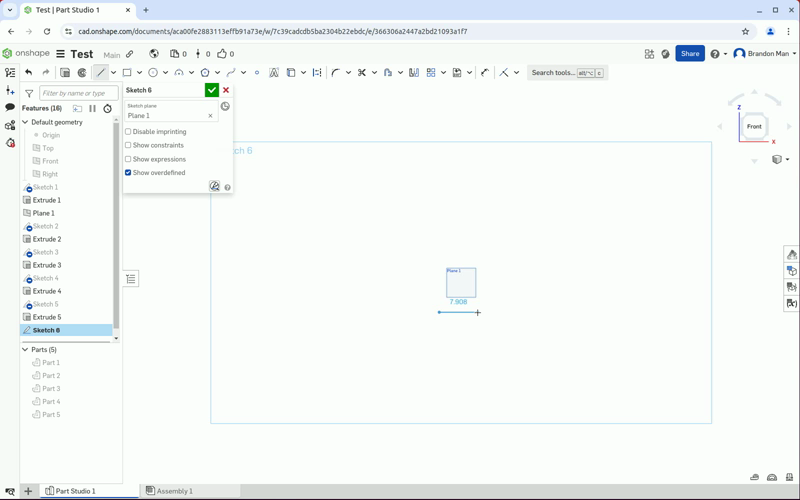
key_up(shift)
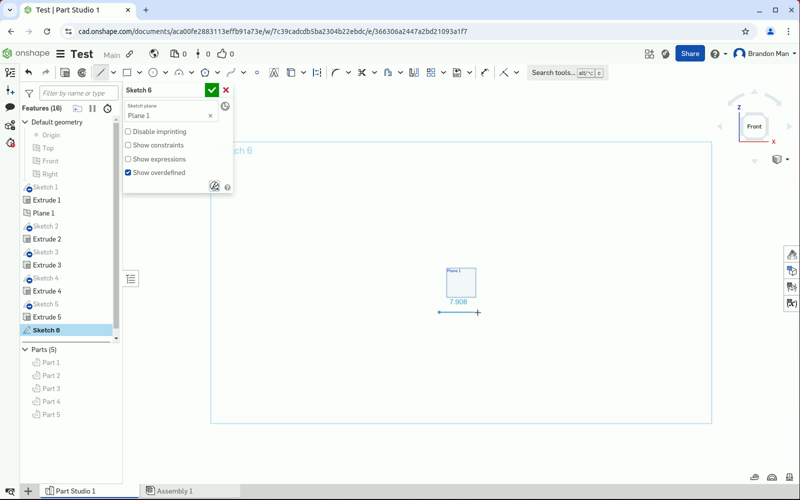
key_down(shift)
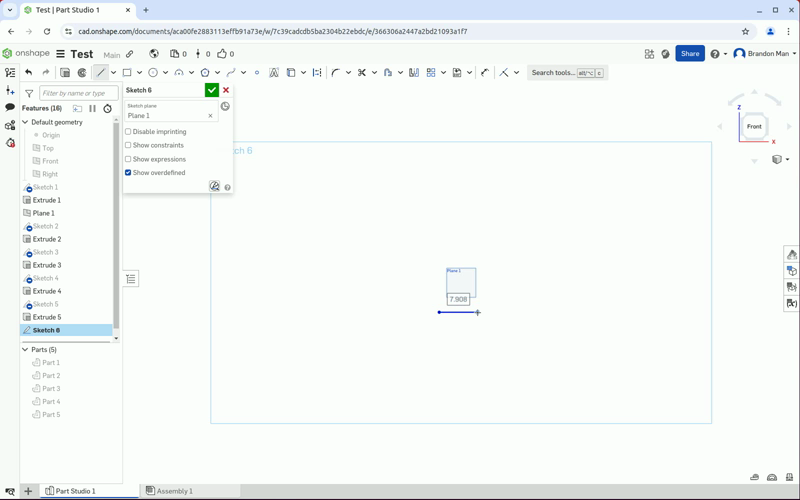
mouse_move(507, 312)
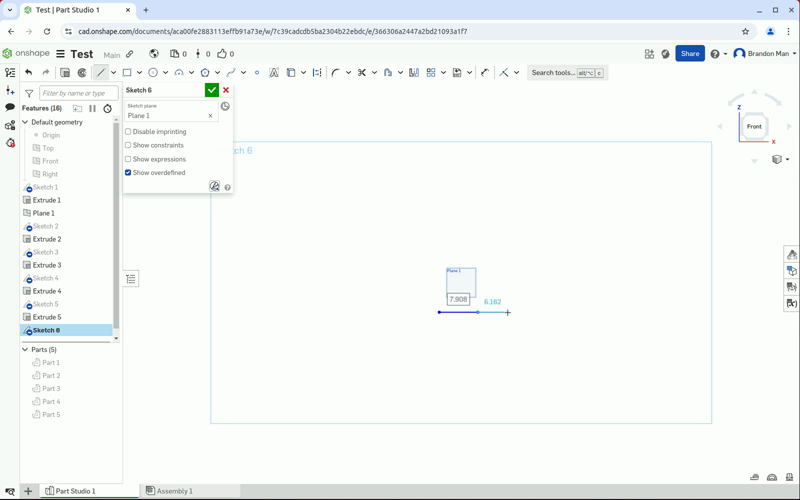
mouse_move(477, 267)
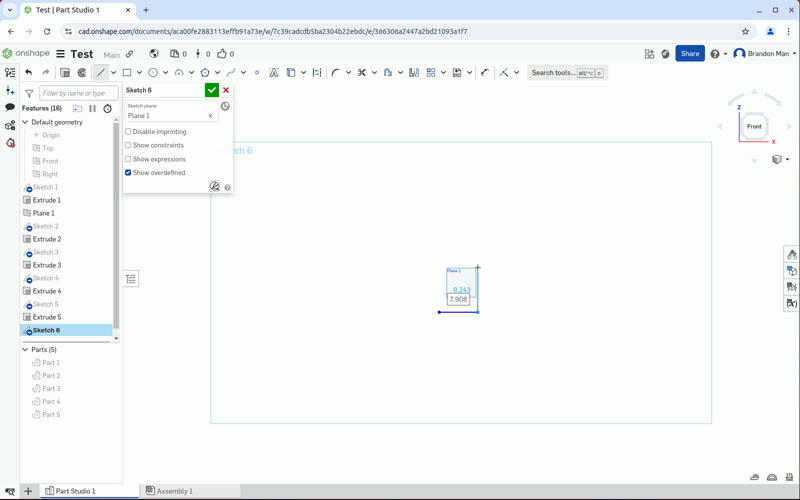
click(477, 267)
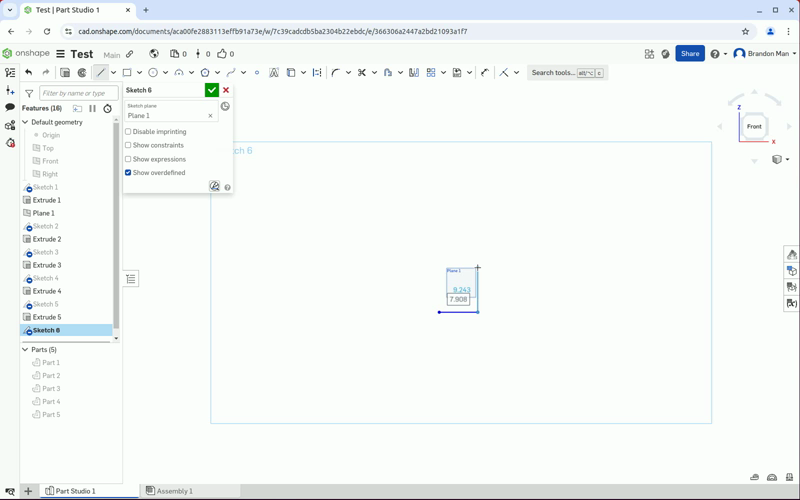
key_up(shift)
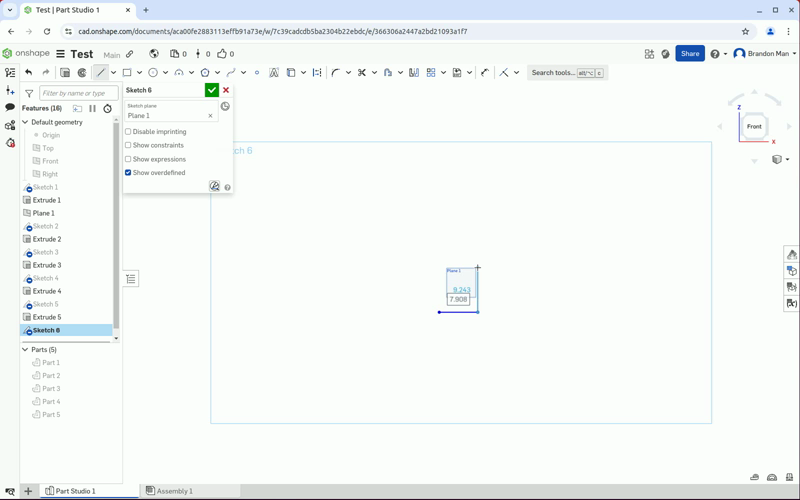
key_down(shift)
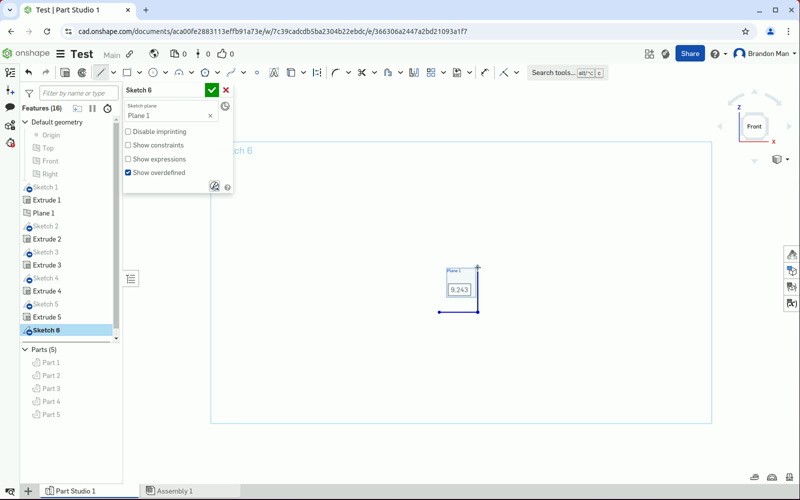
mouse_move(507, 267)
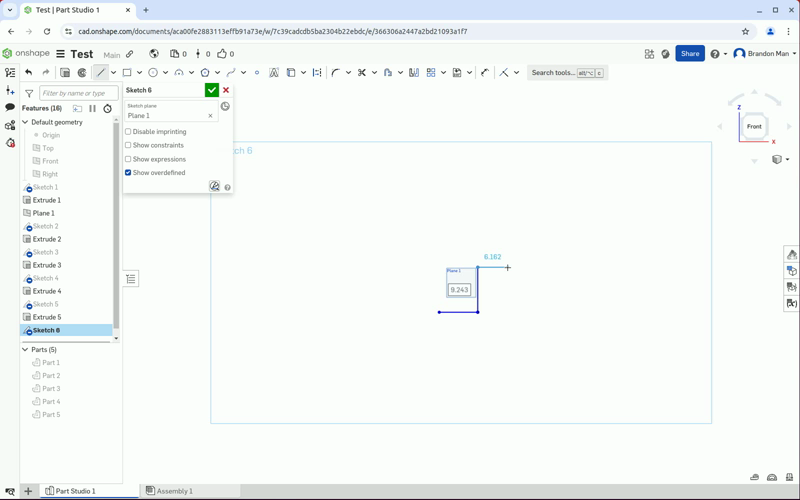
mouse_move(439, 267)
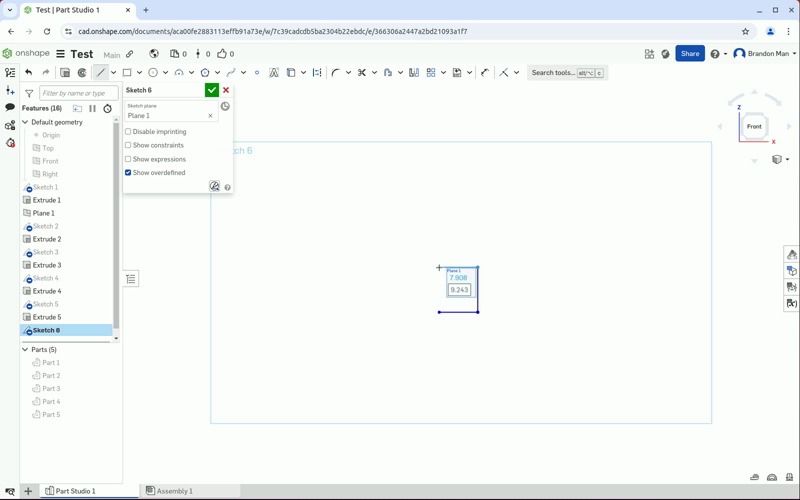
click(439, 267)
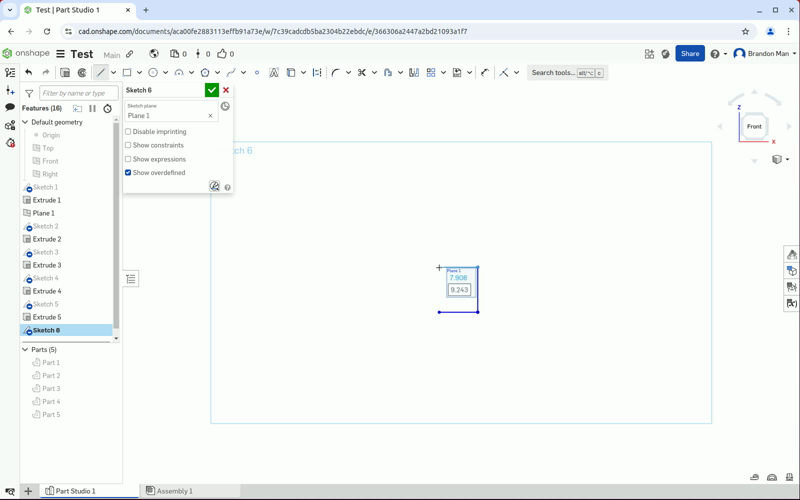
key_up(shift)
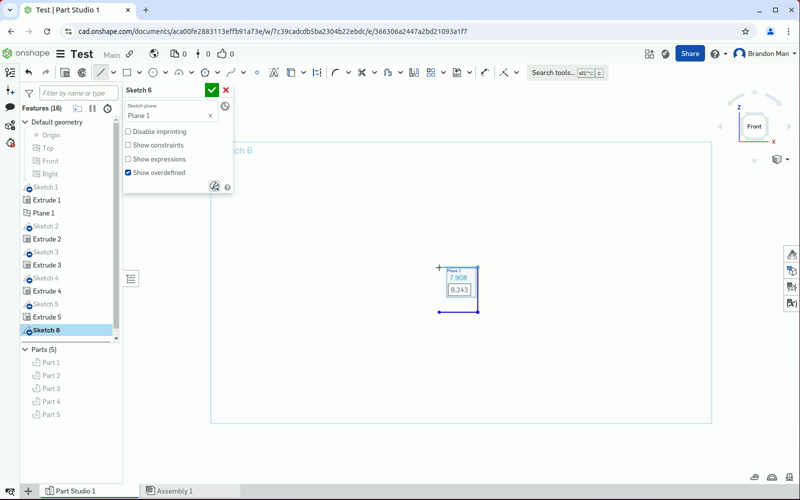
mouse_move(469, 267)
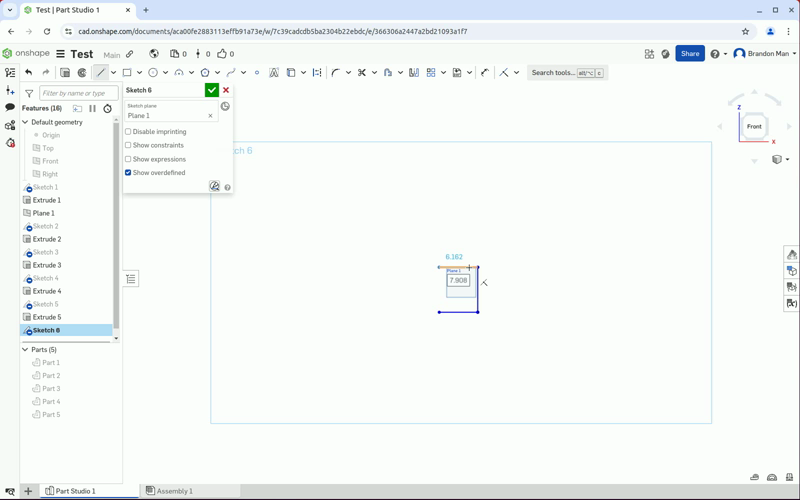
key_down(shift)
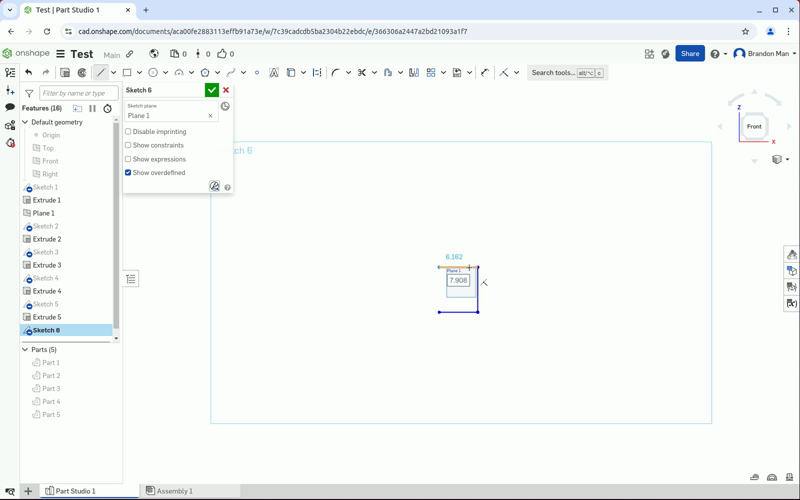
mouse_move(439, 312)
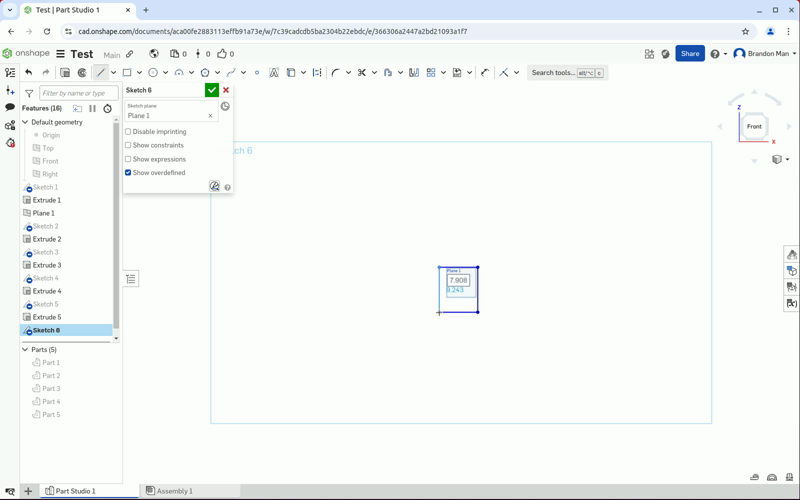
key_up(shift)
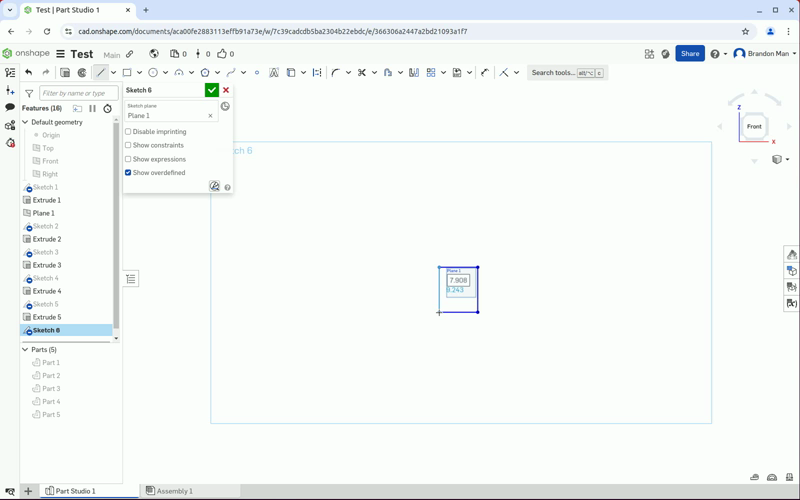
click(439, 312)
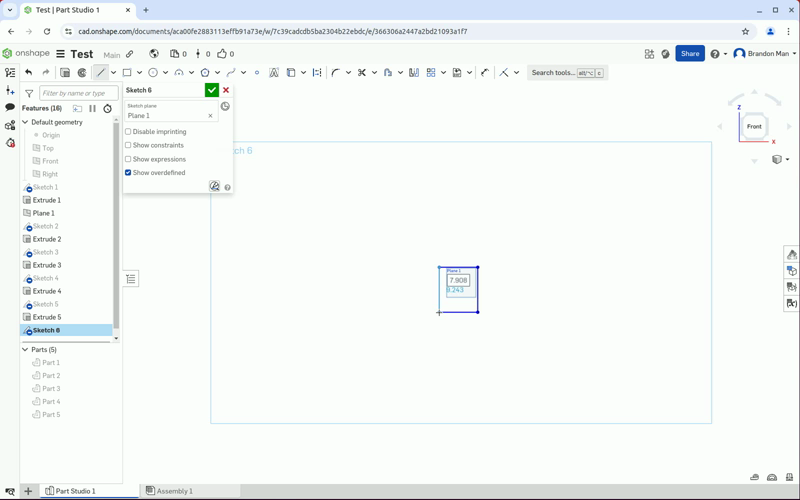
key(esc)
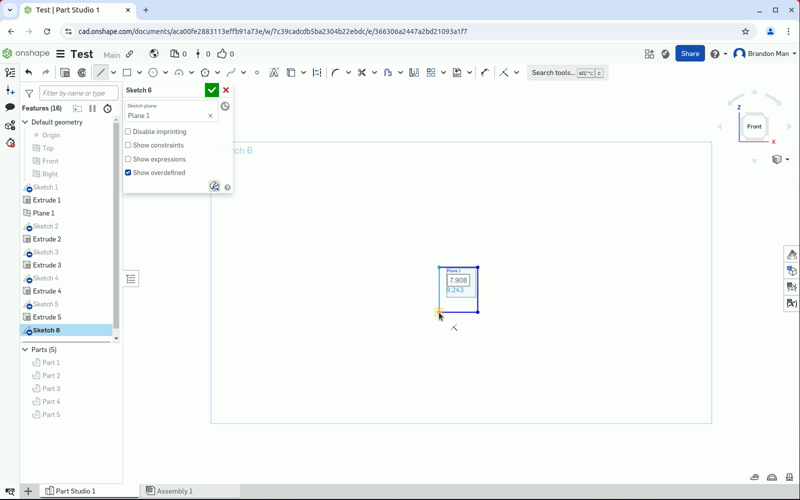
mouse_move(460, 274)
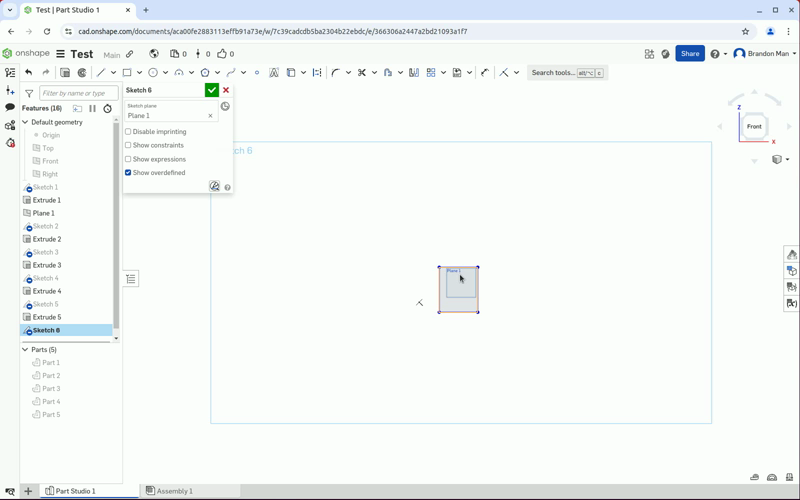
scroll(6)
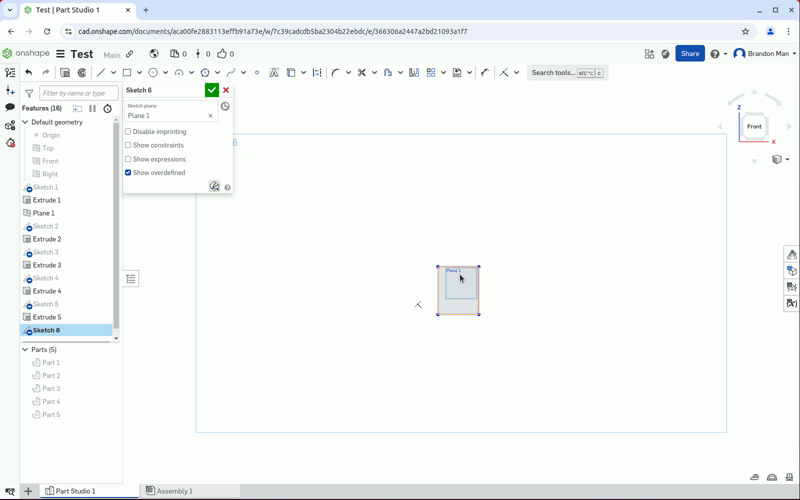
scroll(6)
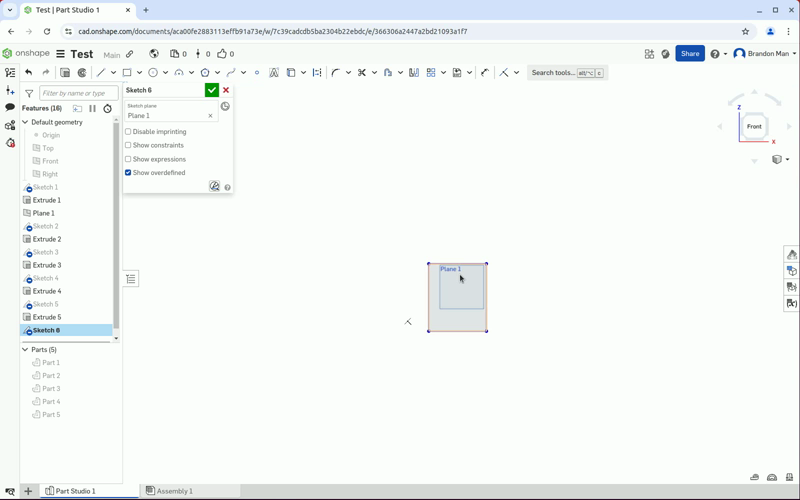
scroll(6)
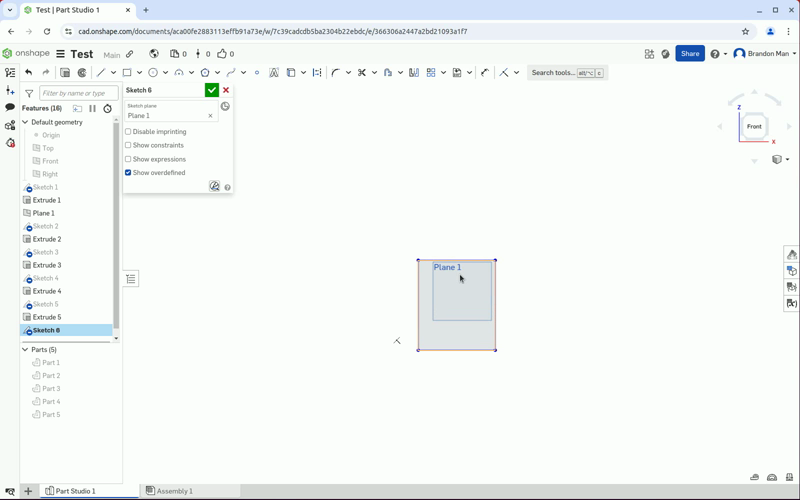
scroll(6)
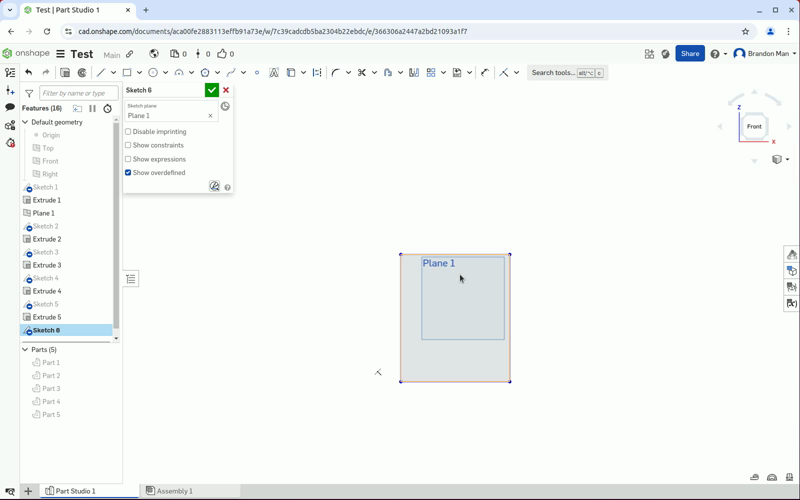
scroll(6)
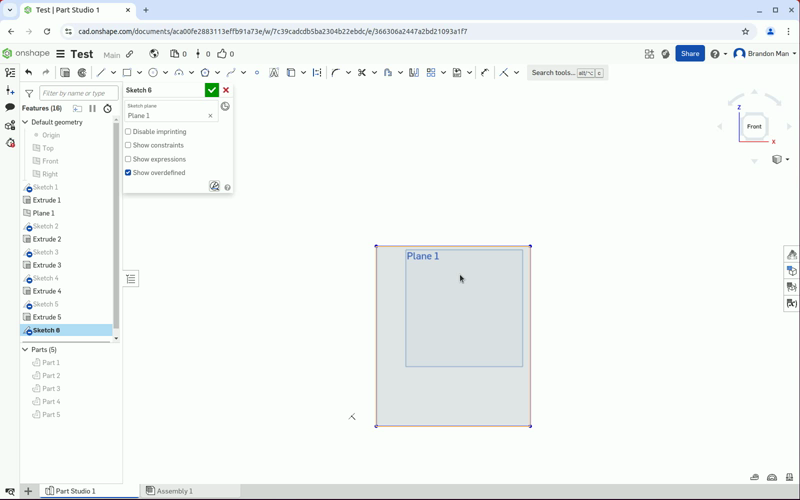
scroll(6)
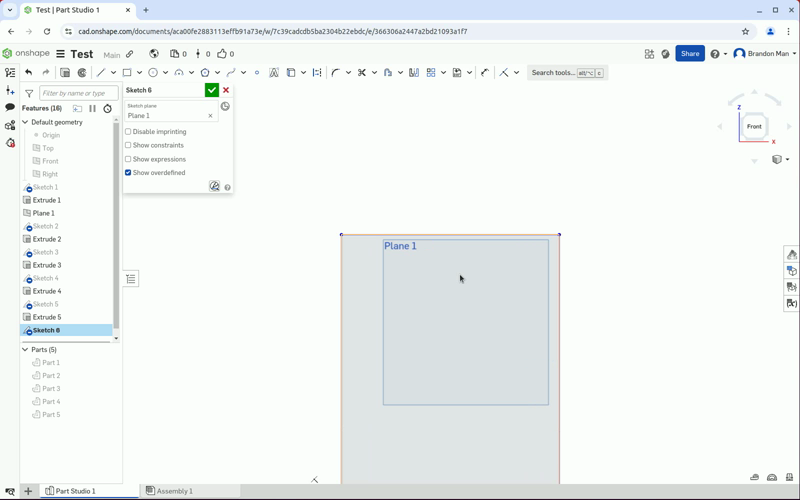
scroll(6)
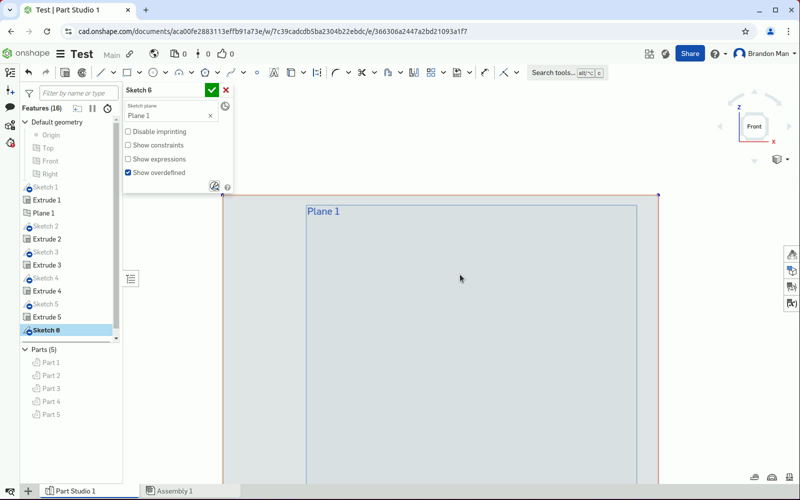
click(460, 274)
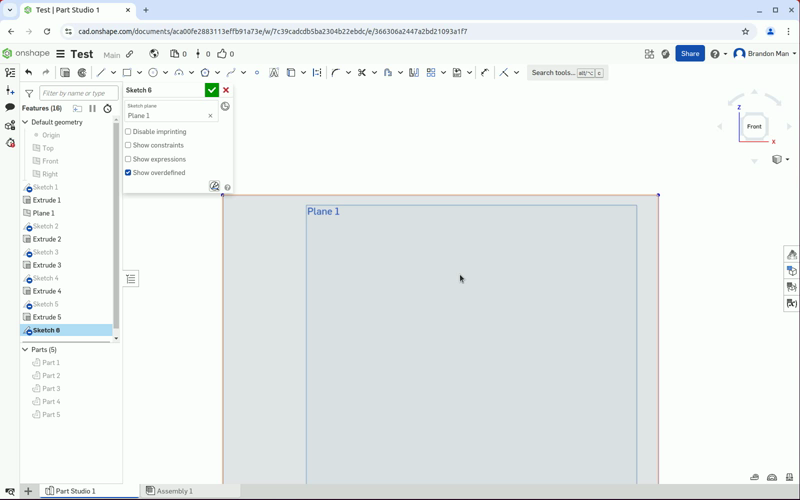
scroll(-6)
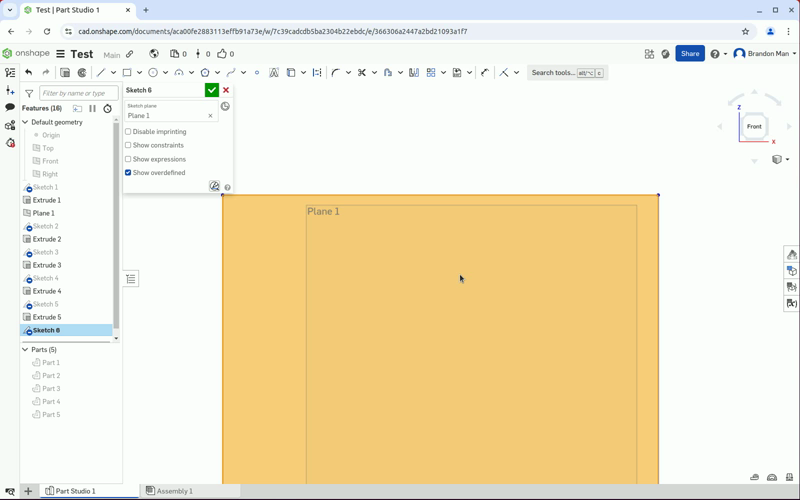
scroll(-6)
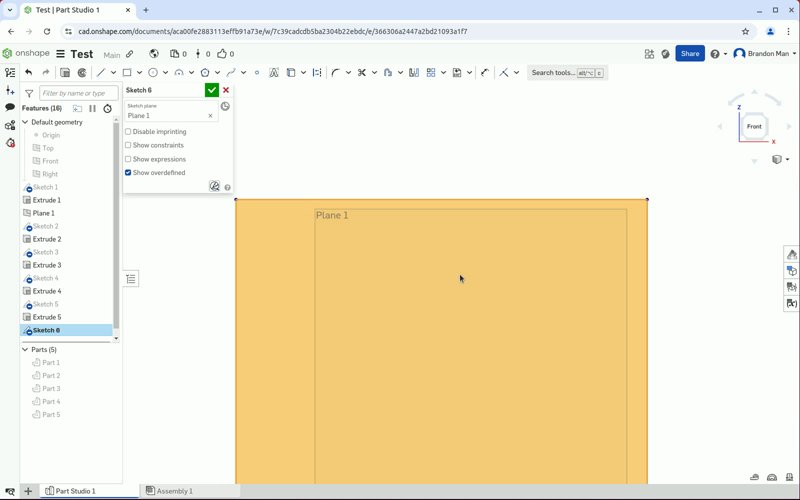
scroll(-6)
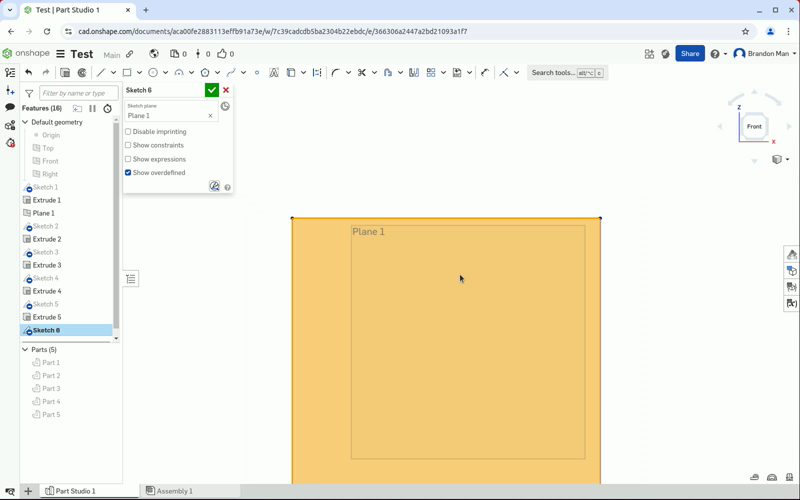
scroll(-6)
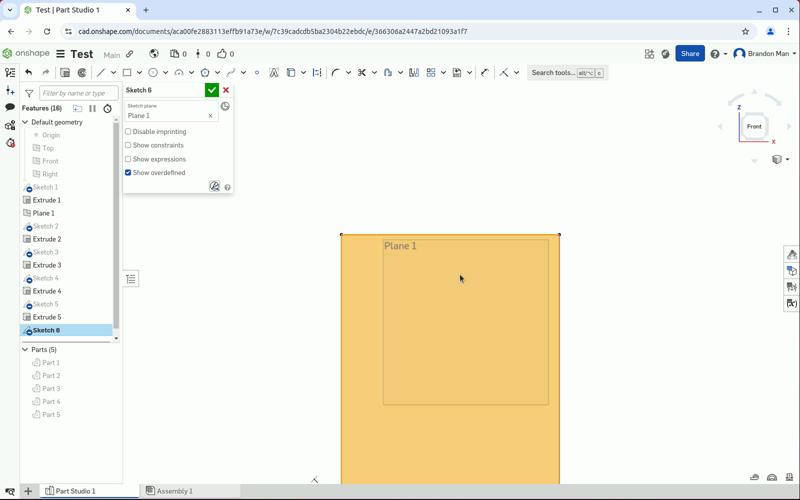
scroll(-6)
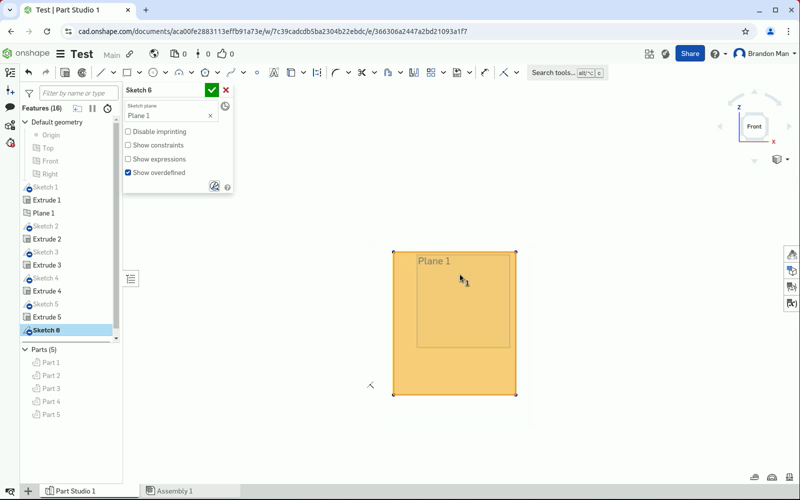
scroll(-6)
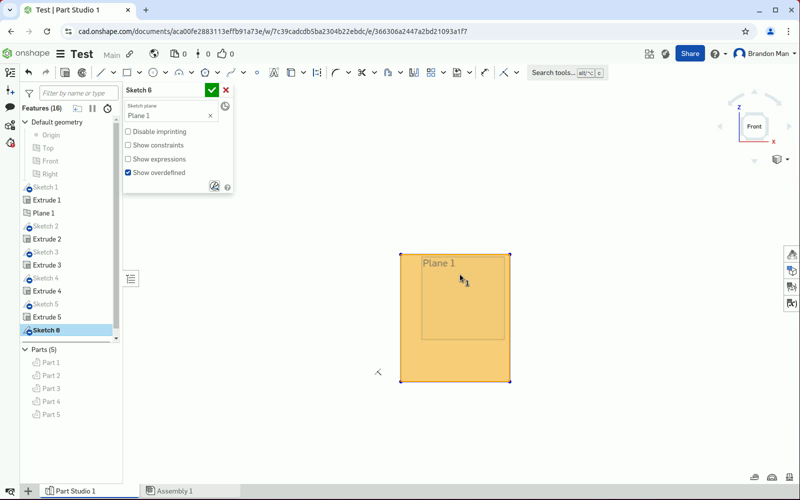
scroll(-6)
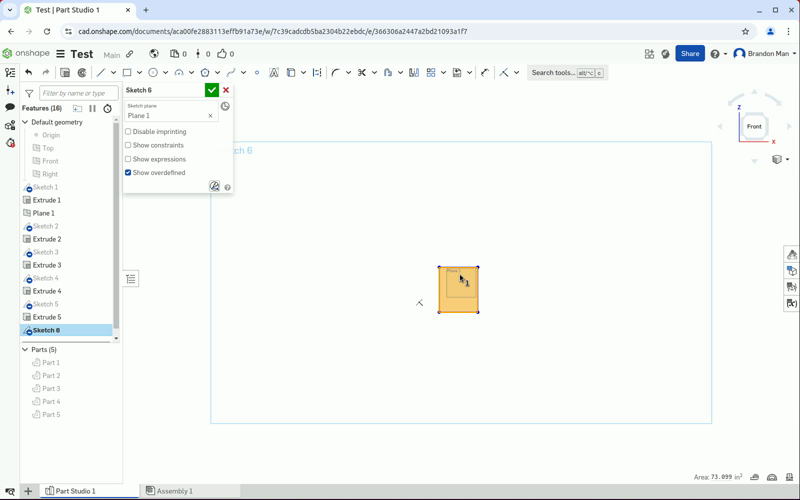
mouse_move(73, 352)
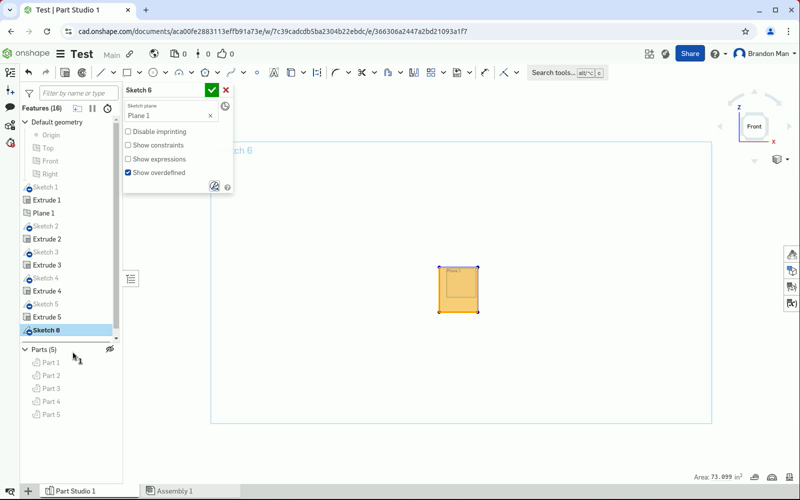
key(shift+y)
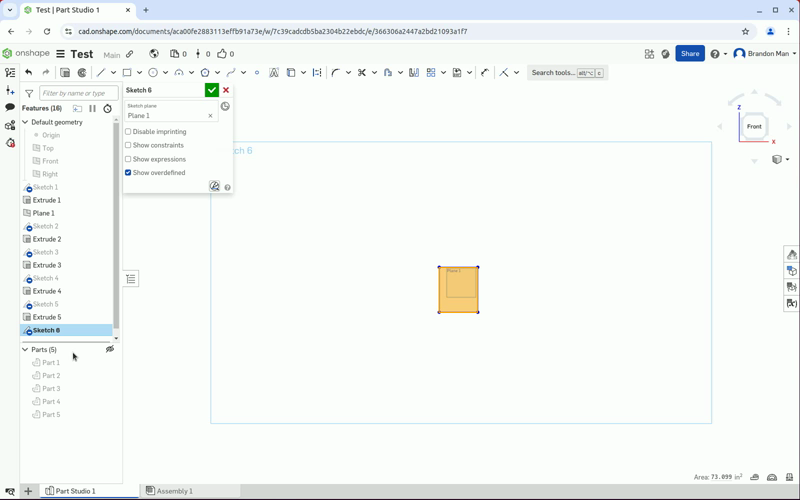
key(shift+e)
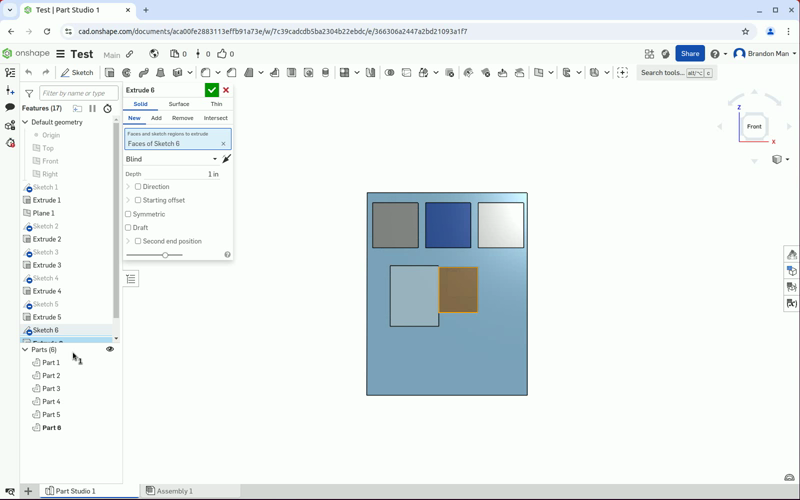
mouse_move(143, 106)
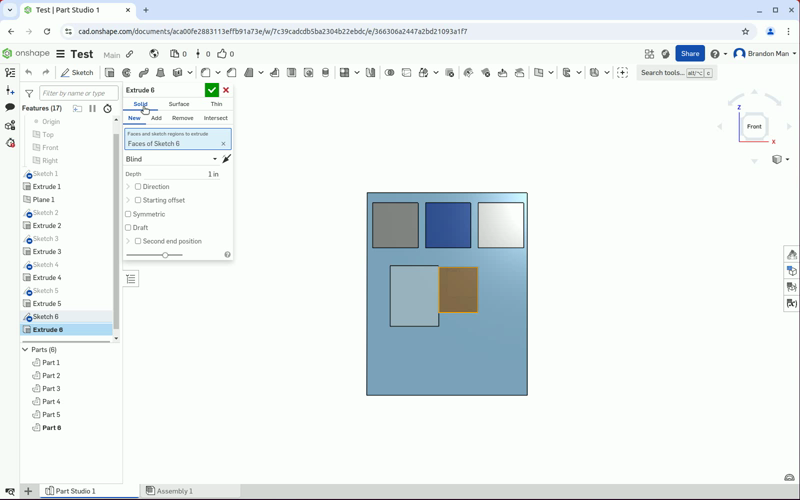
click(143, 106)
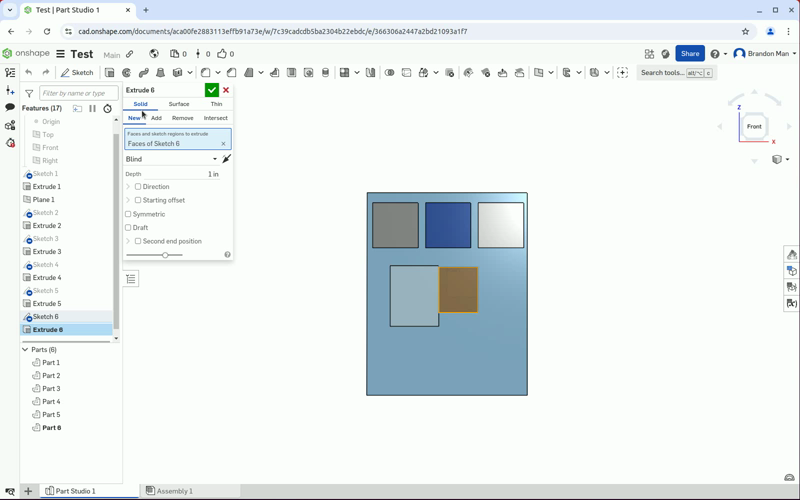
mouse_move(137, 120)
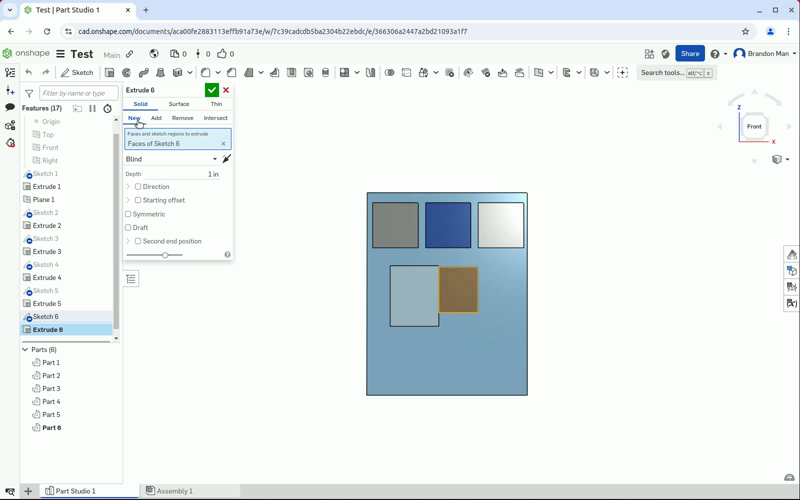
click(137, 120)
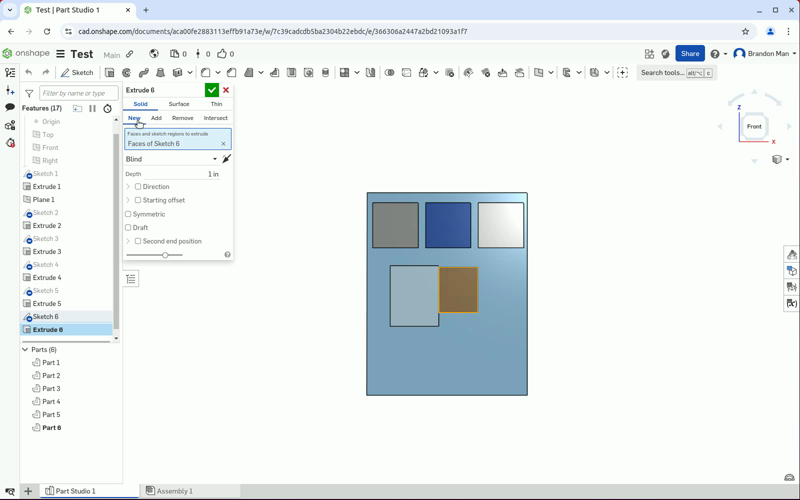
key(tab, 4)
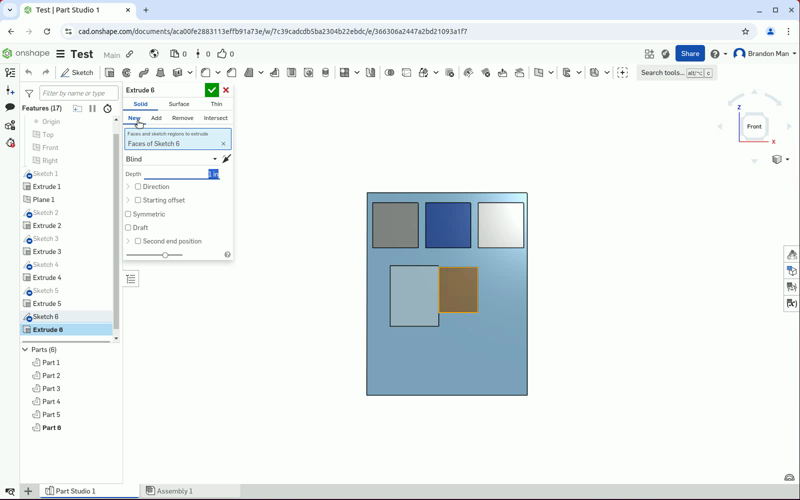
text(1.926)
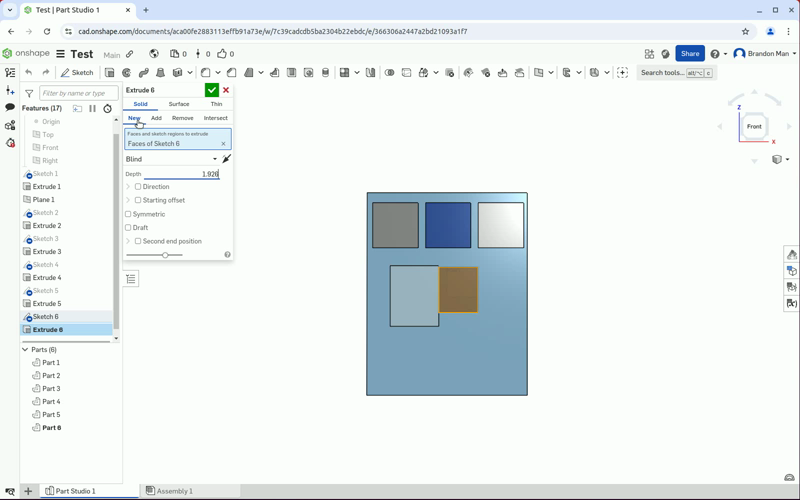
key(enter)
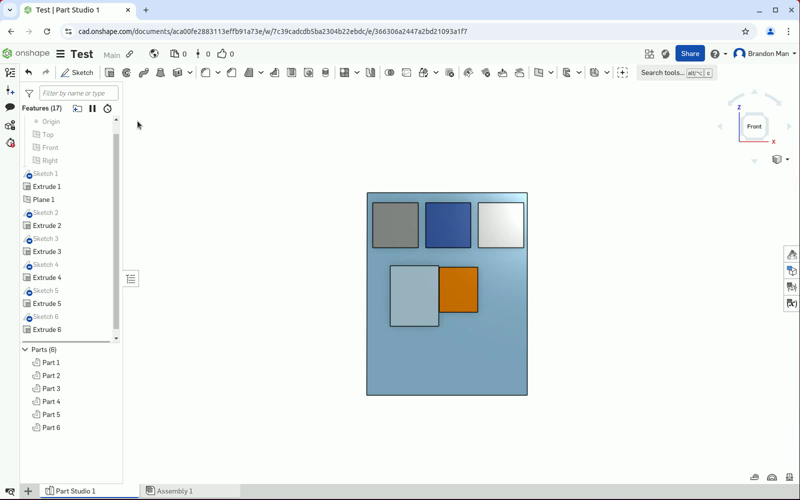
key(shift+h)
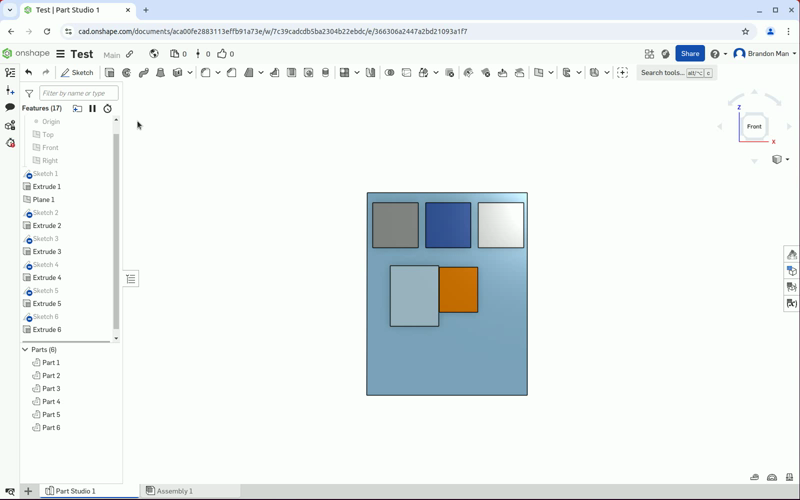
key(shift+h)
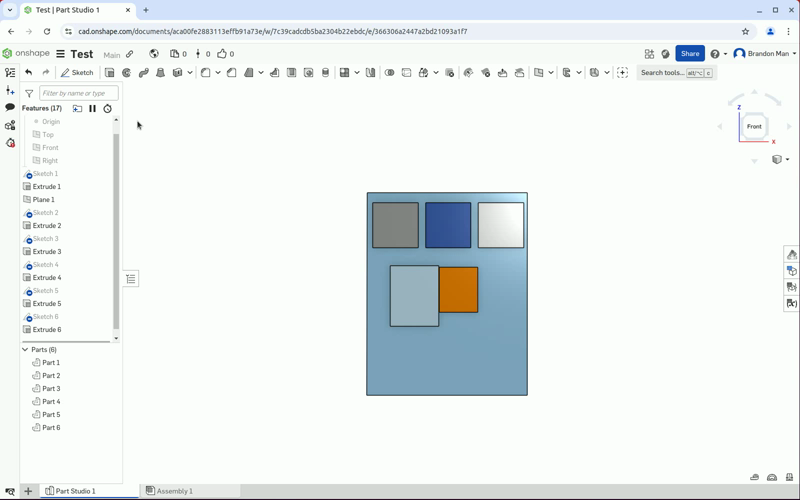
mouse_move(69, 176)
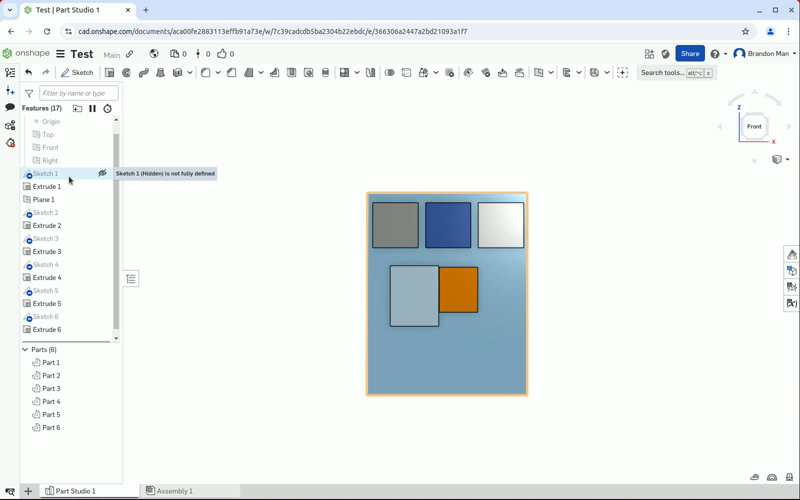
click(69, 176)
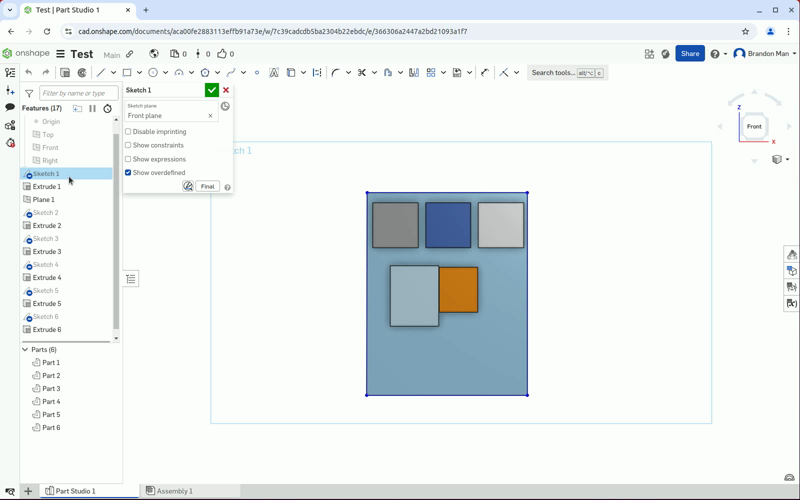
mouse_move(229, 92)
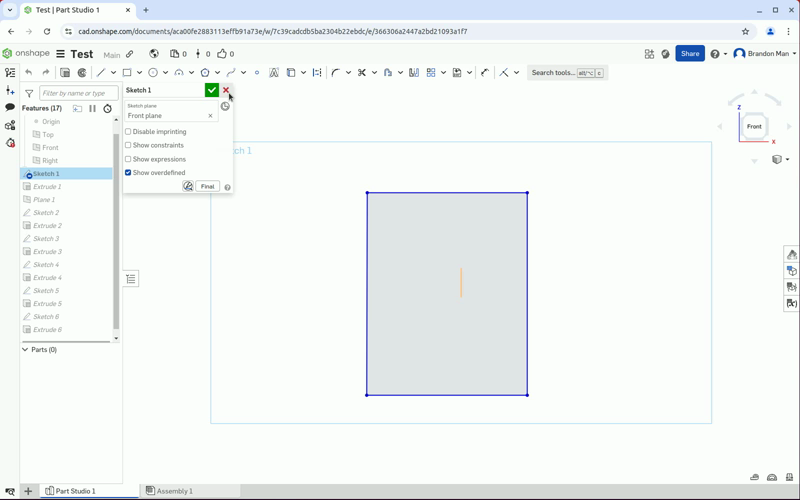
click(229, 92)
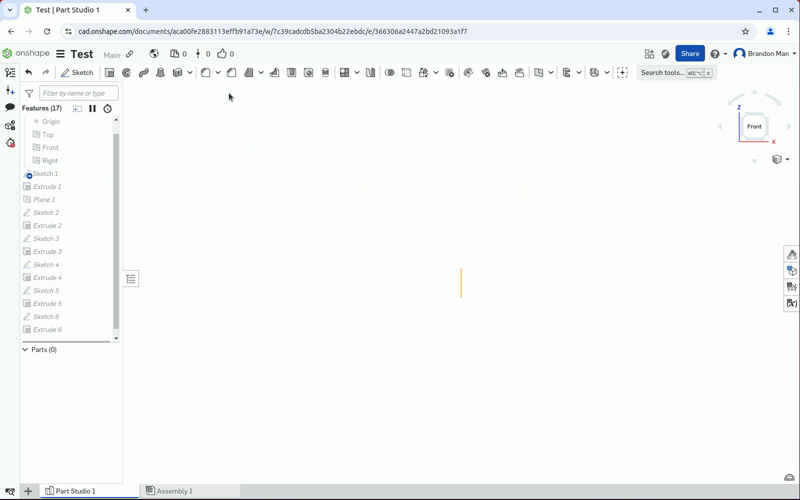
key(shift+s)
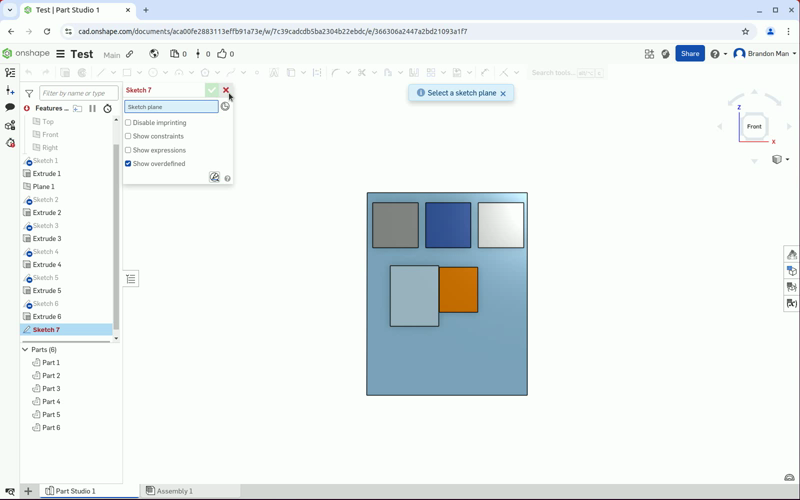
mouse_move(69, 189)
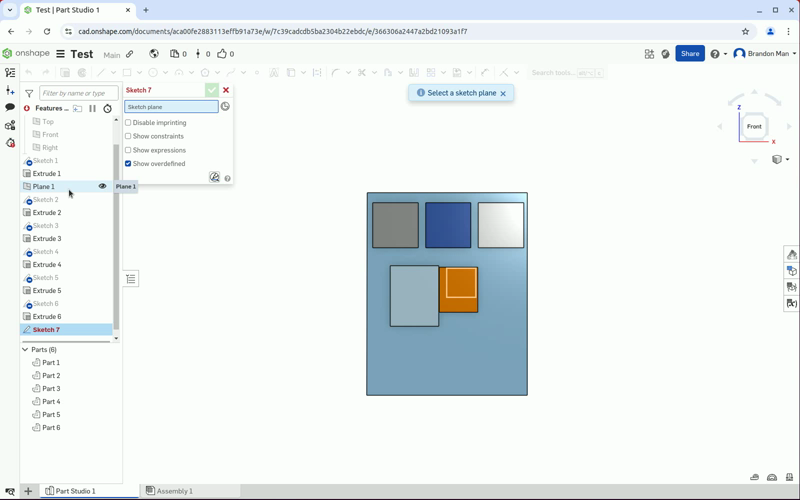
click(69, 189)
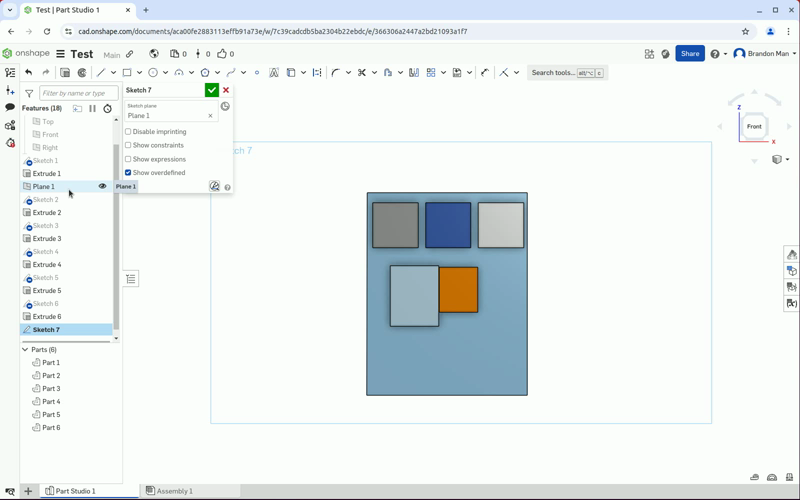
mouse_move(73, 352)
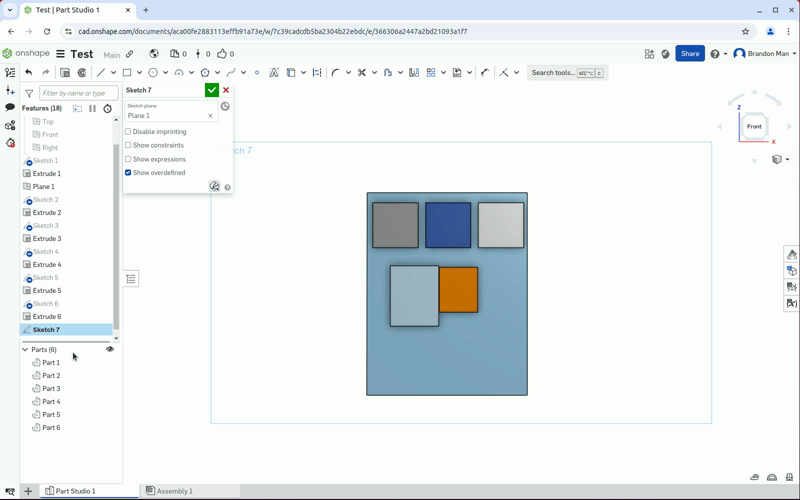
key(y)
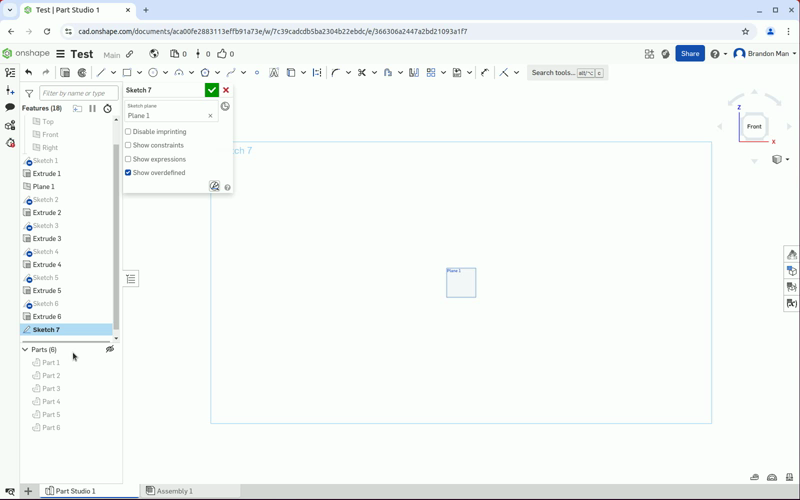
key(l)
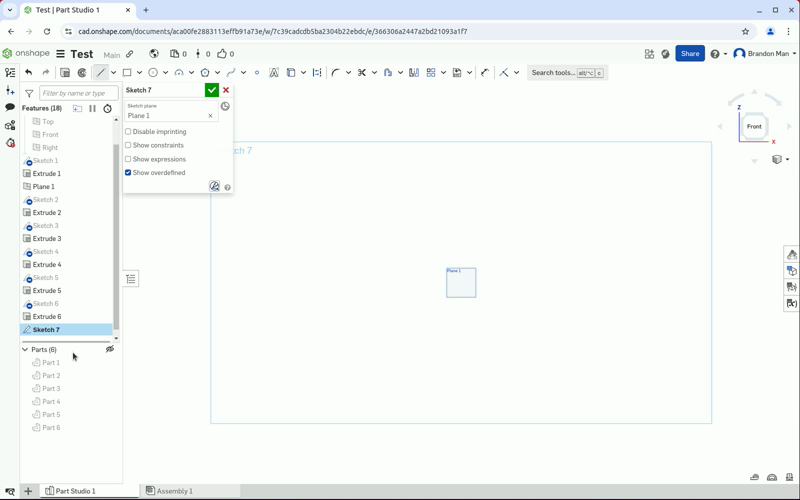
key_down(shift)
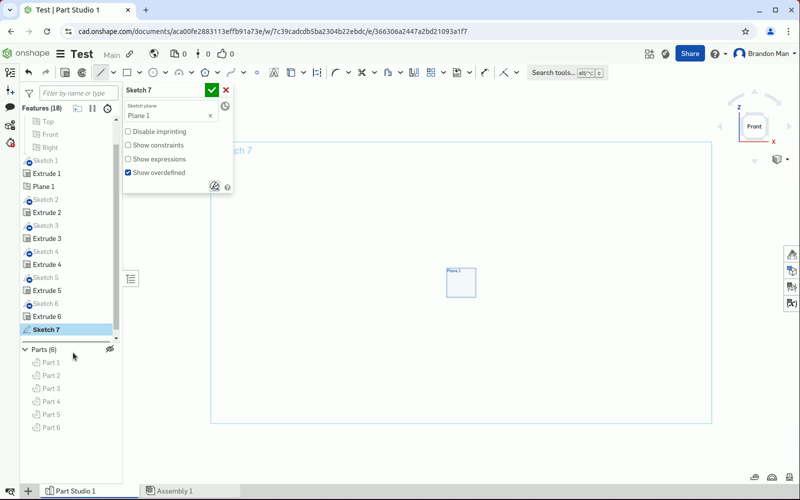
mouse_move(478, 312)
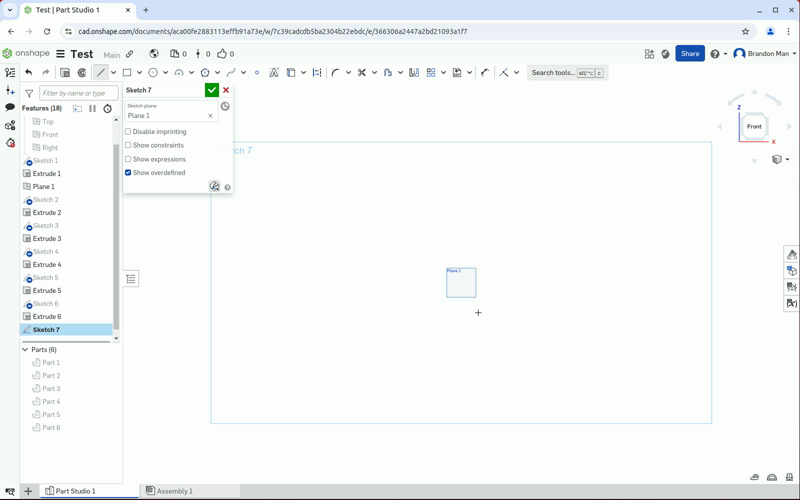
click(478, 312)
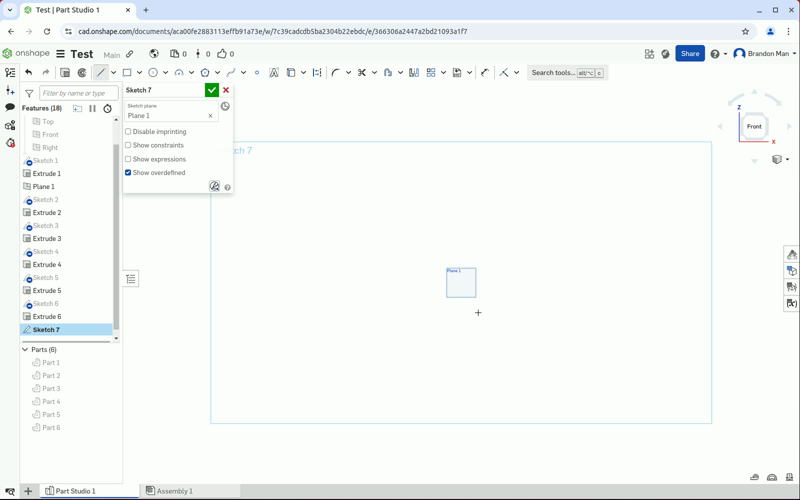
key_up(shift)
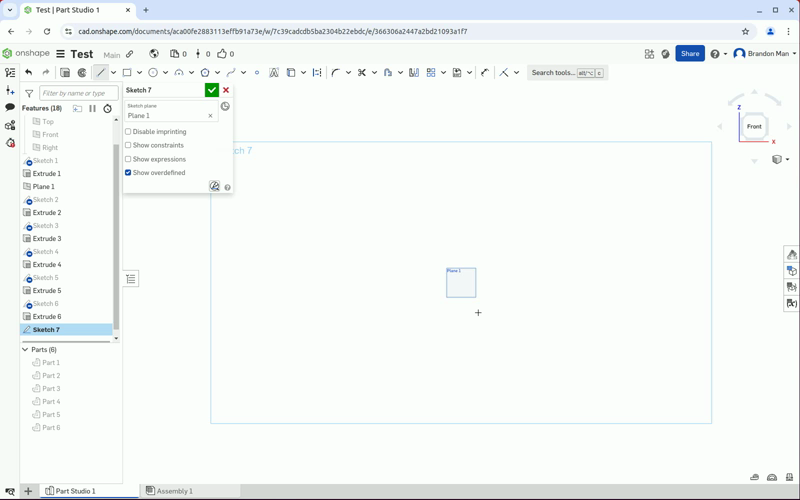
key_down(shift)
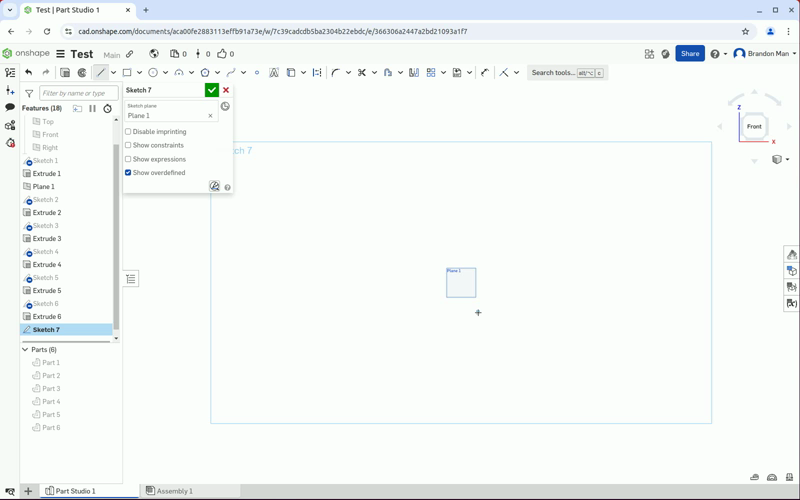
mouse_move(508, 312)
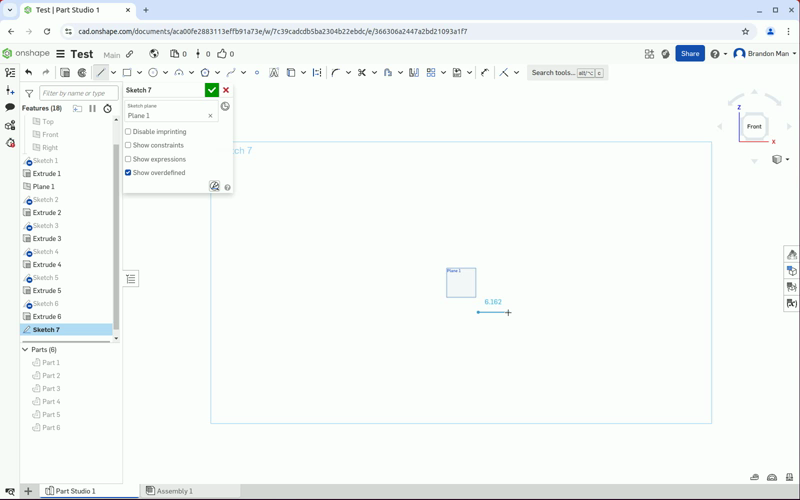
mouse_move(523, 312)
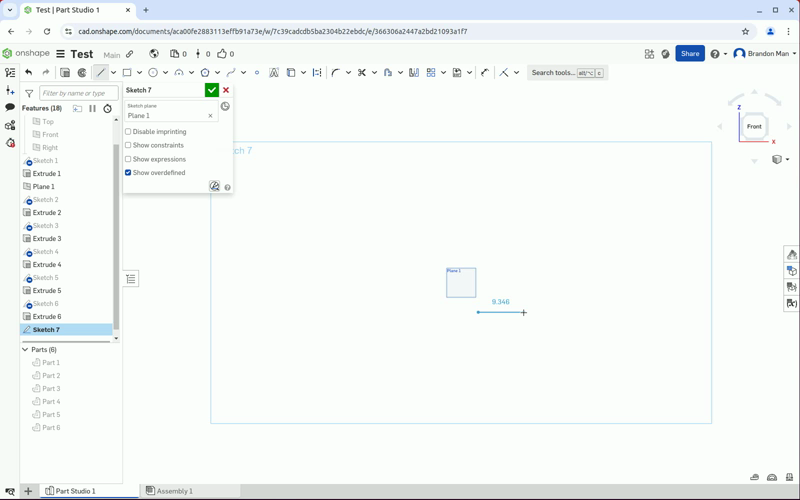
click(523, 312)
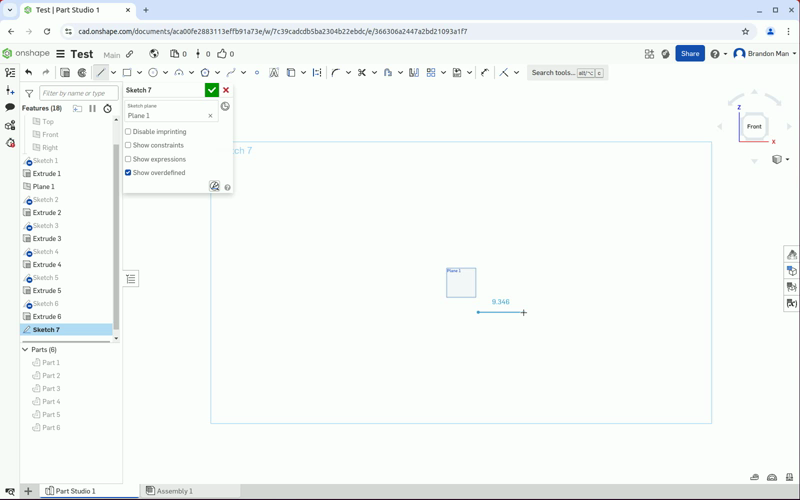
key_up(shift)
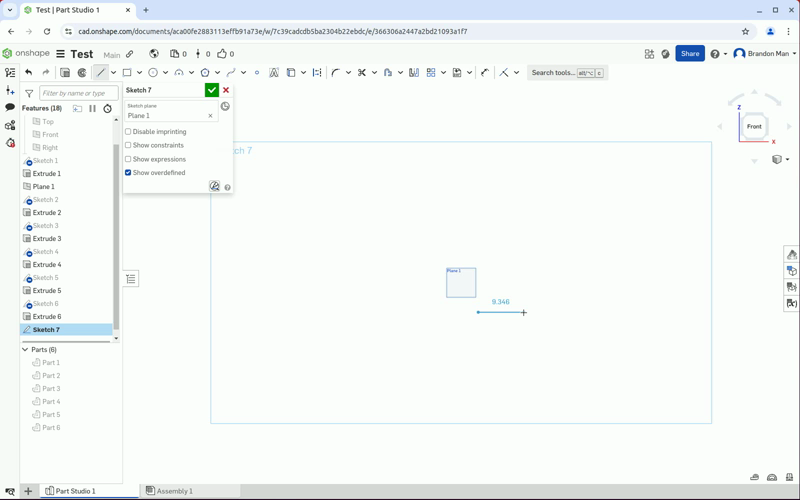
key_down(shift)
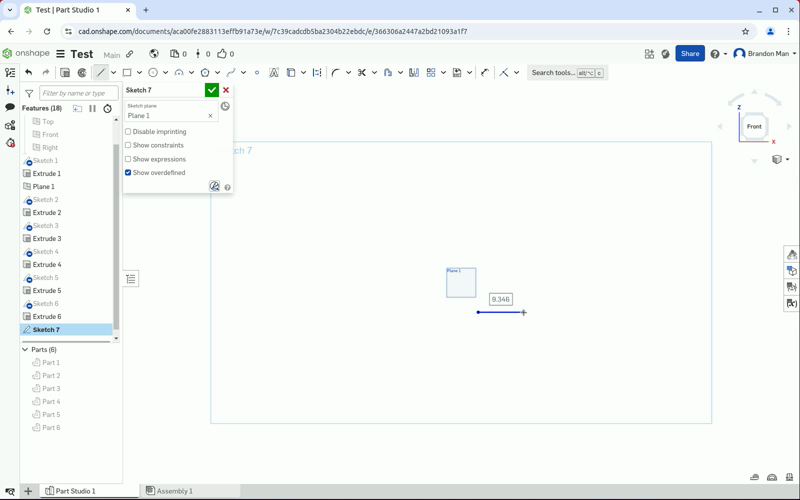
mouse_move(553, 312)
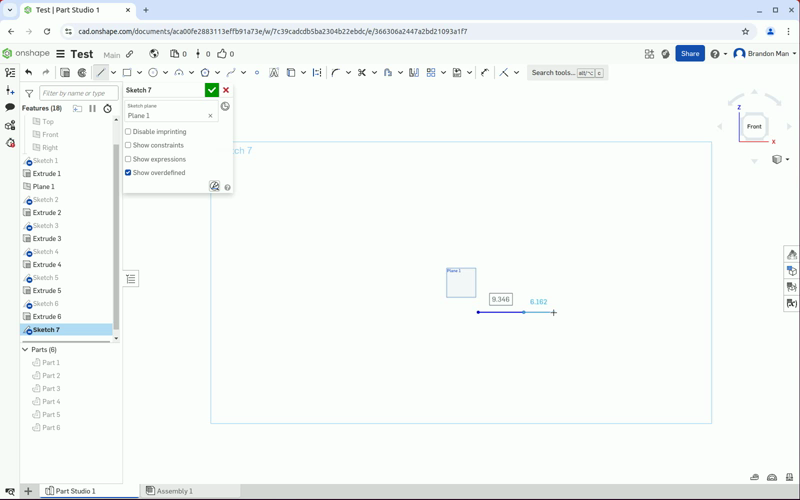
mouse_move(523, 267)
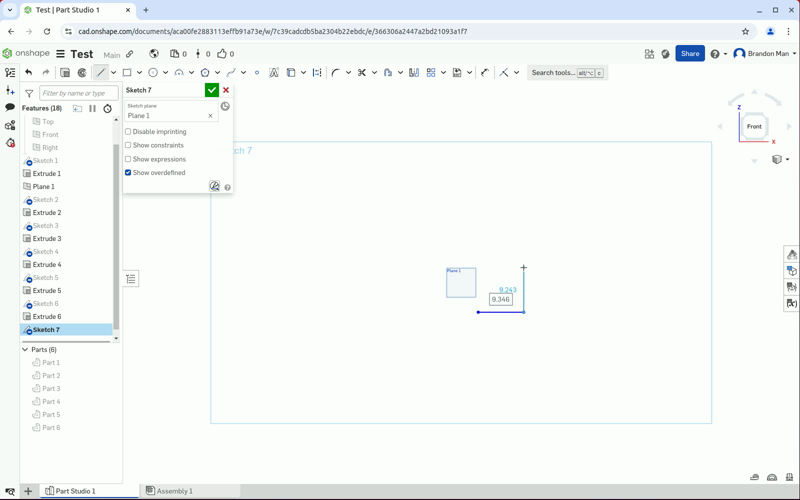
click(523, 267)
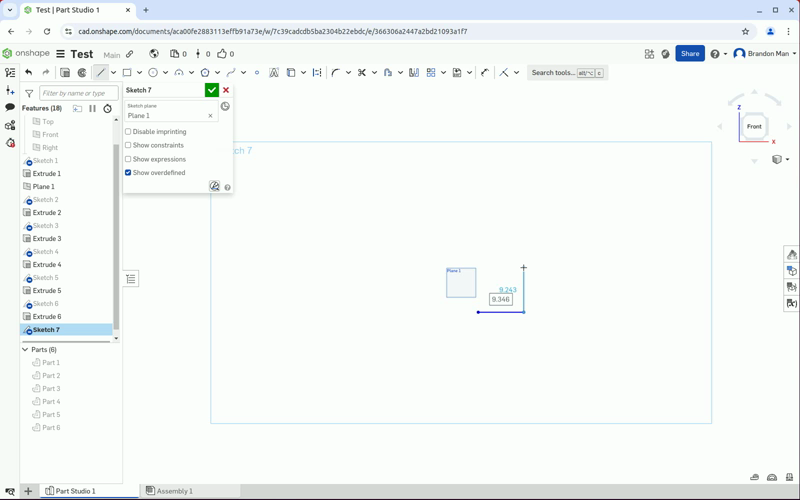
key_up(shift)
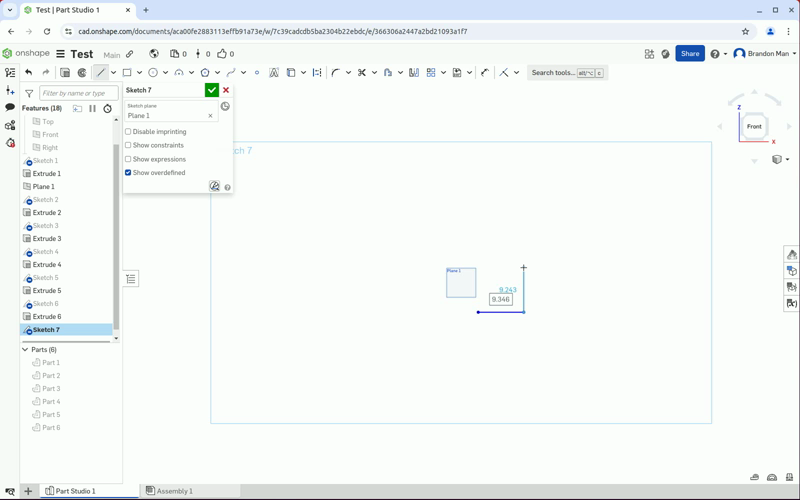
key_down(shift)
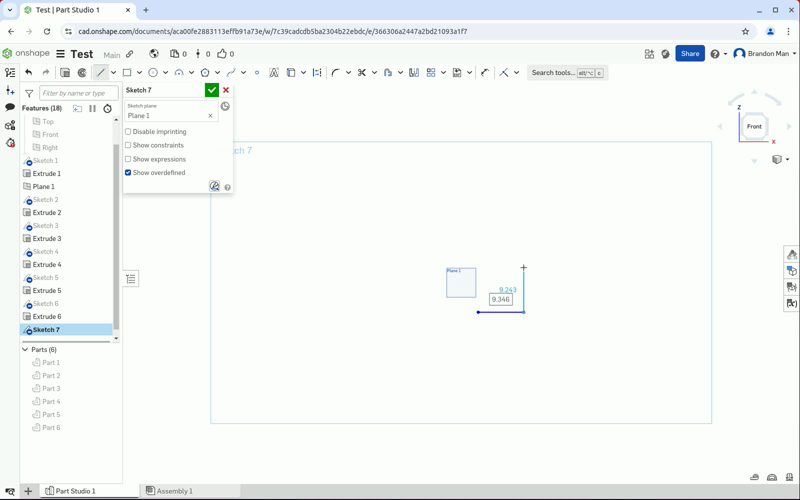
mouse_move(553, 267)
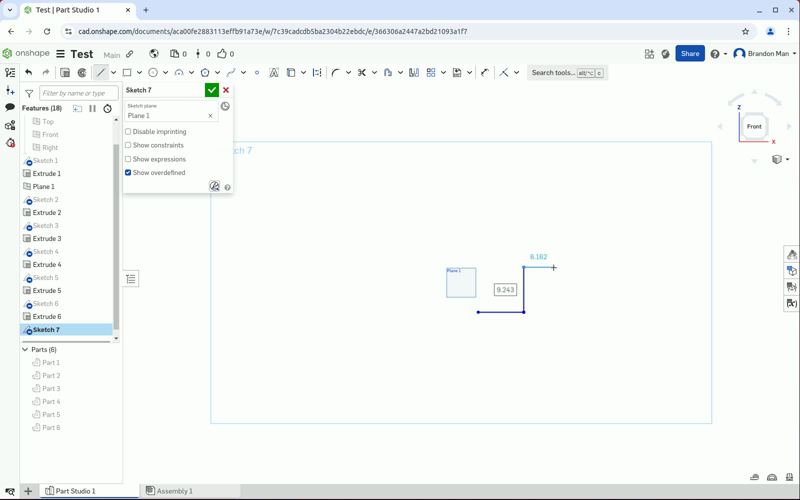
mouse_move(478, 267)
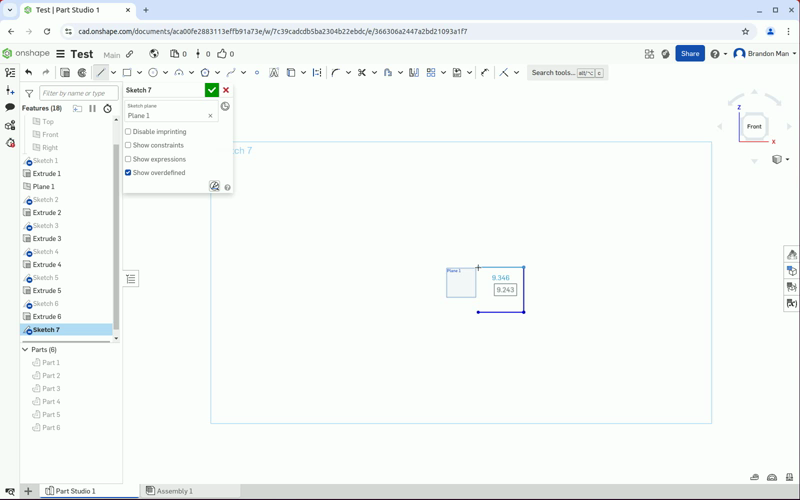
click(478, 267)
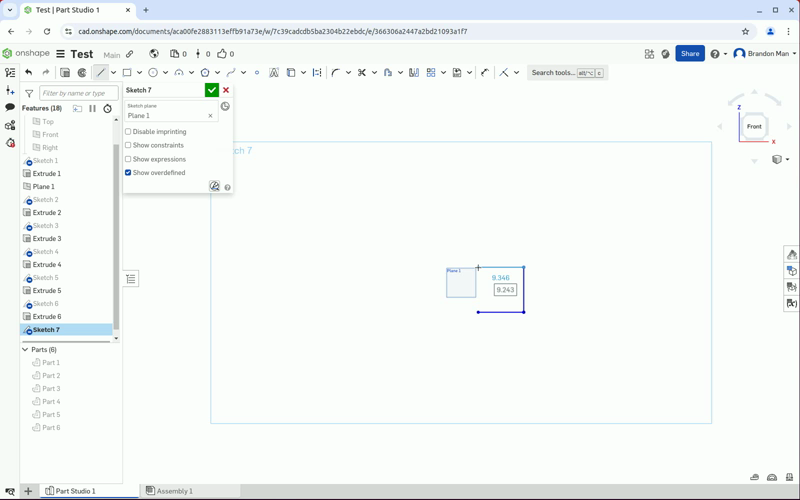
key_up(shift)
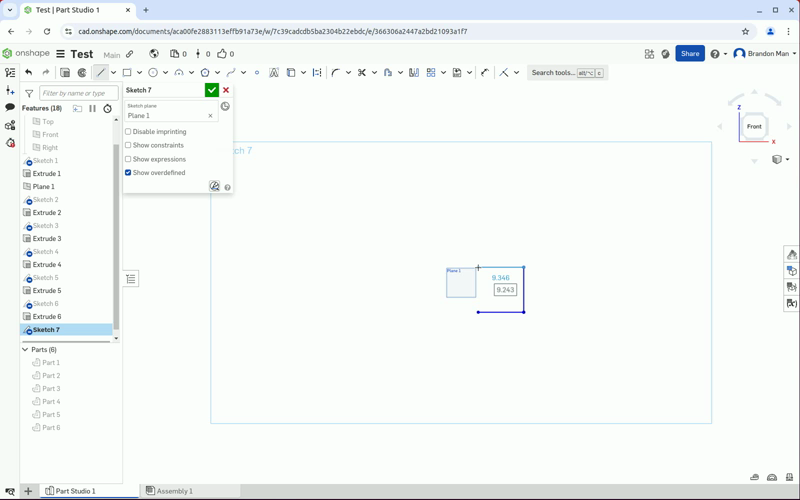
mouse_move(508, 267)
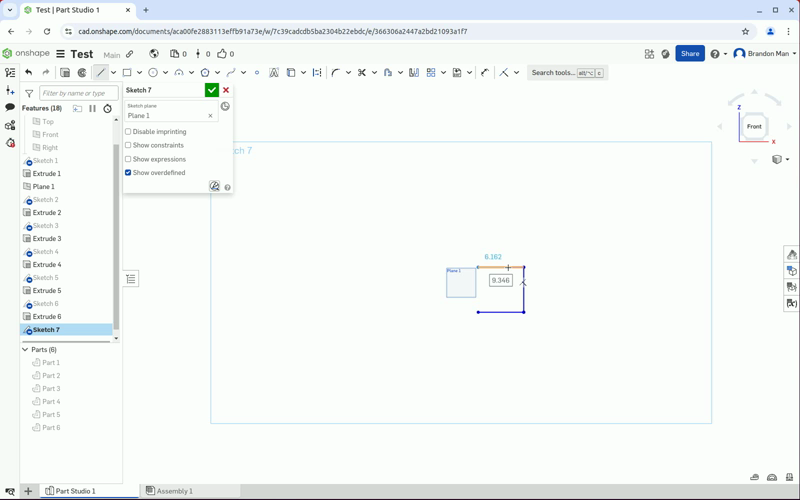
key_down(shift)
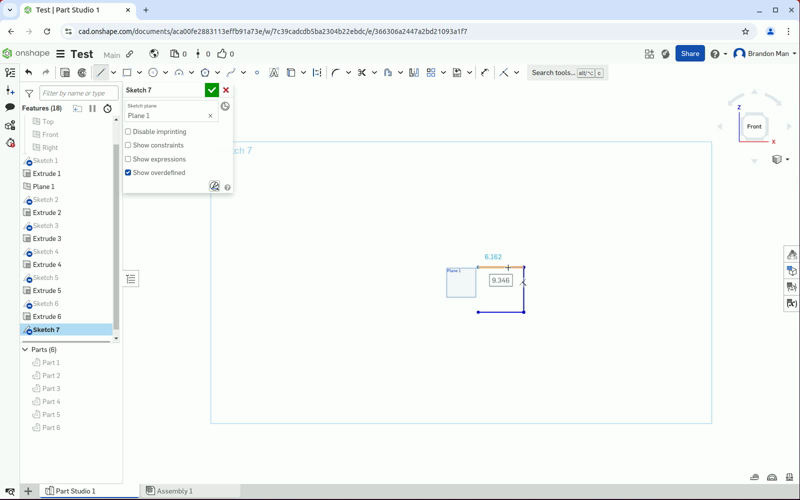
mouse_move(478, 312)
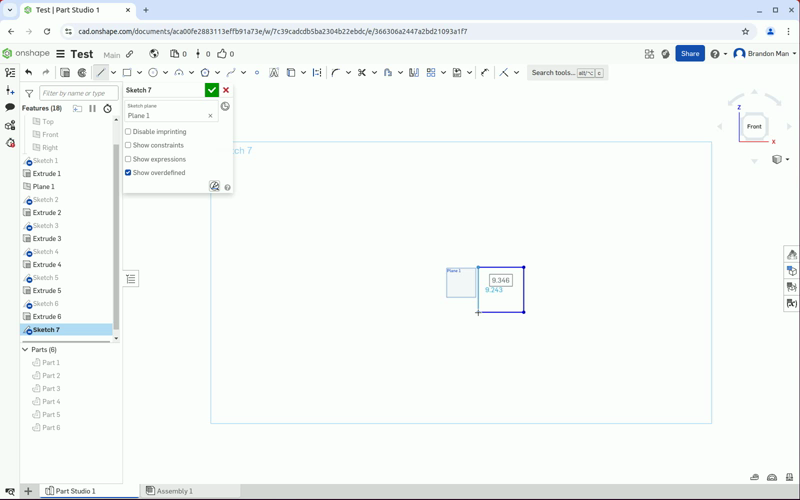
key_up(shift)
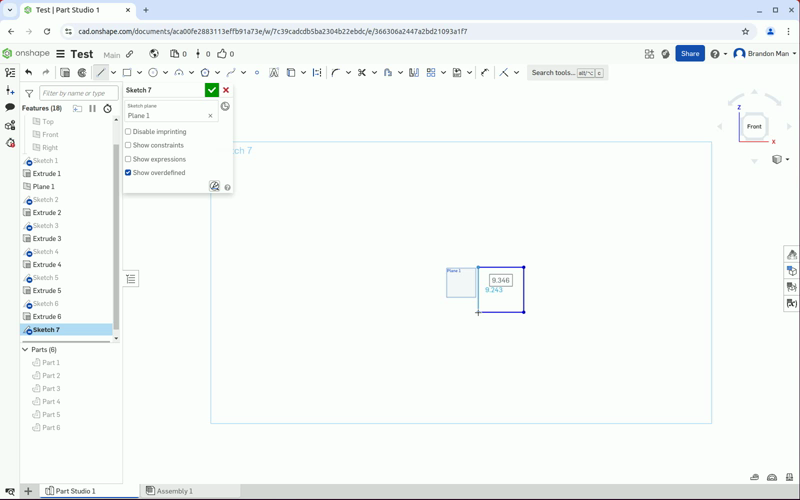
click(478, 312)
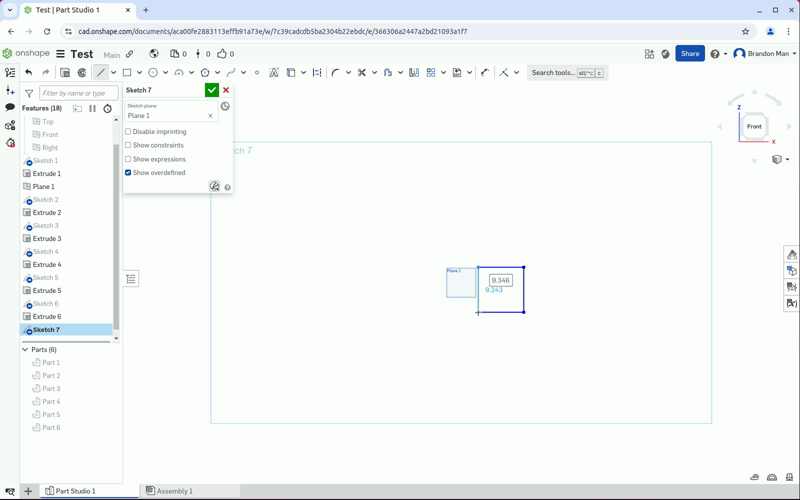
key(esc)
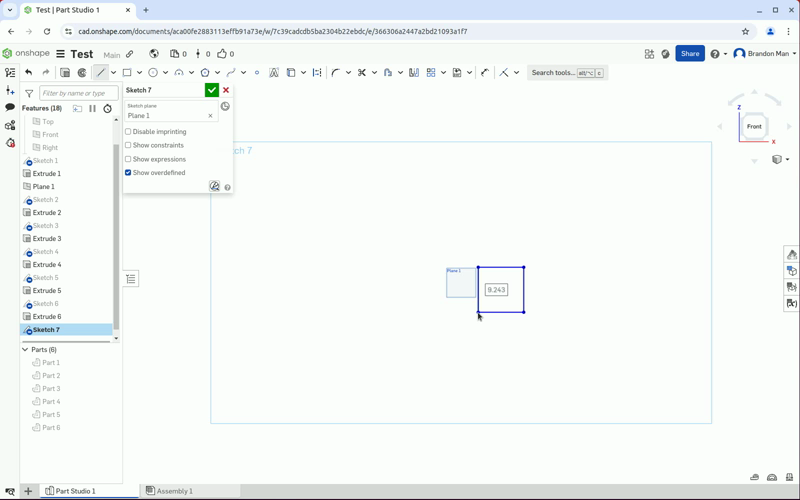
mouse_move(520, 299)
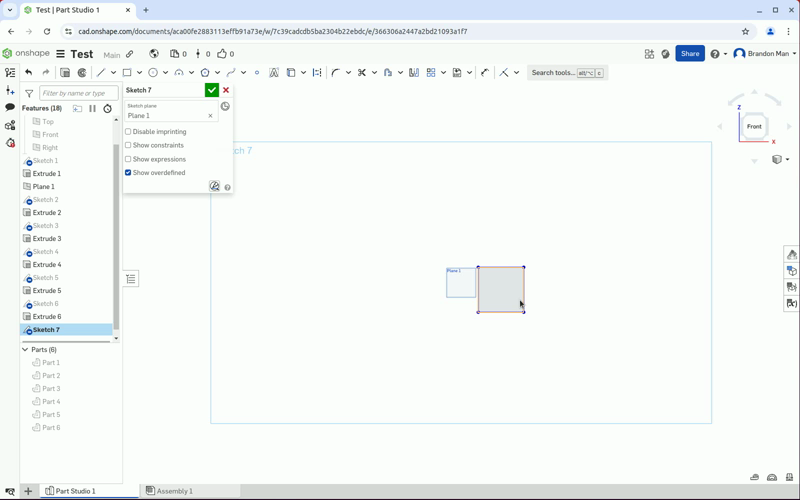
click(520, 299)
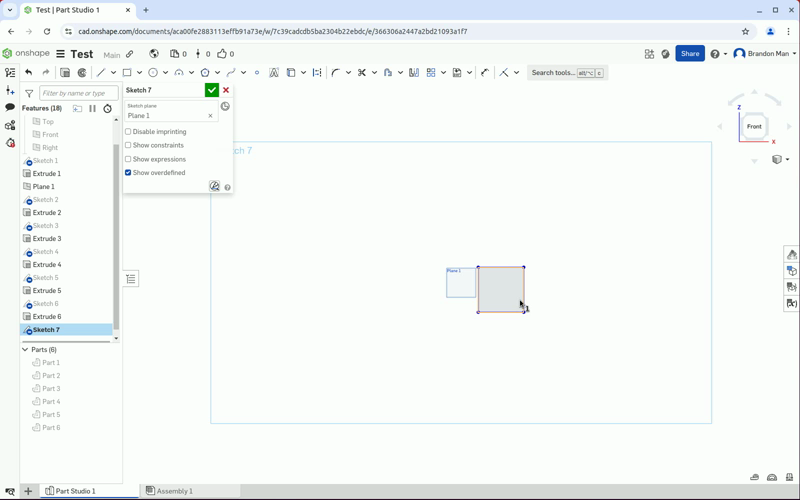
mouse_move(73, 352)
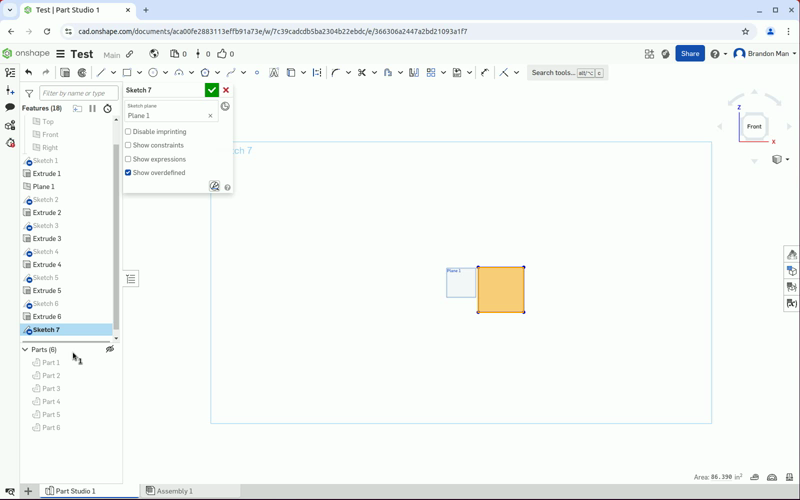
key(shift+y)
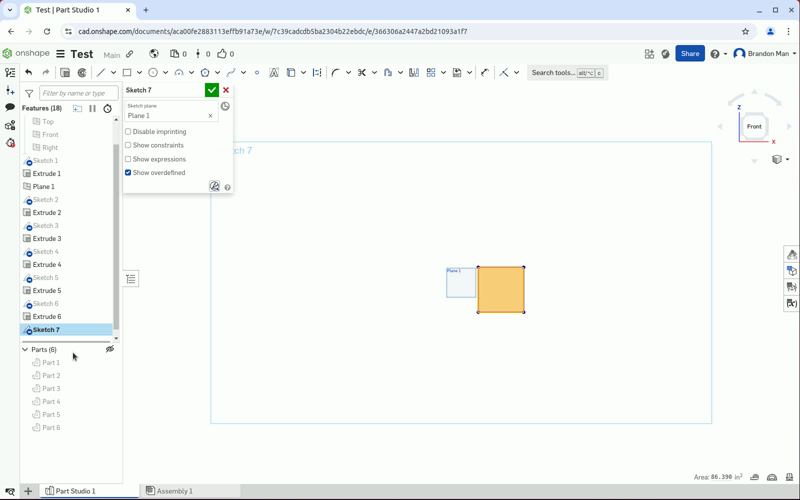
key(shift+e)
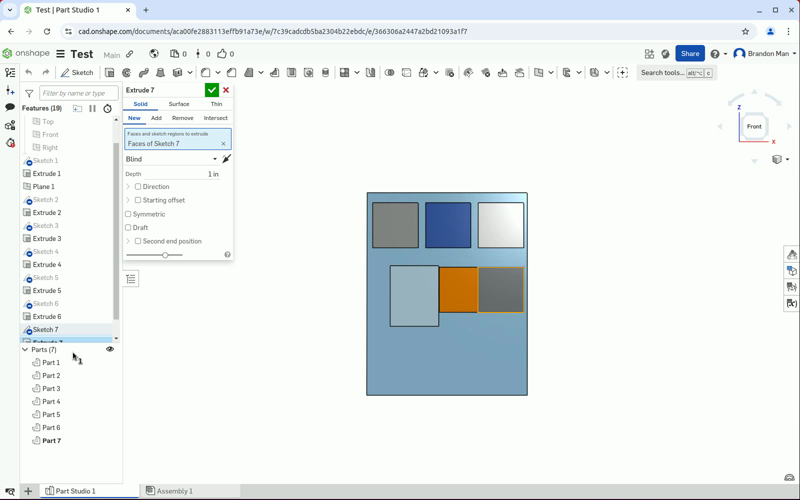
mouse_move(143, 106)
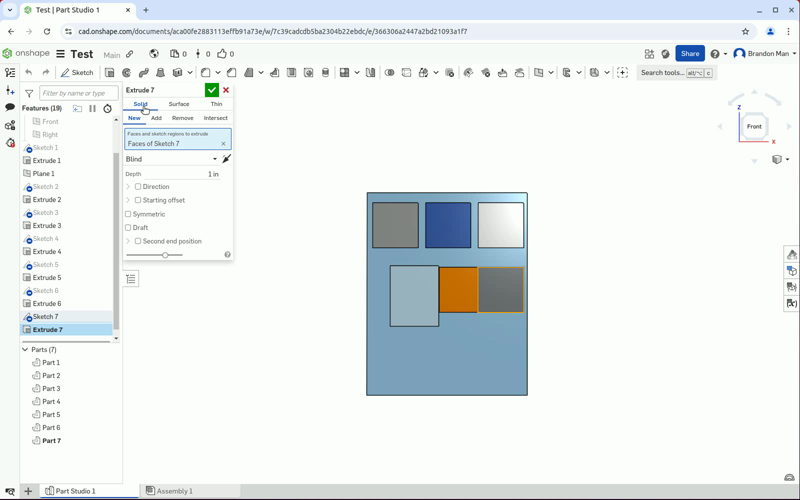
click(143, 106)
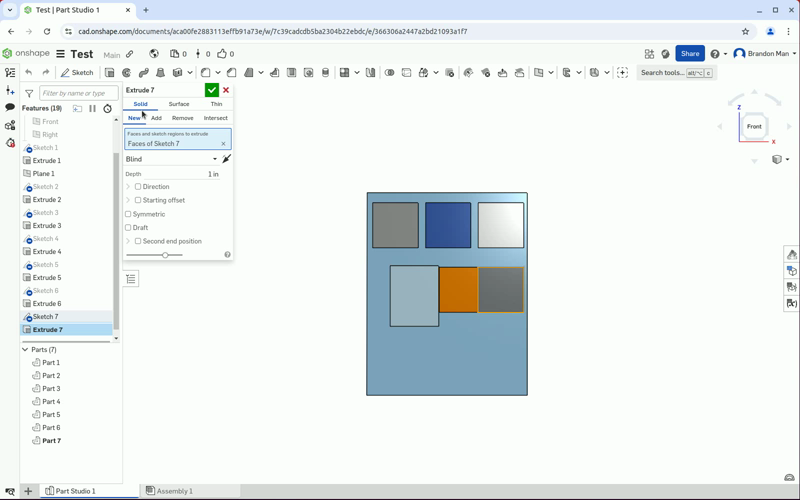
mouse_move(137, 120)
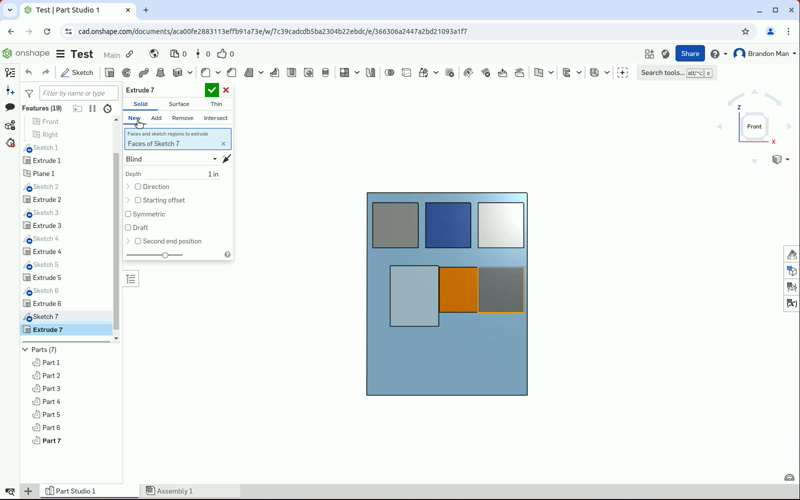
click(137, 120)
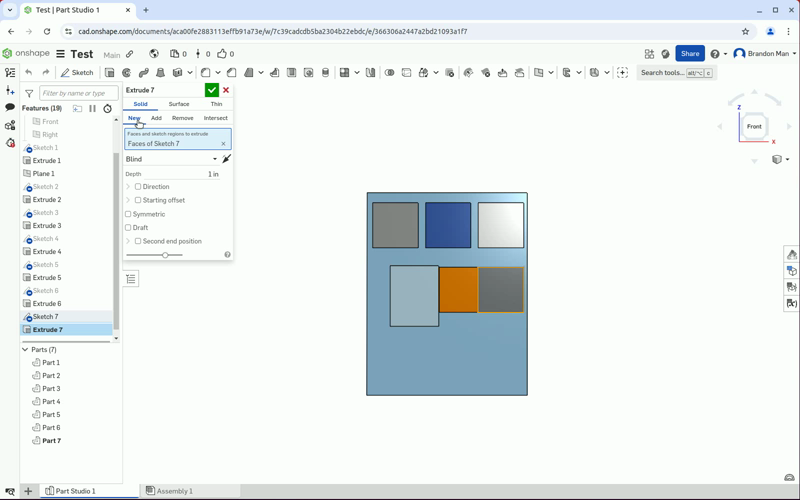
key(tab, 4)
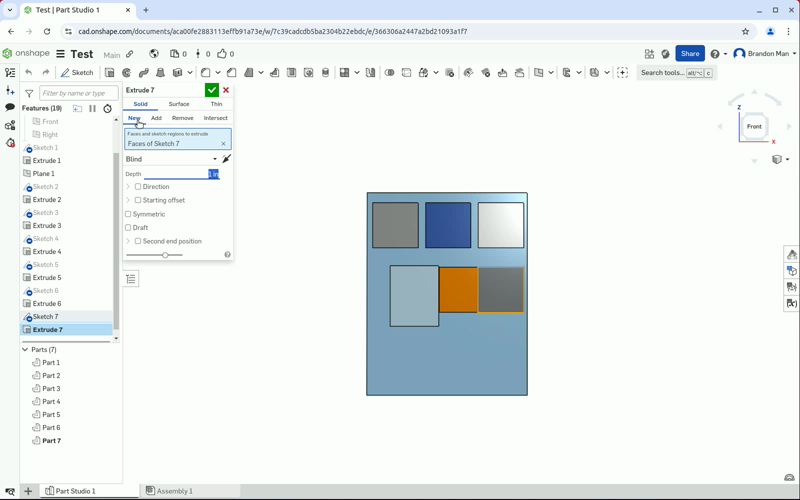
text(1.926)
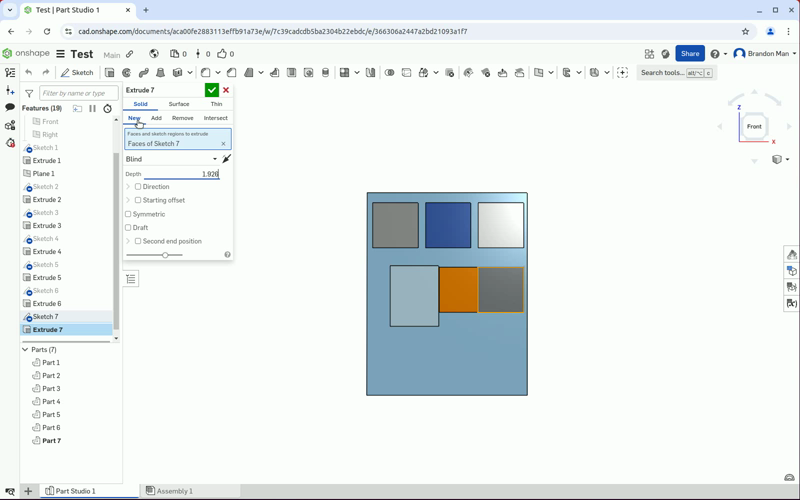
key(enter)
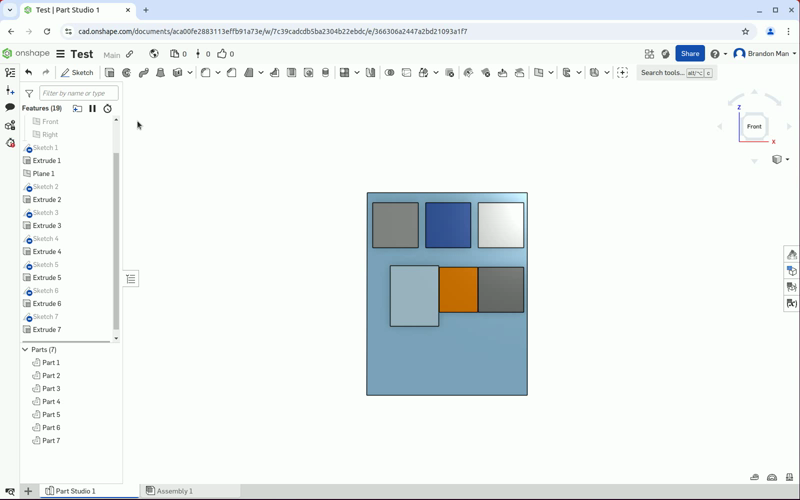
key(shift+h)
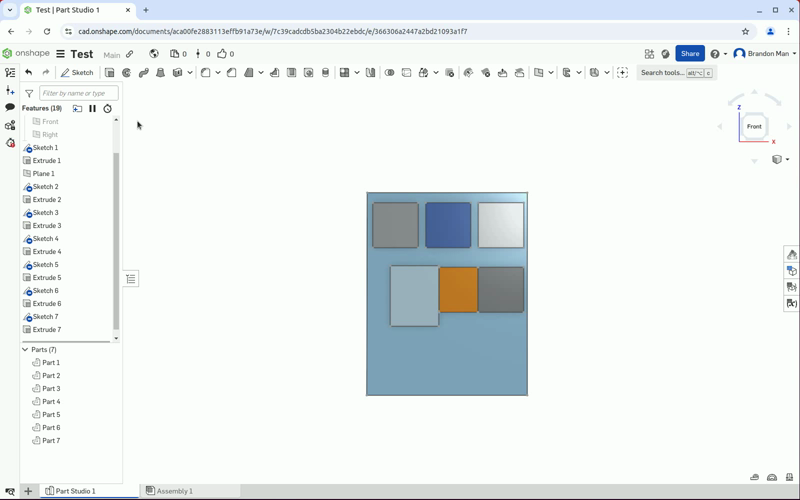
key(shift+h)
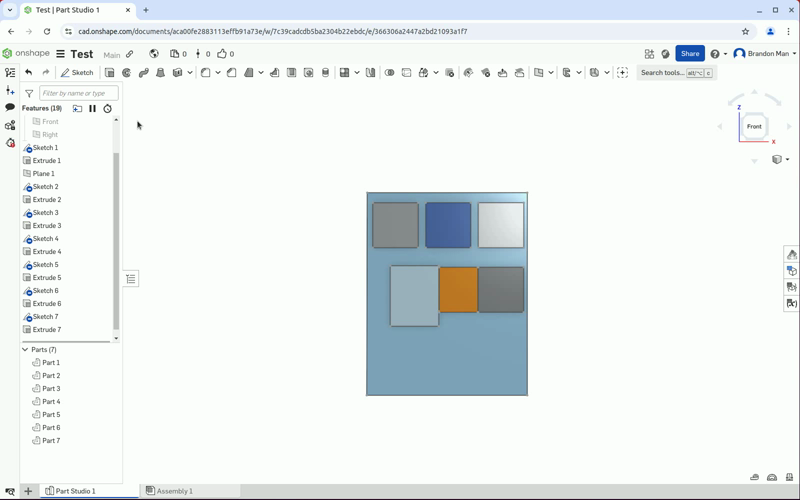
key(shift+7)
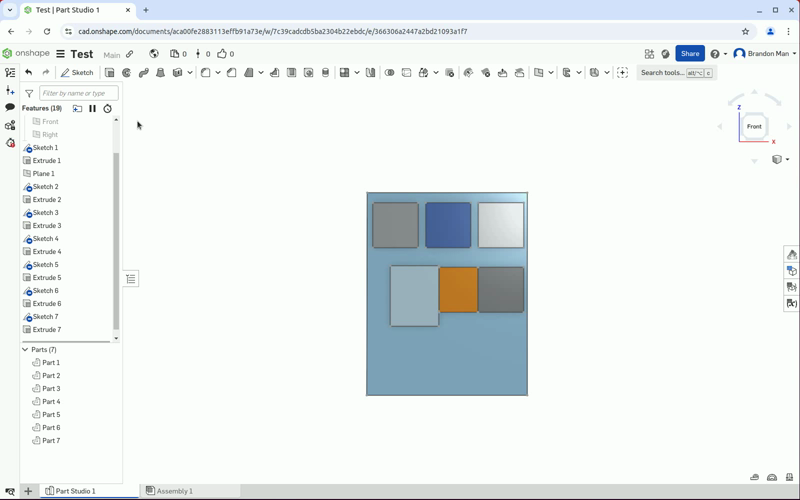
key(left, 2)
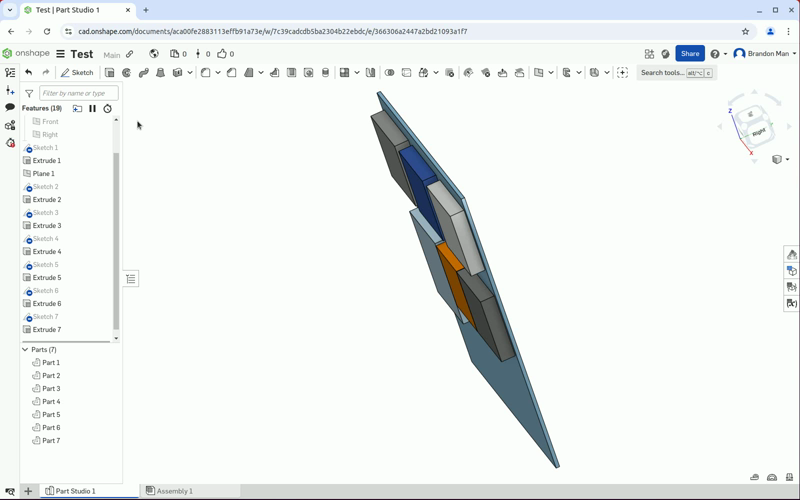
key(down, 2)
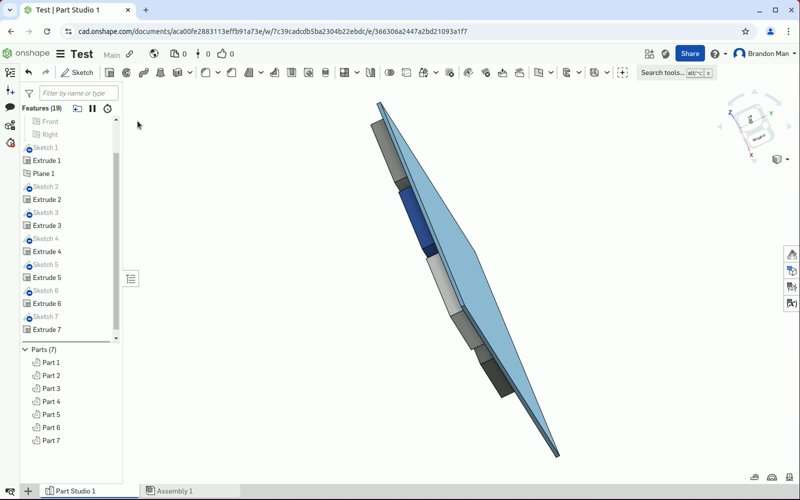
key(up, 2)
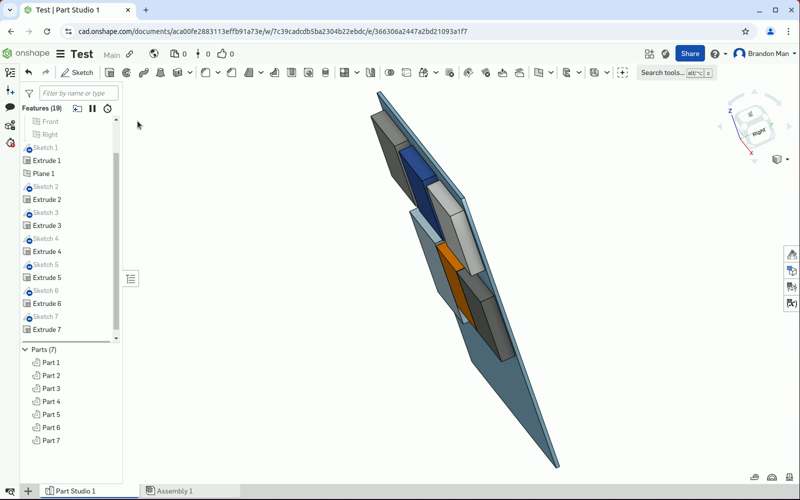
key(right, 2)
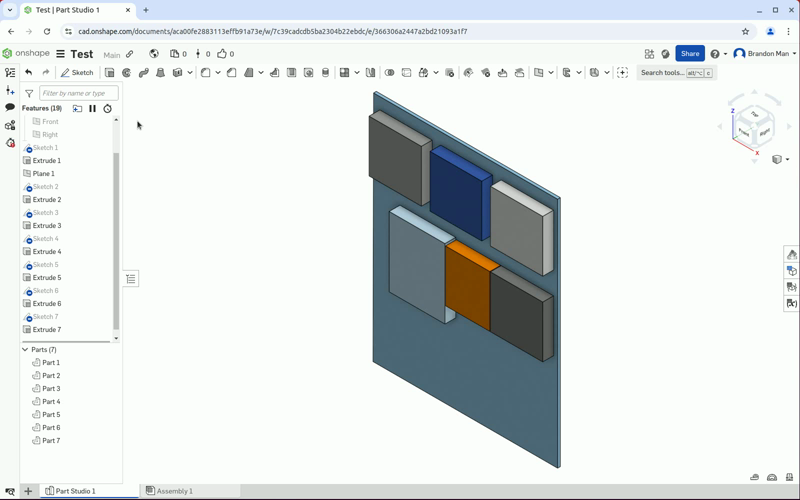
mouse_move(69, 150)
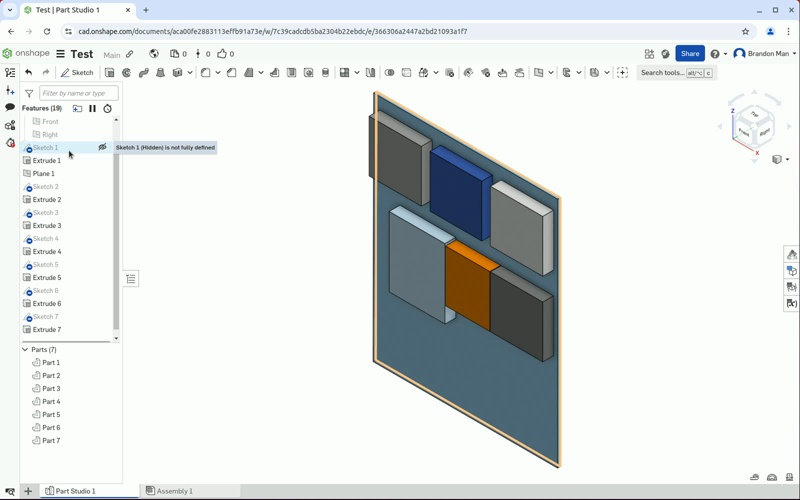
click(69, 150)